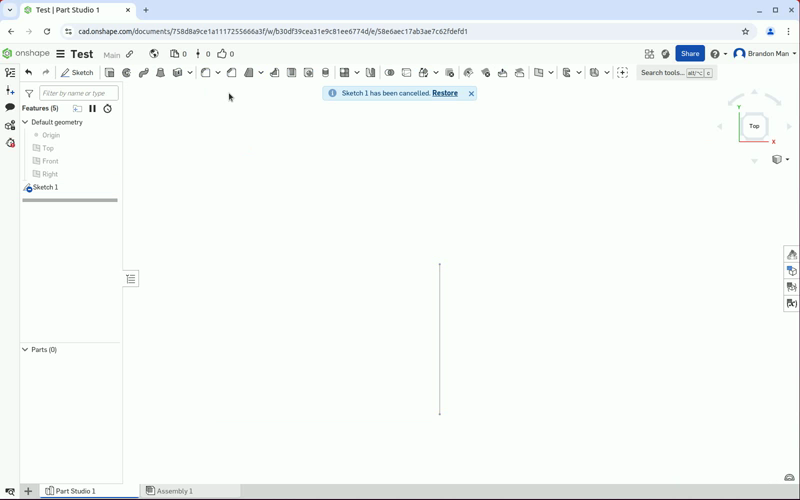
key(shift+h)
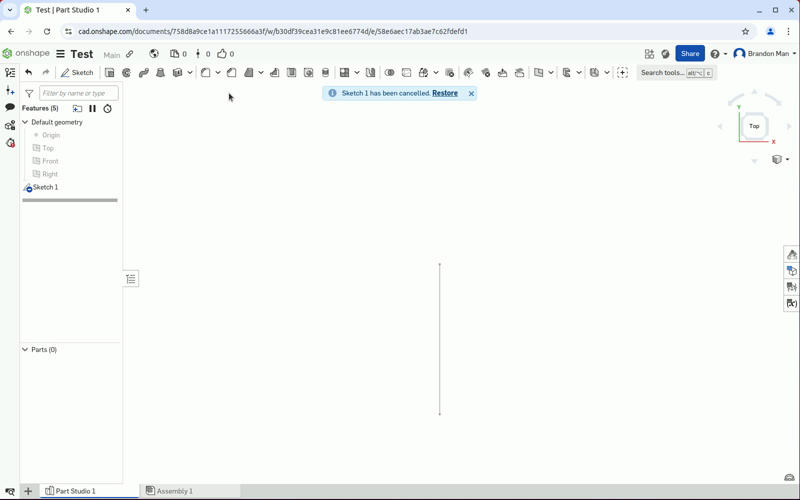
key(shift+s)
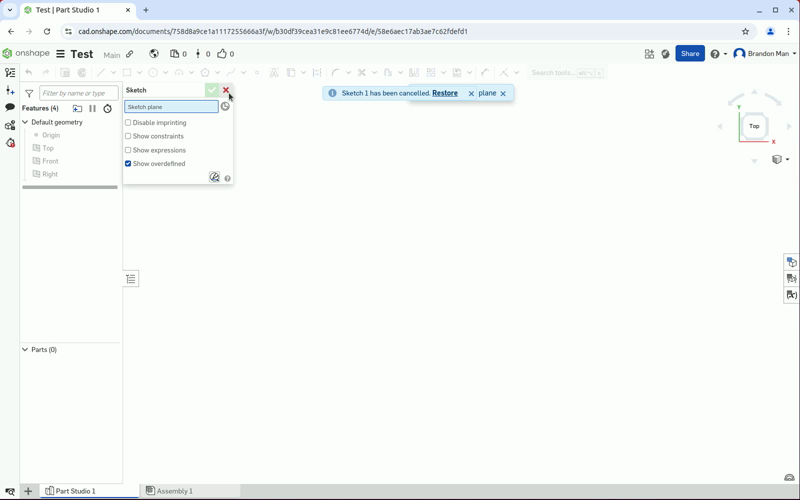
mouse_move(73, 150)
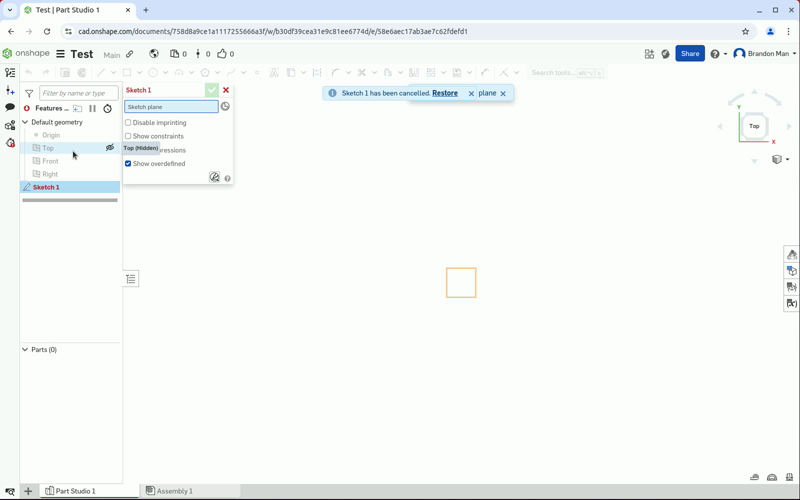
click(73, 150)
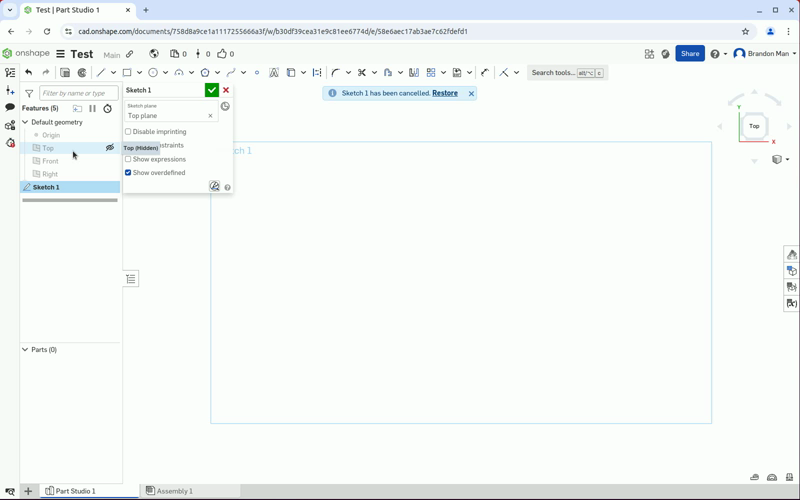
mouse_move(73, 352)
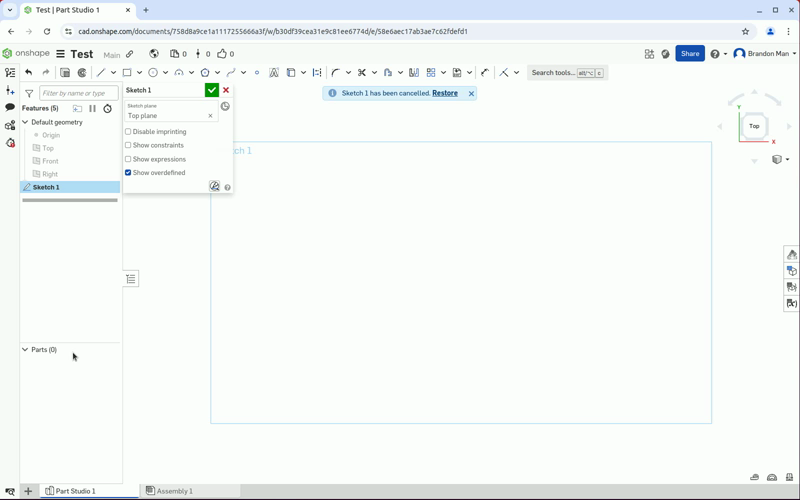
key(y)
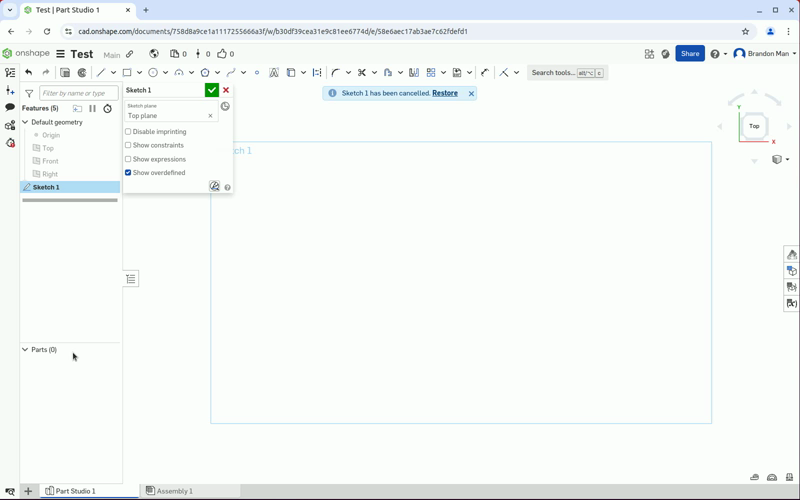
key(l)
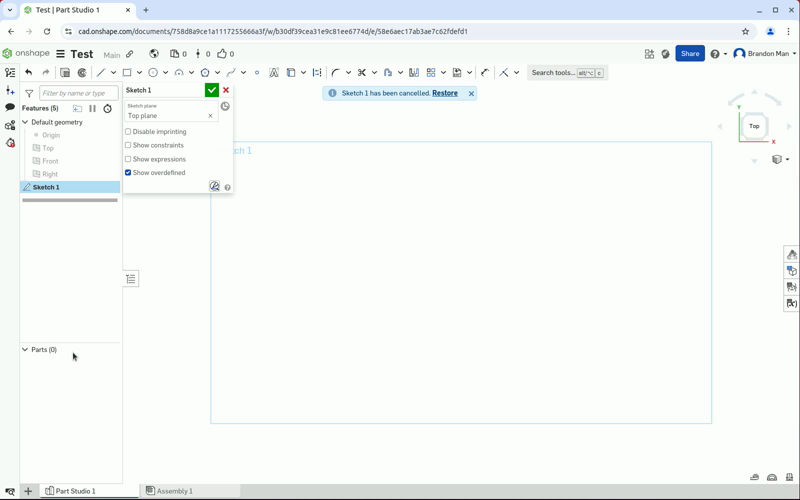
key_down(shift)
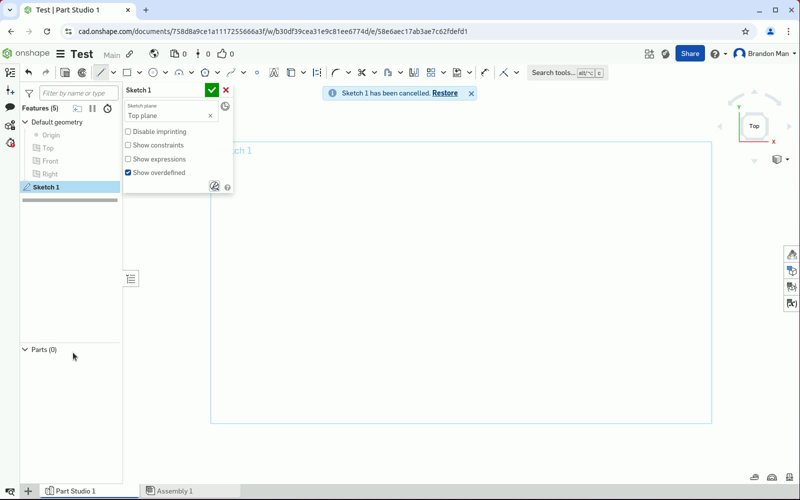
mouse_move(426, 316)
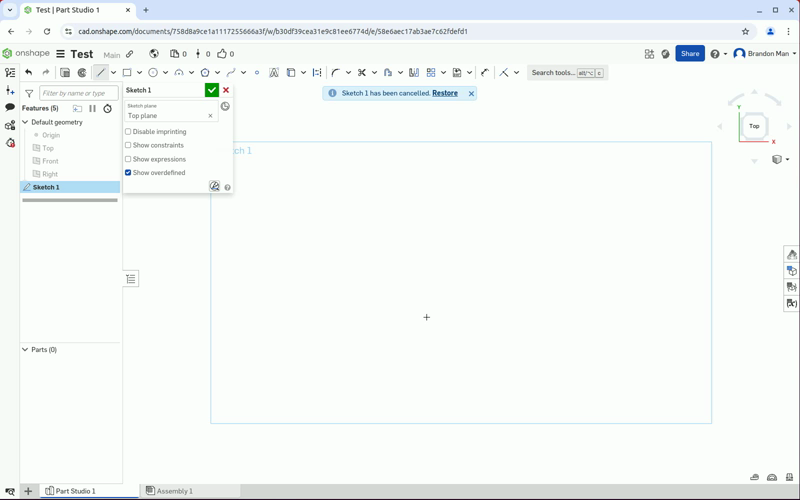
click(426, 316)
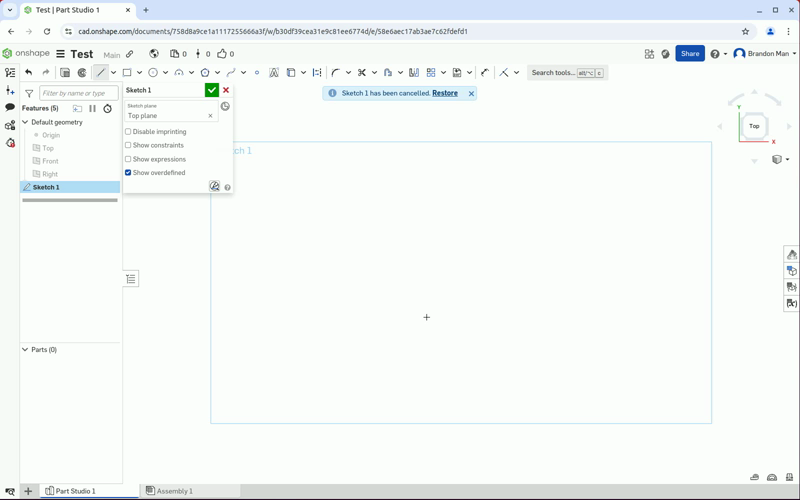
key_up(shift)
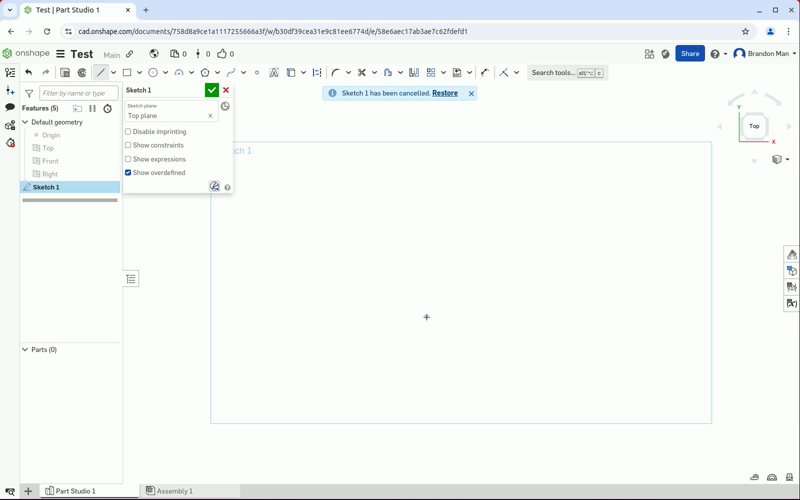
key_down(shift)
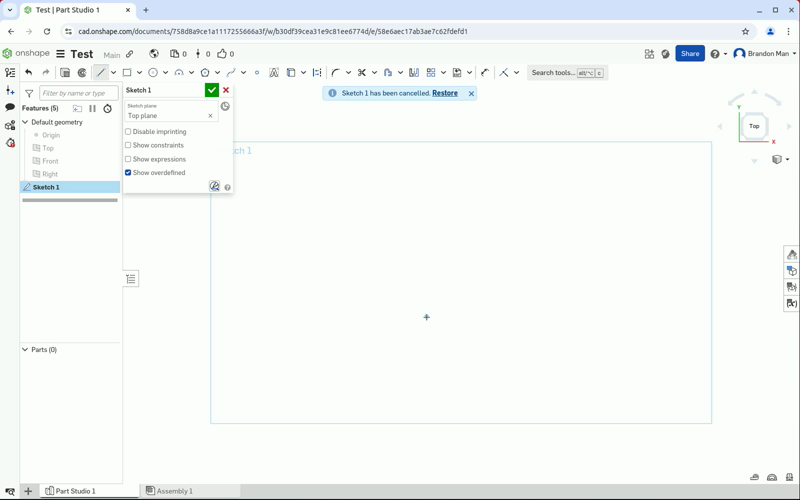
mouse_move(495, 316)
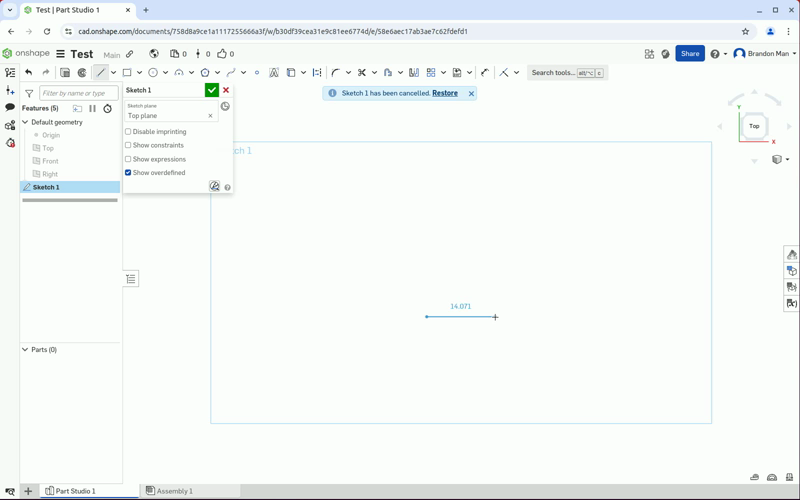
click(495, 316)
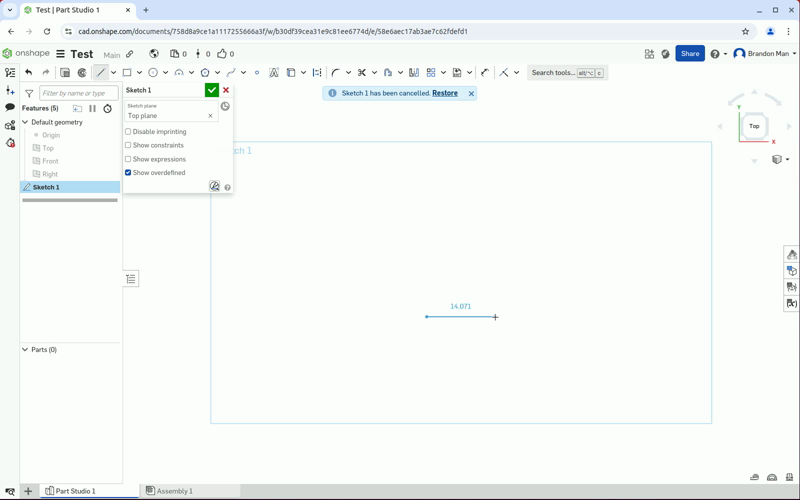
key_up(shift)
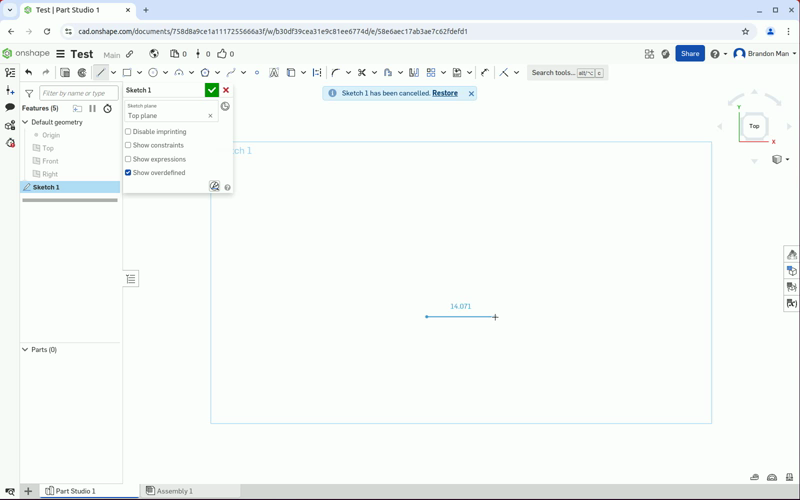
key_down(shift)
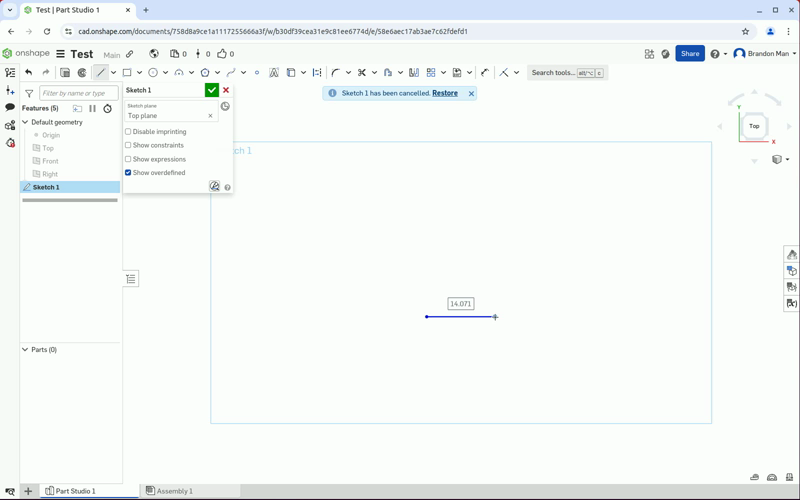
mouse_move(495, 248)
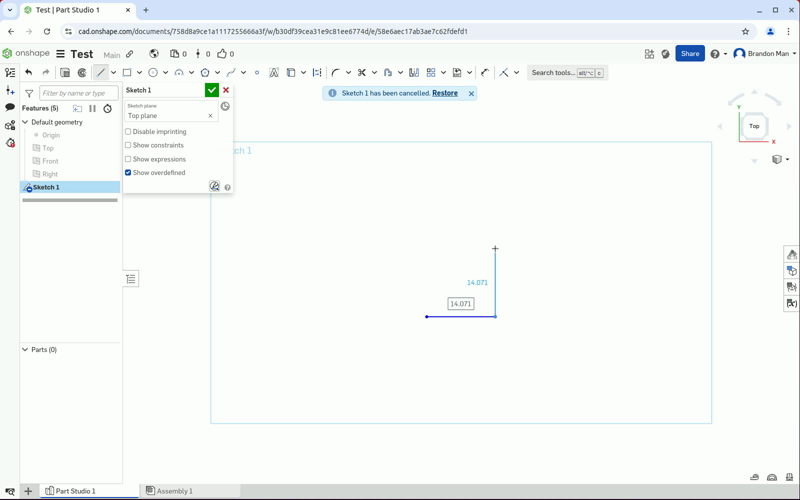
click(495, 248)
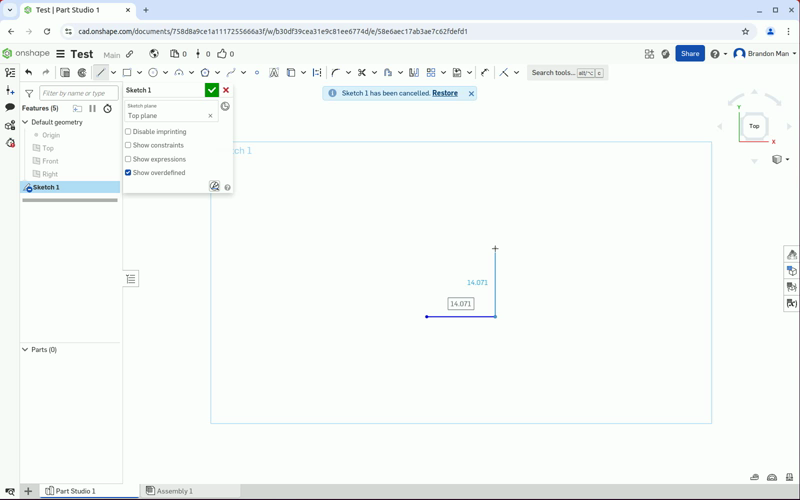
key_up(shift)
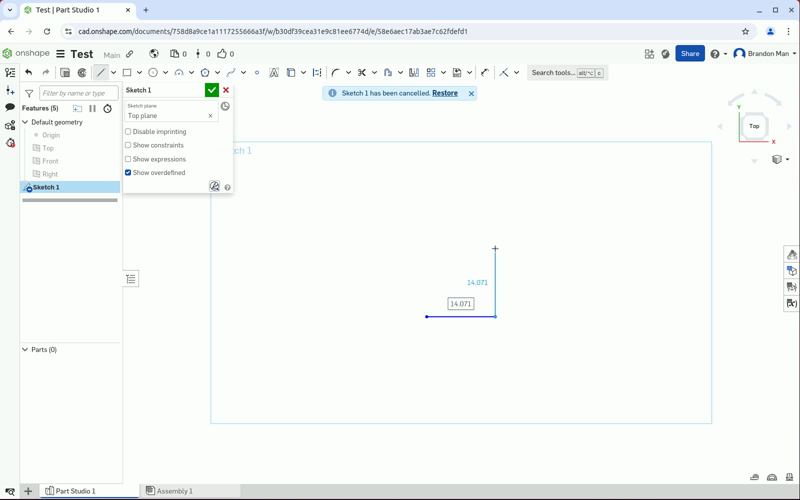
key_down(shift)
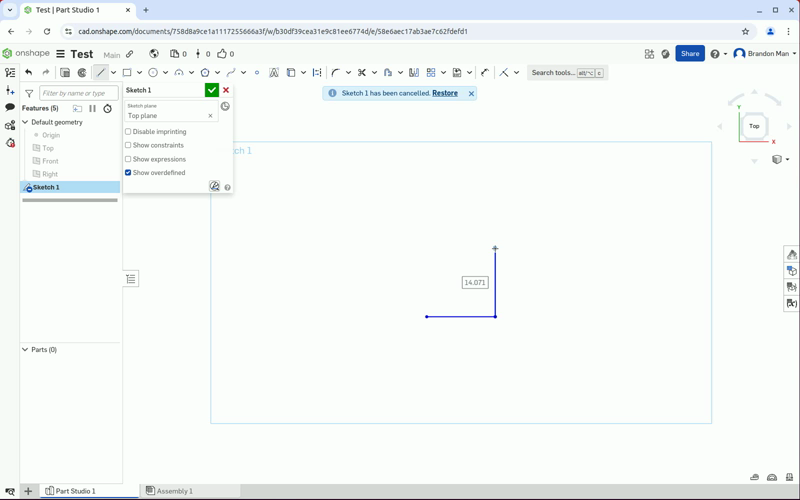
mouse_move(426, 248)
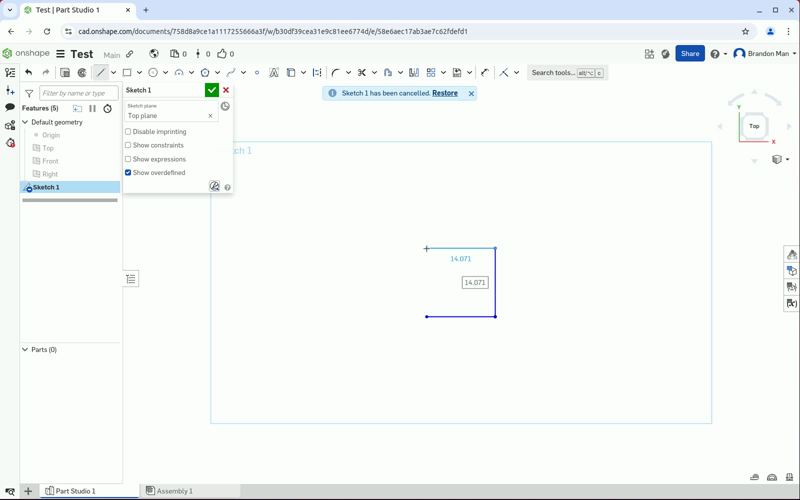
click(426, 248)
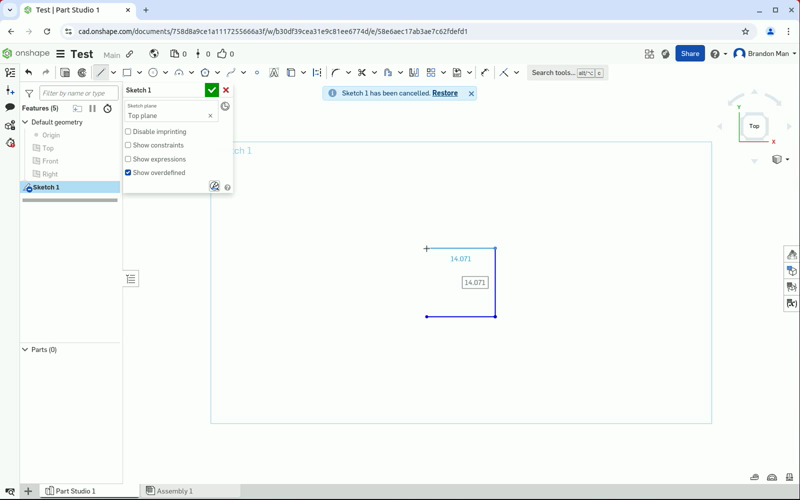
key_up(shift)
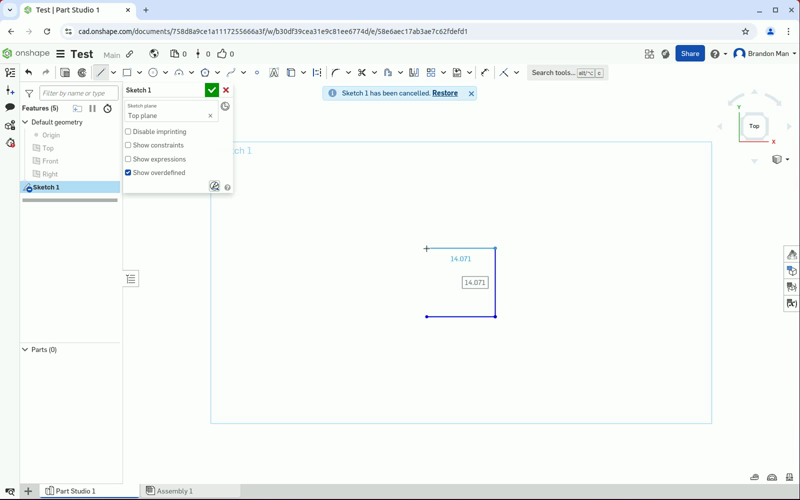
key_down(shift)
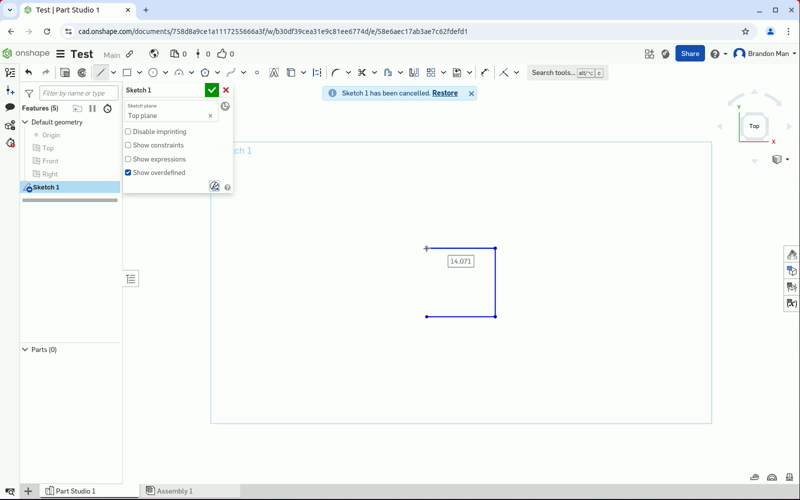
mouse_move(426, 316)
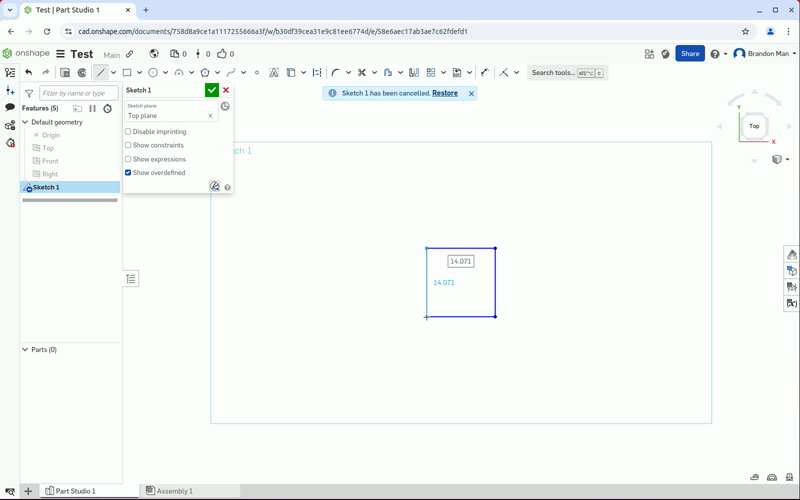
key_up(shift)
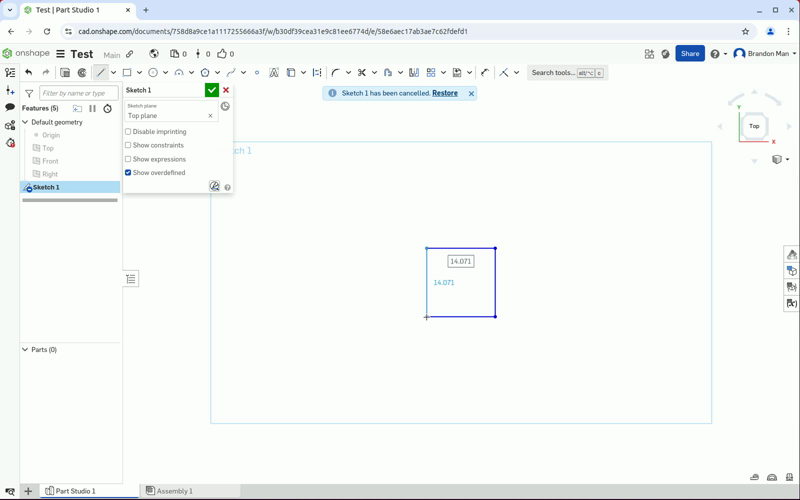
click(426, 316)
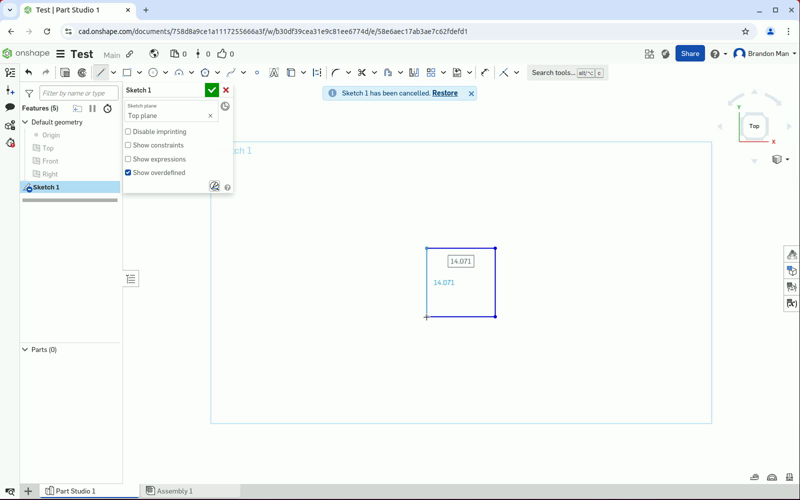
key(esc)
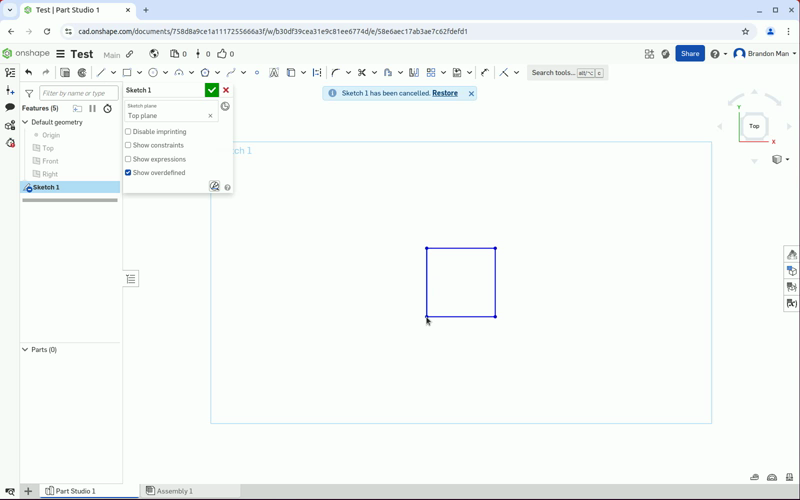
key(l)
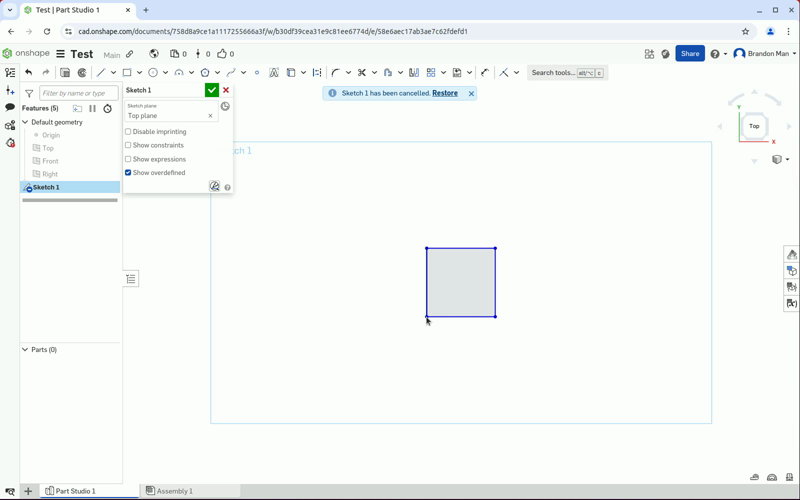
key_down(shift)
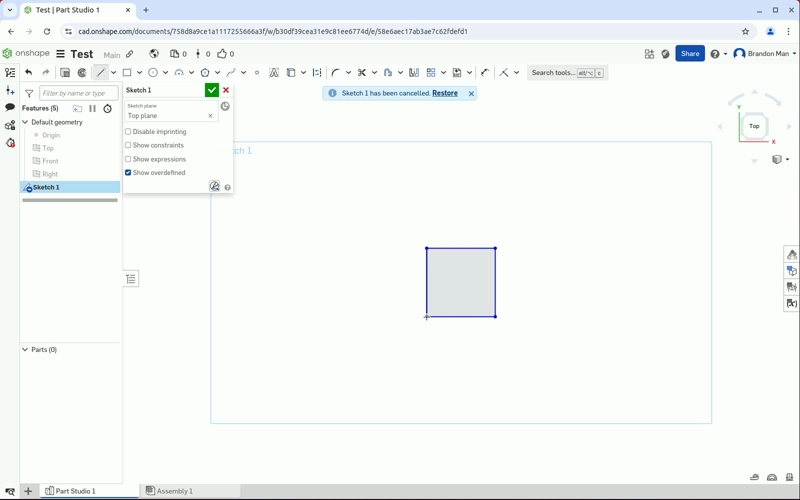
mouse_move(436, 304)
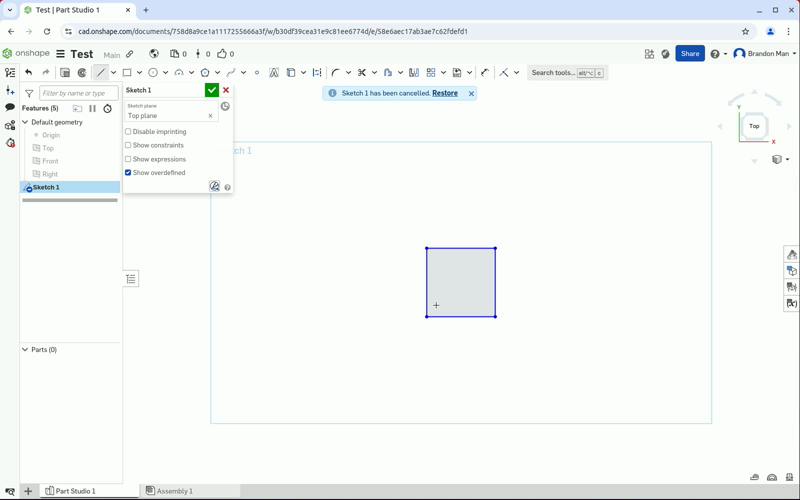
click(436, 304)
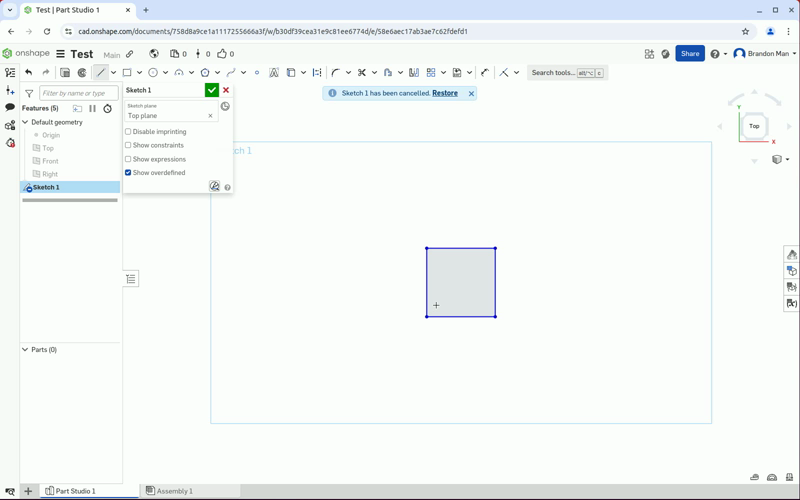
key_up(shift)
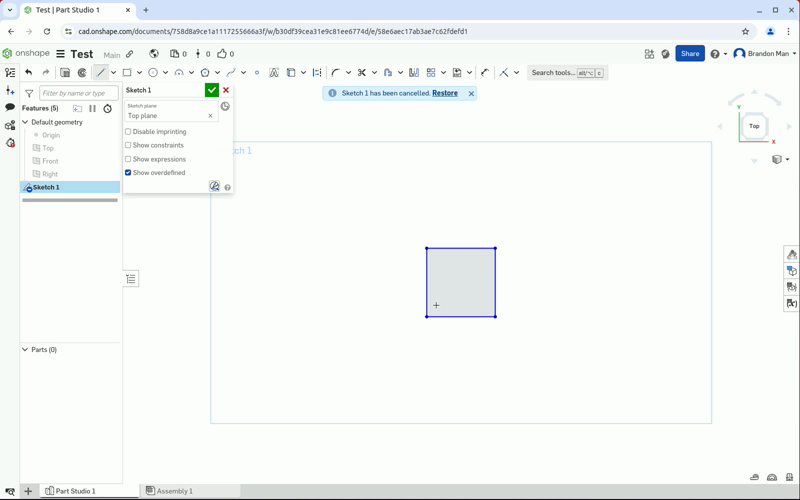
key_down(shift)
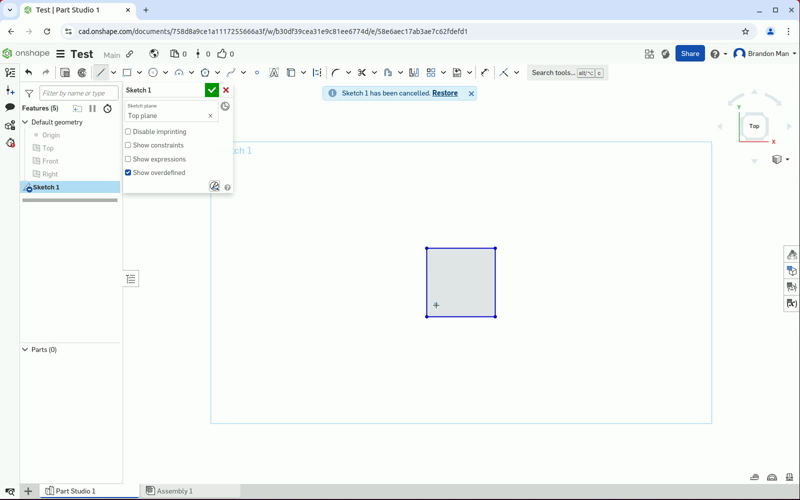
mouse_move(466, 304)
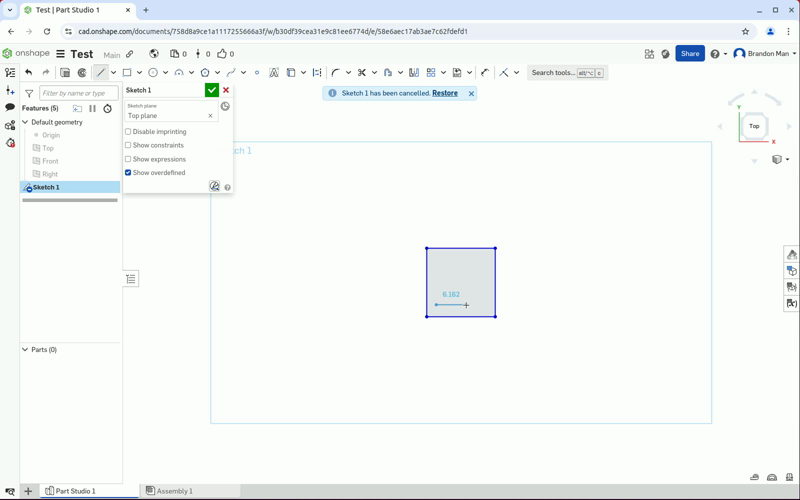
mouse_move(436, 260)
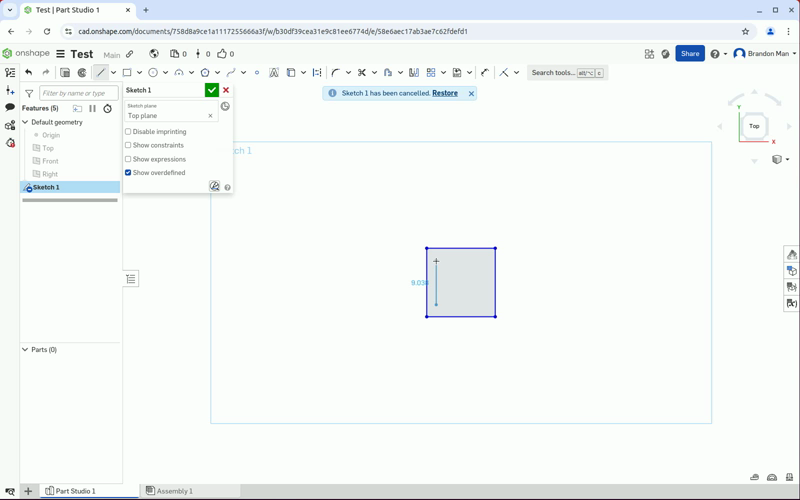
click(436, 260)
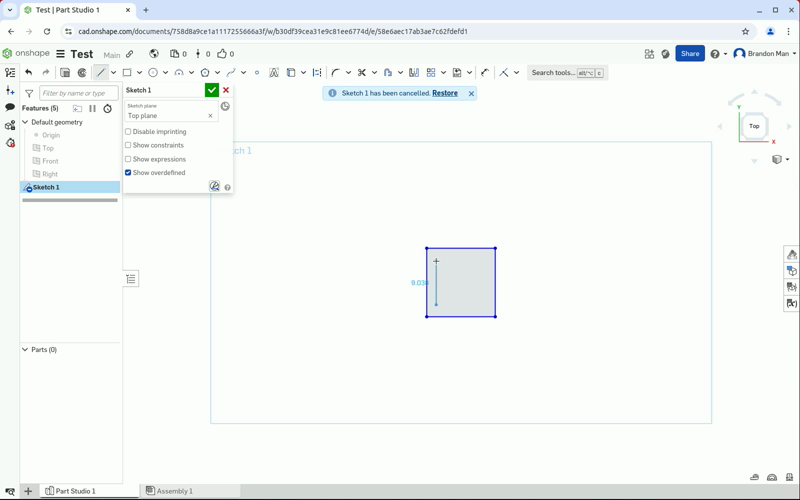
key_up(shift)
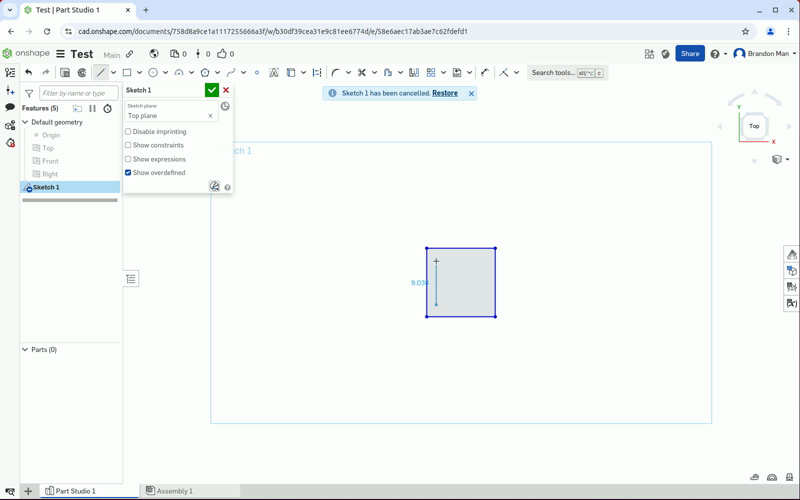
key(esc)
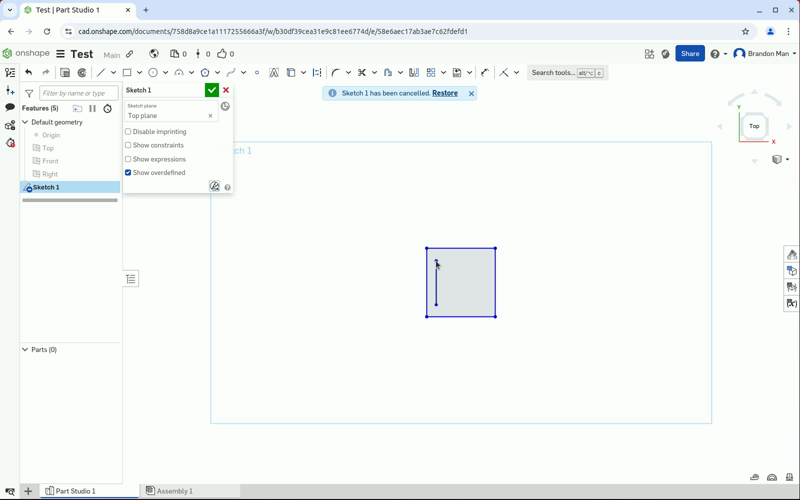
key(a)
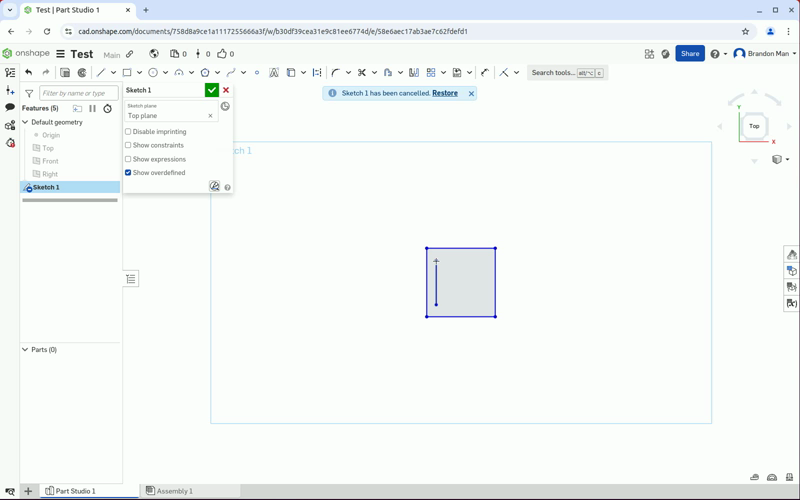
mouse_move(436, 260)
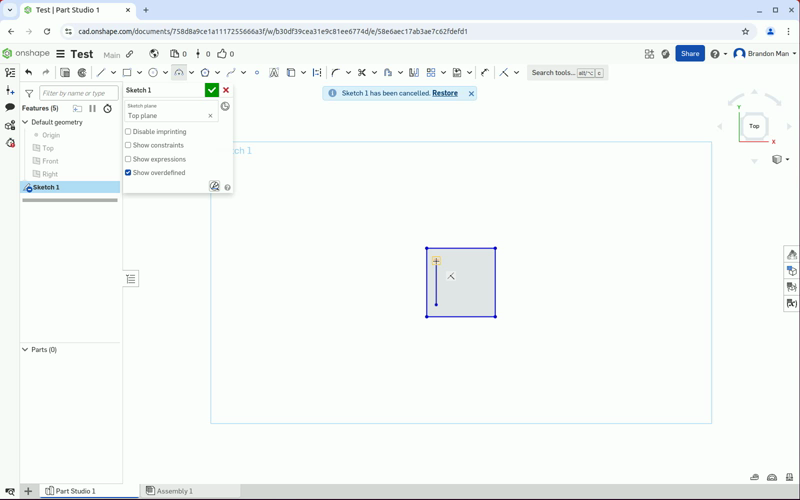
click(436, 260)
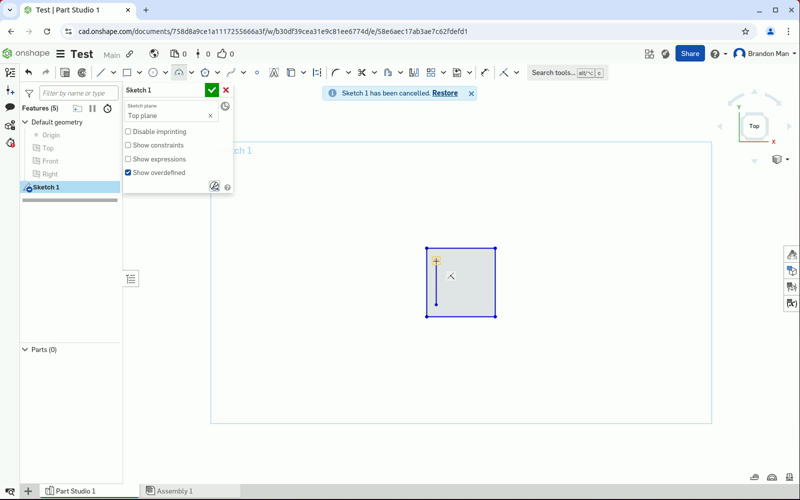
key_down(shift)
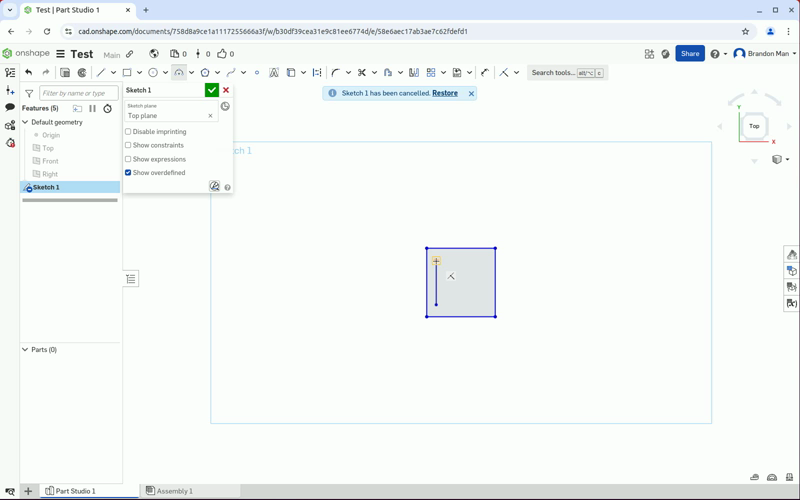
mouse_move(438, 258)
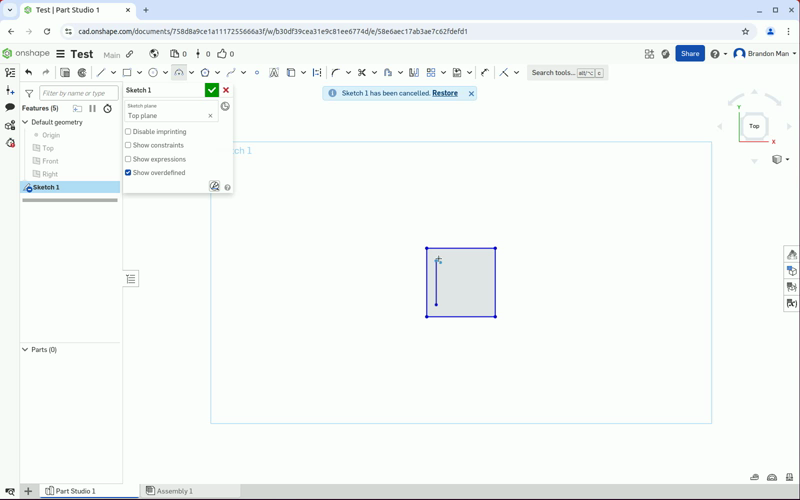
scroll(6)
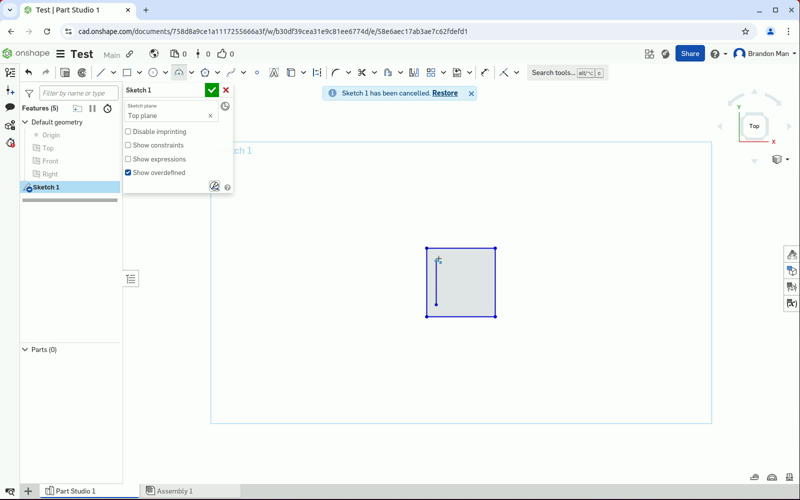
scroll(6)
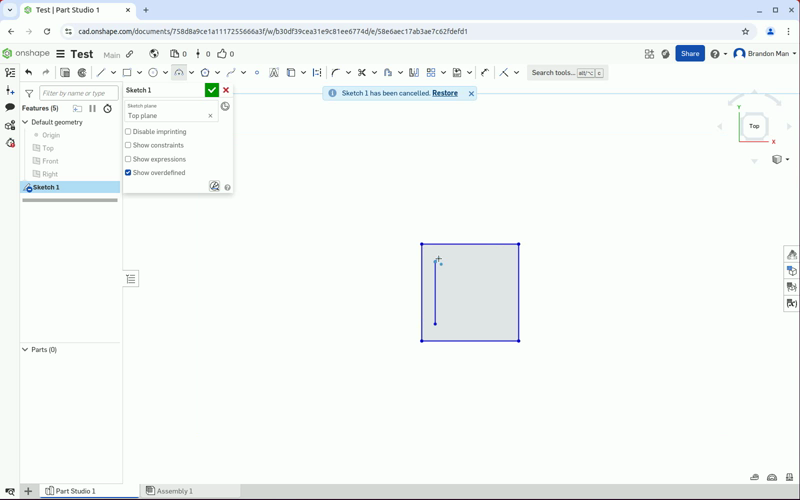
scroll(6)
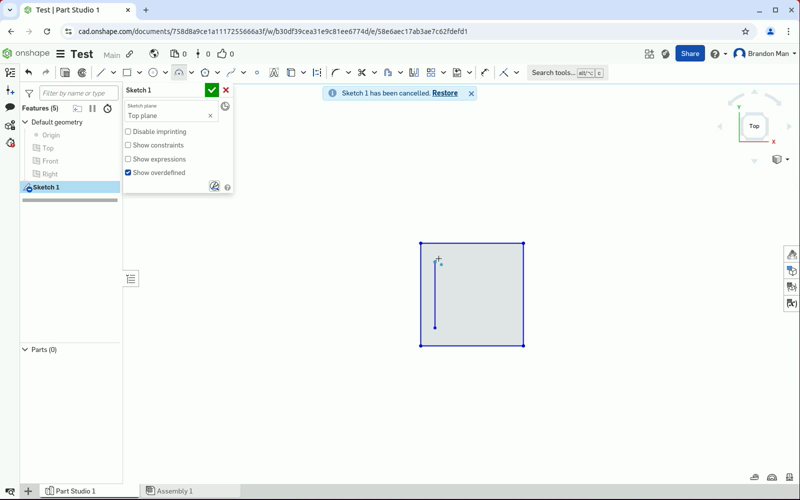
scroll(6)
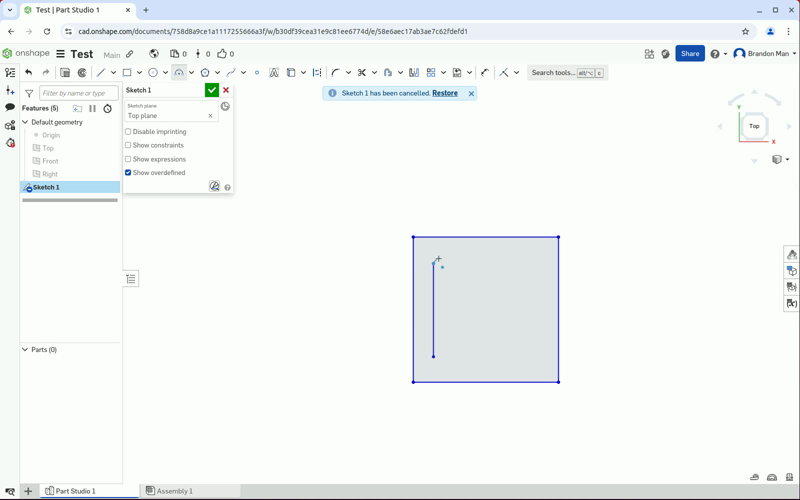
scroll(6)
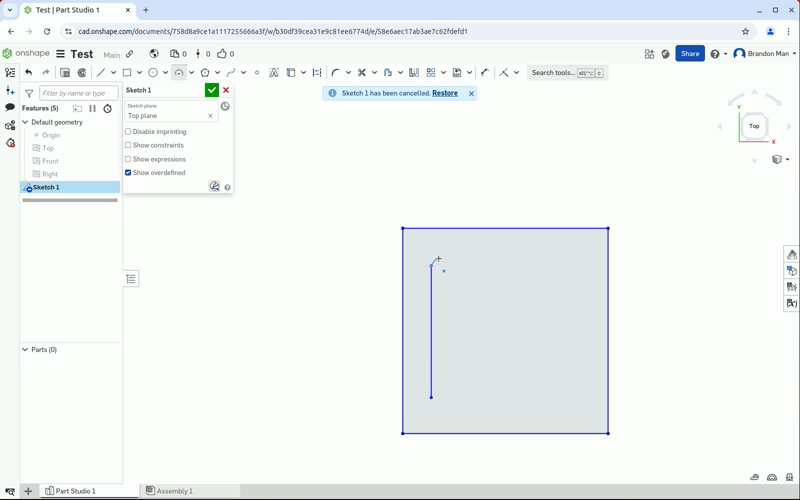
scroll(6)
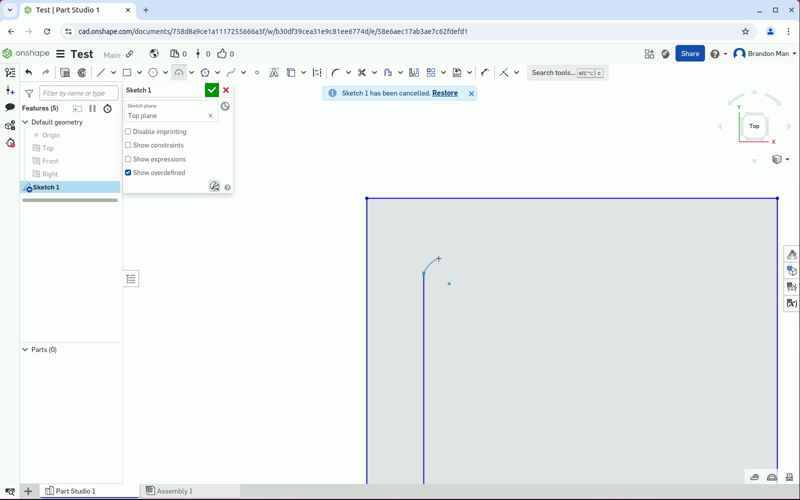
scroll(6)
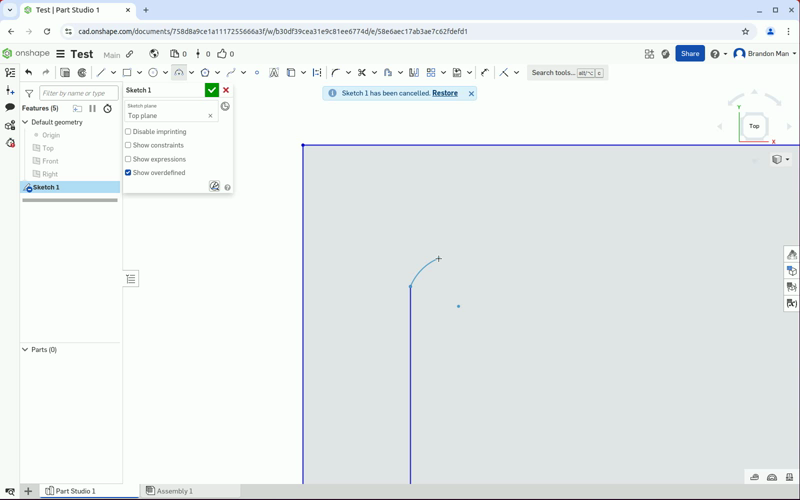
click(438, 258)
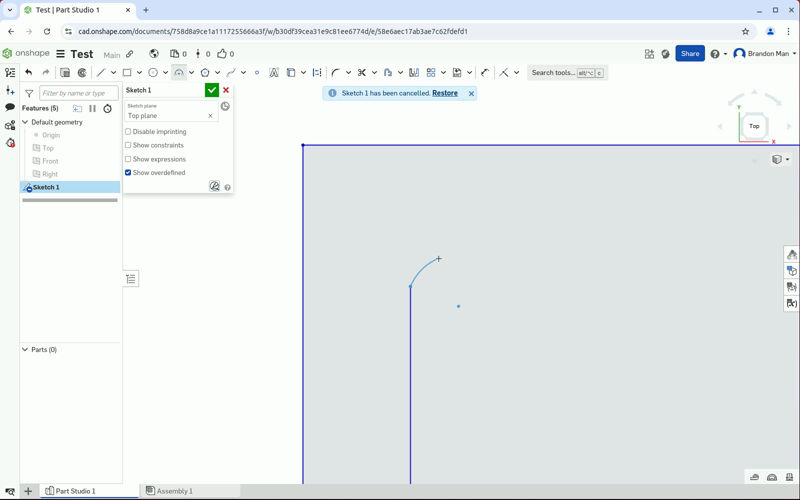
scroll(-6)
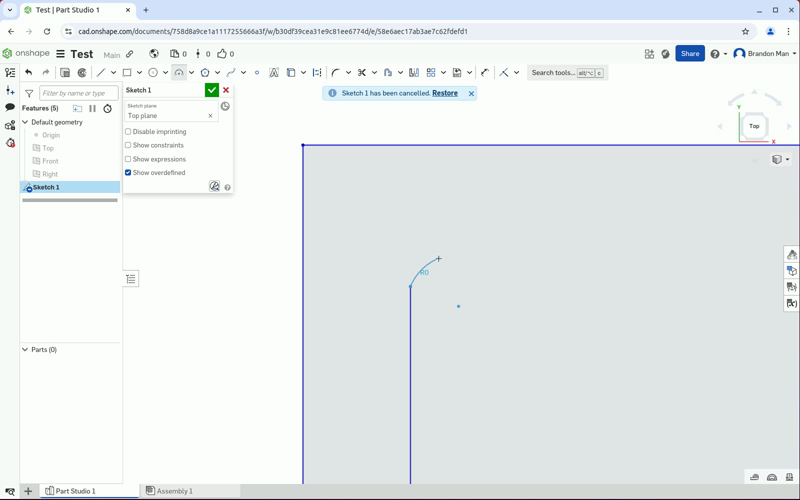
scroll(-6)
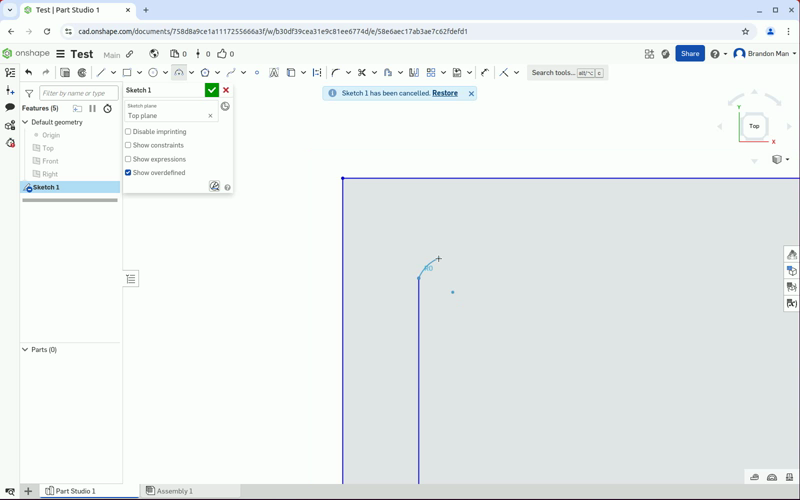
scroll(-6)
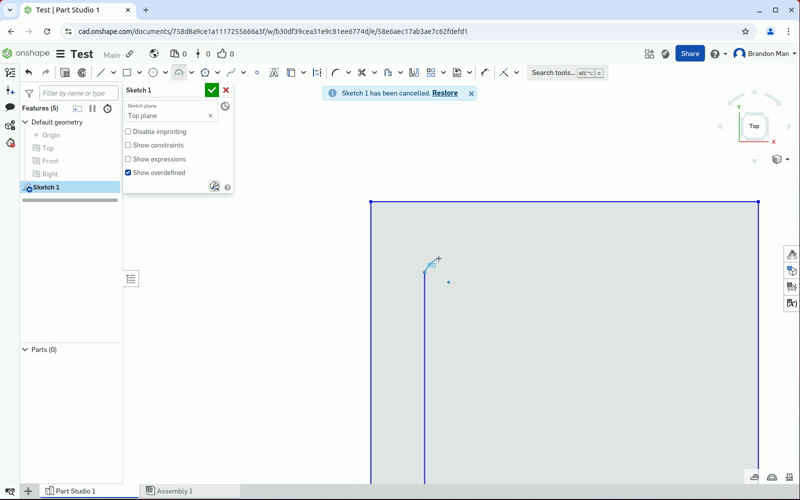
scroll(-6)
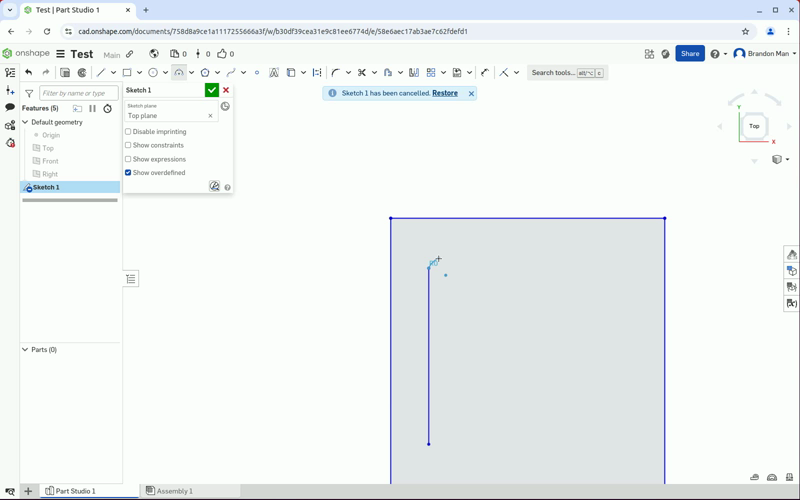
scroll(-6)
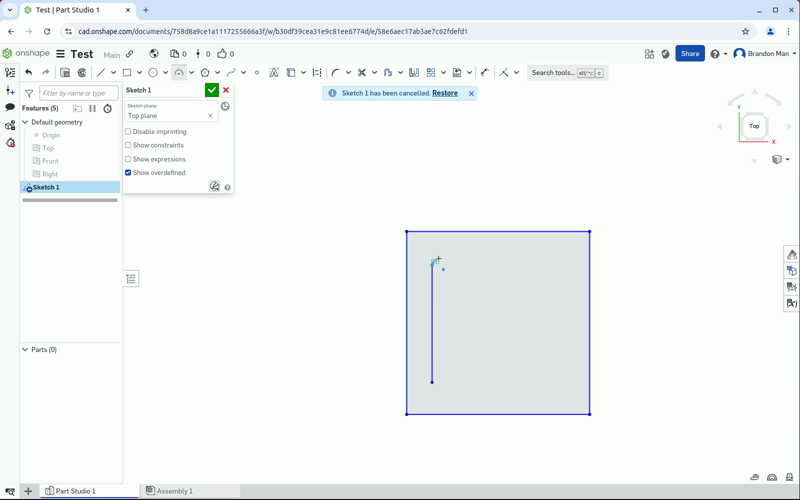
scroll(-6)
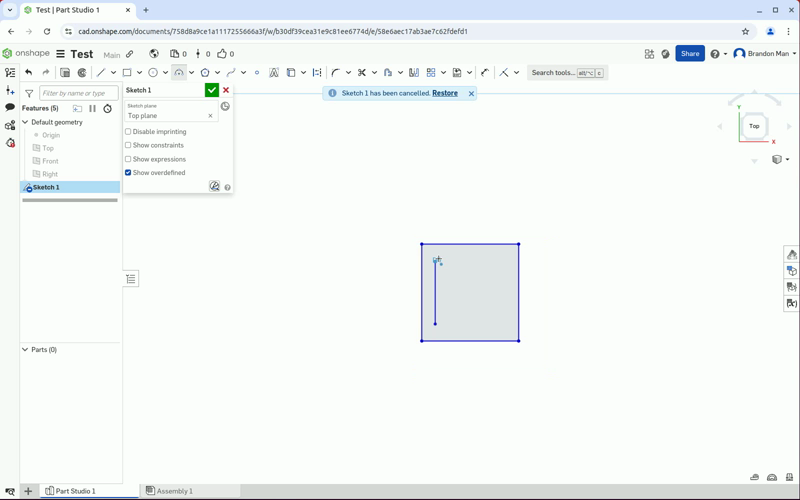
scroll(-6)
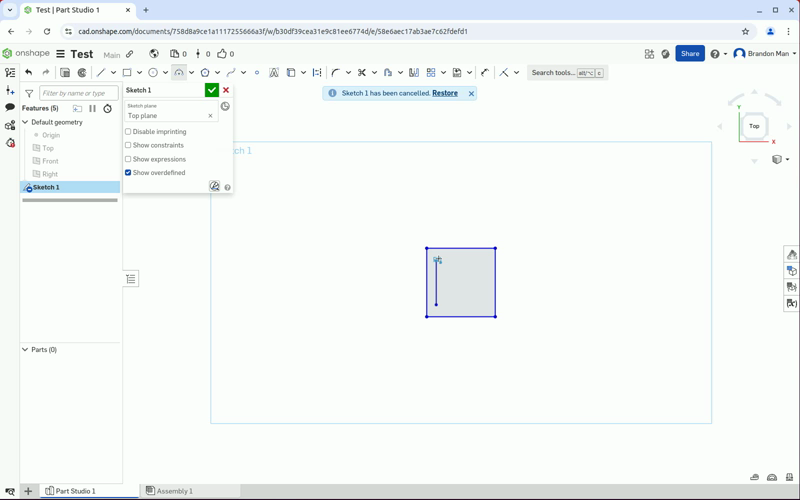
mouse_move(434, 255)
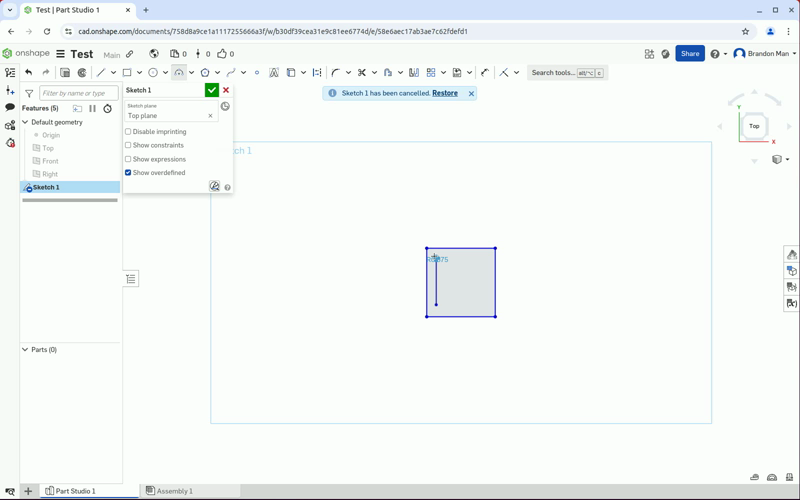
scroll(6)
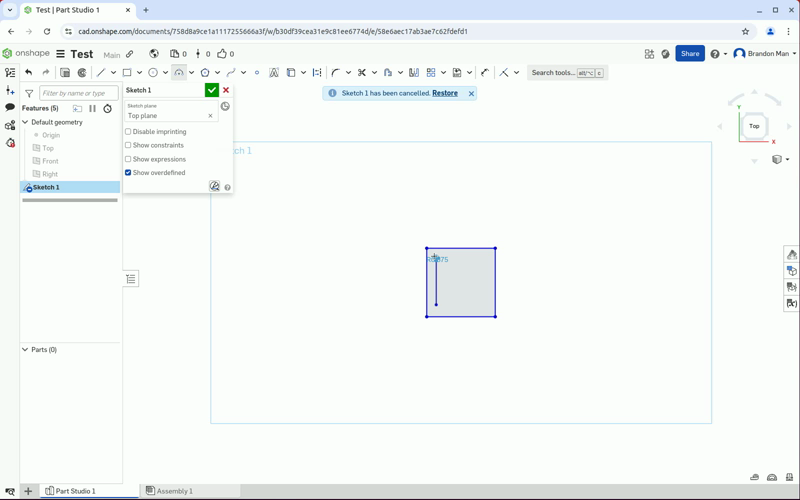
scroll(6)
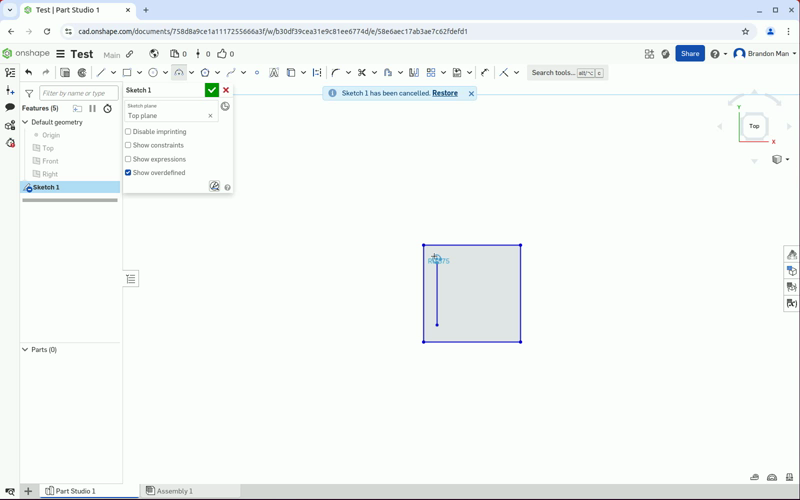
scroll(6)
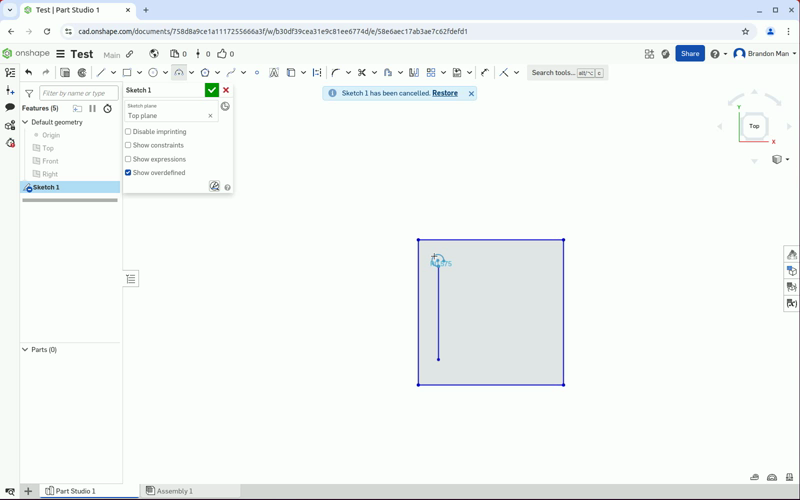
scroll(6)
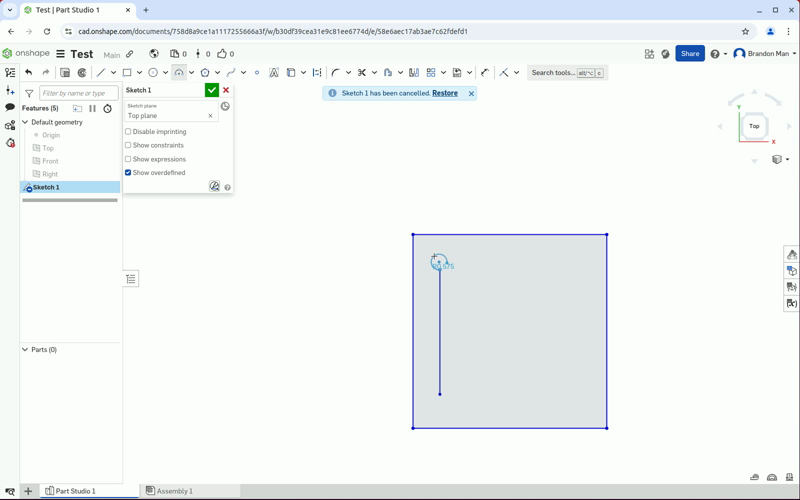
scroll(6)
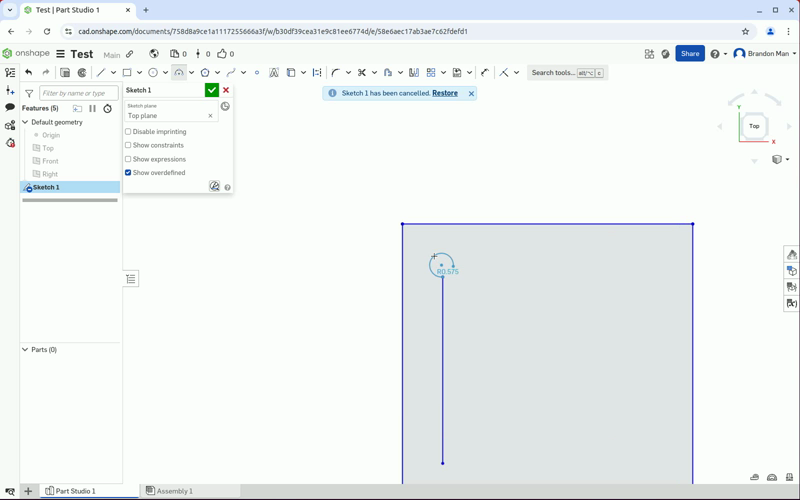
scroll(6)
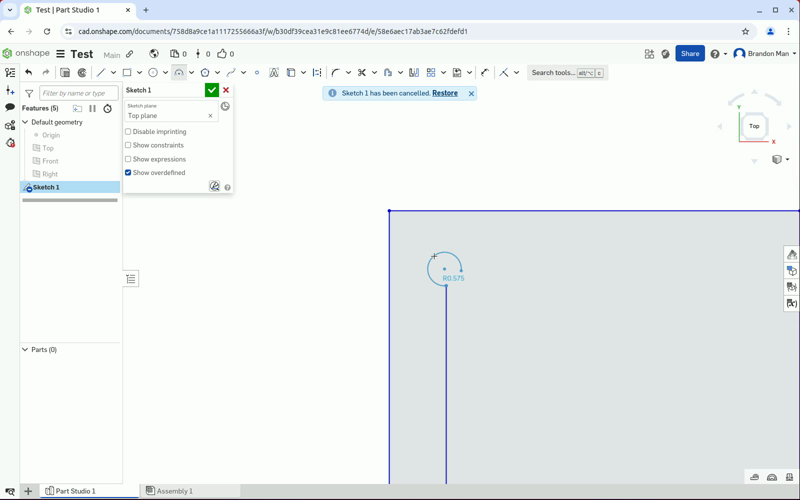
scroll(6)
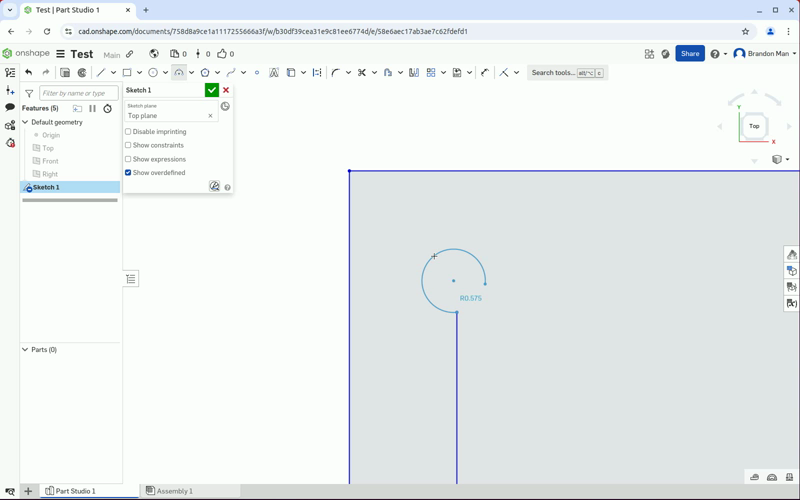
click(434, 255)
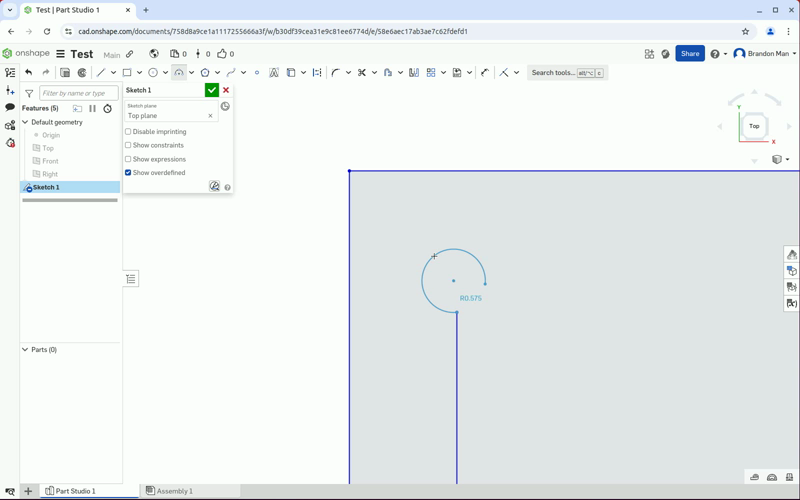
scroll(-6)
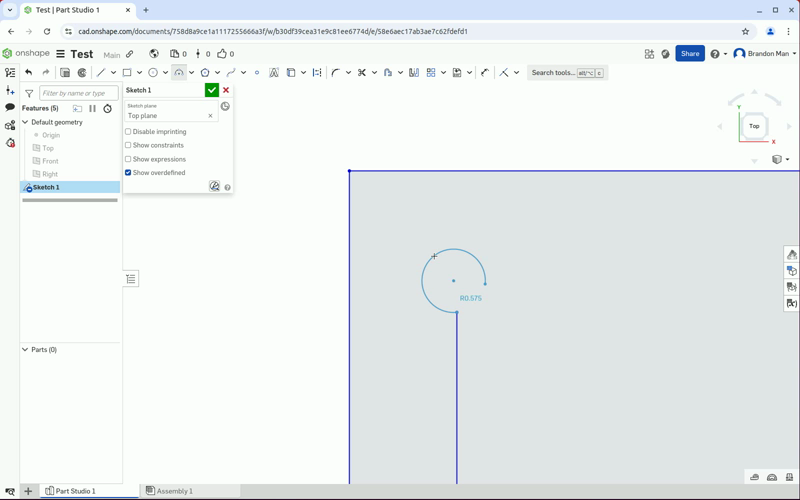
scroll(-6)
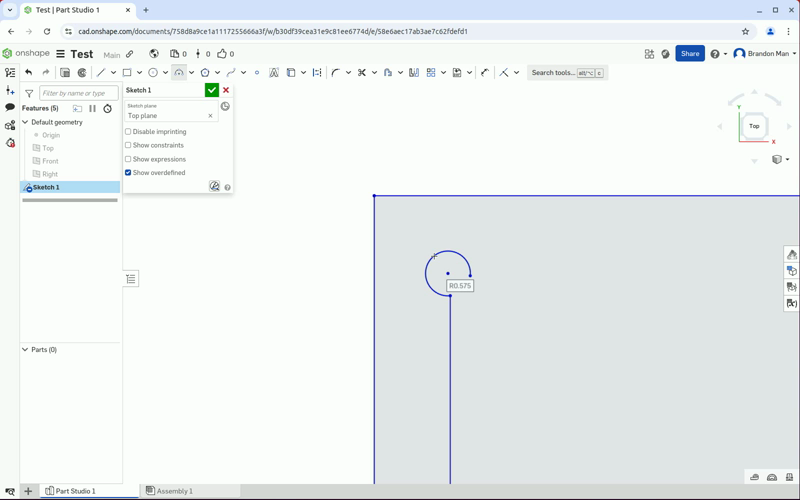
scroll(-6)
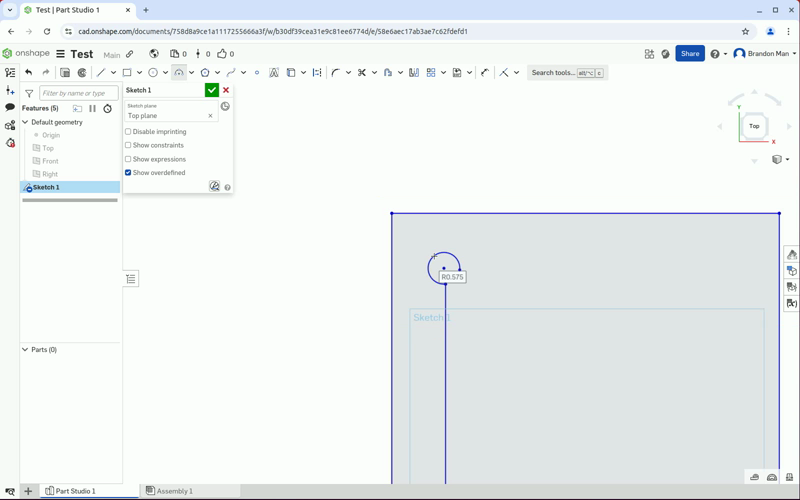
scroll(-6)
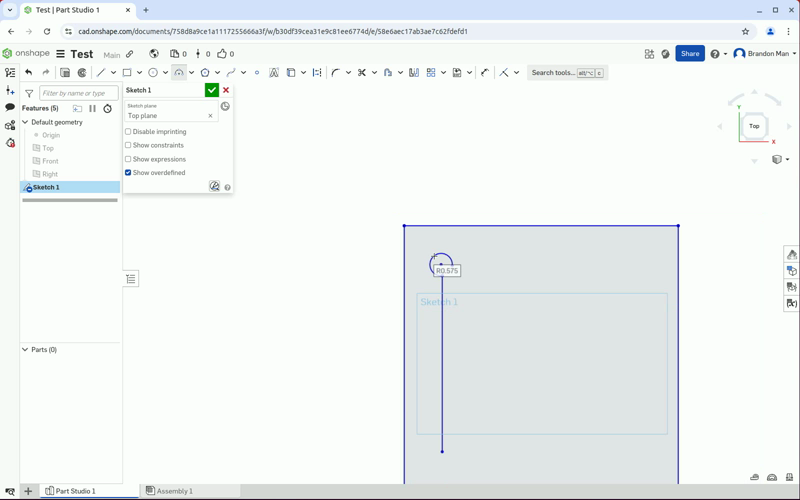
scroll(-6)
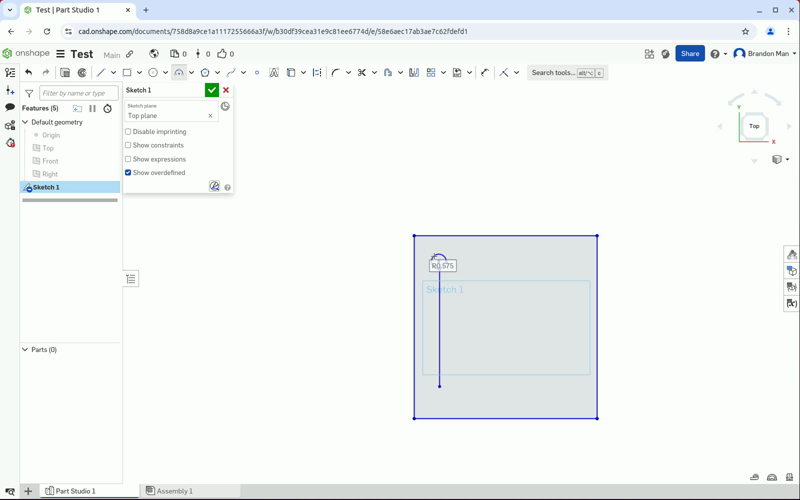
scroll(-6)
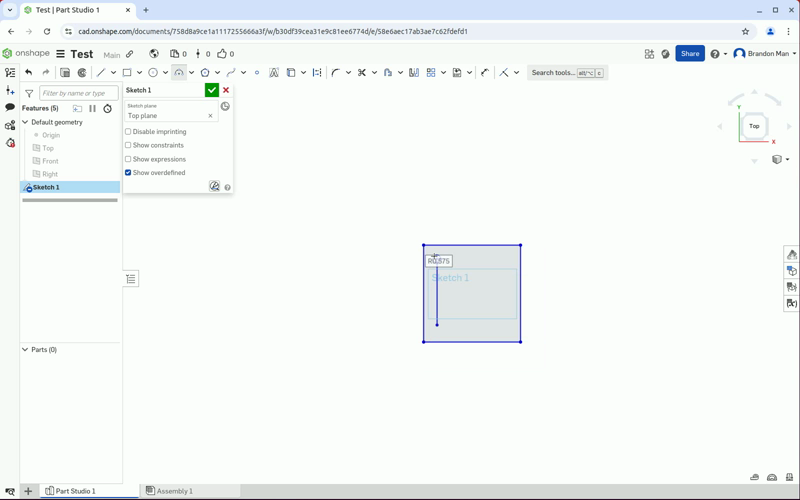
scroll(-6)
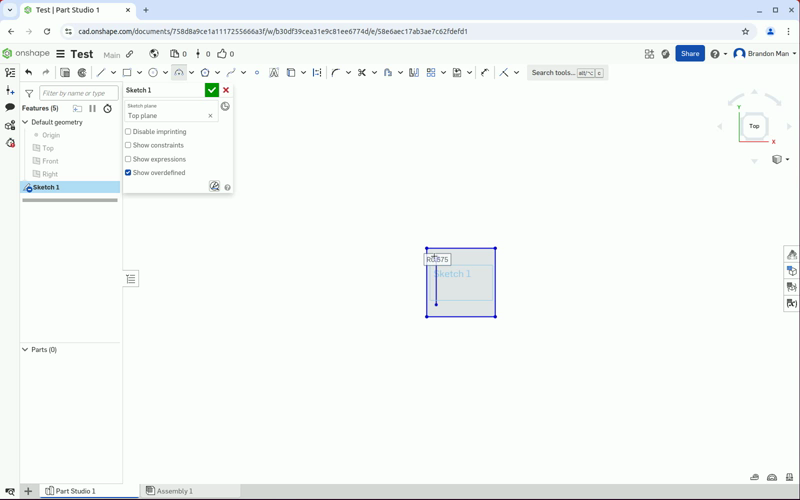
key_up(shift)
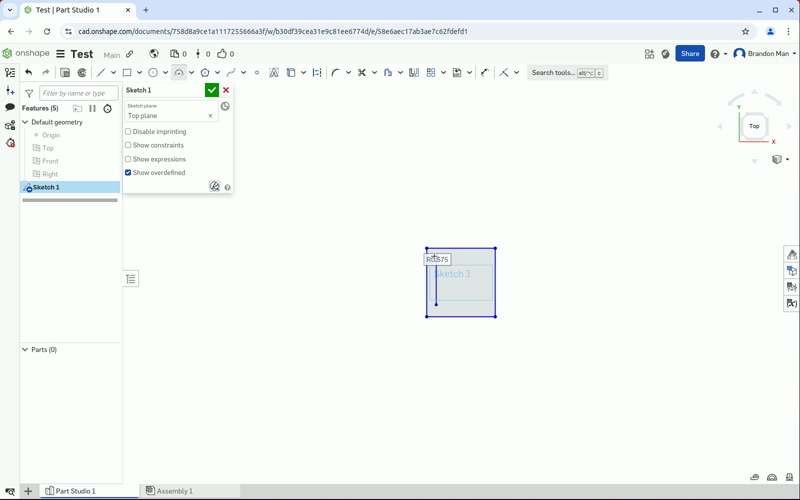
key(esc)
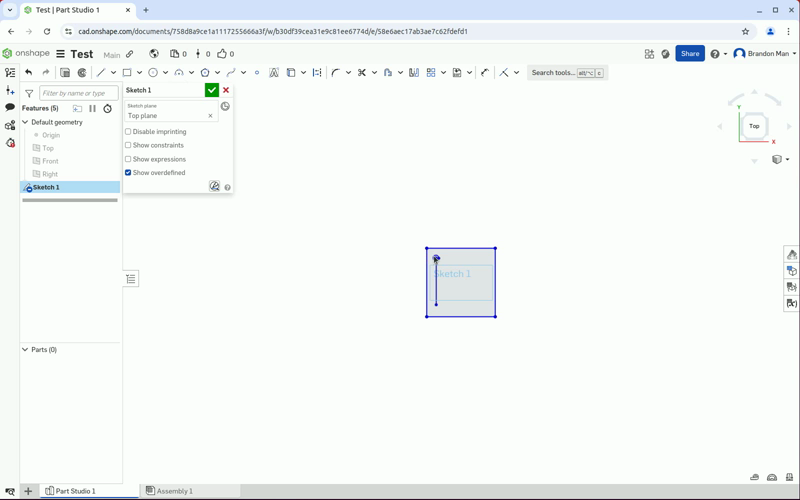
key(l)
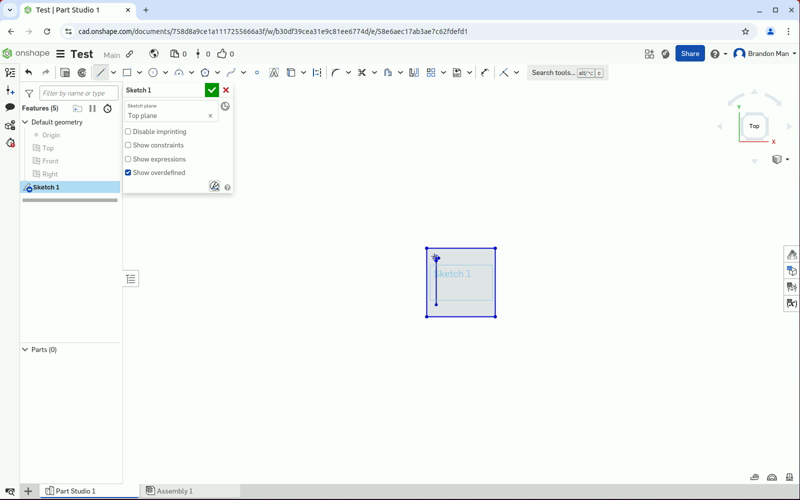
mouse_move(438, 258)
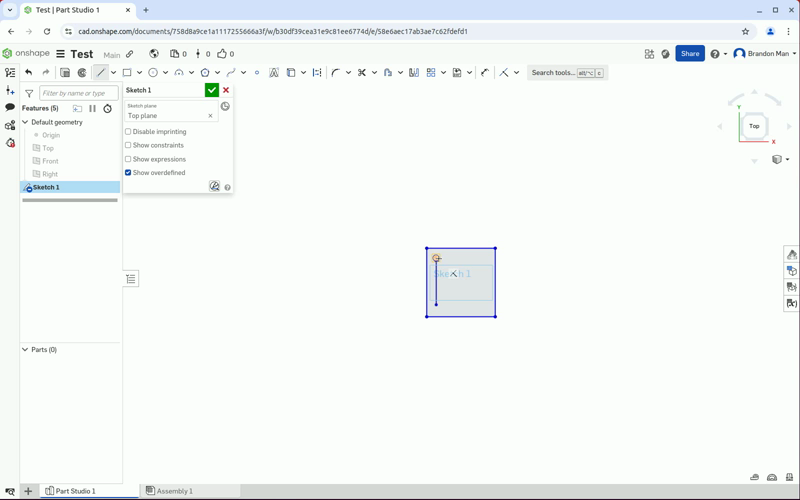
scroll(6)
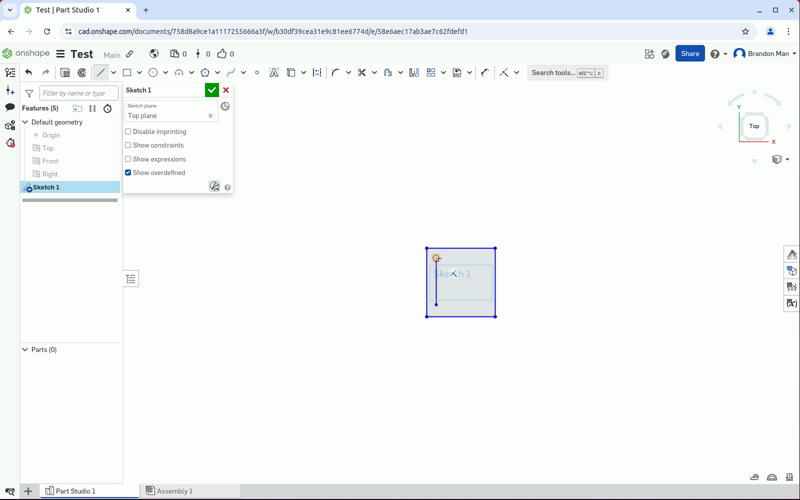
scroll(6)
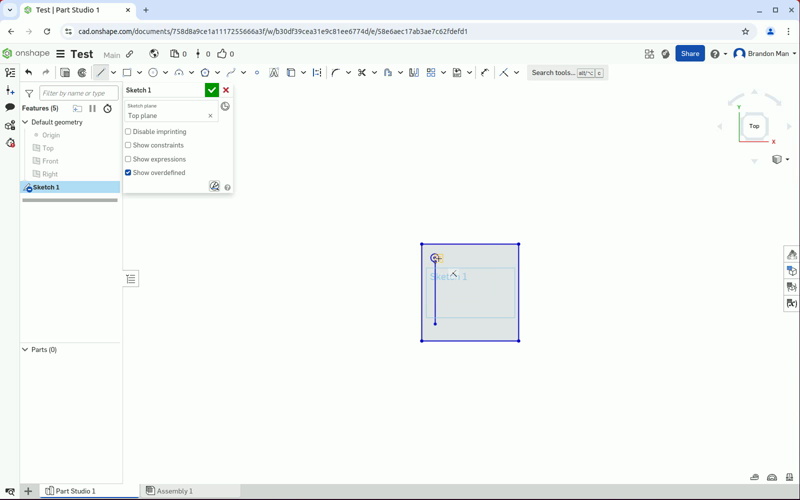
scroll(6)
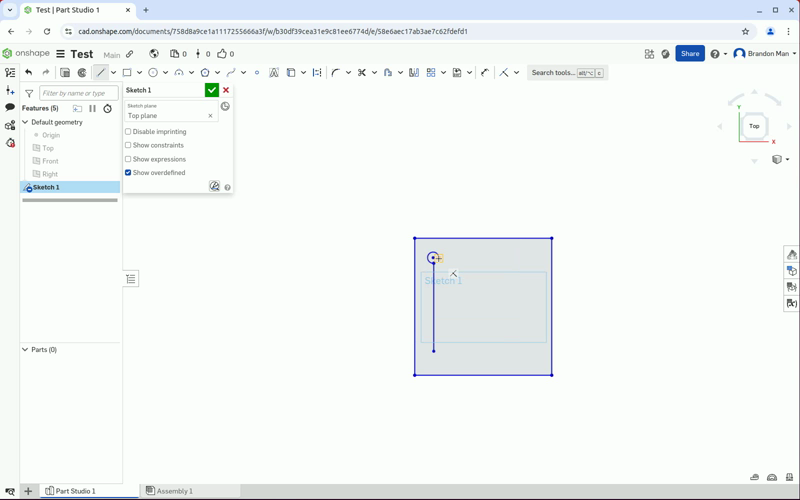
scroll(6)
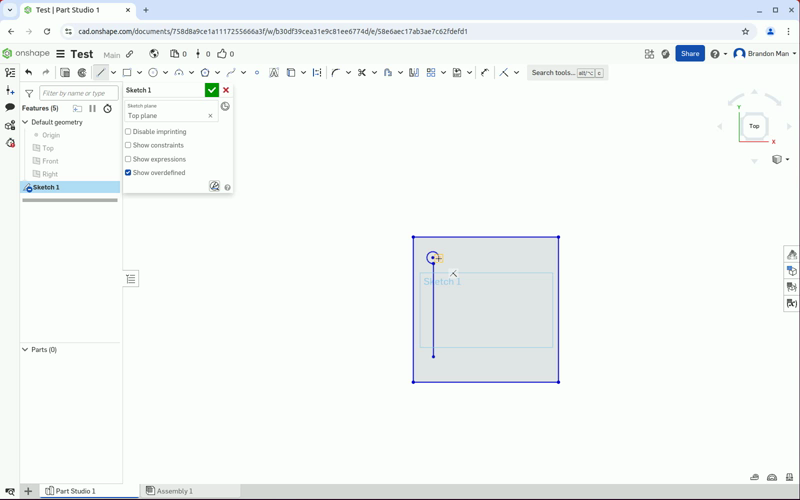
scroll(6)
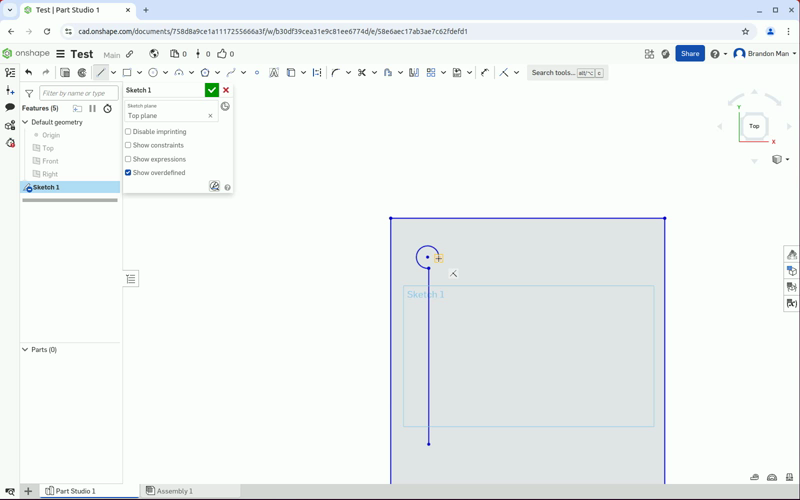
scroll(6)
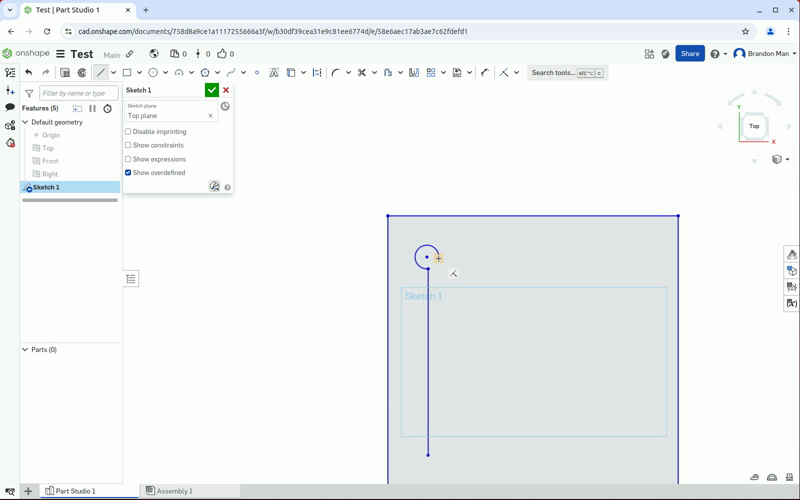
scroll(6)
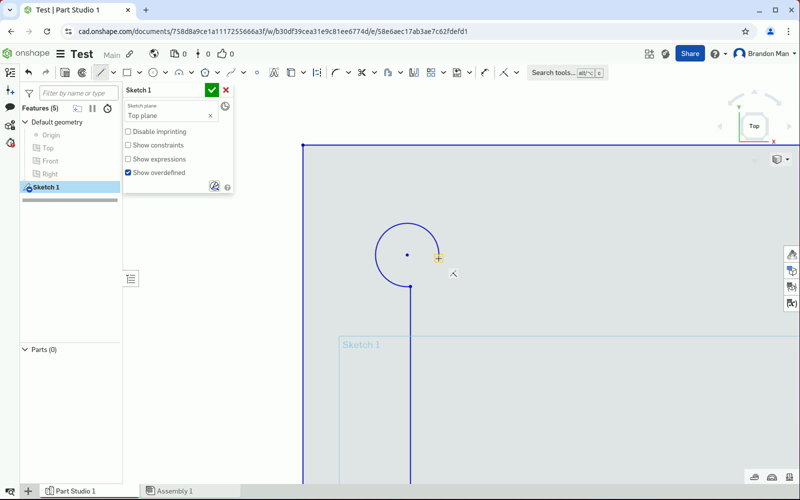
click(438, 258)
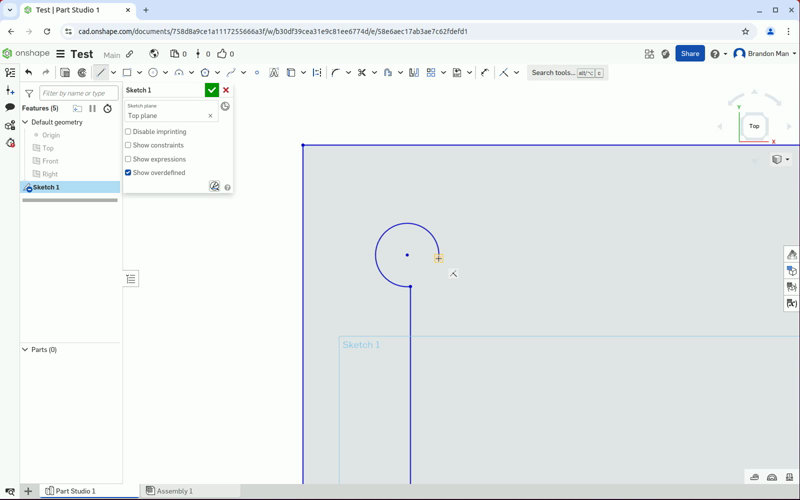
scroll(-6)
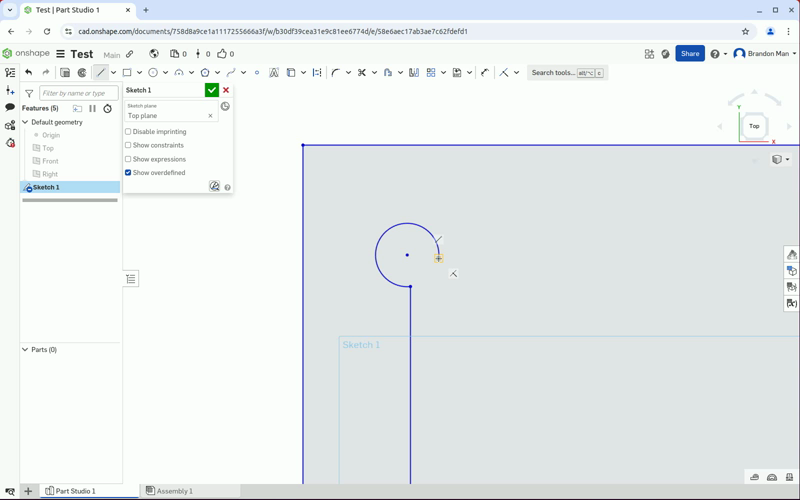
scroll(-6)
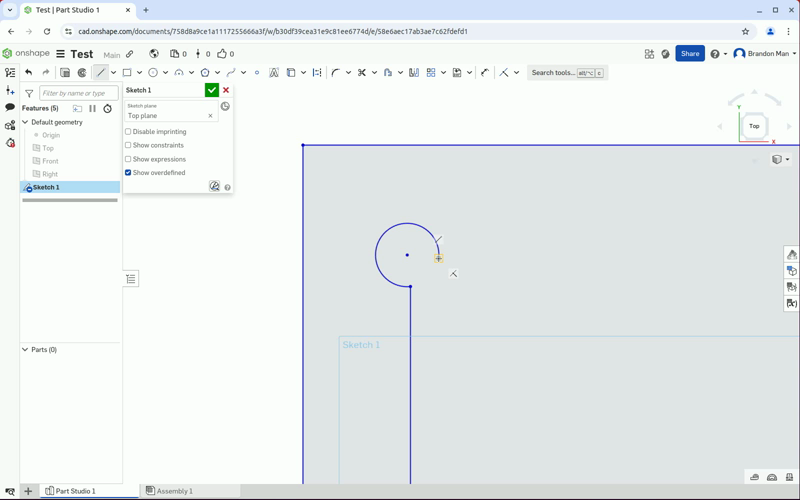
scroll(-6)
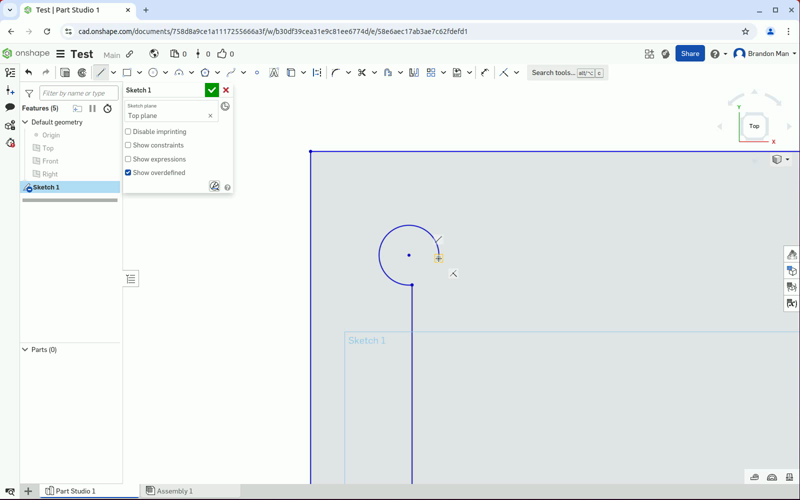
scroll(-6)
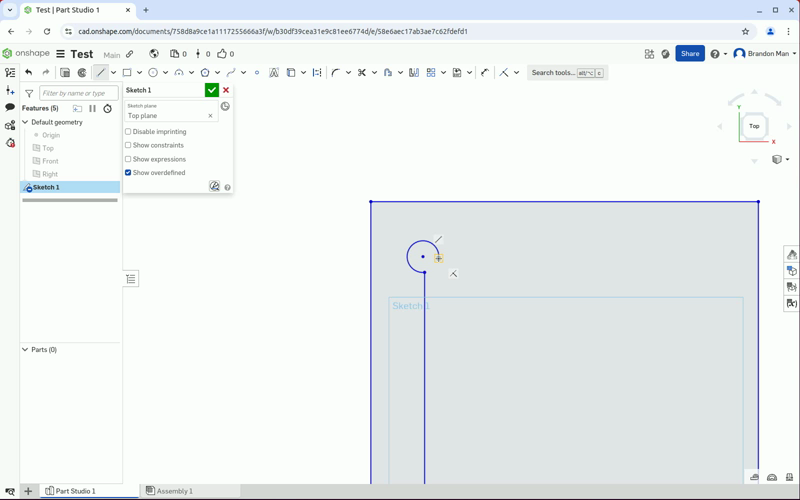
scroll(-6)
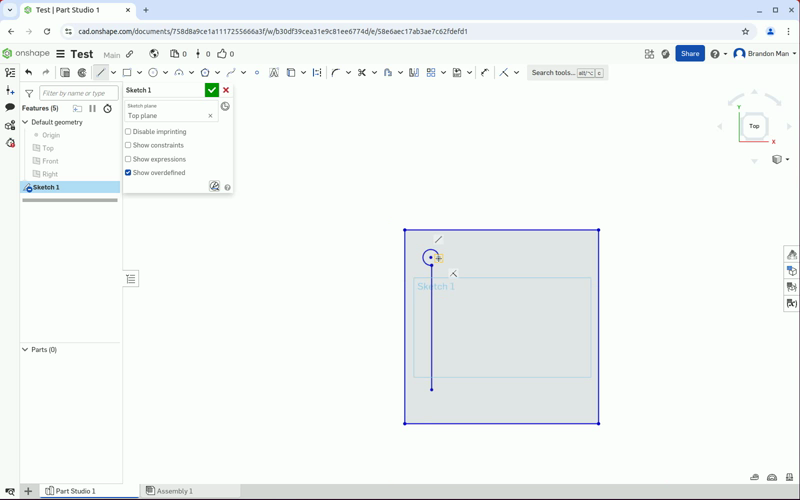
scroll(-6)
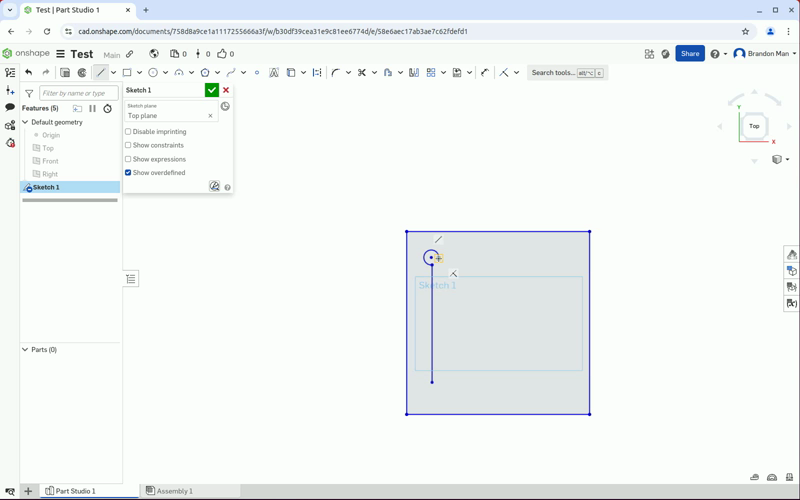
scroll(-6)
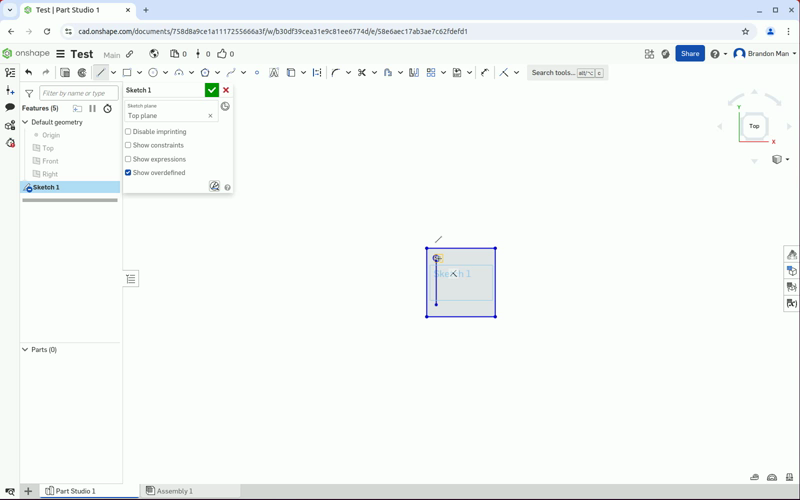
key_down(shift)
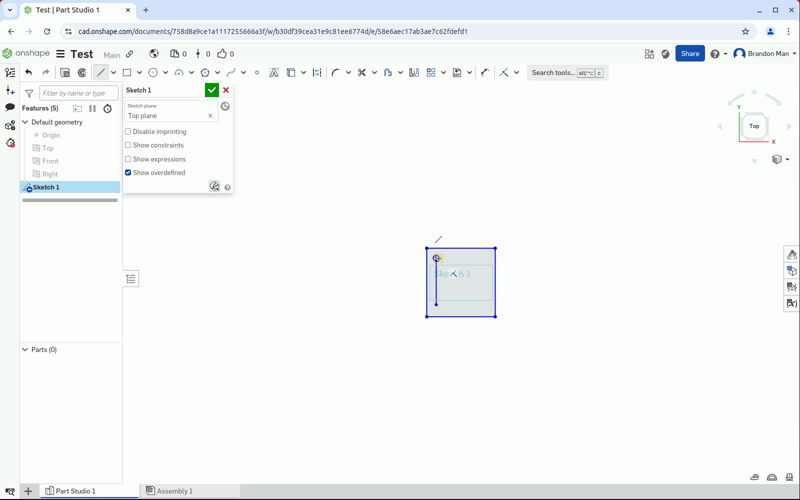
mouse_move(468, 258)
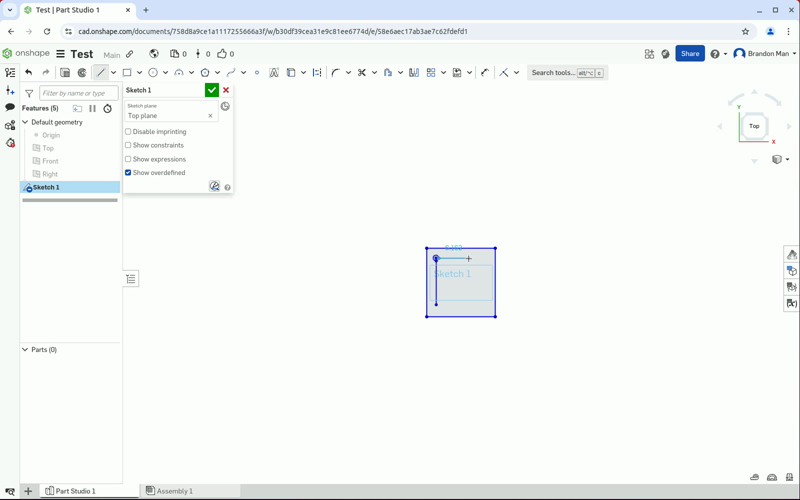
mouse_move(483, 258)
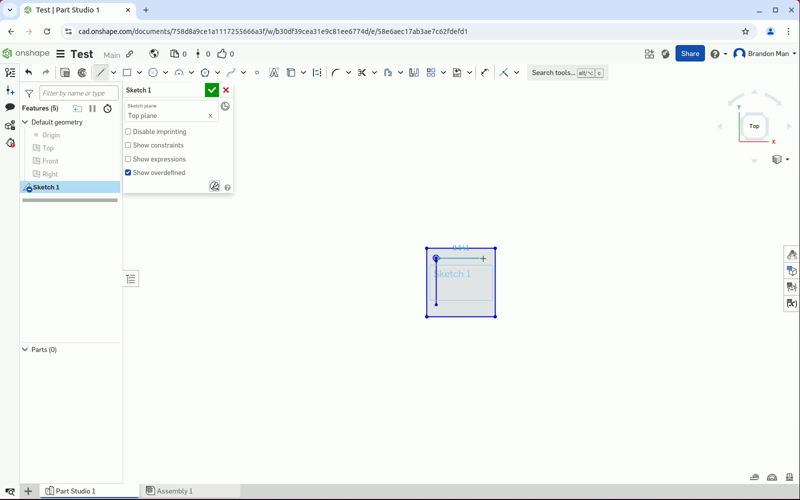
click(483, 258)
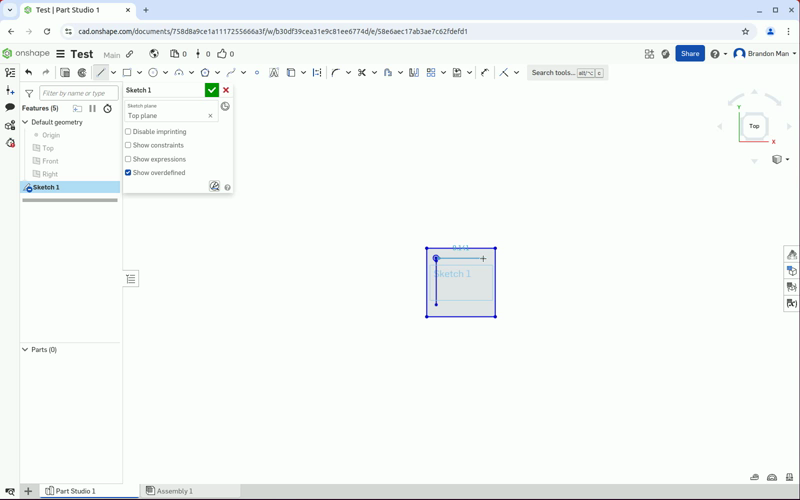
key_up(shift)
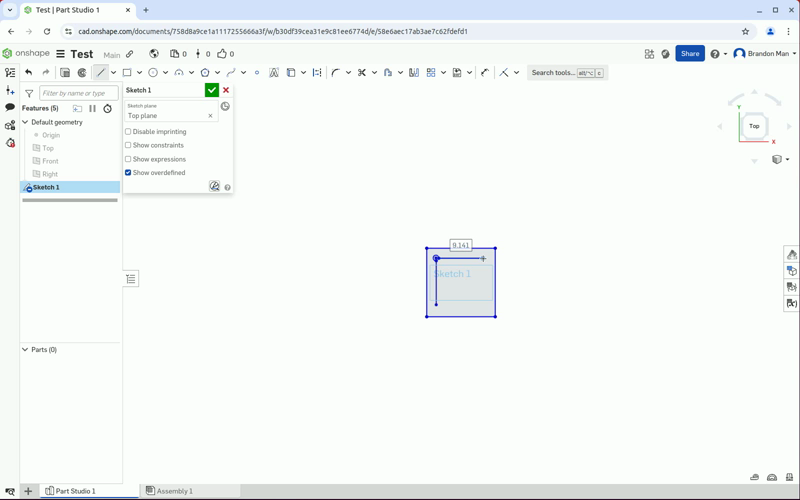
key(esc)
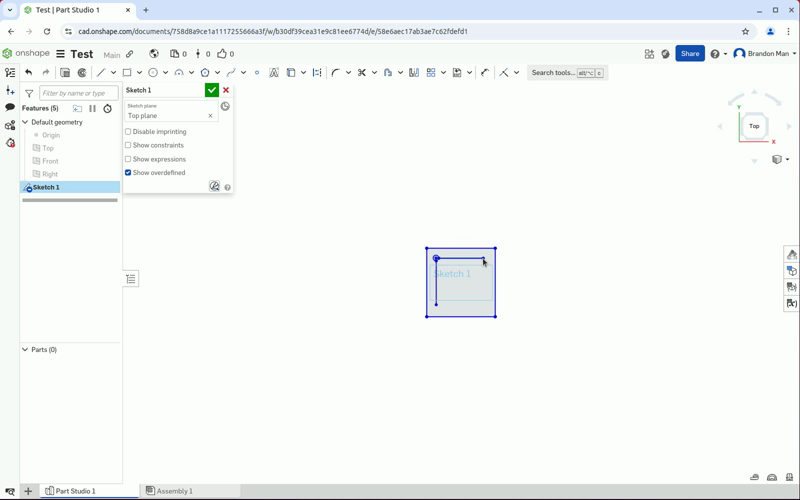
key(a)
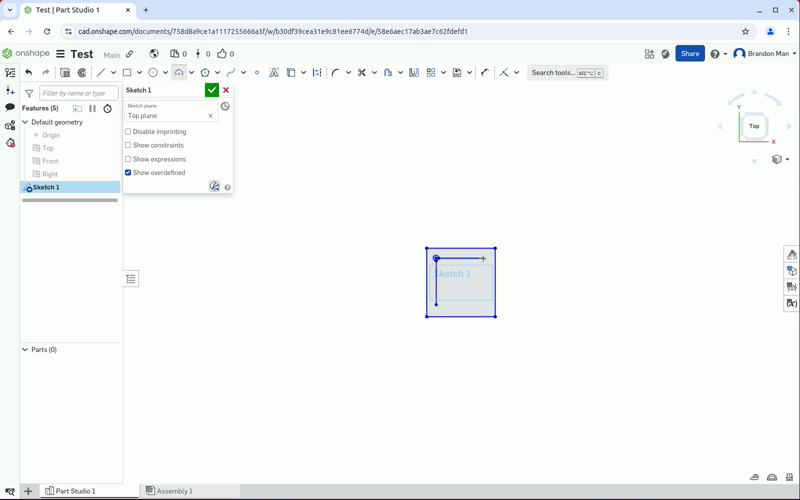
mouse_move(483, 258)
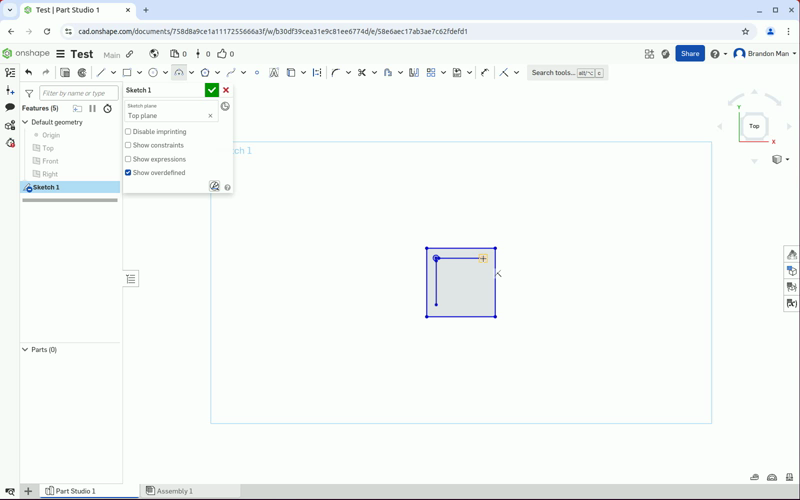
click(483, 258)
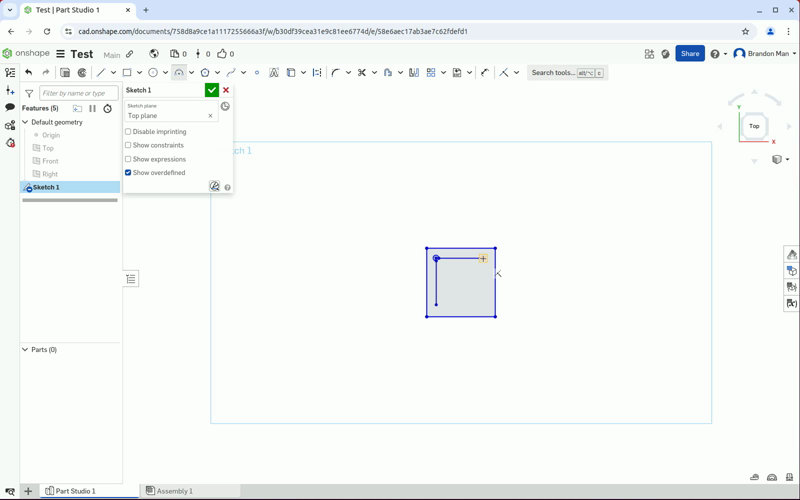
key_down(shift)
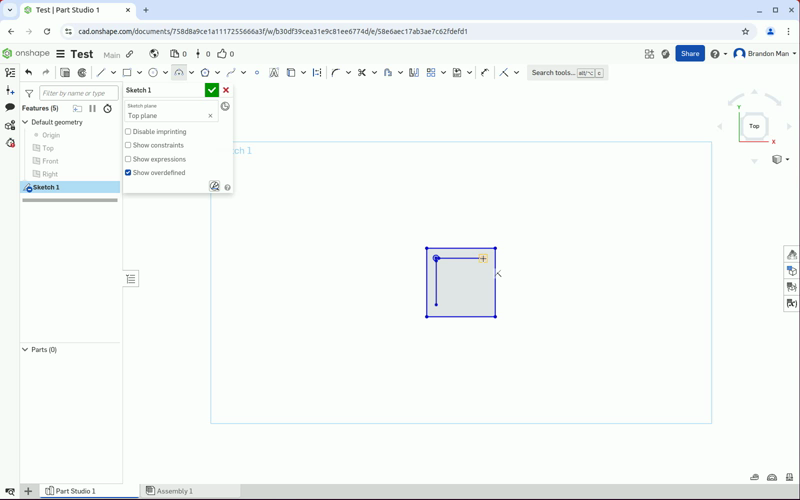
mouse_move(485, 260)
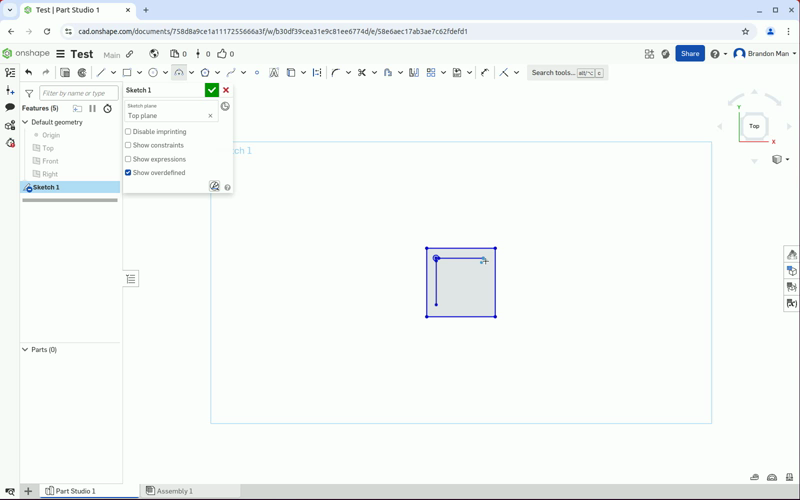
scroll(6)
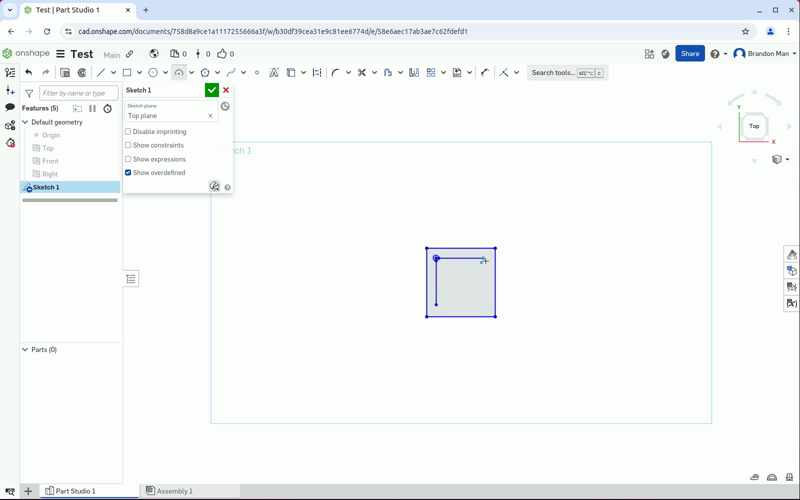
scroll(6)
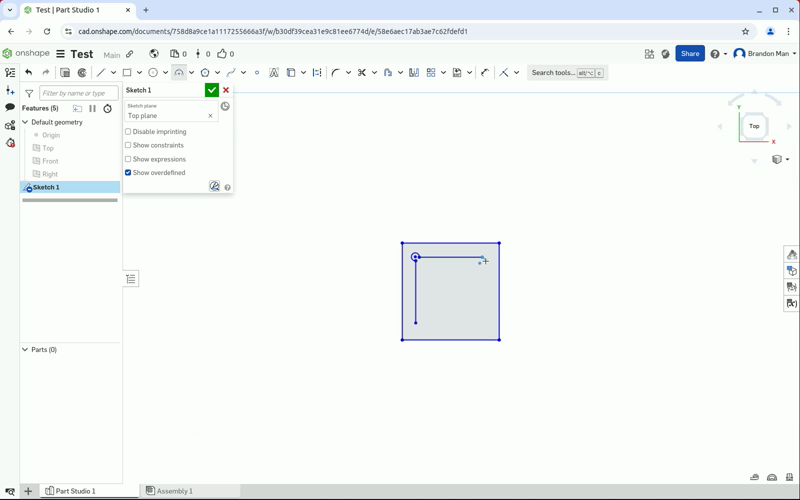
scroll(6)
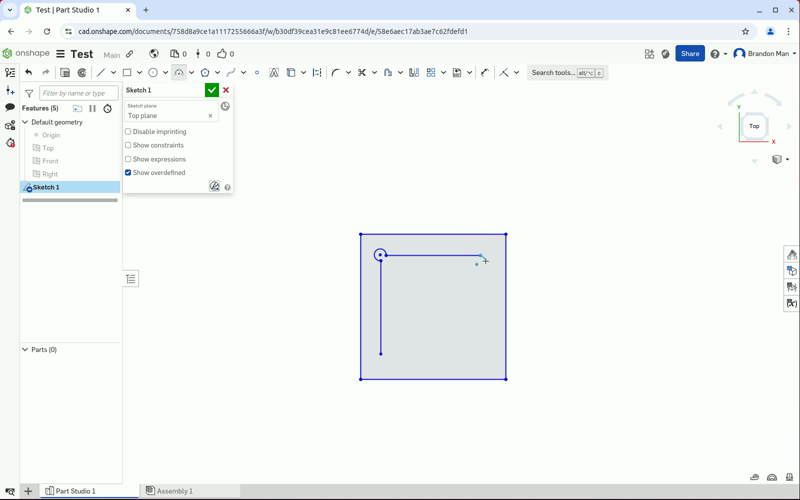
scroll(6)
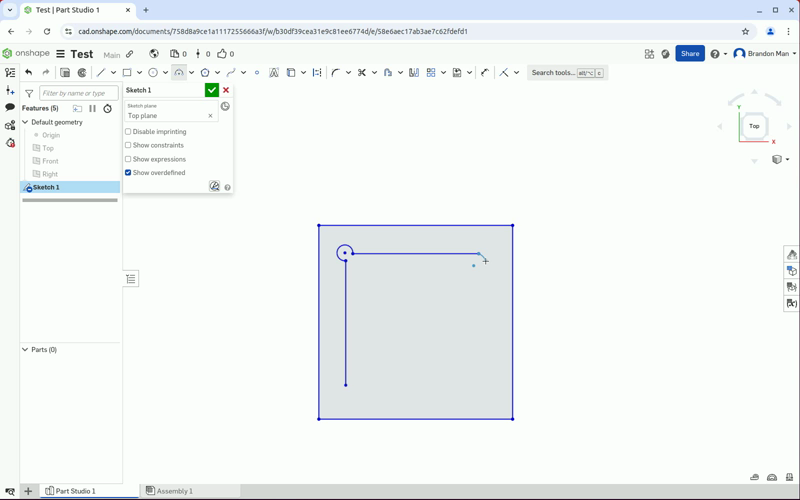
scroll(6)
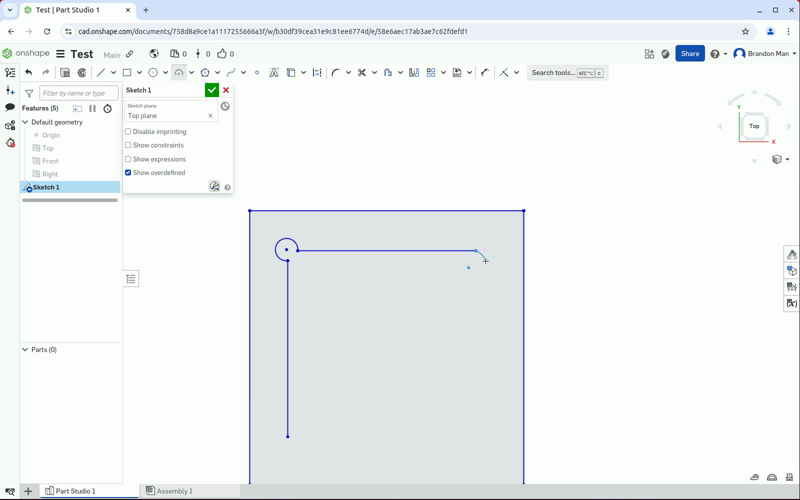
scroll(6)
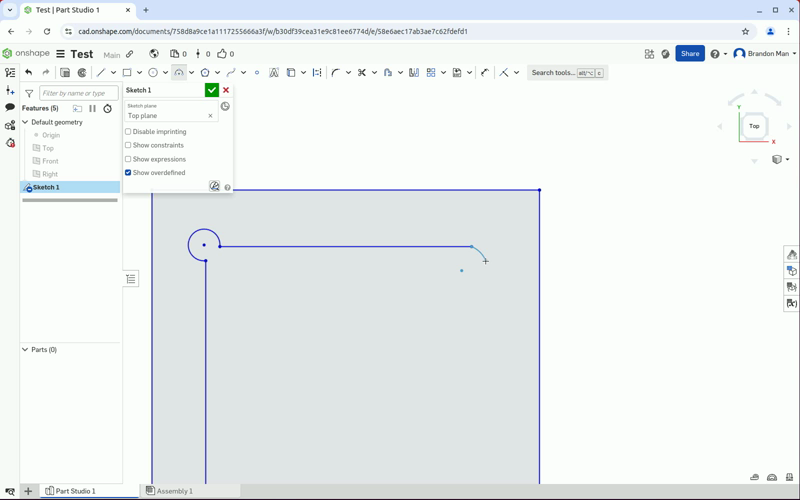
scroll(6)
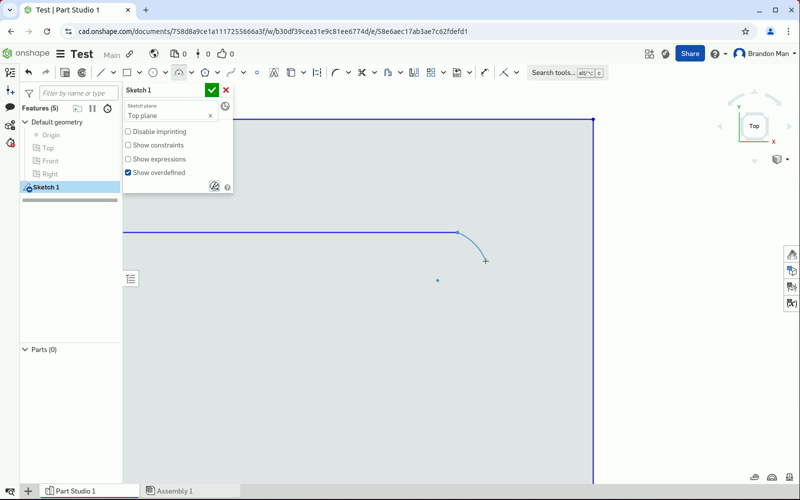
click(485, 260)
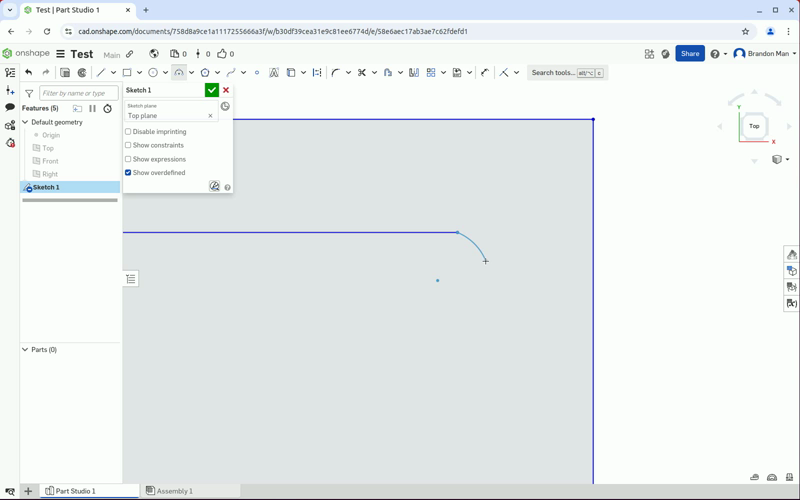
scroll(-6)
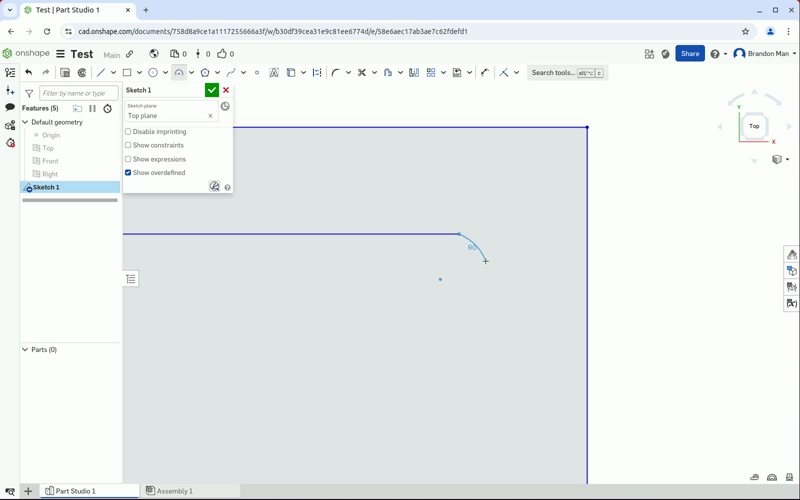
scroll(-6)
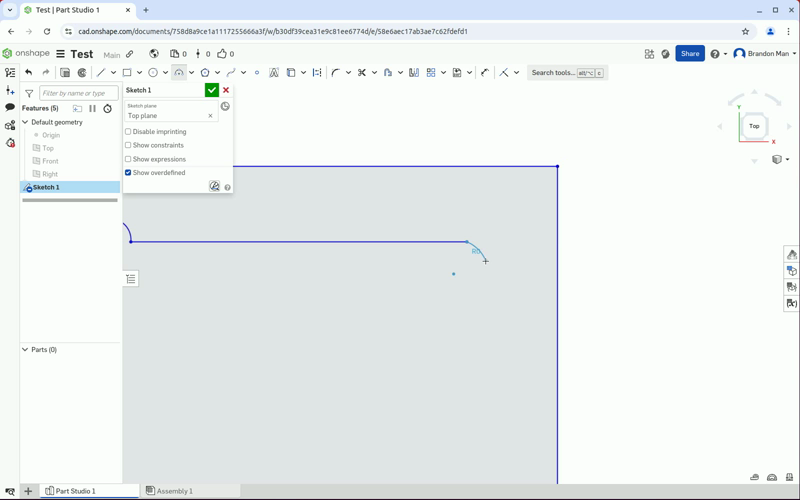
scroll(-6)
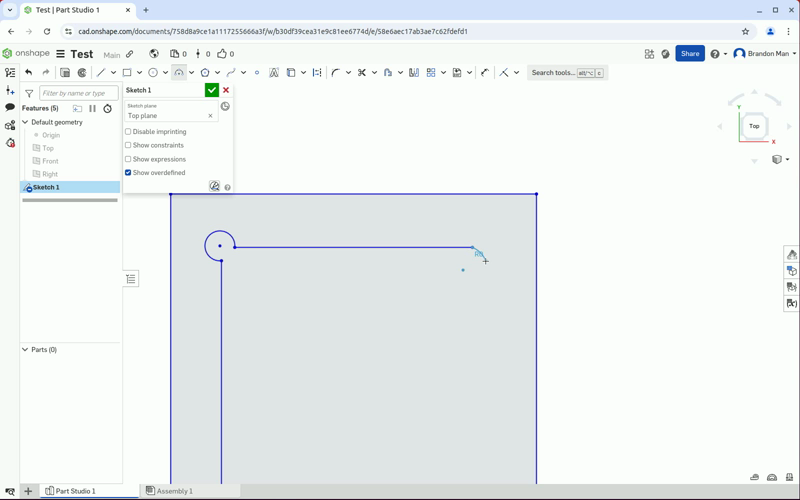
scroll(-6)
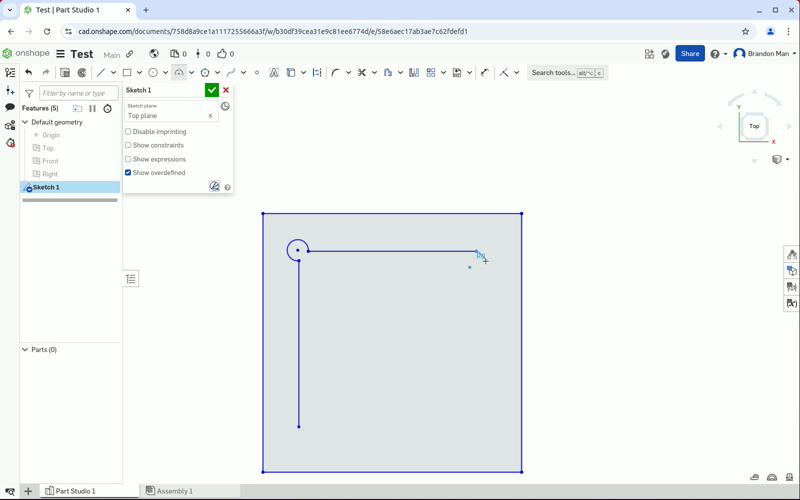
scroll(-6)
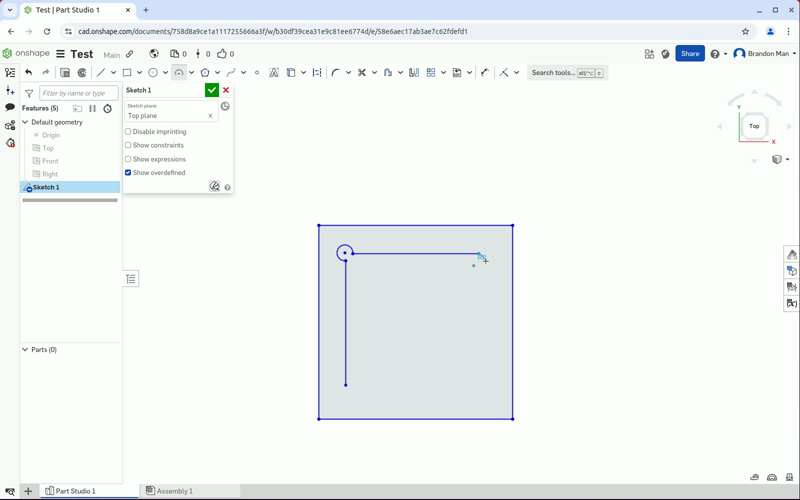
scroll(-6)
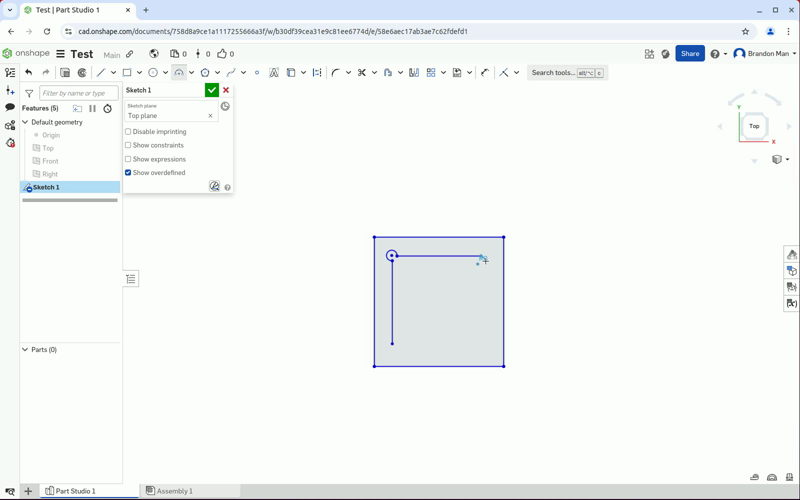
scroll(-6)
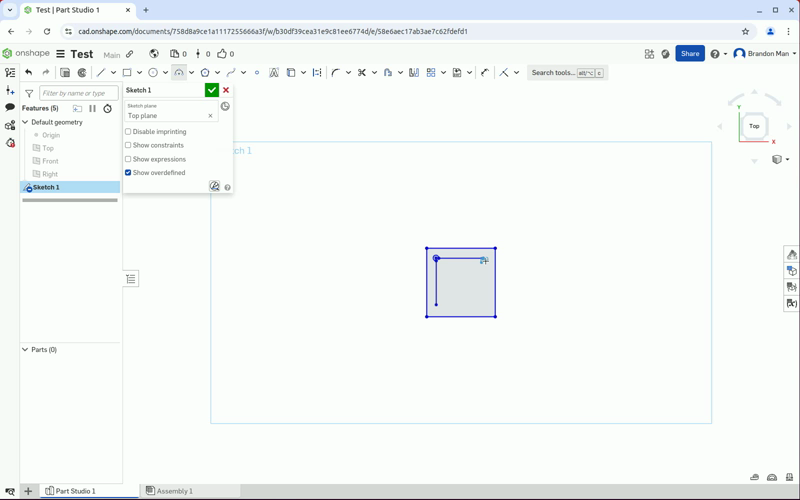
mouse_move(487, 255)
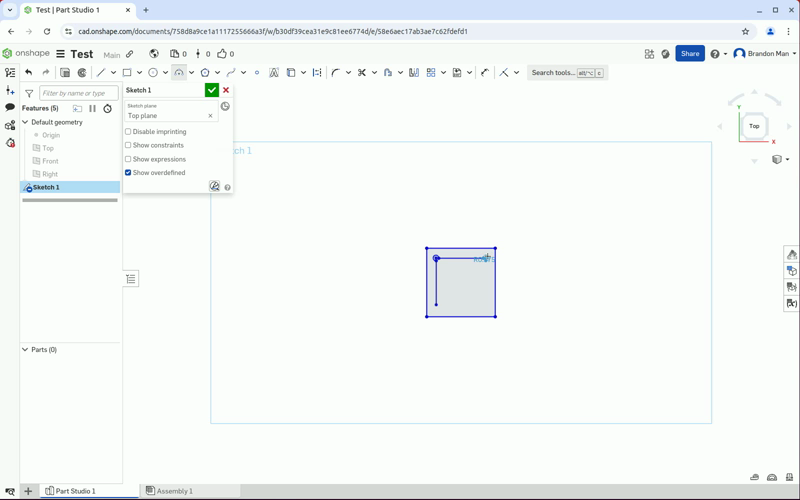
scroll(6)
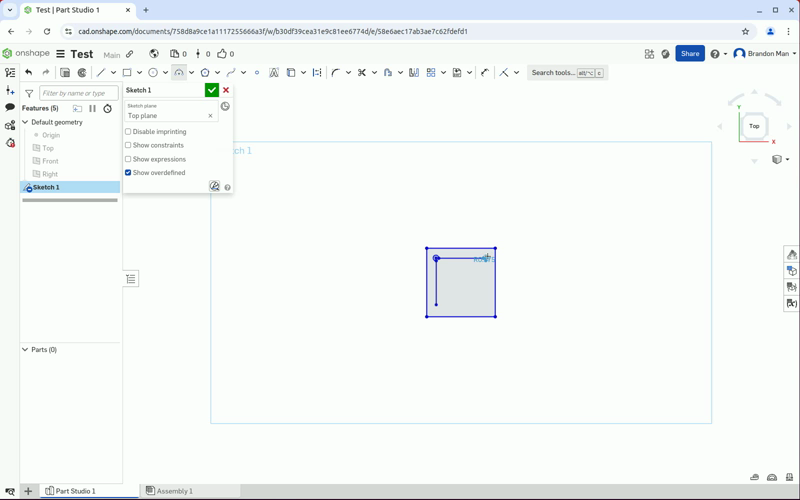
scroll(6)
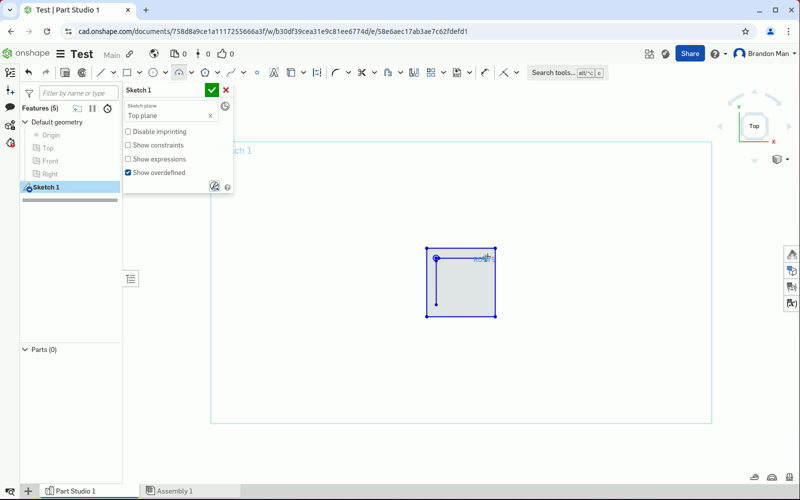
scroll(6)
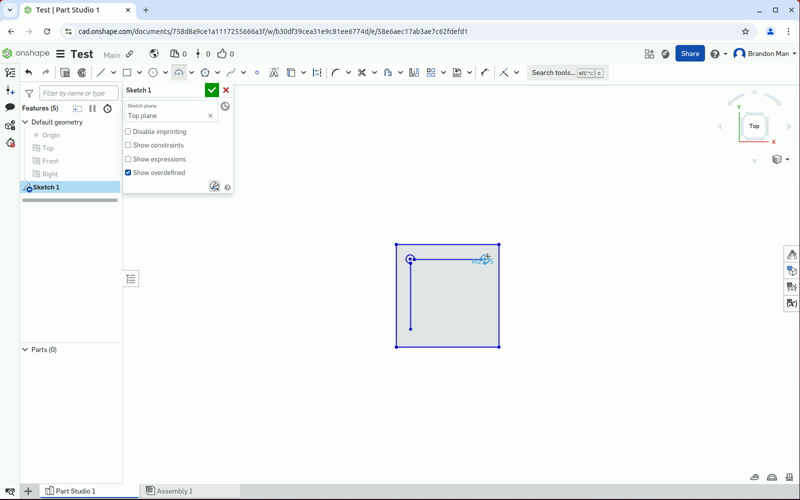
scroll(6)
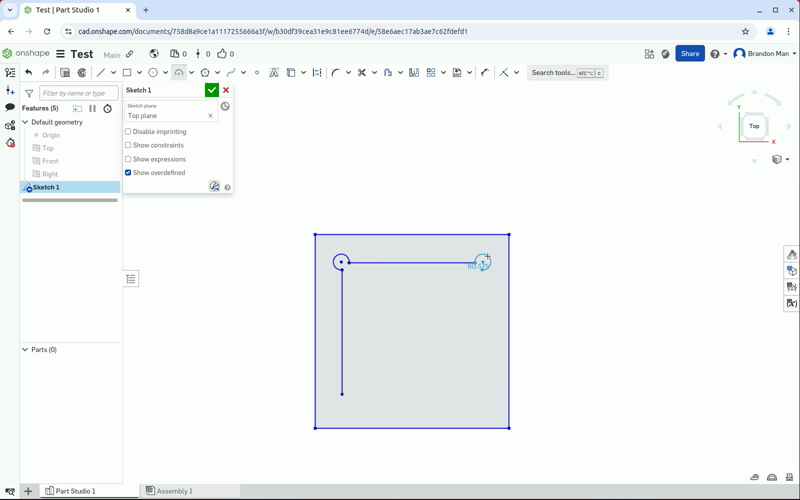
scroll(6)
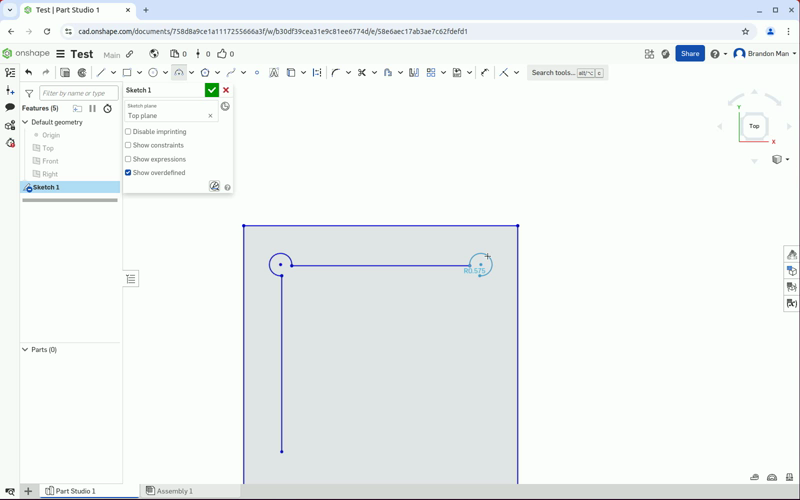
scroll(6)
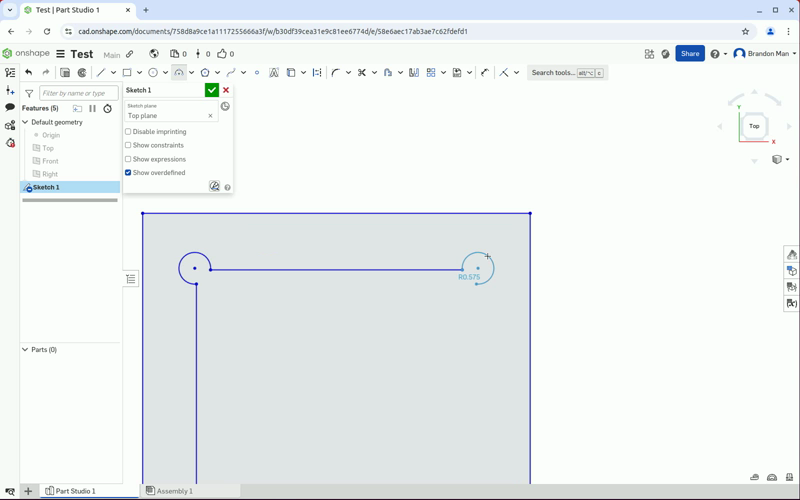
scroll(6)
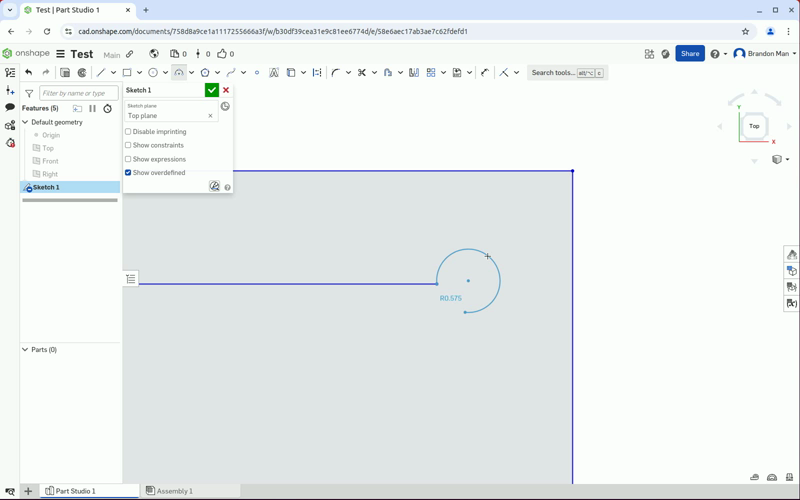
click(487, 255)
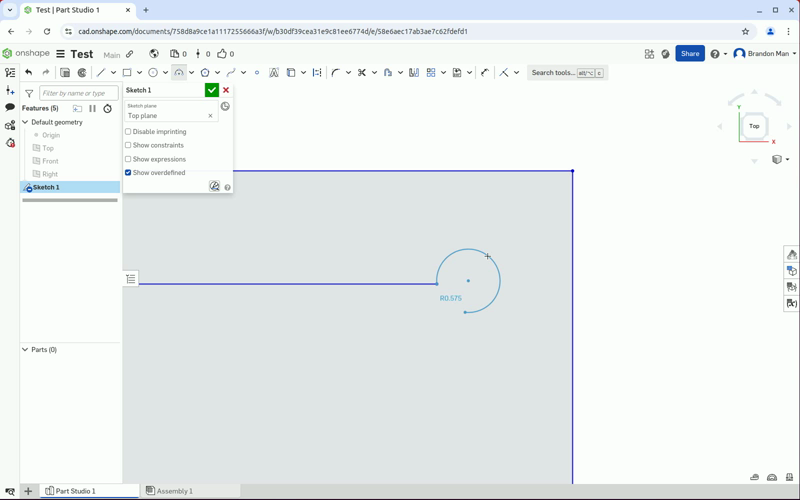
scroll(-6)
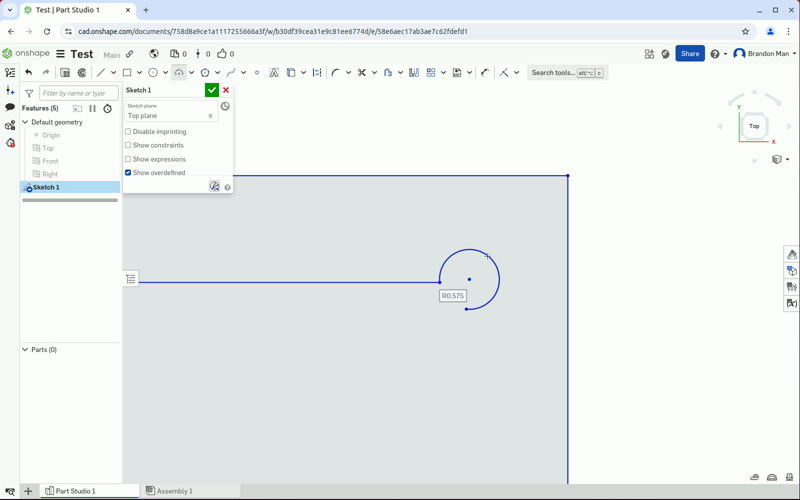
scroll(-6)
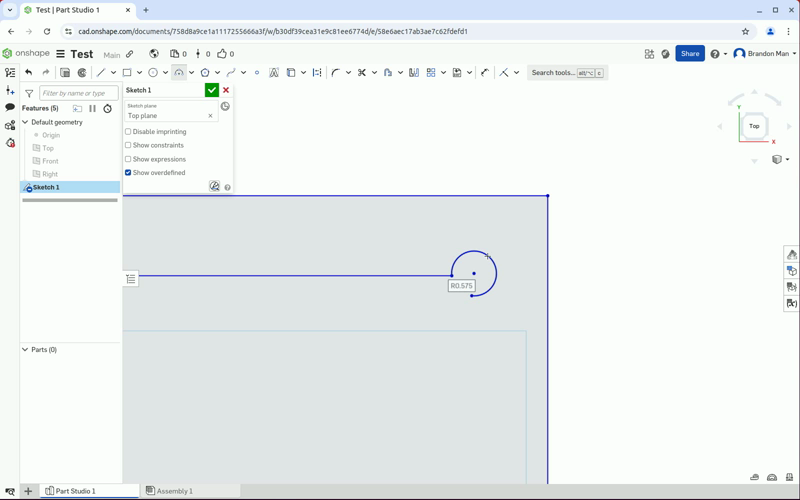
scroll(-6)
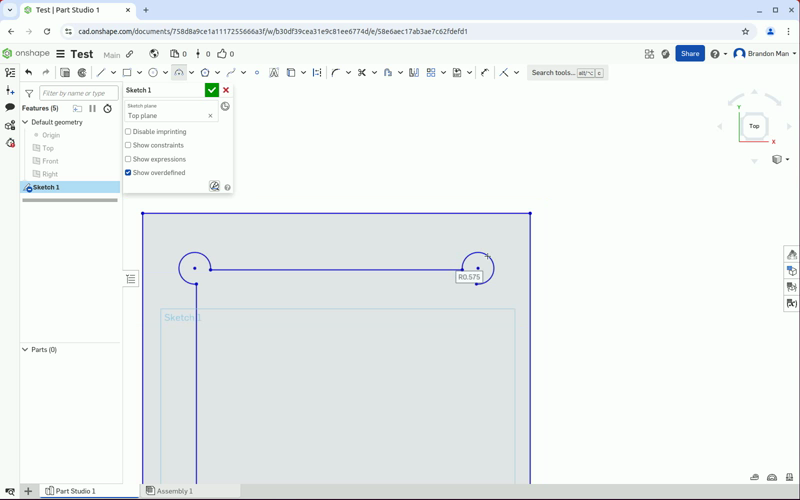
scroll(-6)
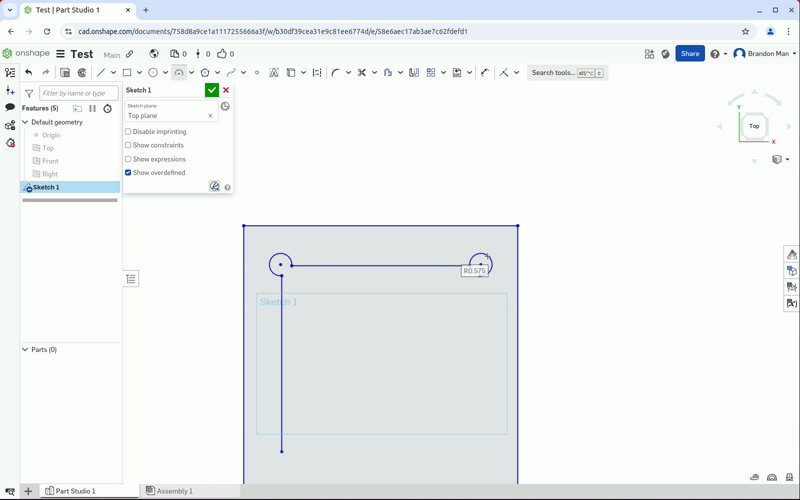
scroll(-6)
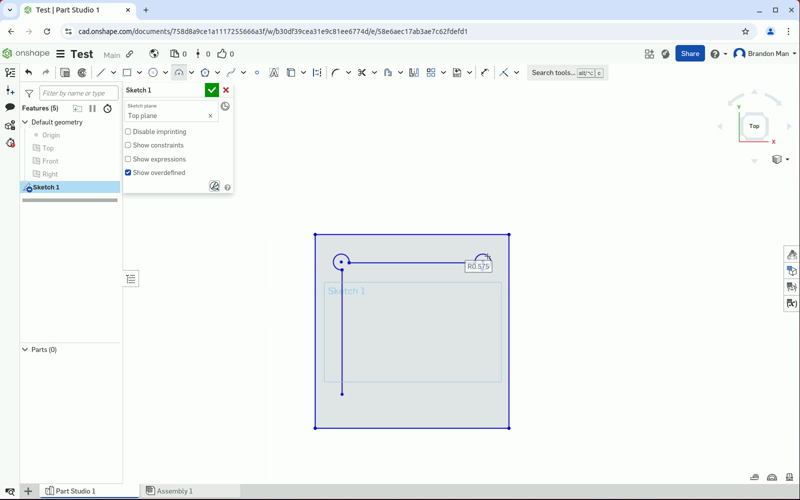
scroll(-6)
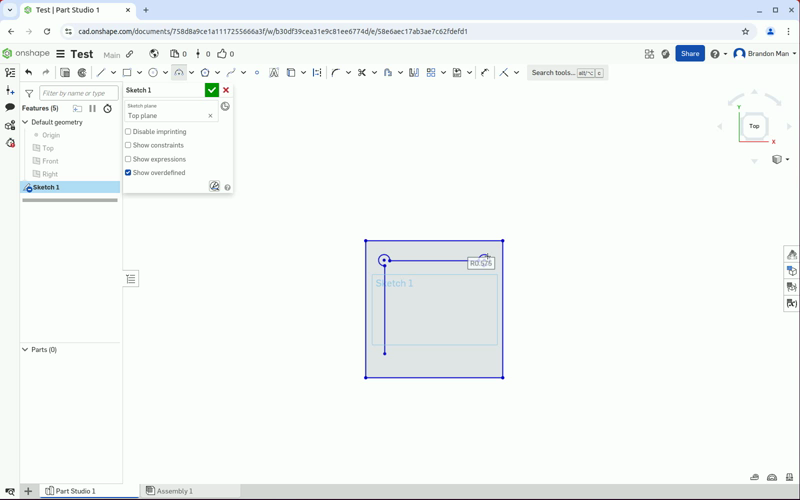
scroll(-6)
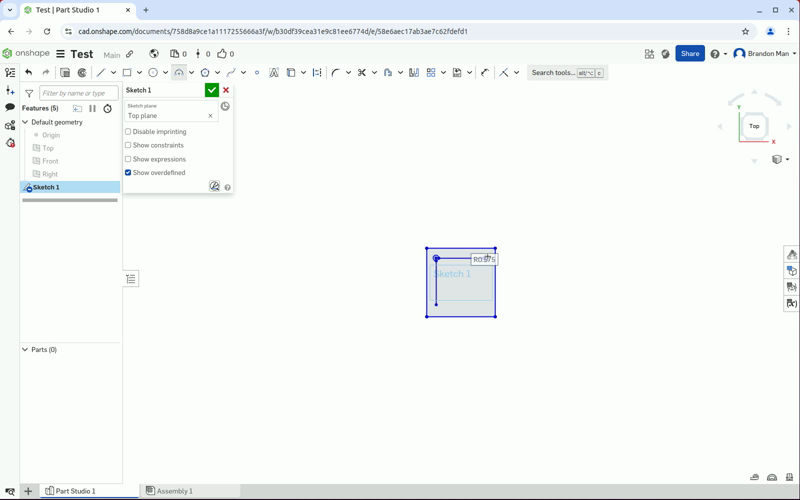
key_up(shift)
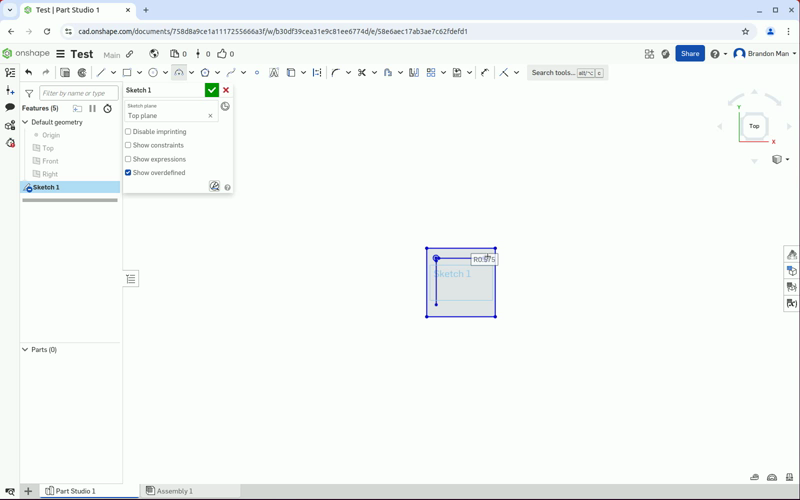
key(esc)
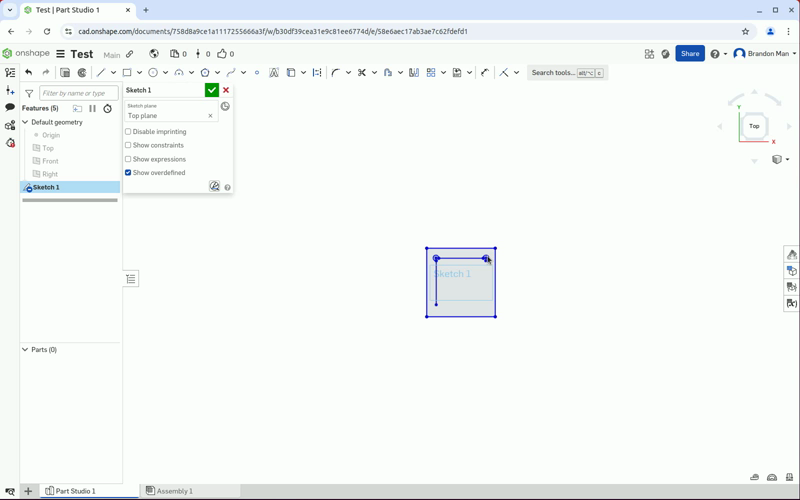
key(l)
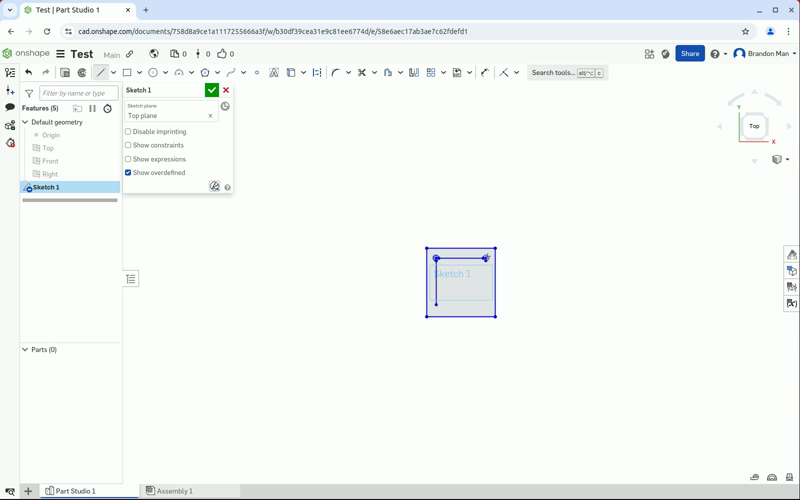
mouse_move(485, 260)
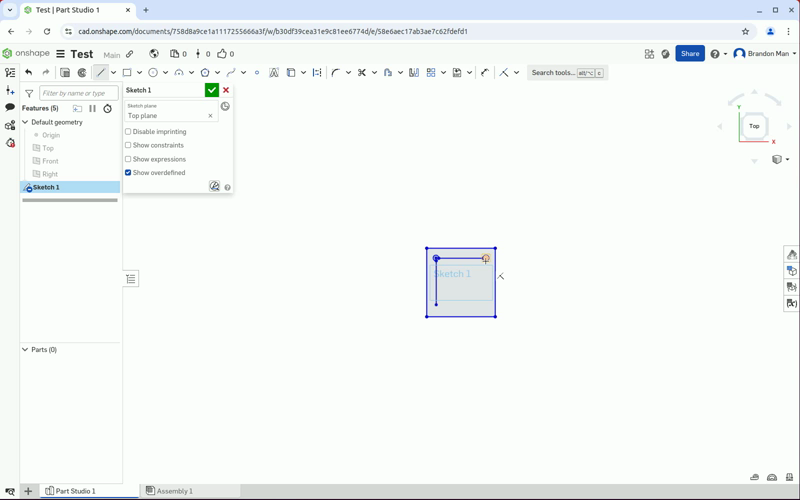
scroll(6)
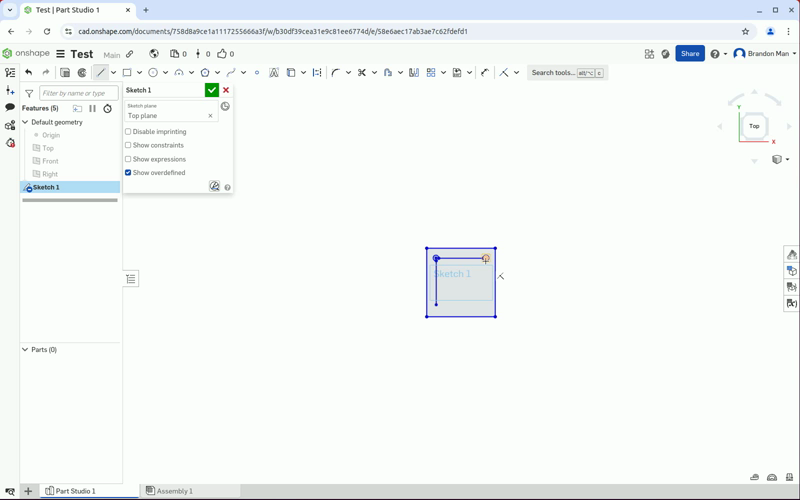
scroll(6)
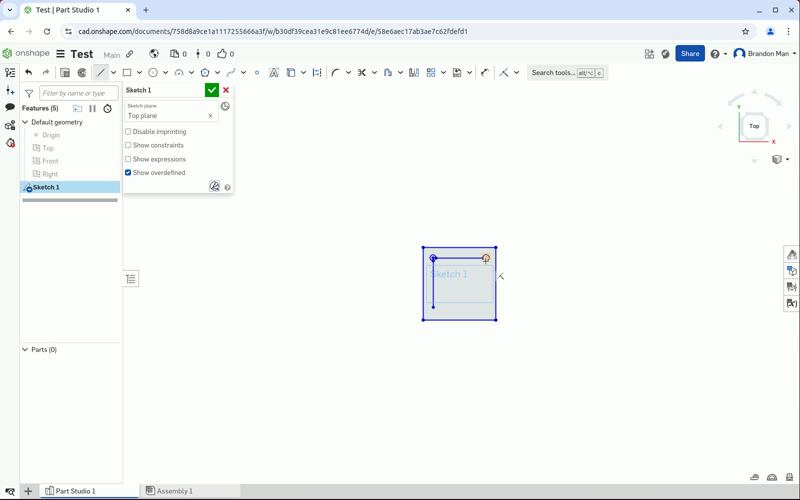
scroll(6)
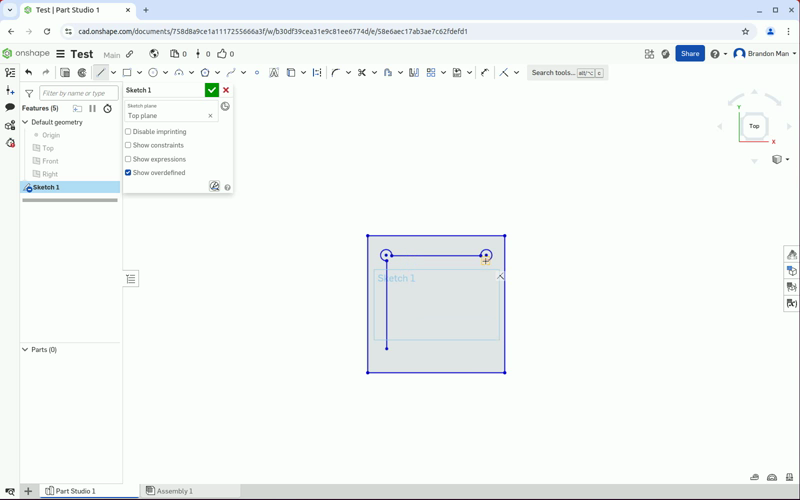
scroll(6)
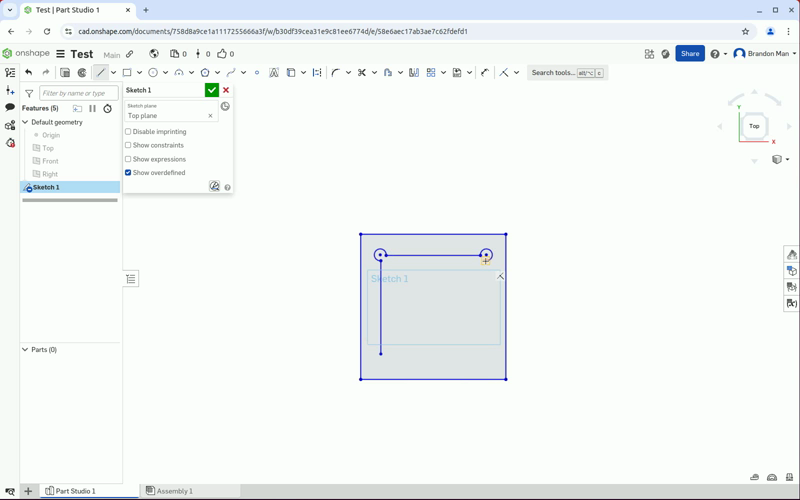
scroll(6)
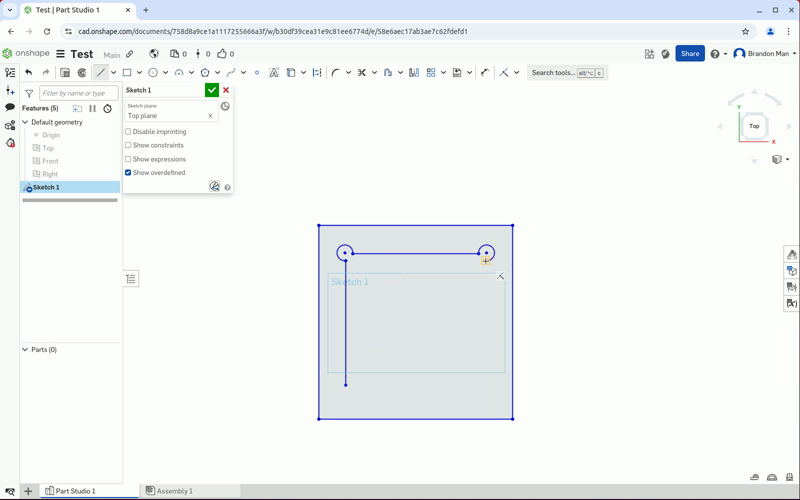
scroll(6)
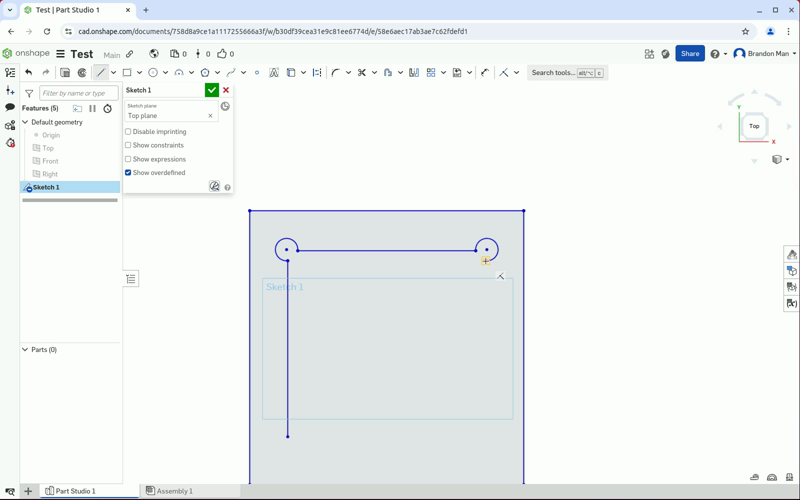
scroll(6)
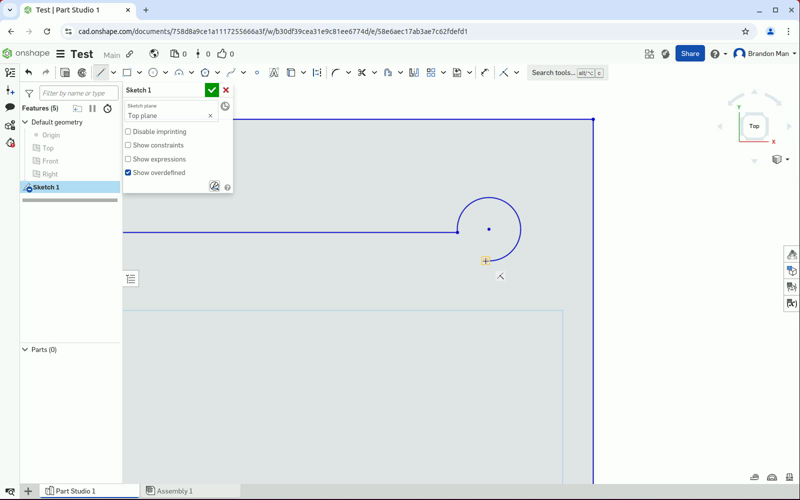
click(485, 260)
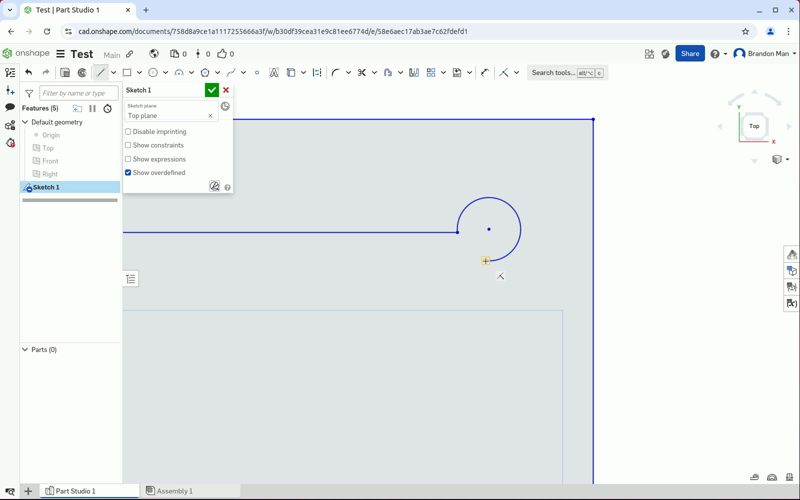
scroll(-6)
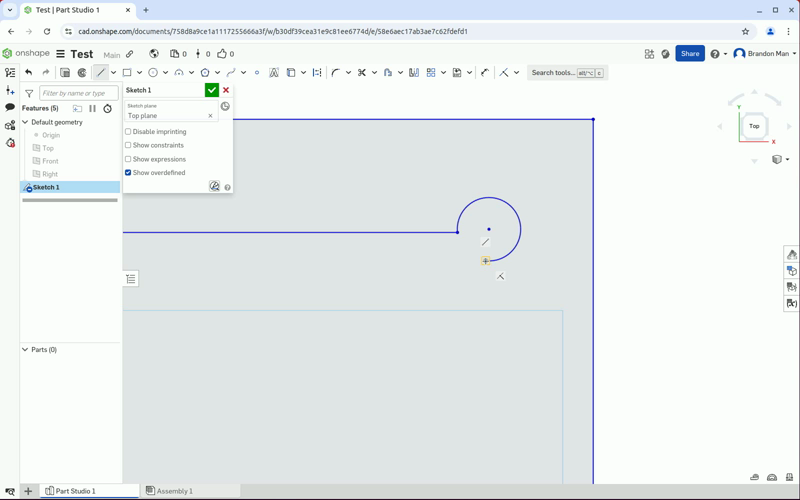
scroll(-6)
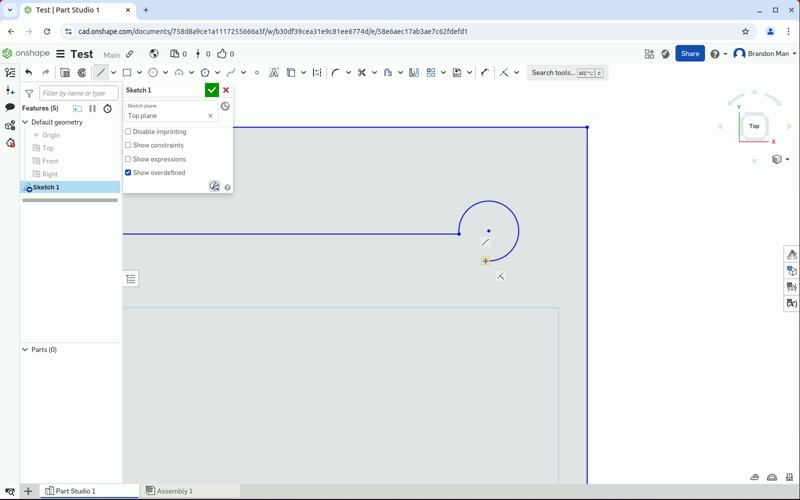
scroll(-6)
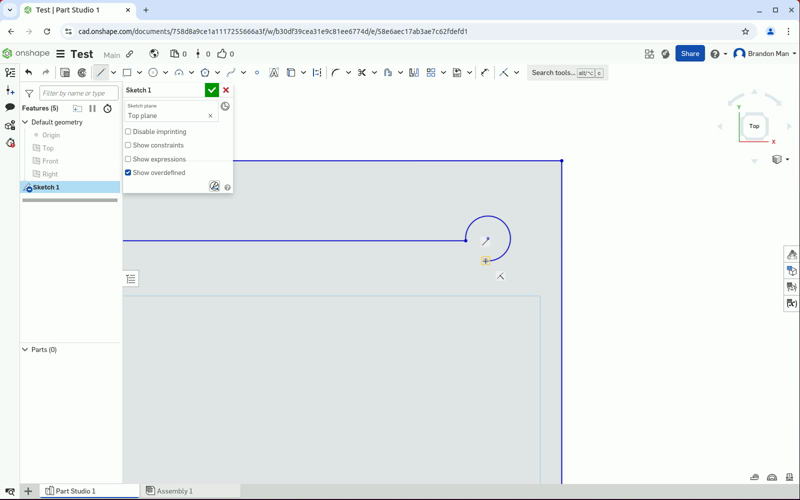
scroll(-6)
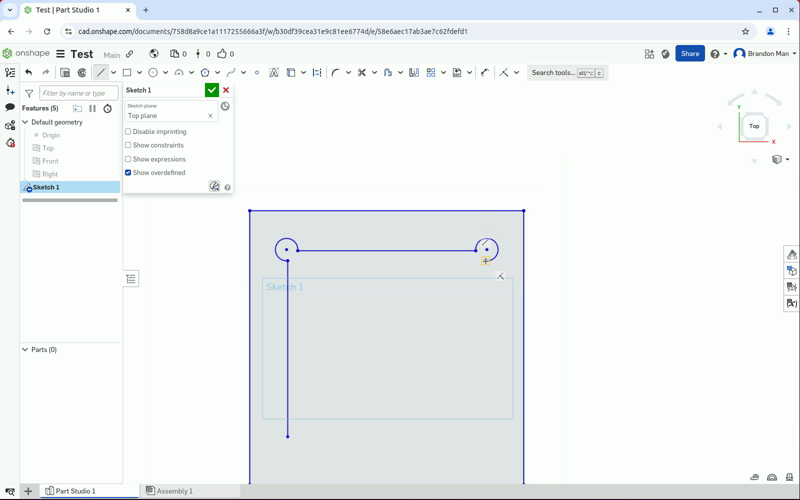
scroll(-6)
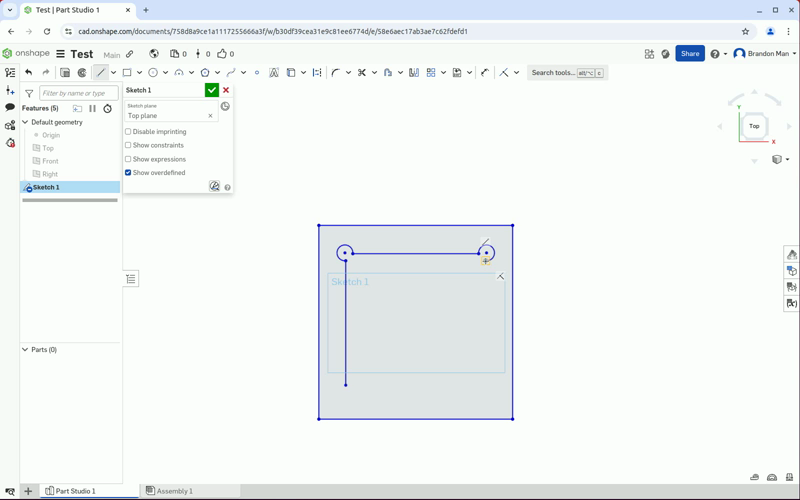
scroll(-6)
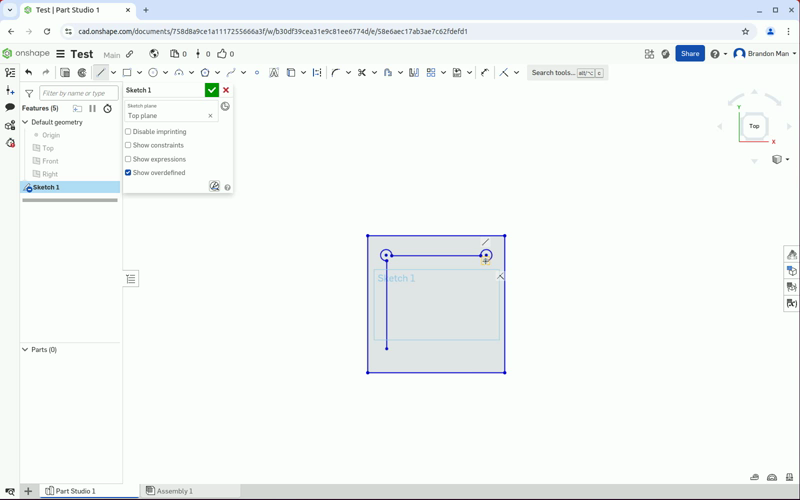
scroll(-6)
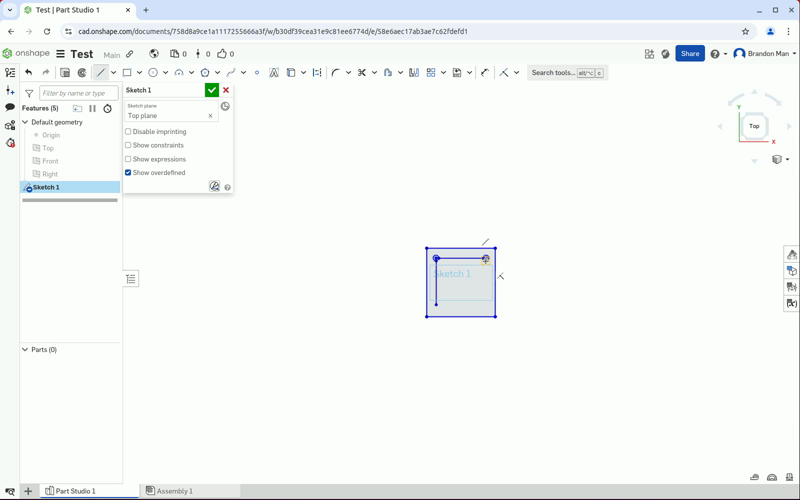
key_down(shift)
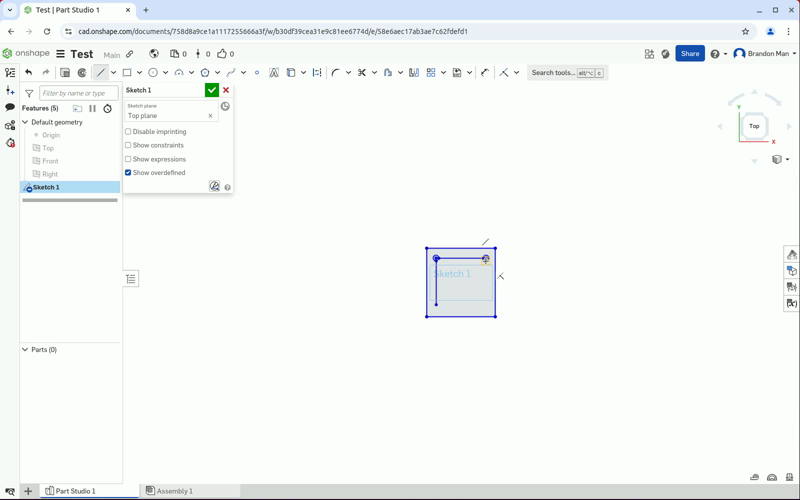
mouse_move(515, 260)
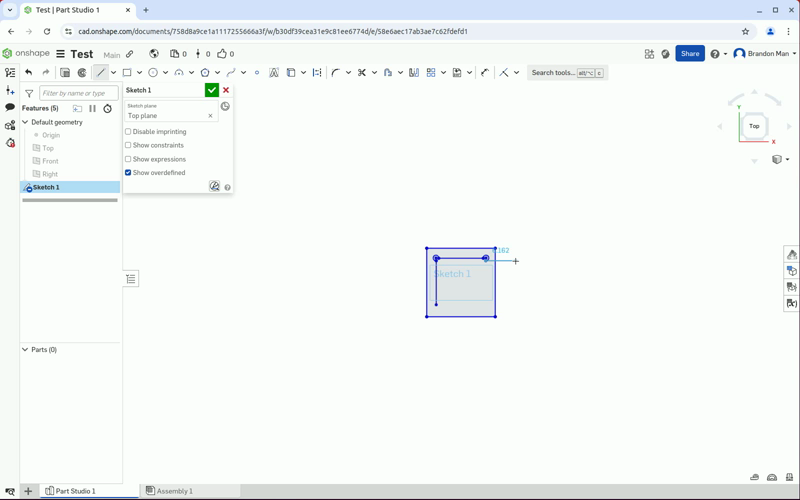
mouse_move(485, 304)
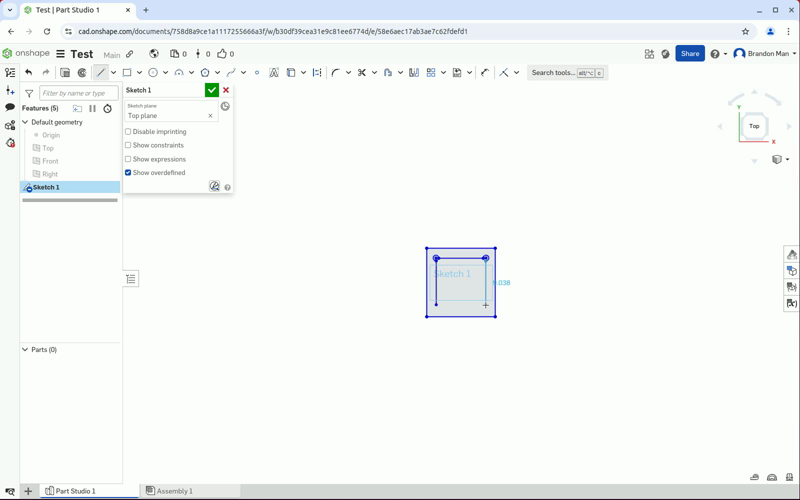
click(485, 304)
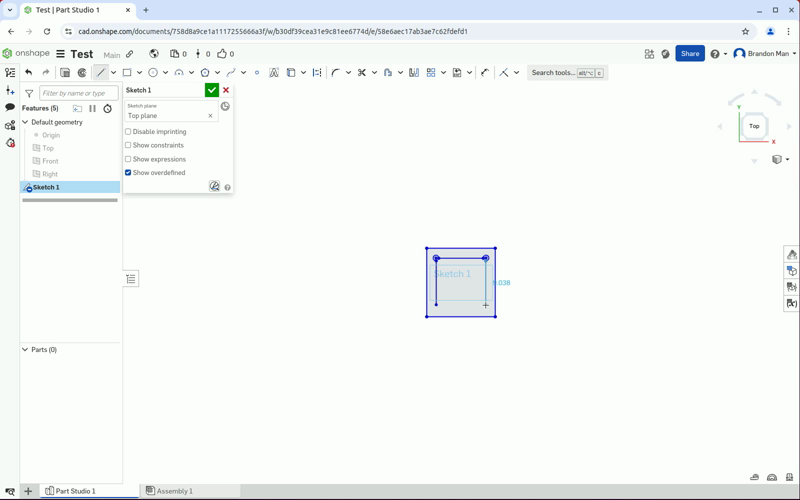
key_up(shift)
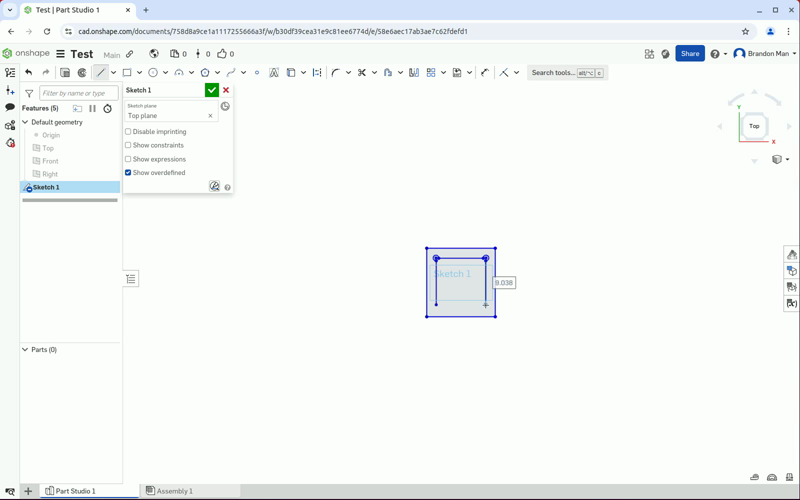
key(esc)
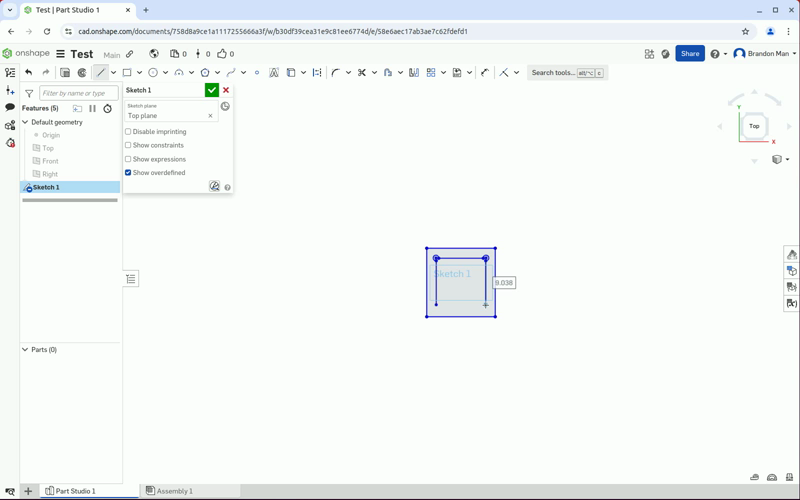
key(a)
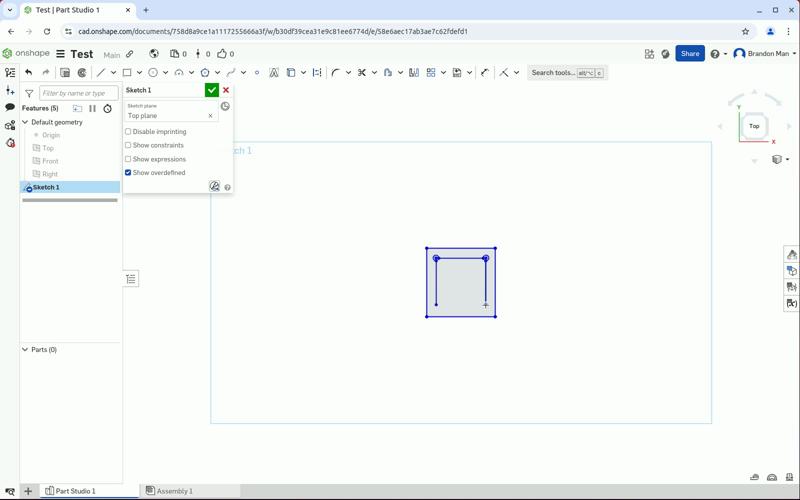
mouse_move(485, 304)
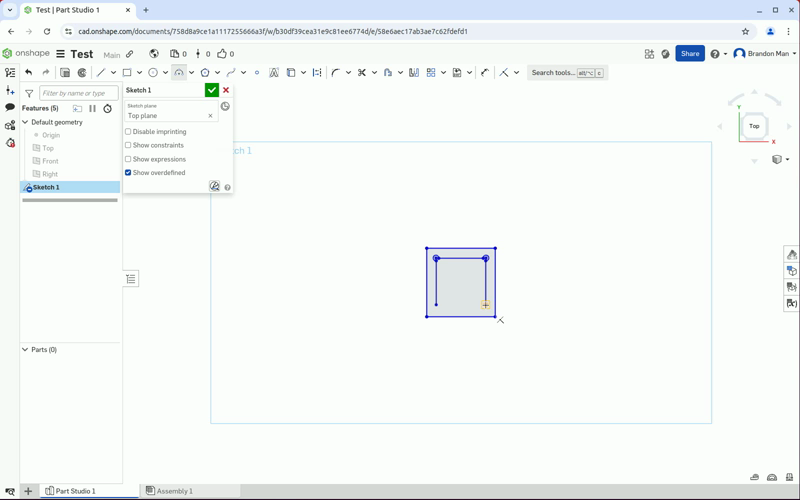
click(485, 304)
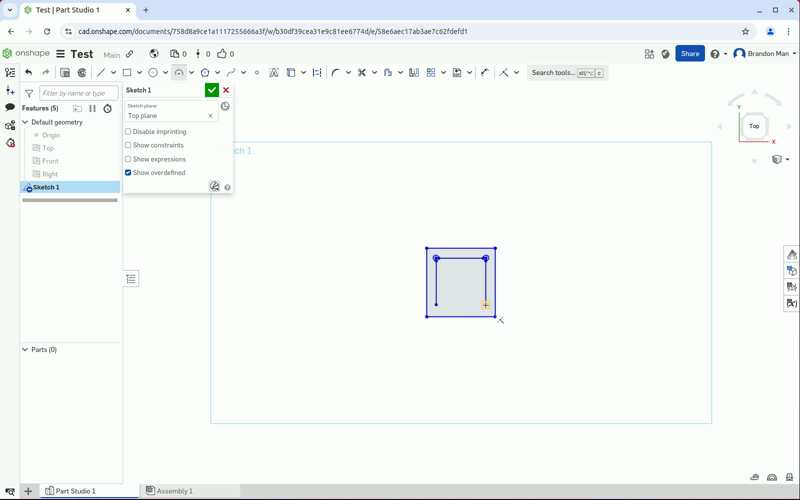
key_down(shift)
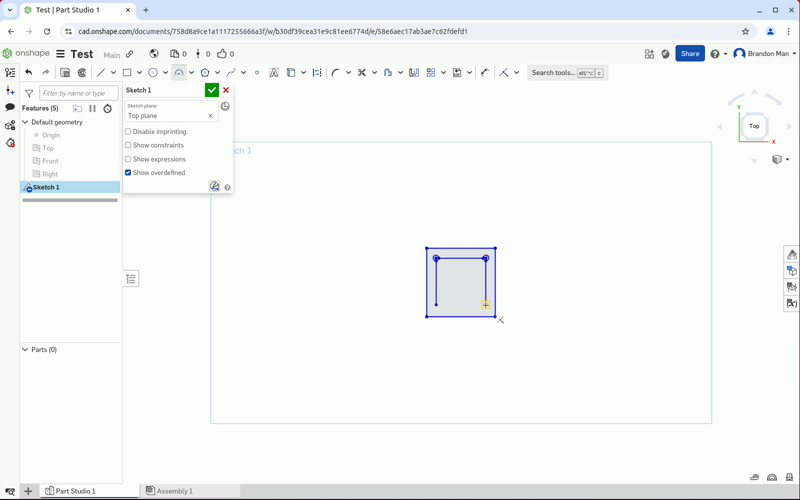
mouse_move(483, 307)
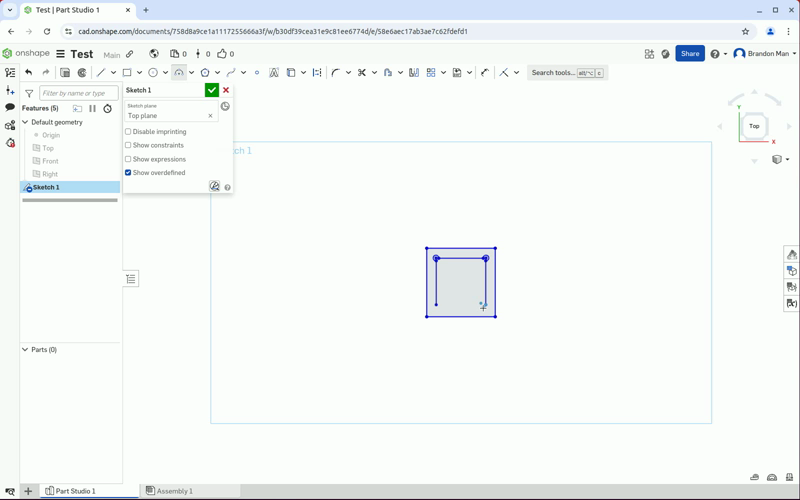
scroll(6)
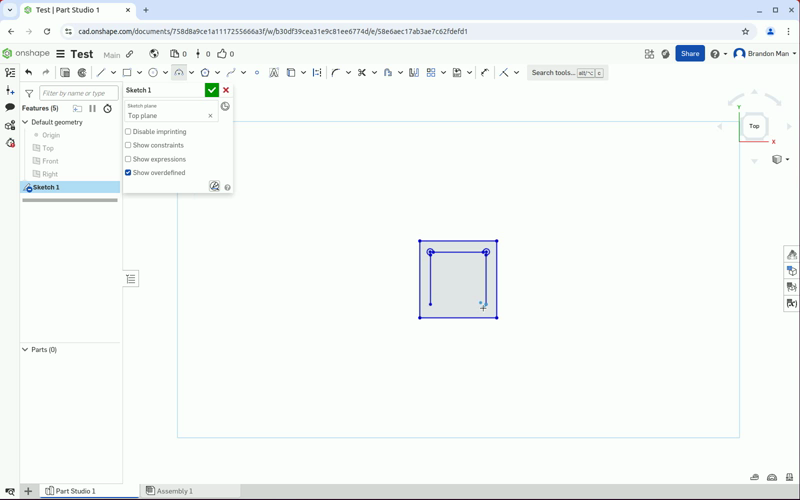
scroll(6)
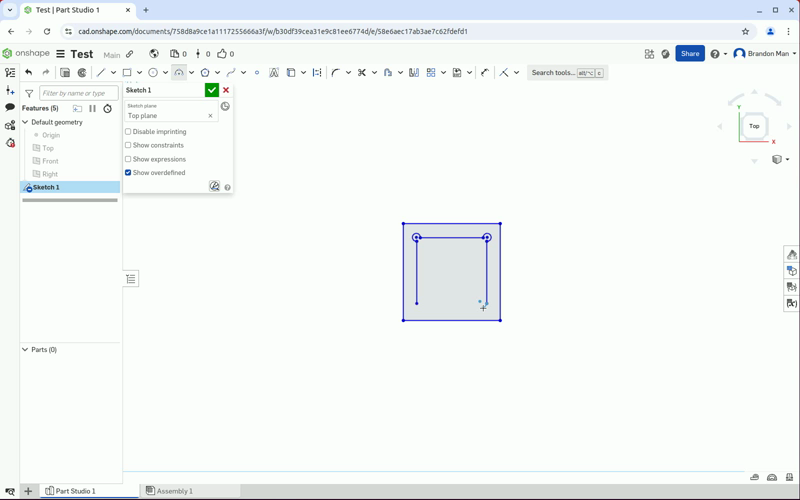
scroll(6)
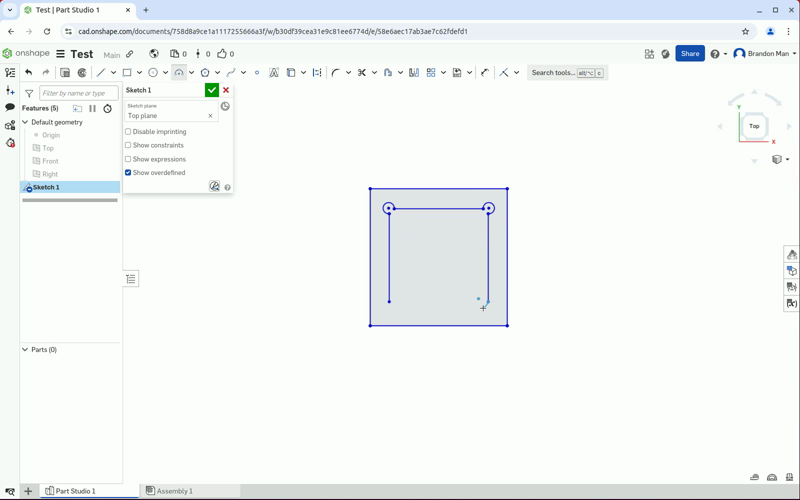
scroll(6)
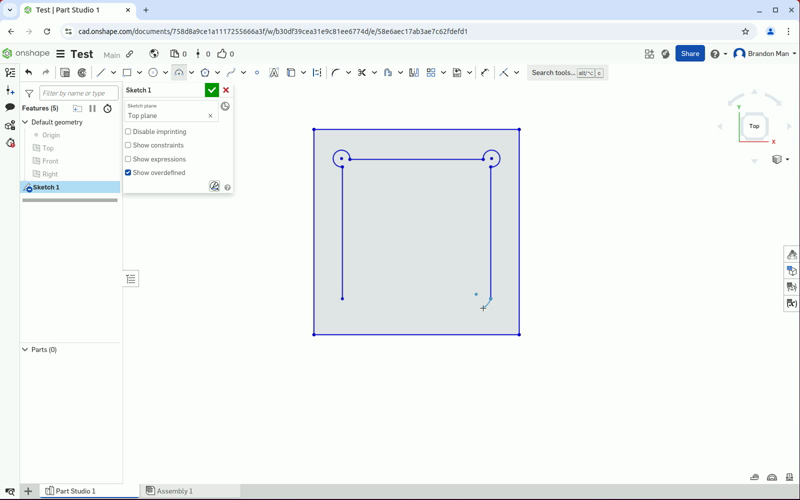
scroll(6)
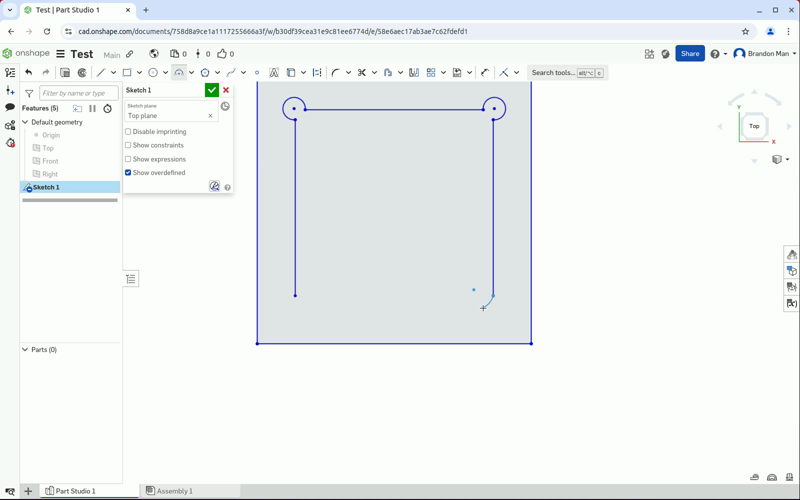
scroll(6)
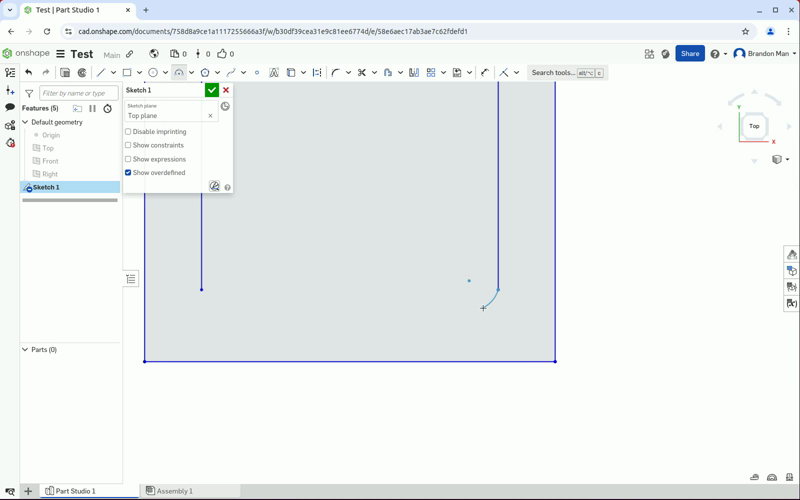
scroll(6)
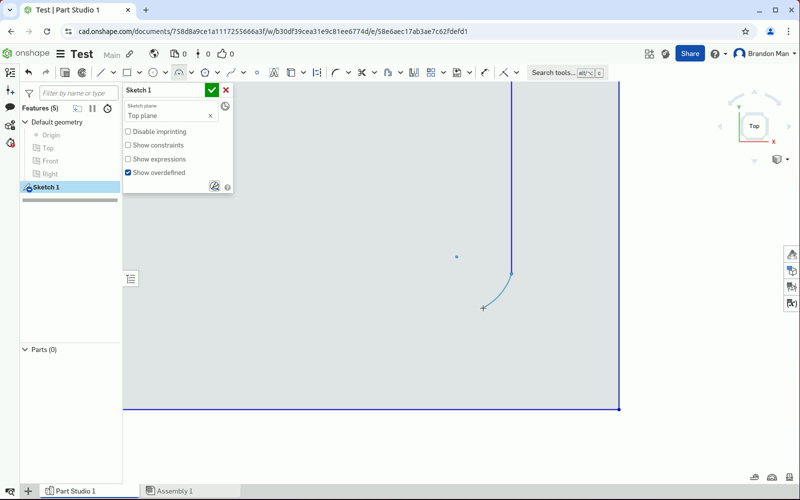
click(483, 307)
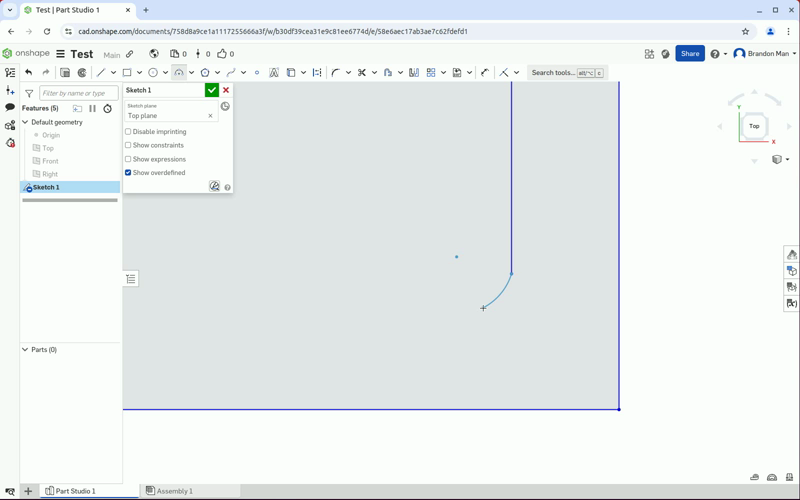
scroll(-6)
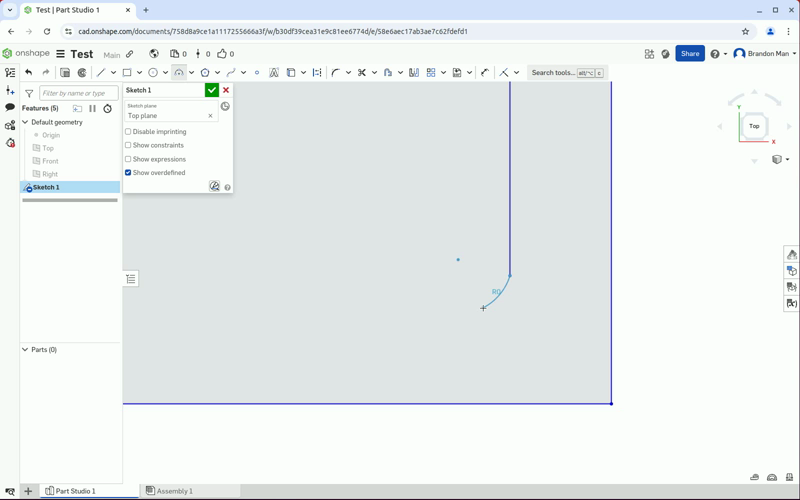
scroll(-6)
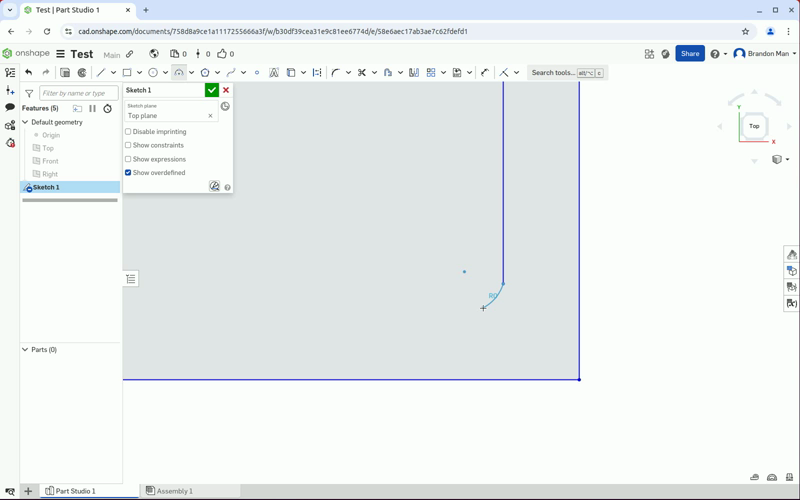
scroll(-6)
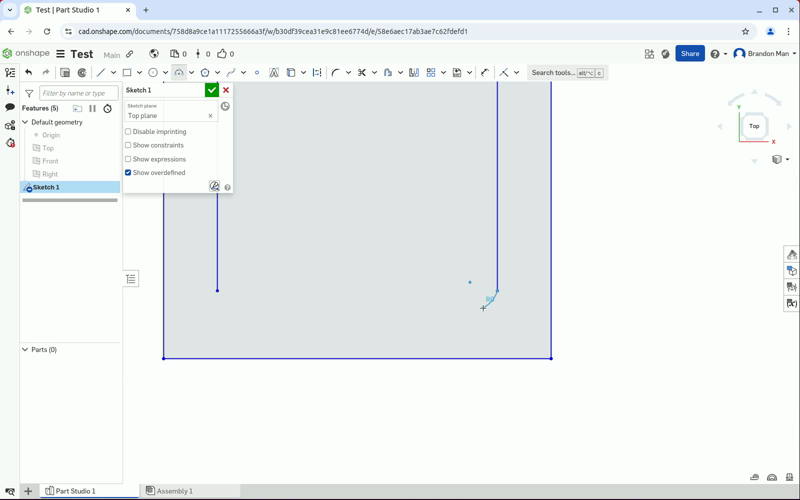
scroll(-6)
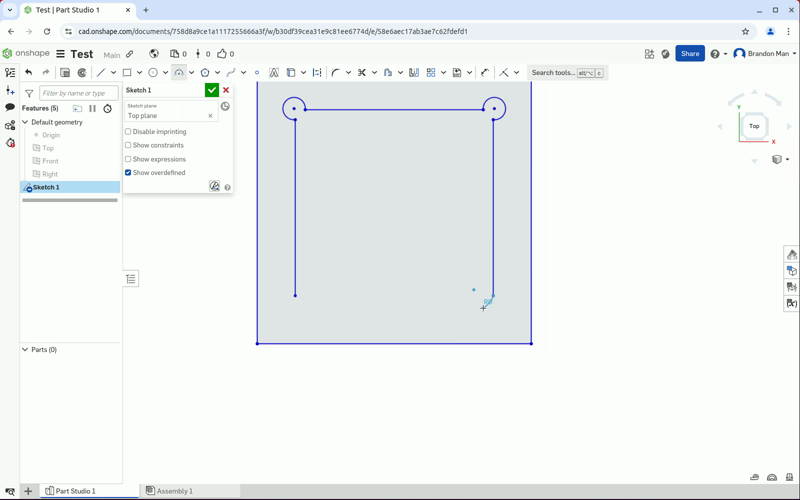
scroll(-6)
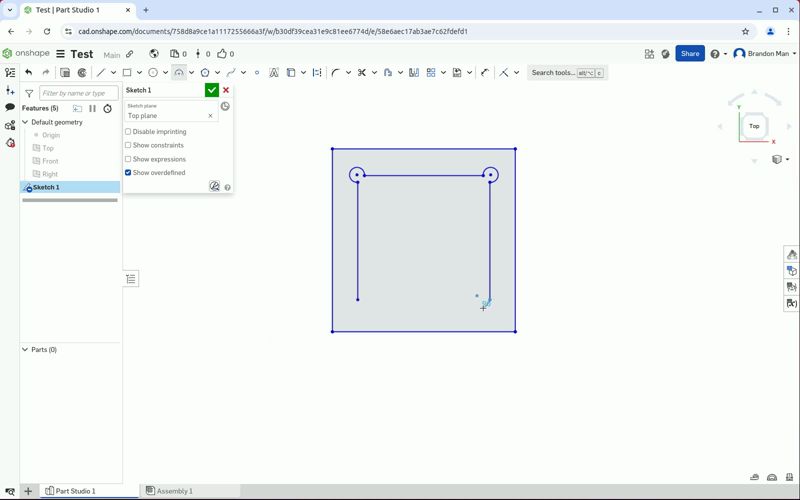
scroll(-6)
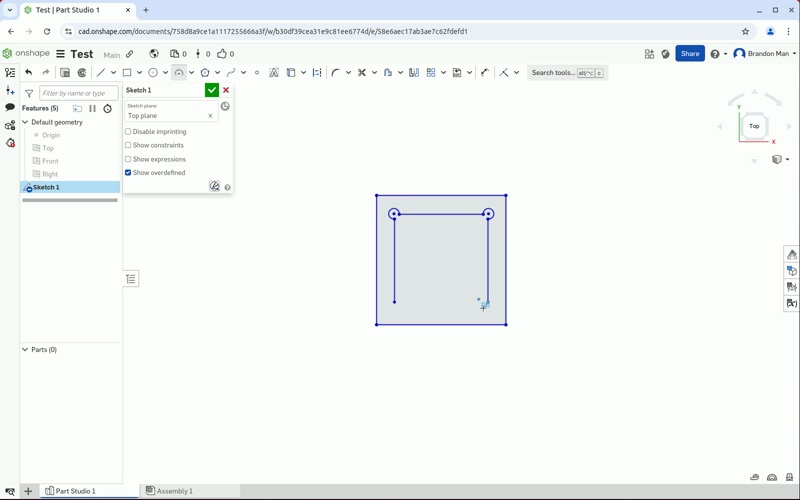
scroll(-6)
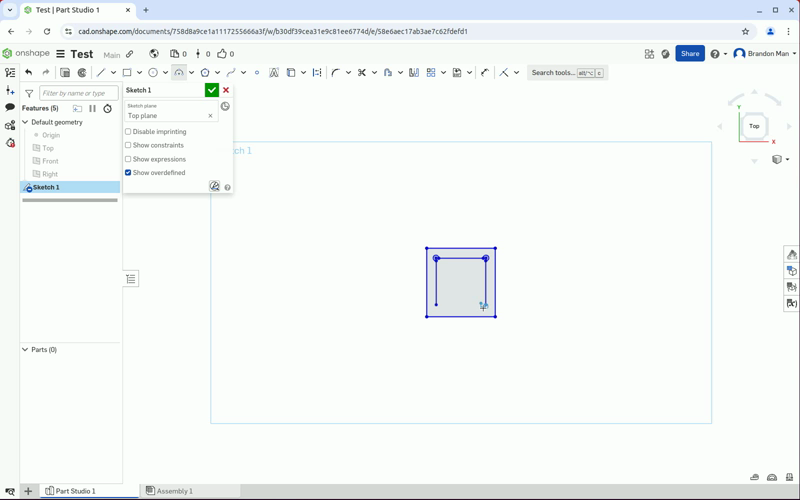
mouse_move(487, 309)
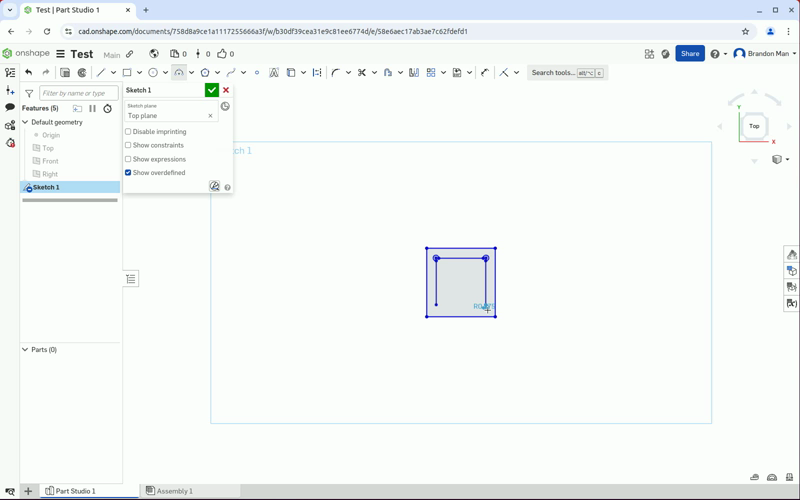
scroll(6)
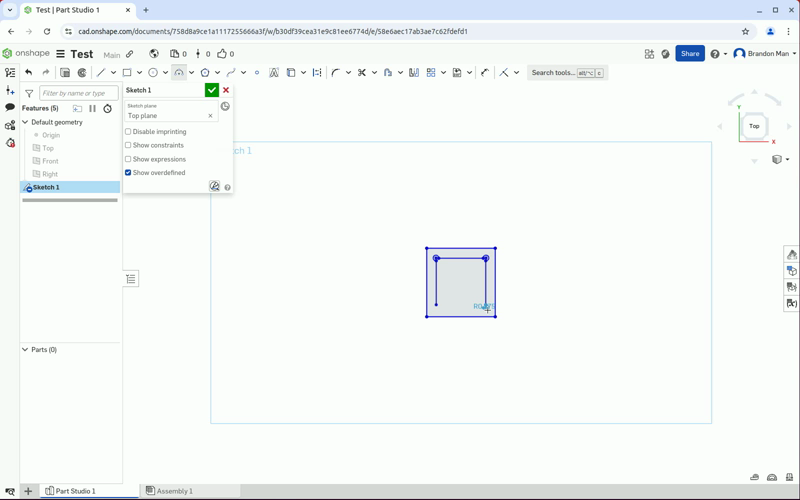
scroll(6)
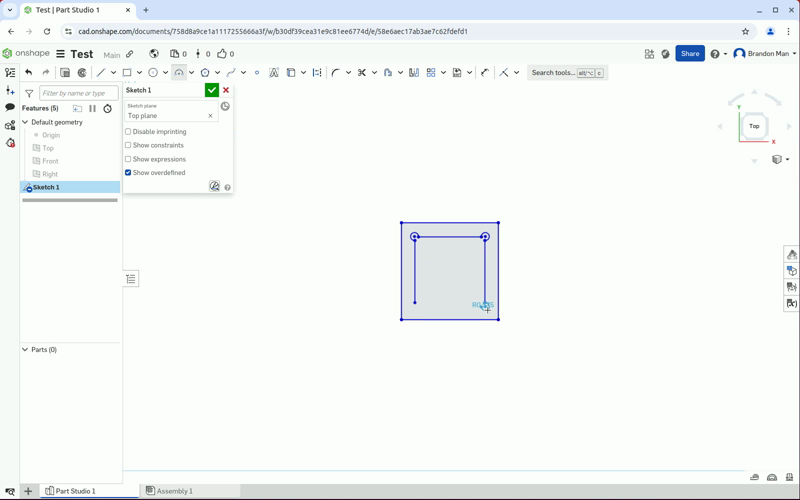
scroll(6)
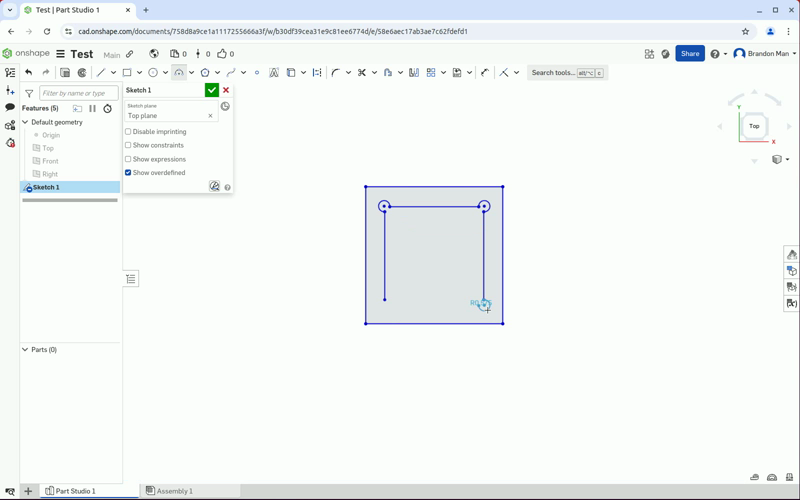
scroll(6)
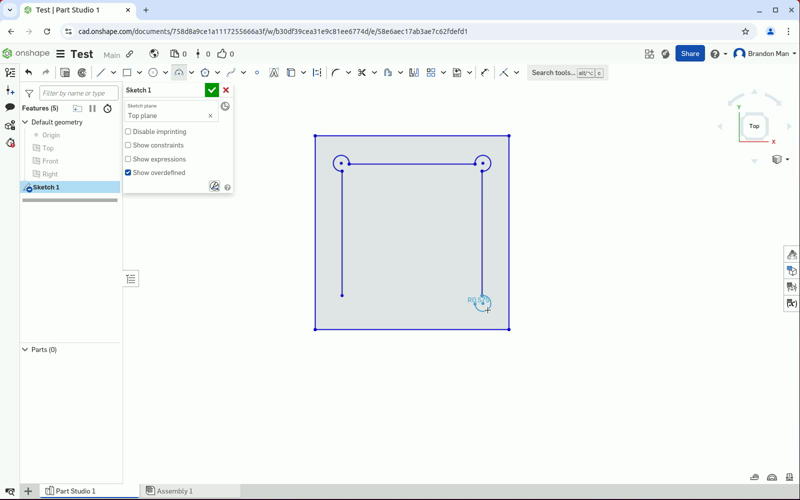
scroll(6)
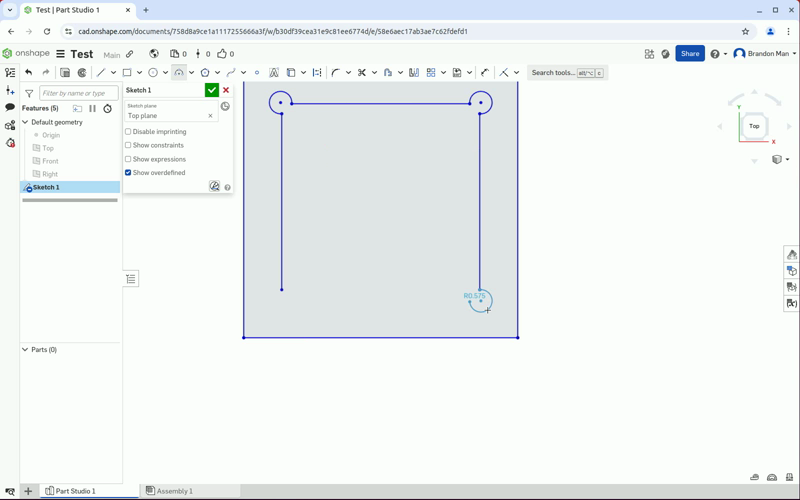
scroll(6)
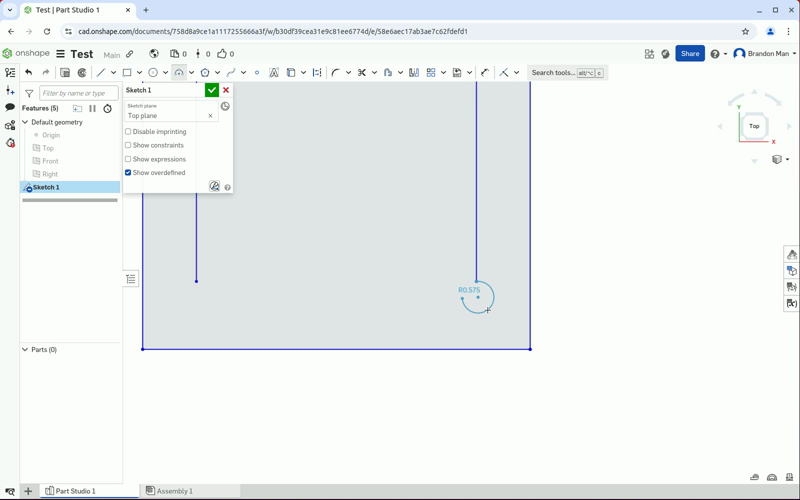
scroll(6)
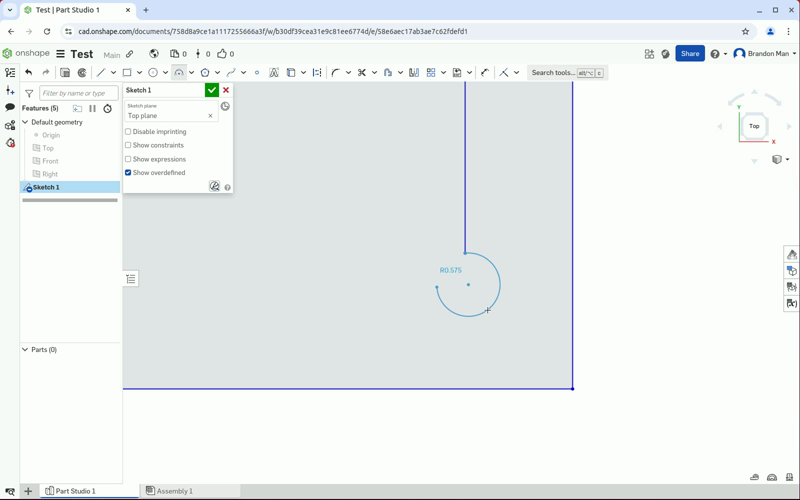
click(487, 309)
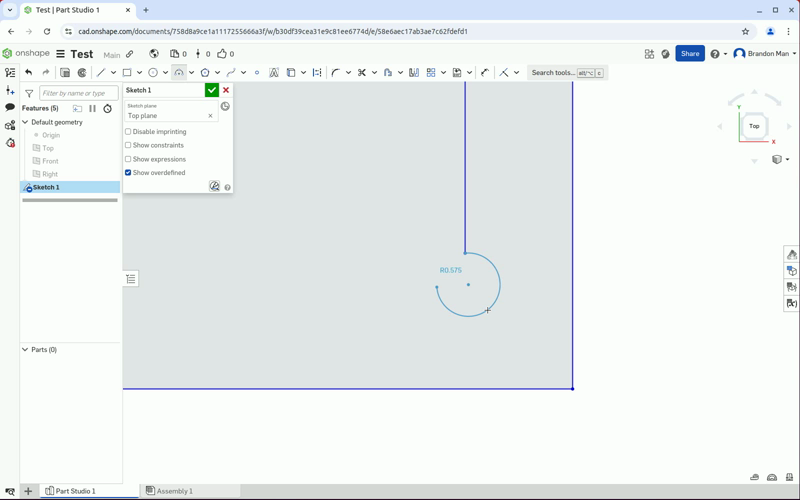
scroll(-6)
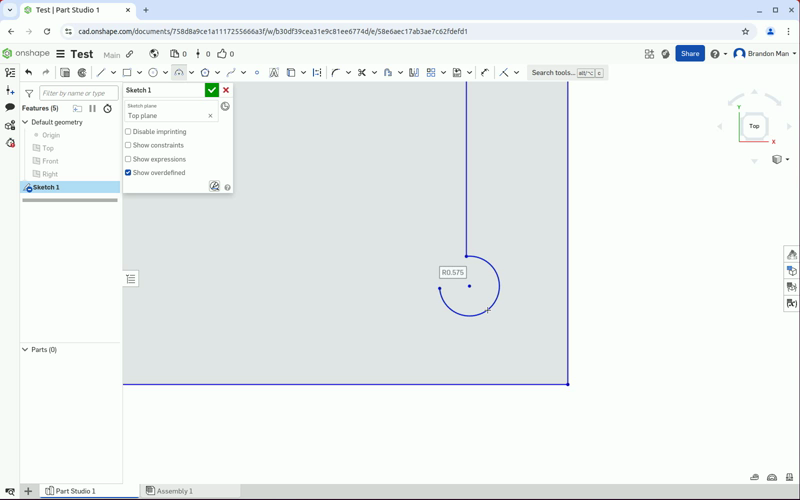
scroll(-6)
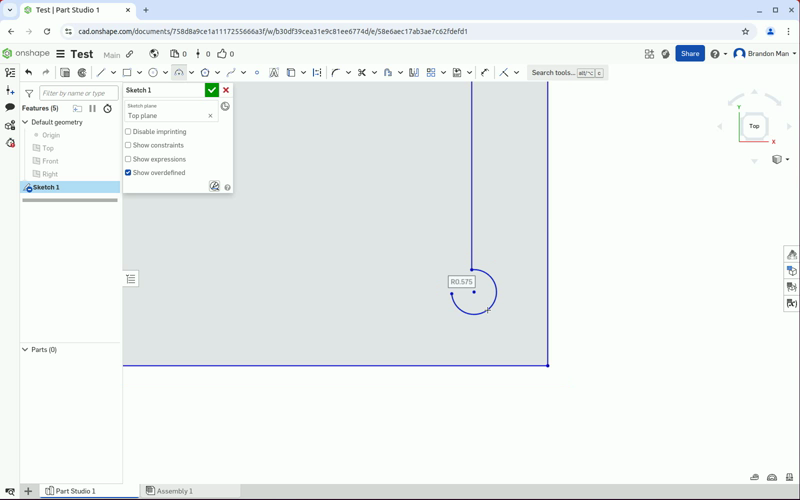
scroll(-6)
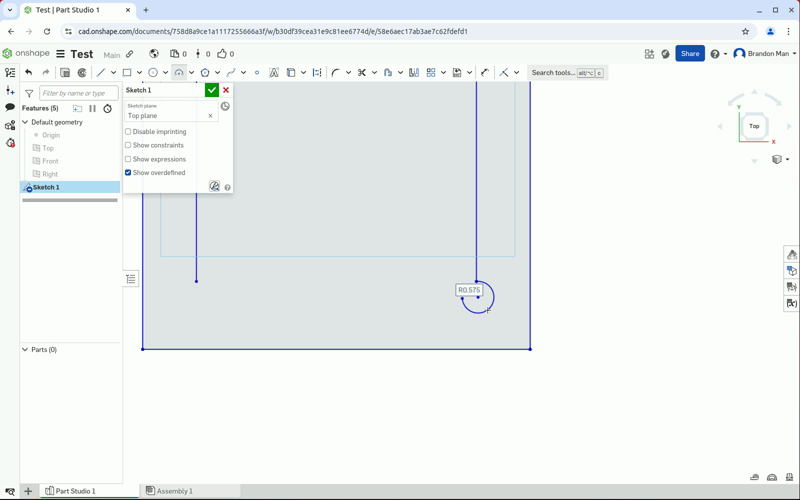
scroll(-6)
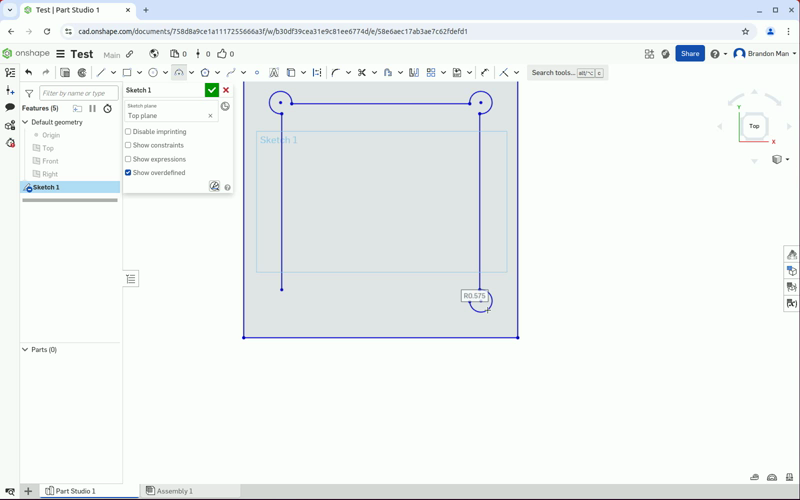
scroll(-6)
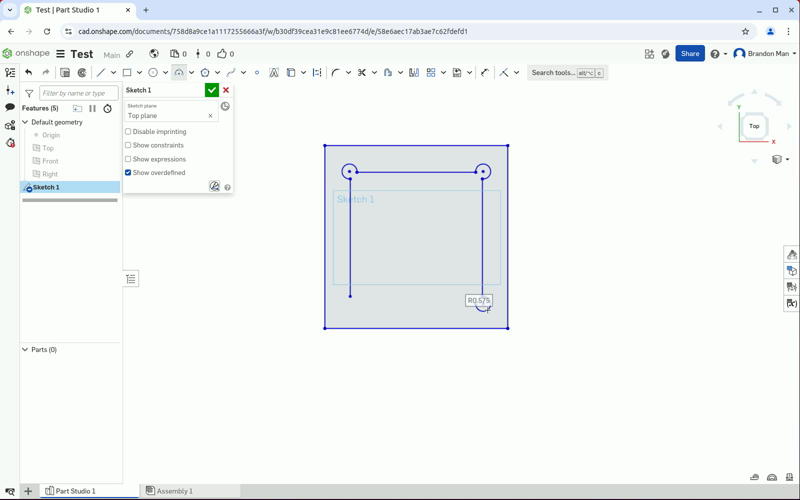
scroll(-6)
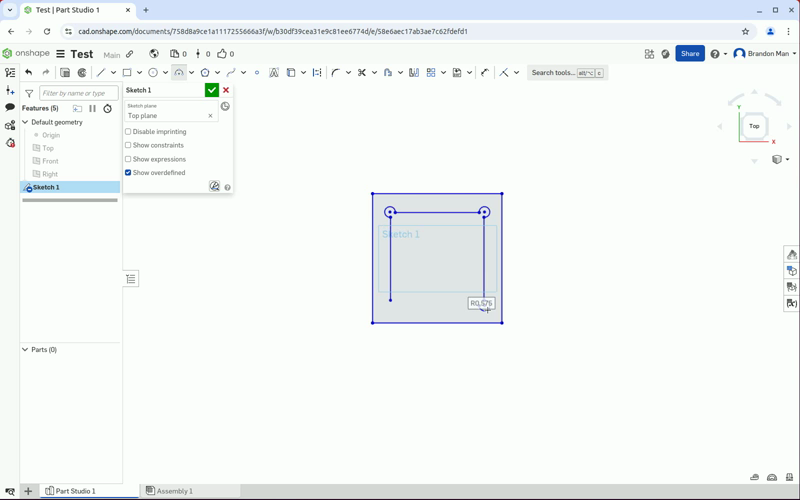
scroll(-6)
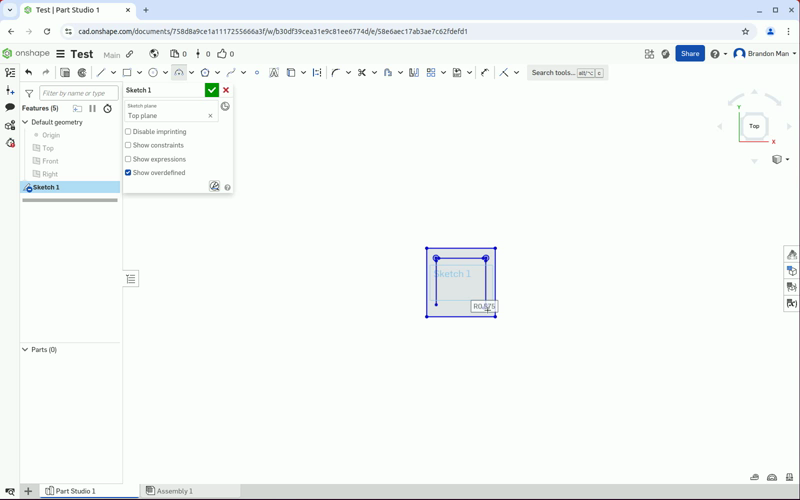
key_up(shift)
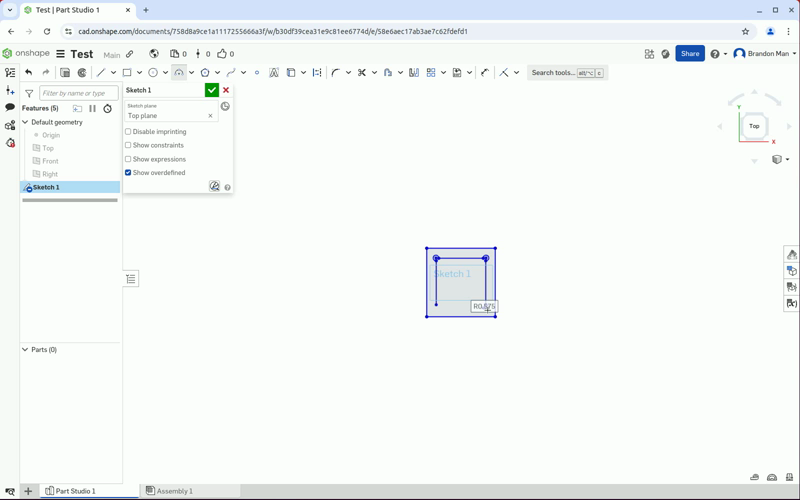
key(esc)
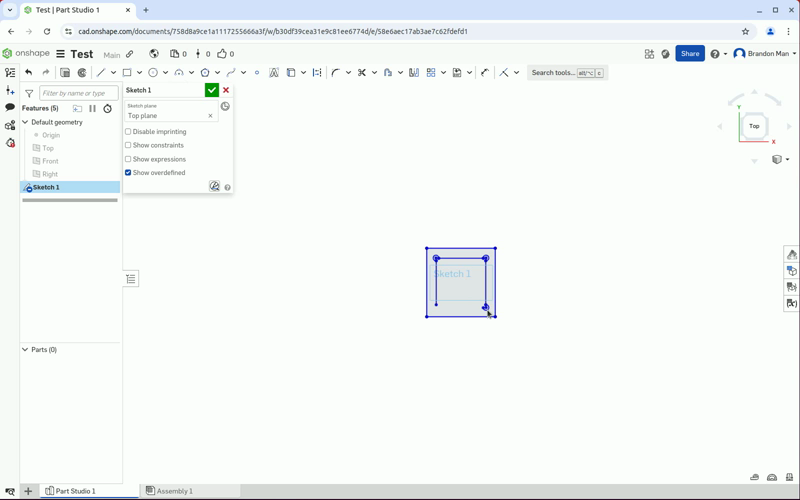
key(l)
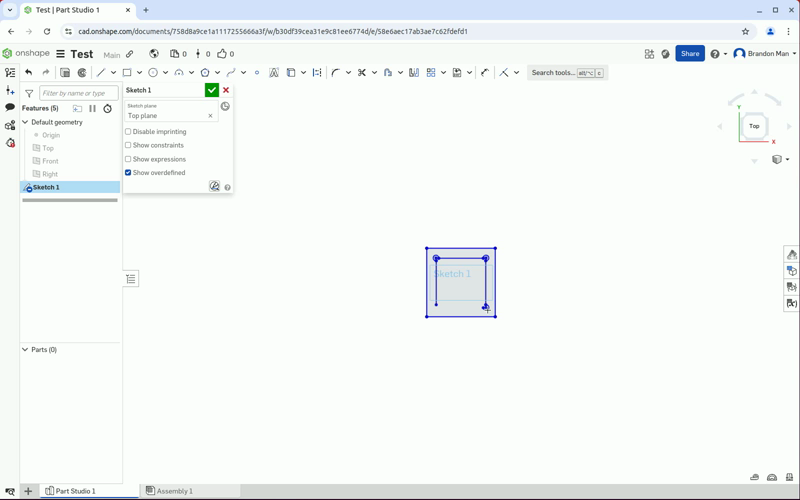
mouse_move(483, 307)
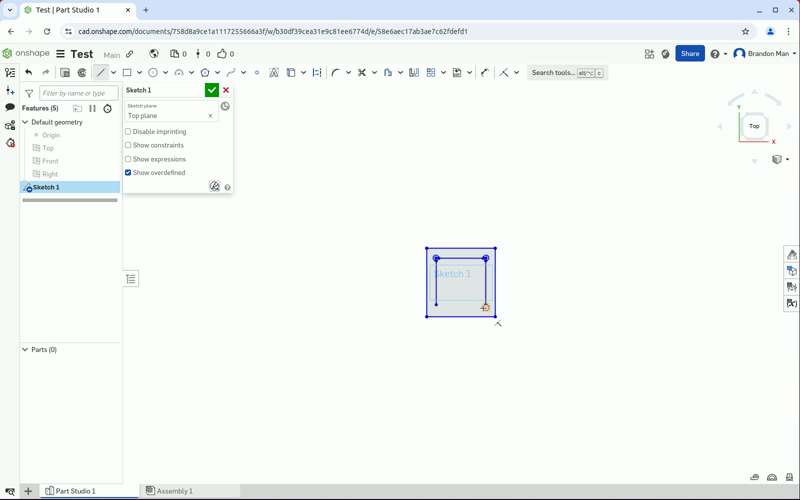
scroll(6)
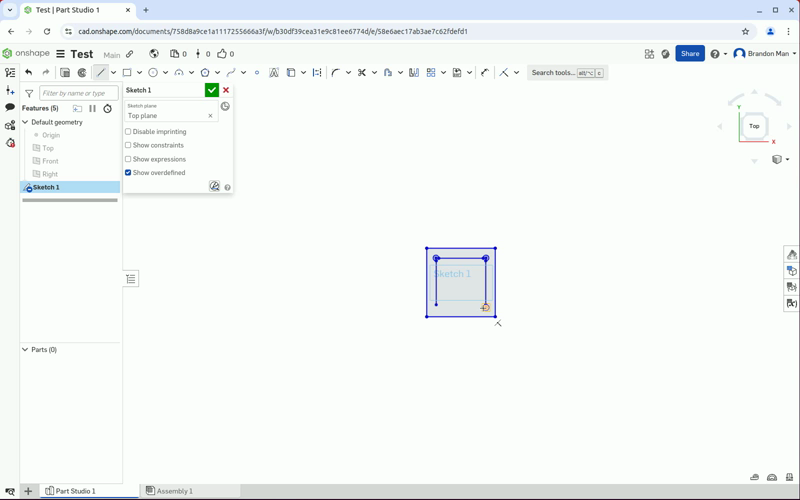
scroll(6)
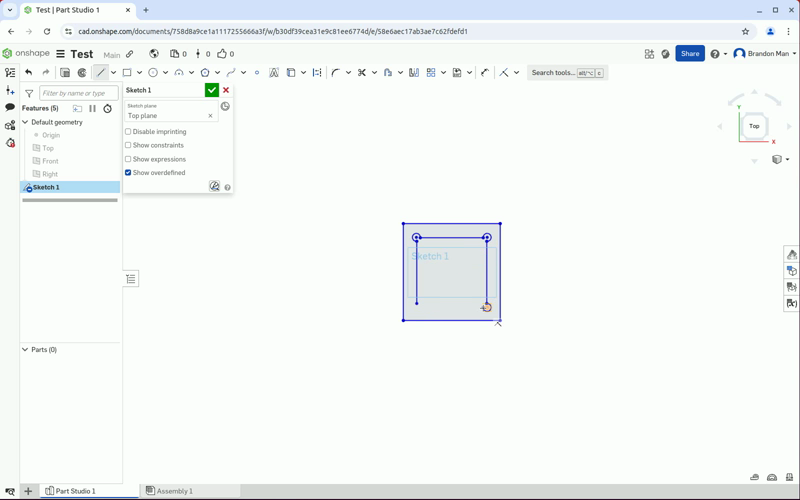
scroll(6)
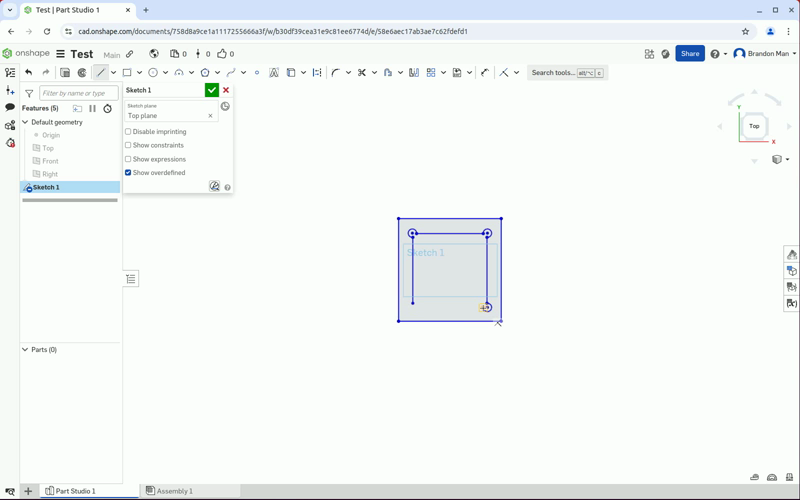
scroll(6)
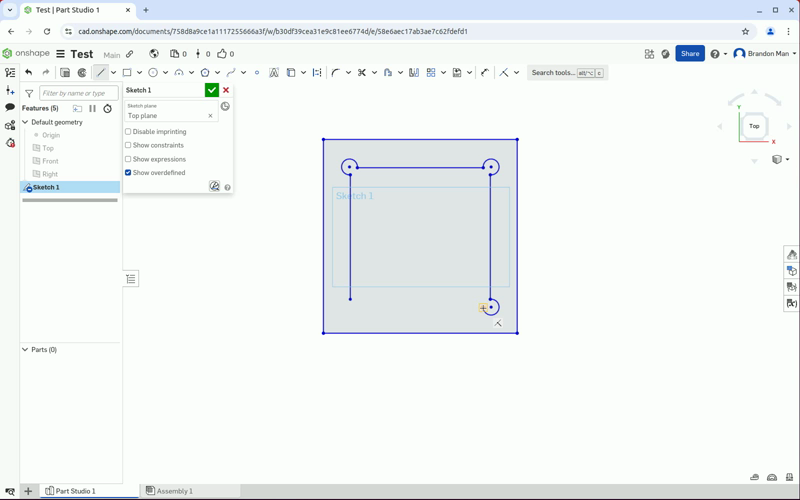
scroll(6)
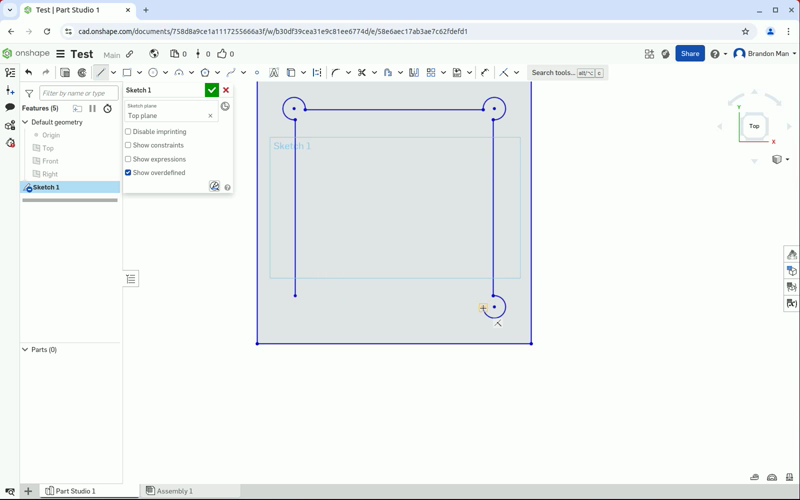
scroll(6)
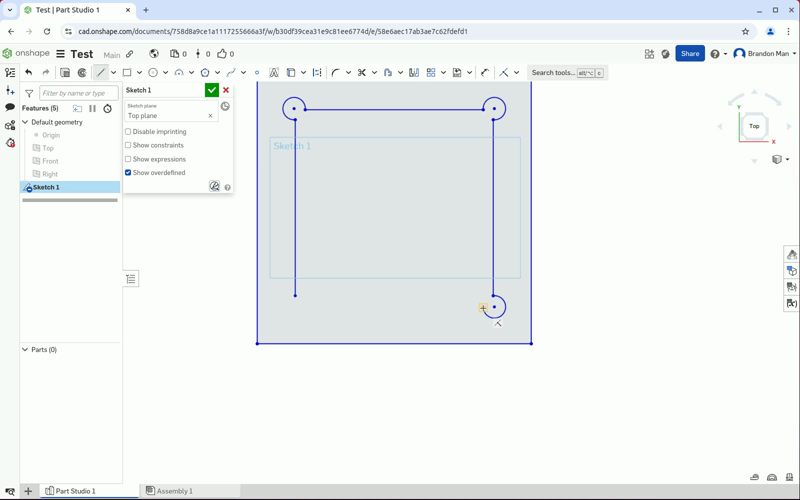
scroll(6)
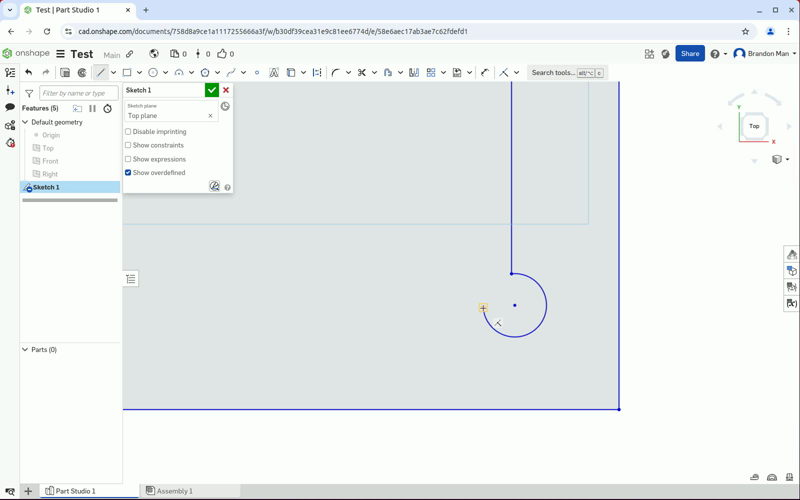
click(483, 307)
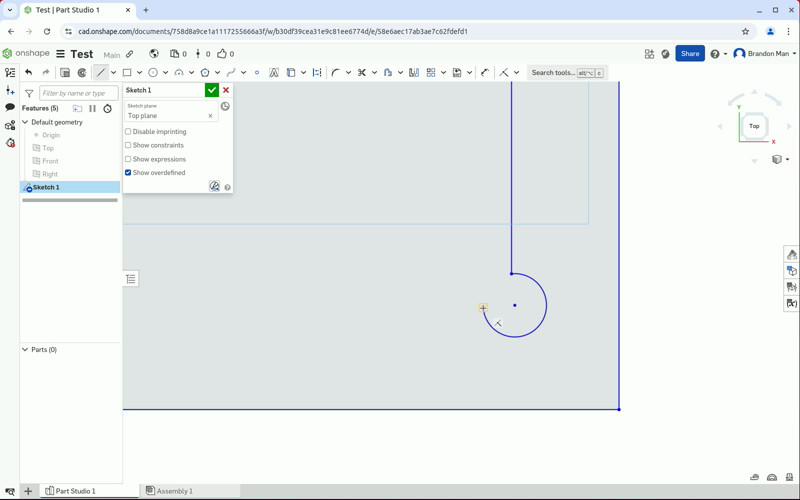
scroll(-6)
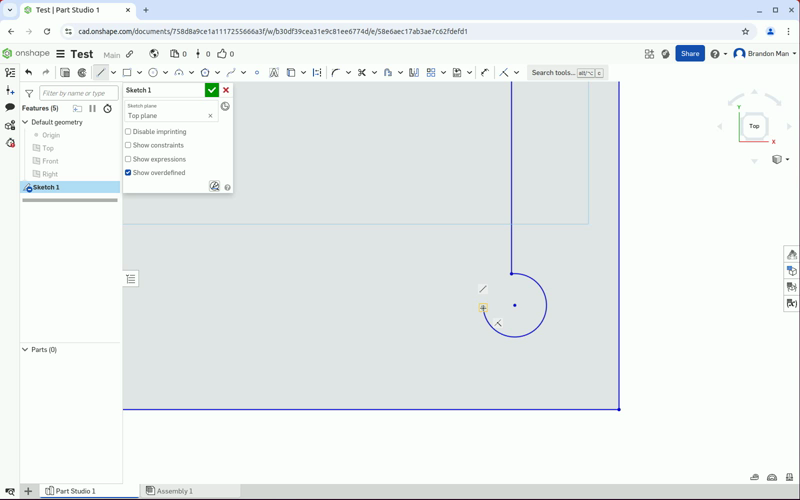
scroll(-6)
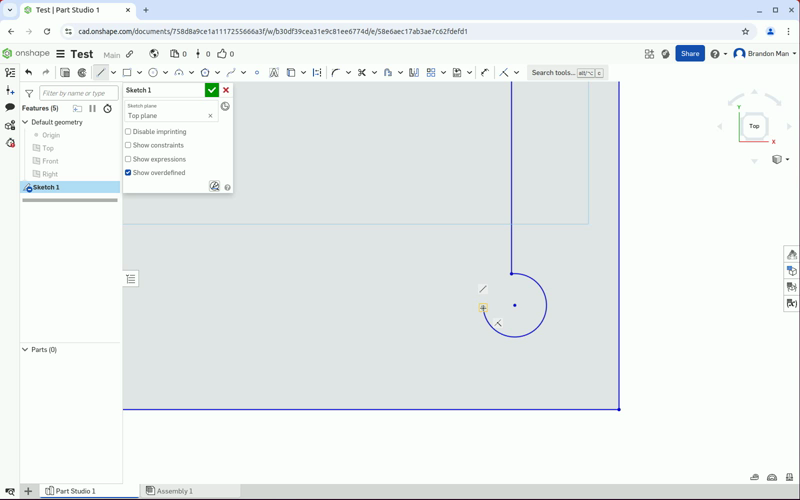
scroll(-6)
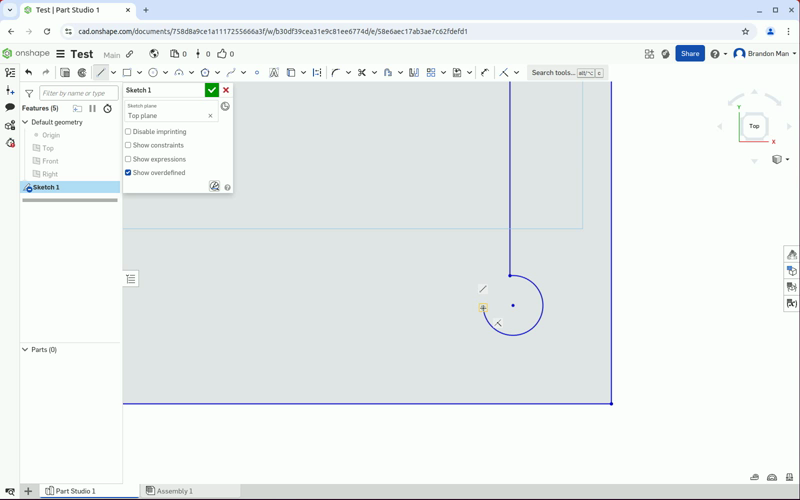
scroll(-6)
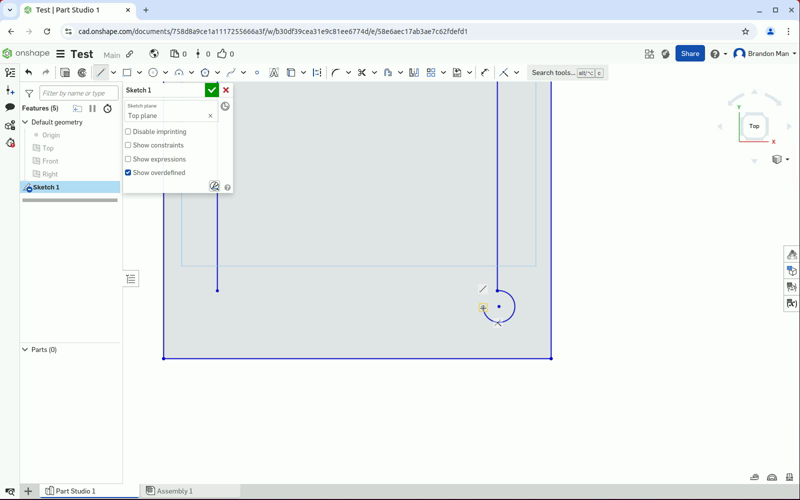
scroll(-6)
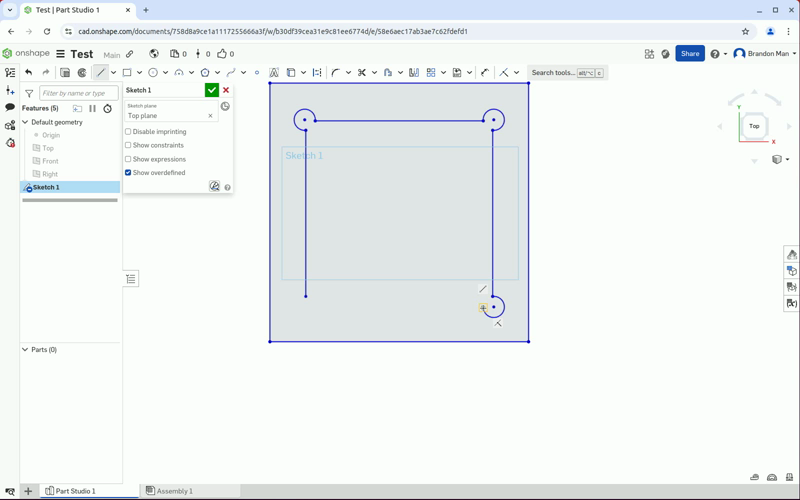
scroll(-6)
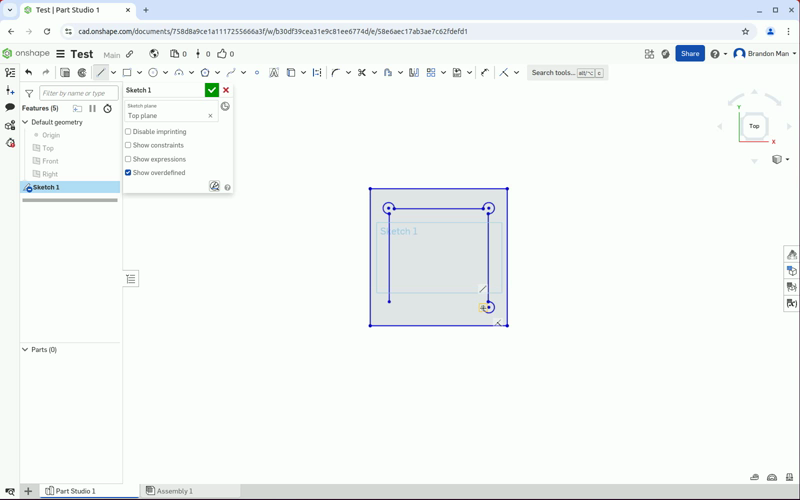
scroll(-6)
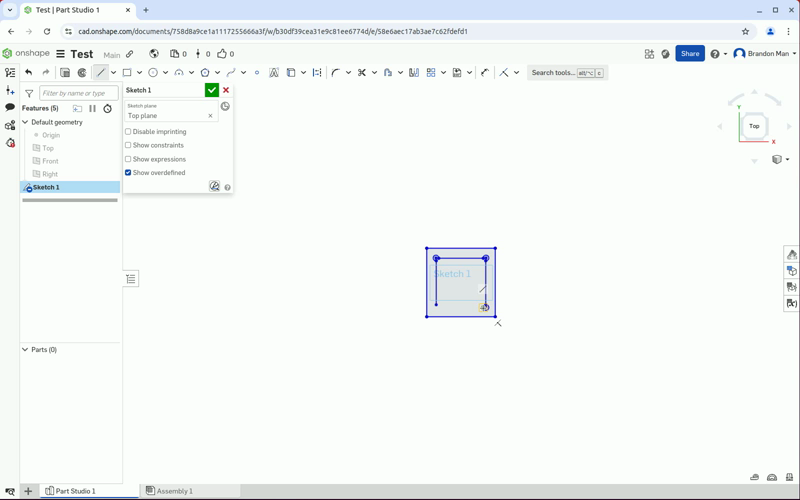
key_down(shift)
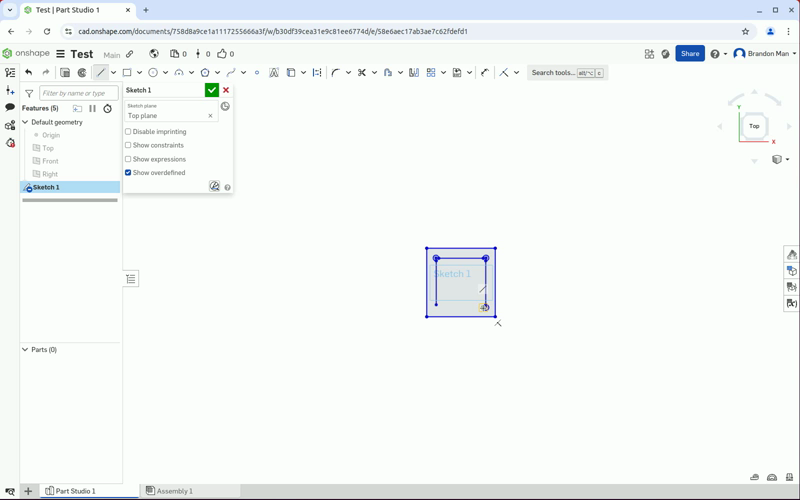
mouse_move(513, 307)
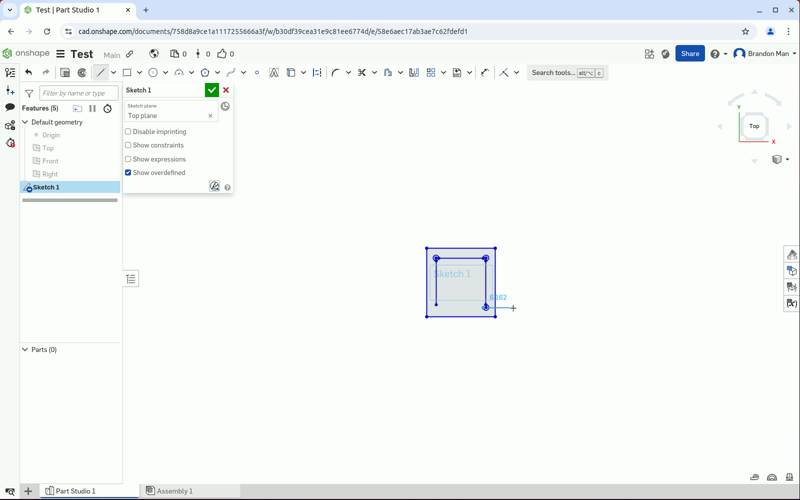
mouse_move(438, 307)
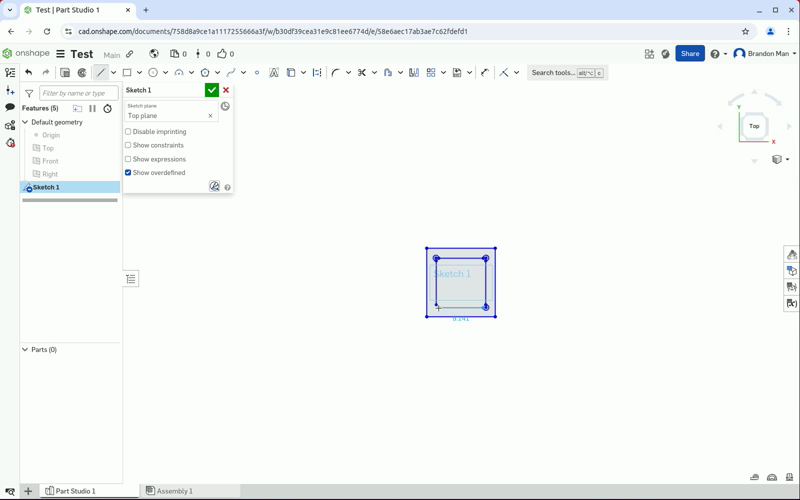
scroll(6)
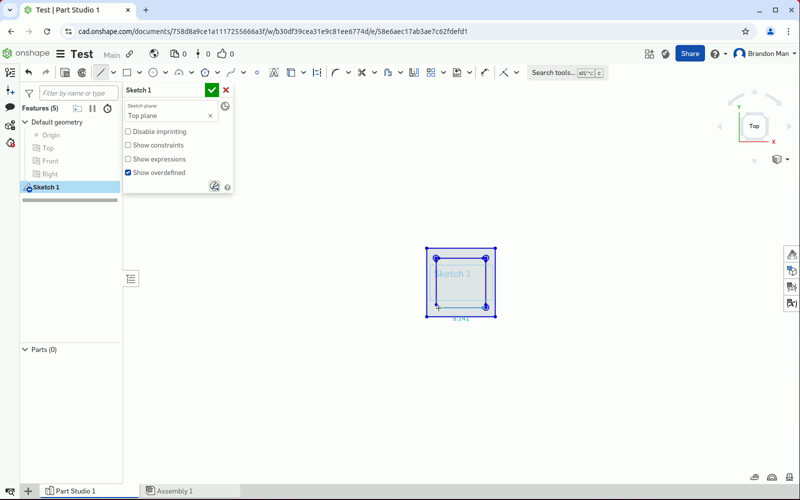
scroll(6)
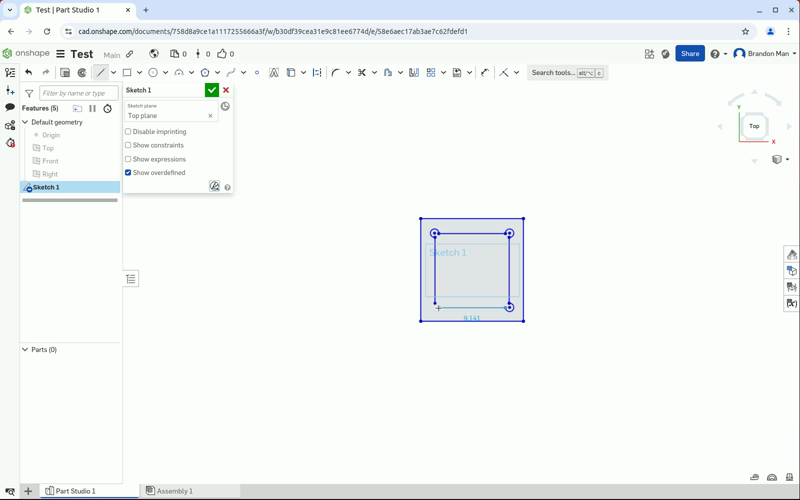
scroll(6)
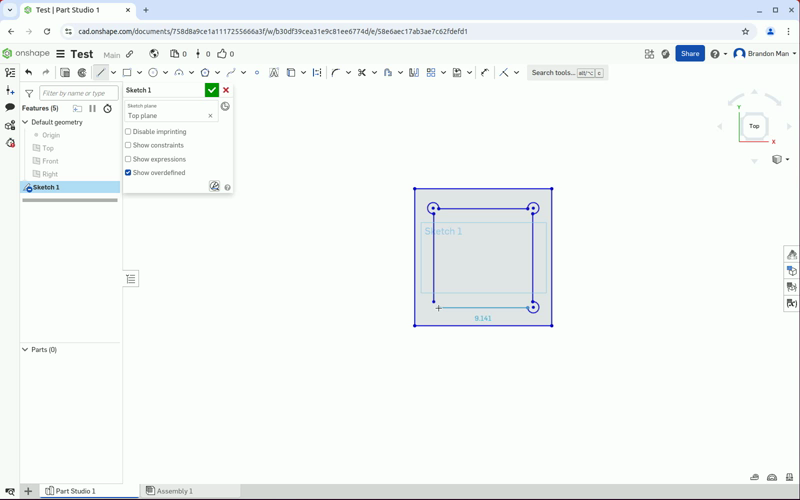
scroll(6)
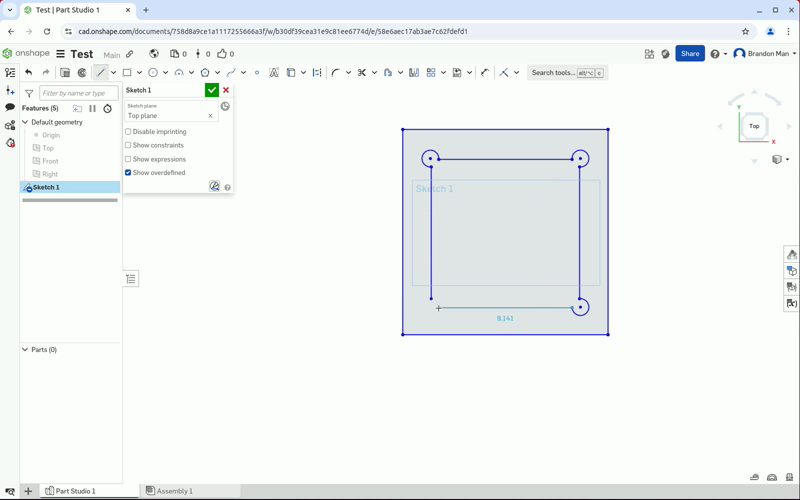
scroll(6)
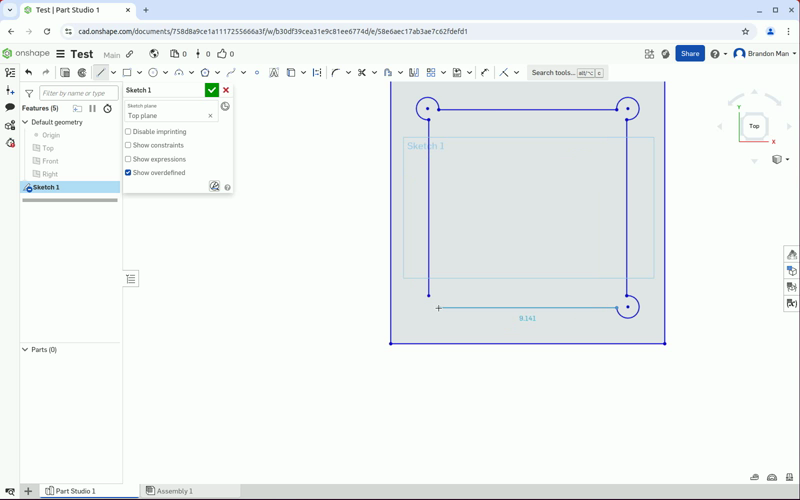
scroll(6)
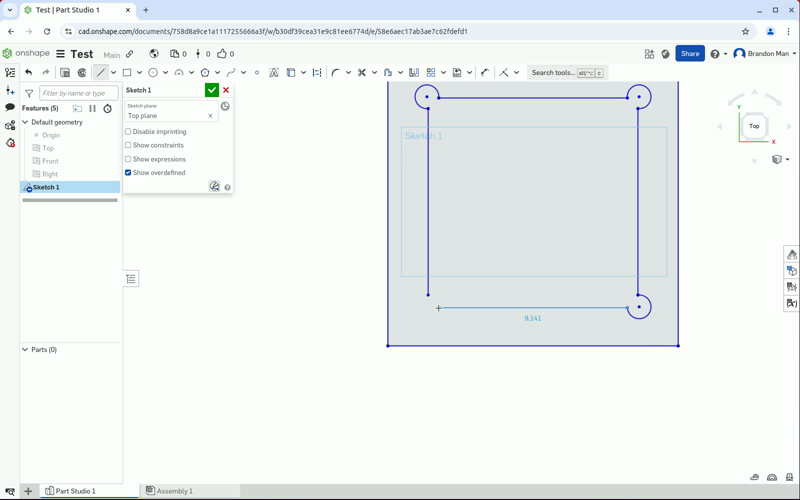
scroll(6)
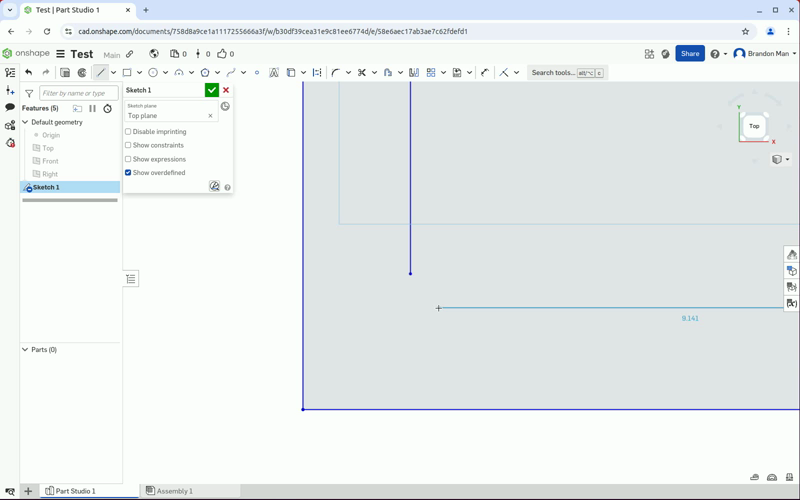
click(438, 307)
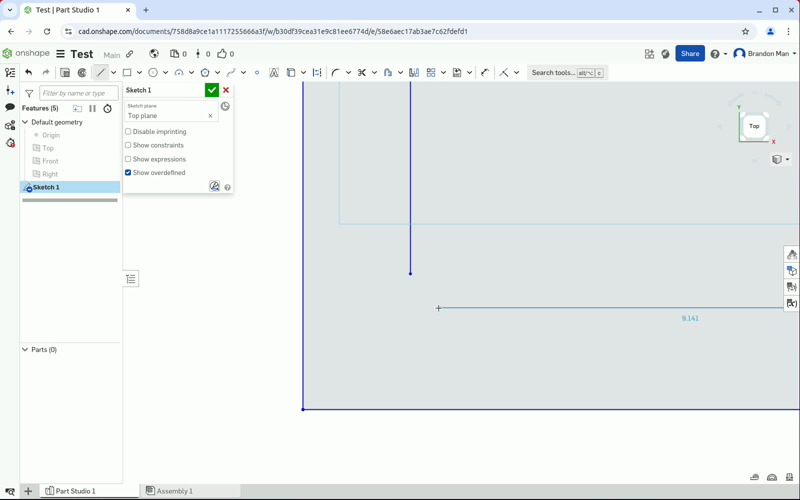
scroll(-6)
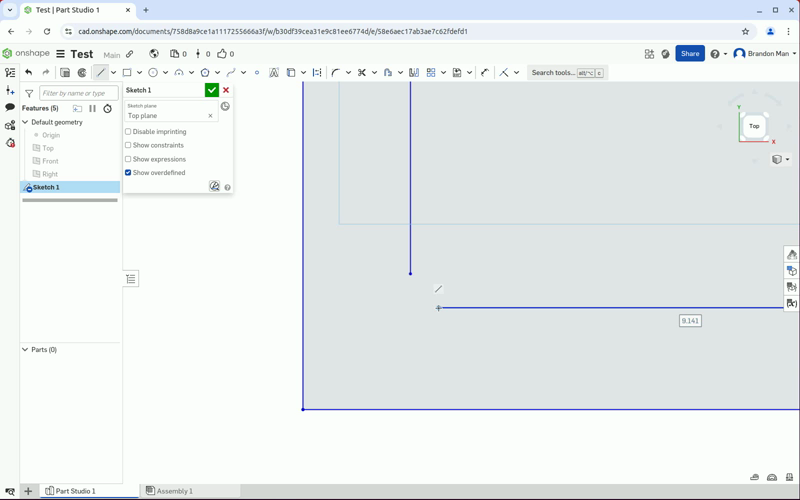
scroll(-6)
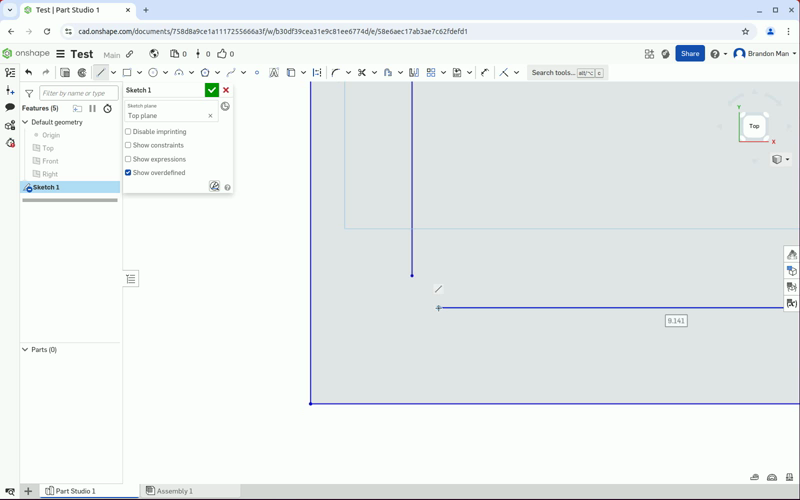
scroll(-6)
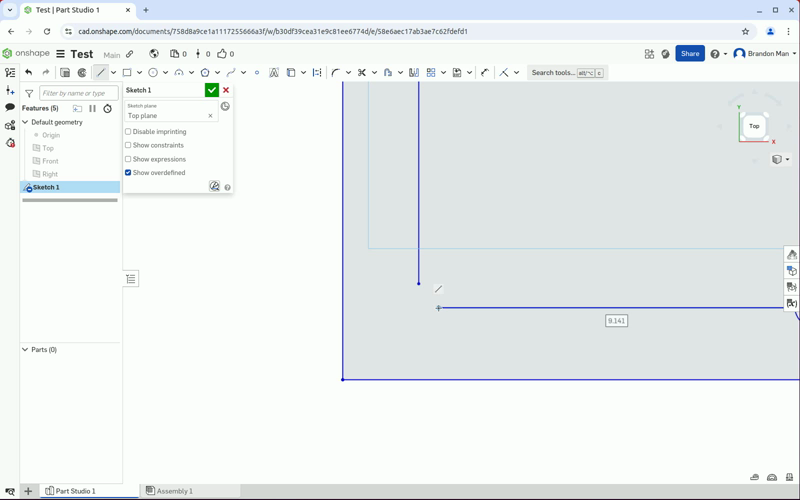
scroll(-6)
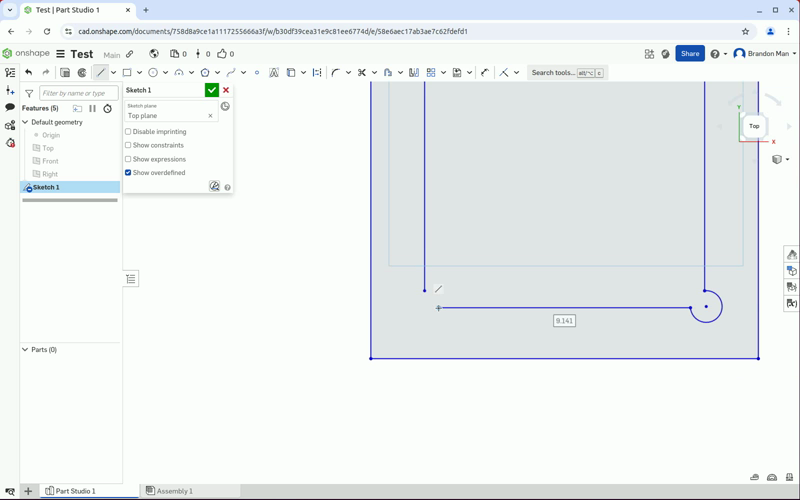
scroll(-6)
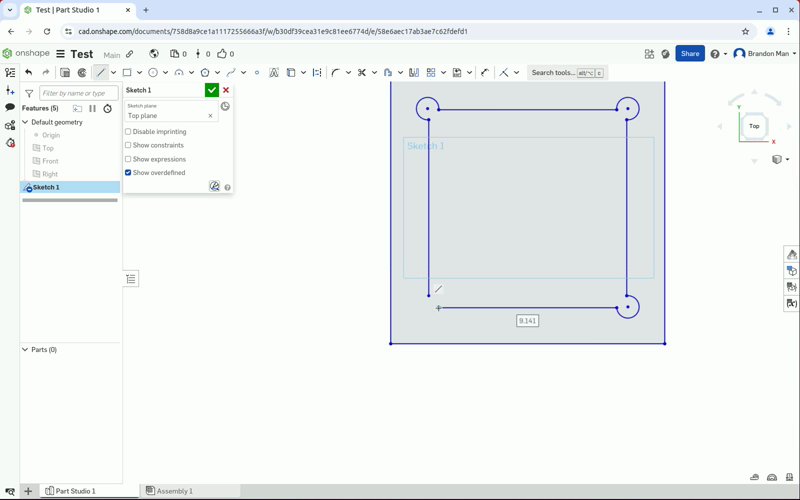
scroll(-6)
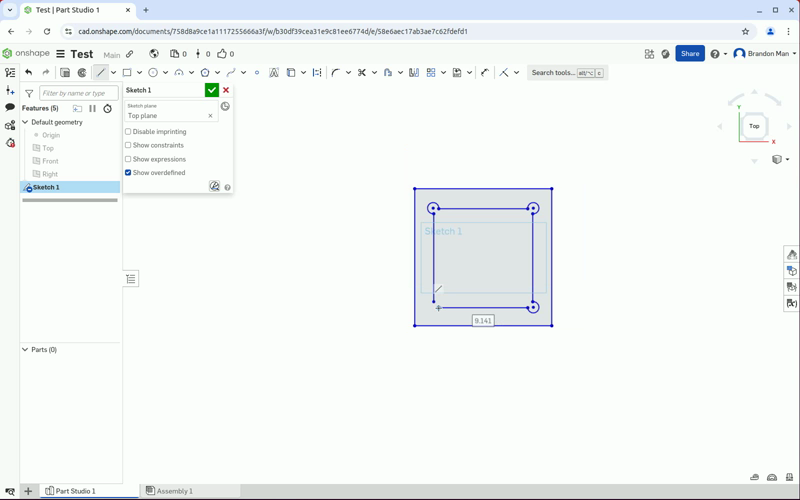
scroll(-6)
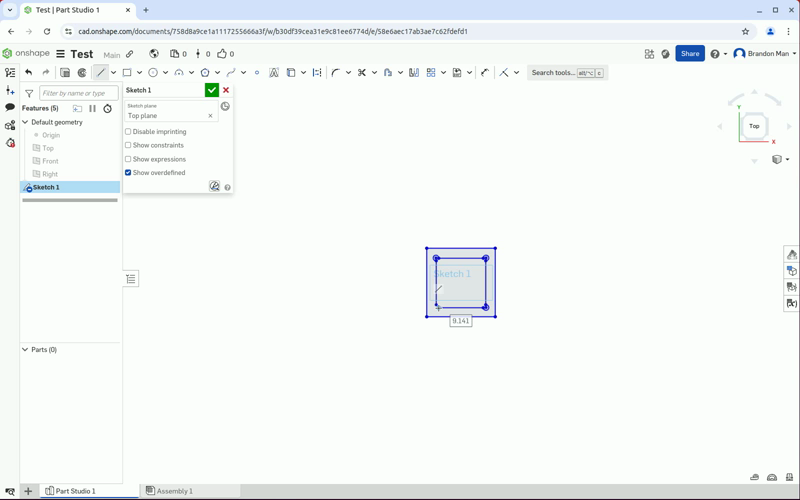
key_up(shift)
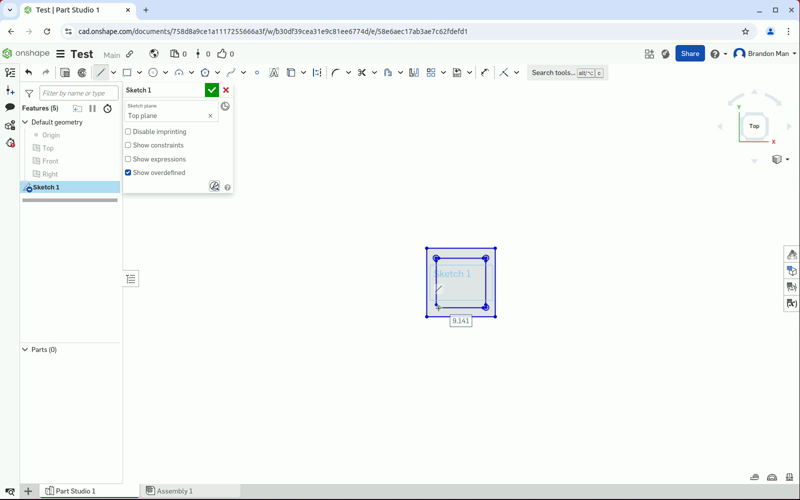
key(esc)
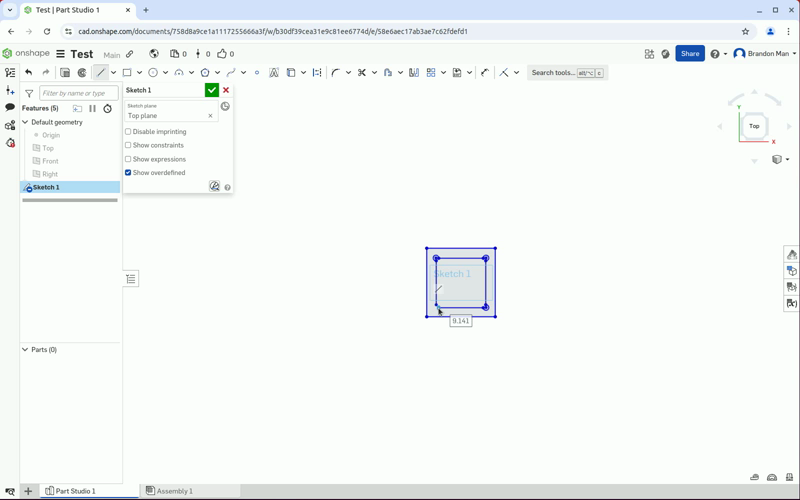
key(a)
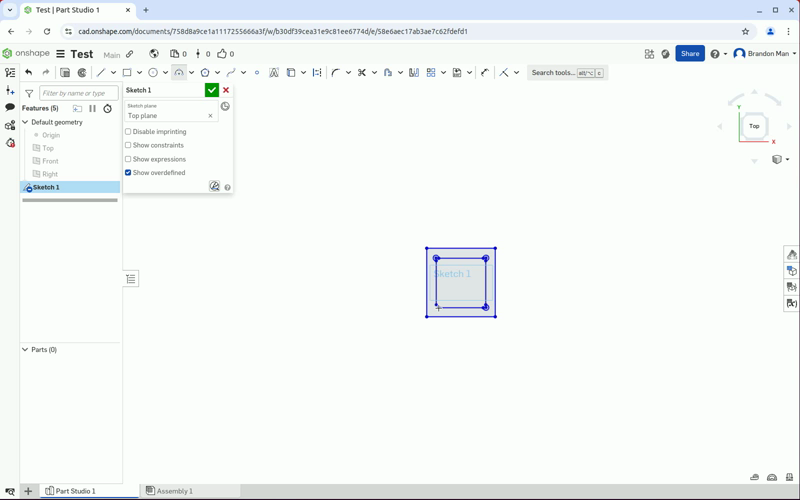
mouse_move(438, 307)
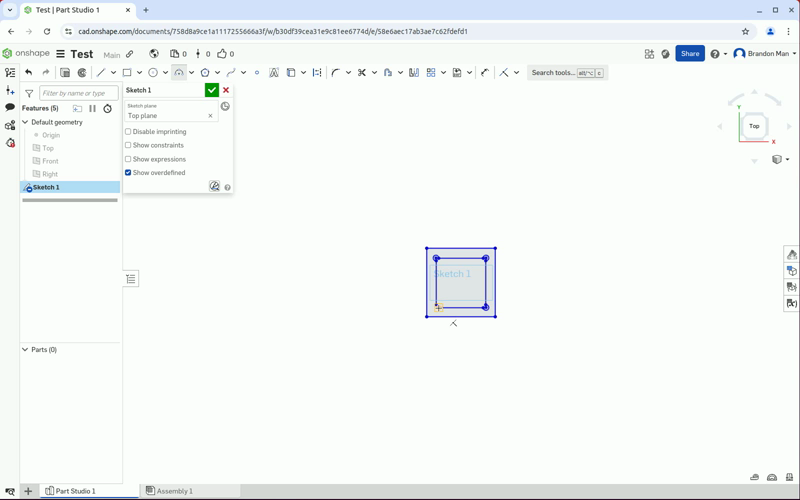
scroll(6)
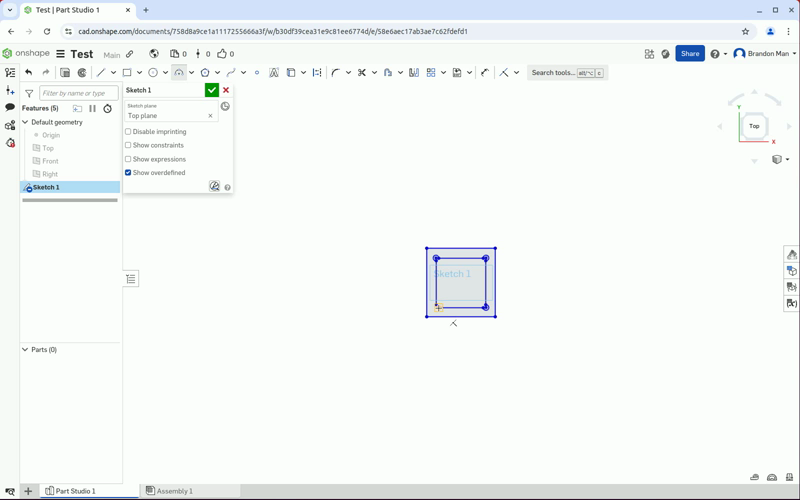
scroll(6)
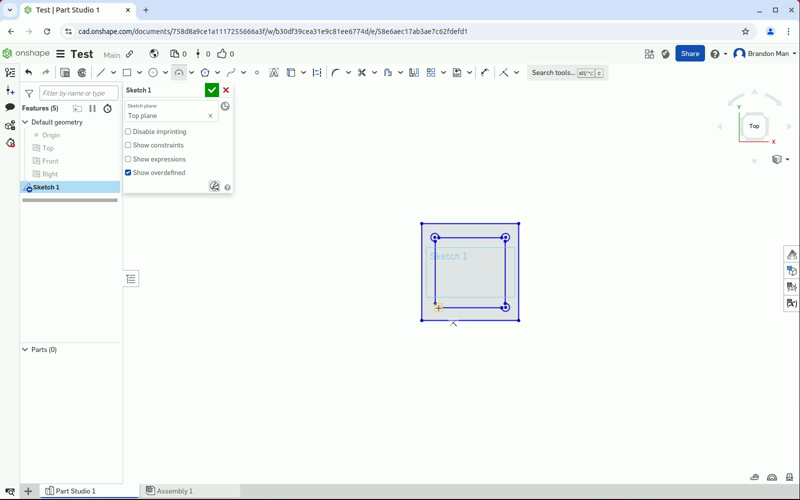
scroll(6)
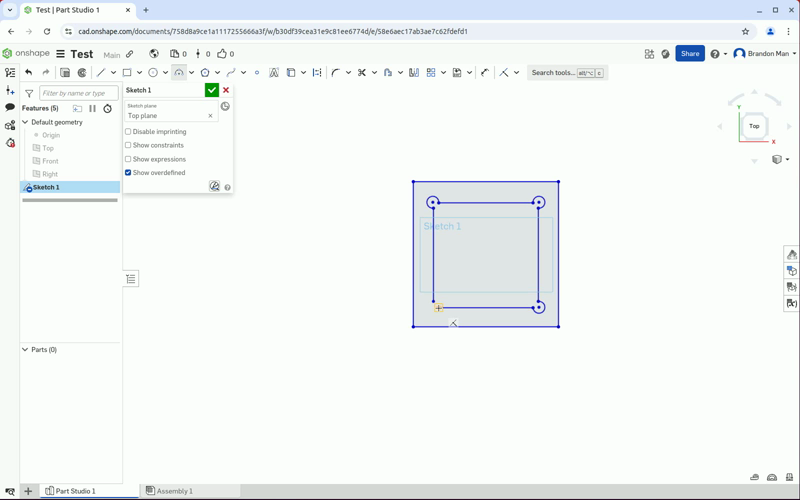
scroll(6)
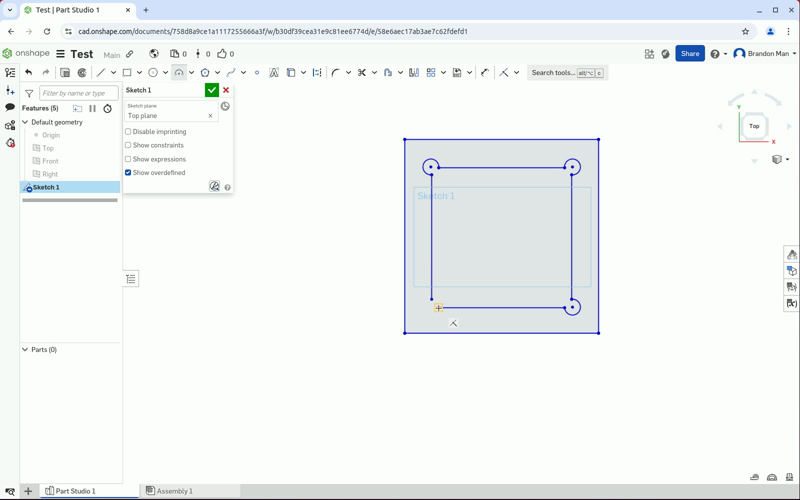
scroll(6)
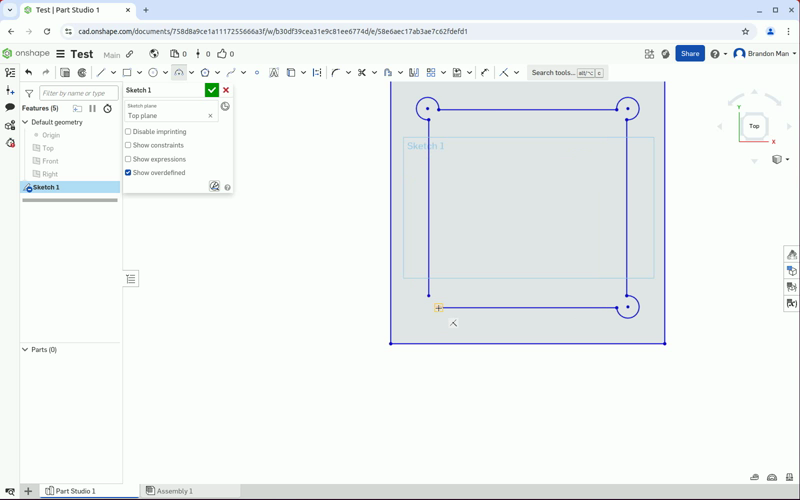
scroll(6)
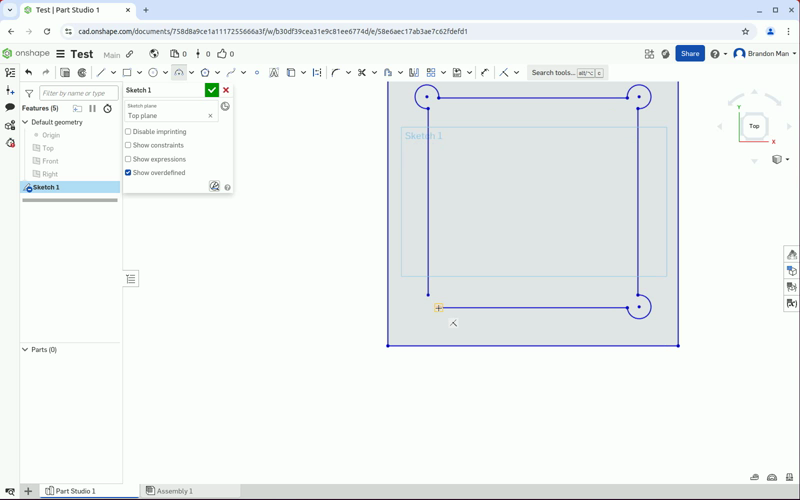
scroll(6)
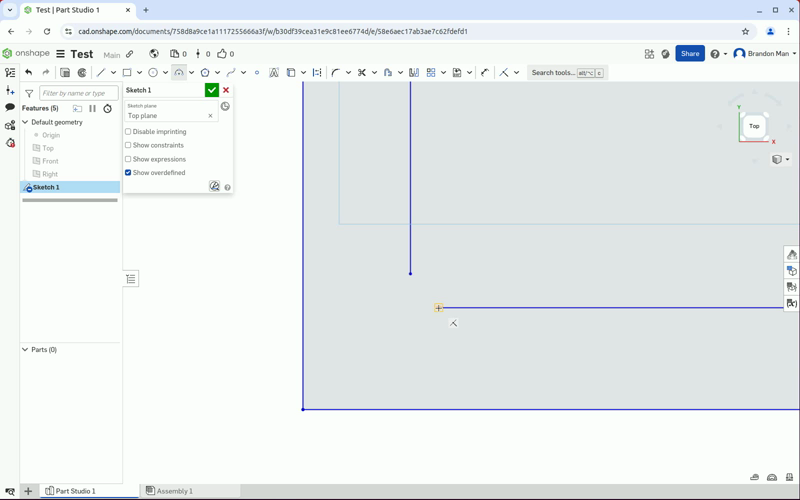
click(438, 307)
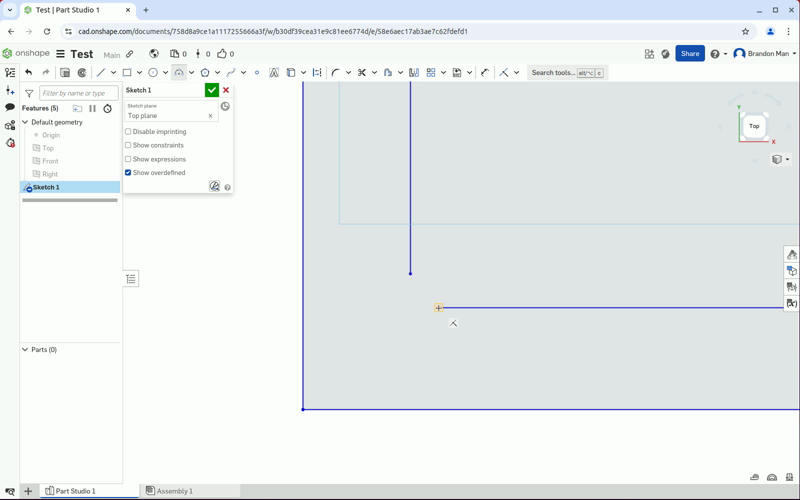
scroll(-6)
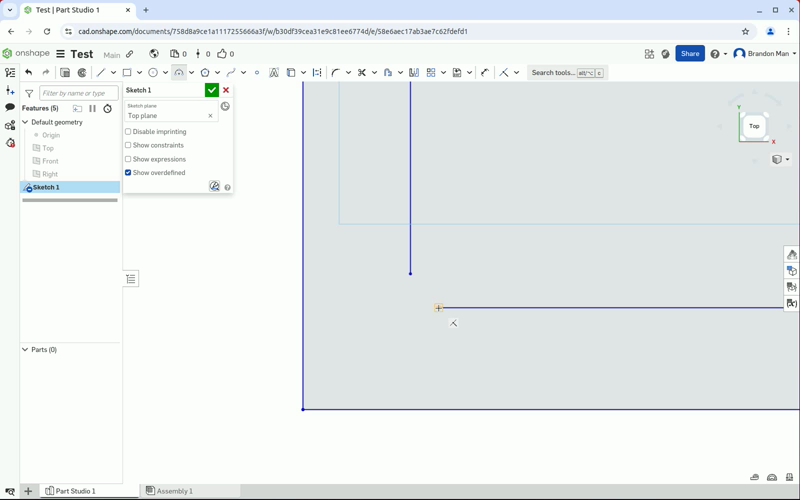
scroll(-6)
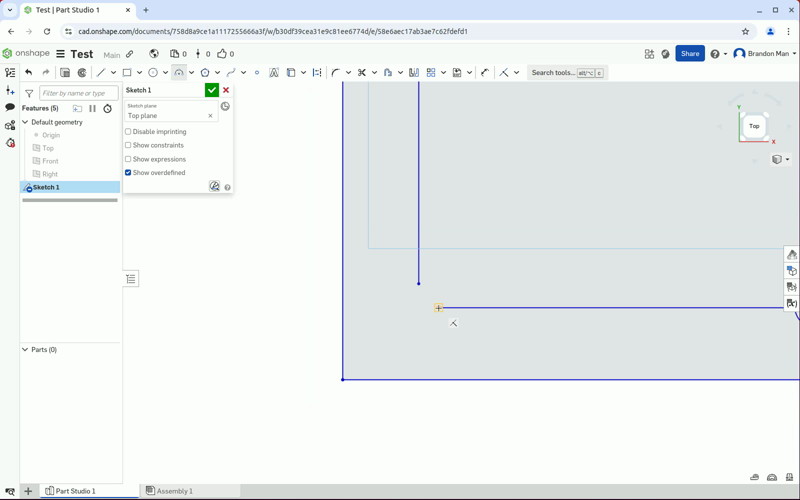
scroll(-6)
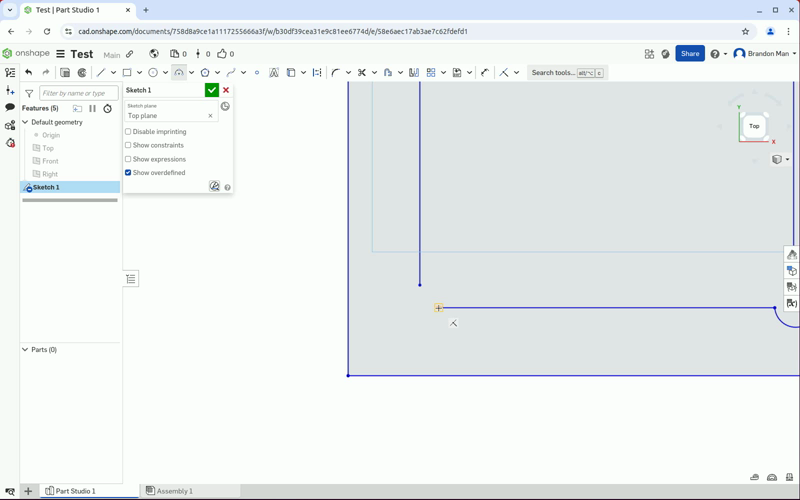
scroll(-6)
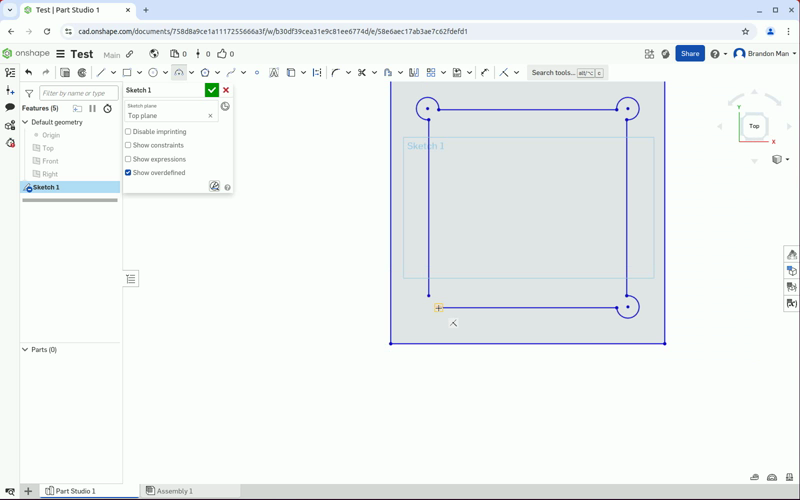
scroll(-6)
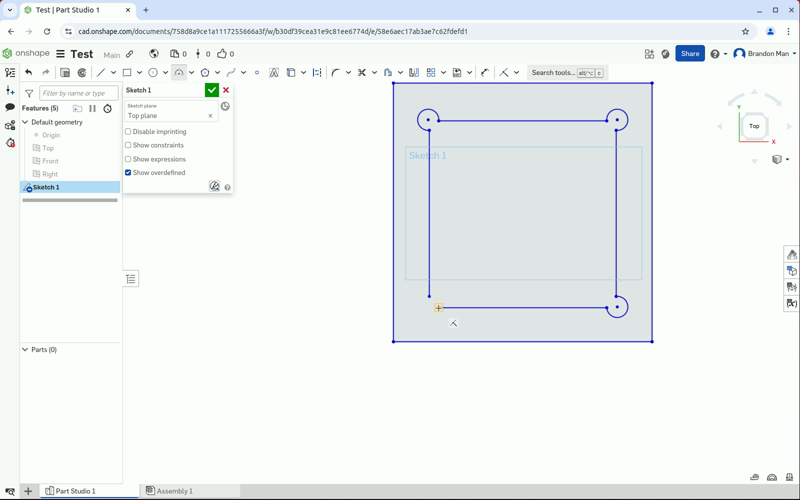
scroll(-6)
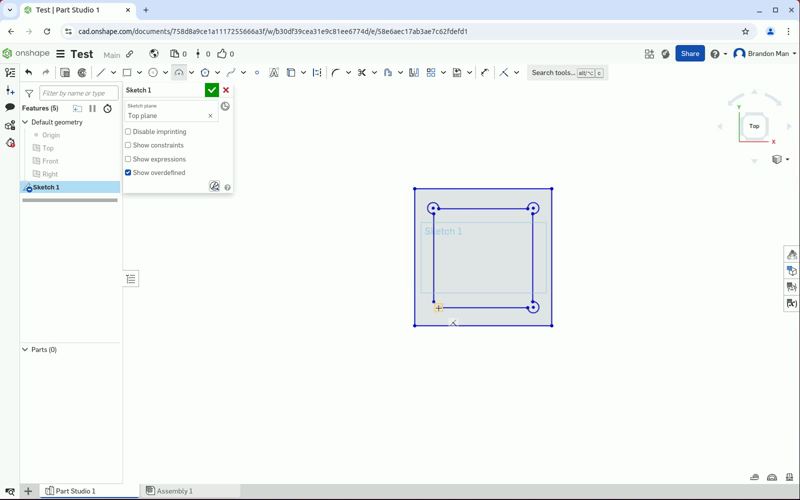
scroll(-6)
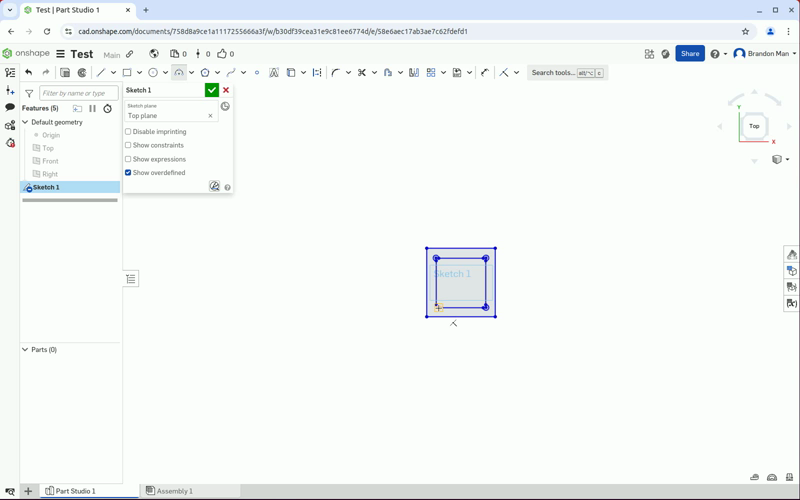
mouse_move(436, 304)
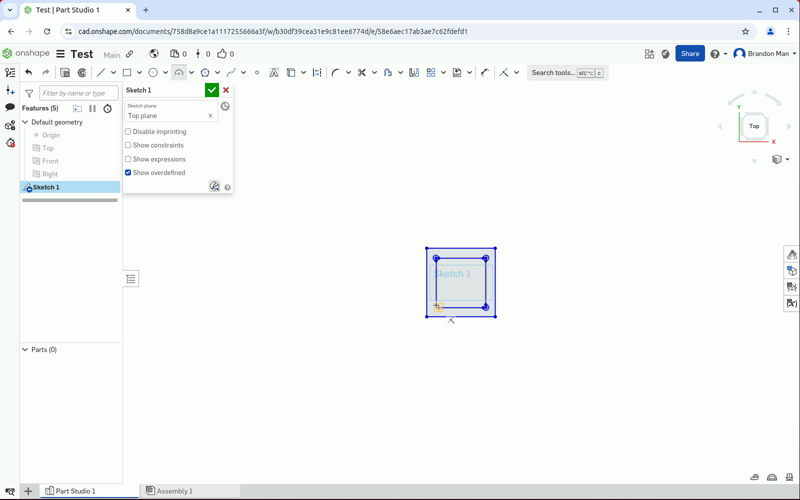
scroll(6)
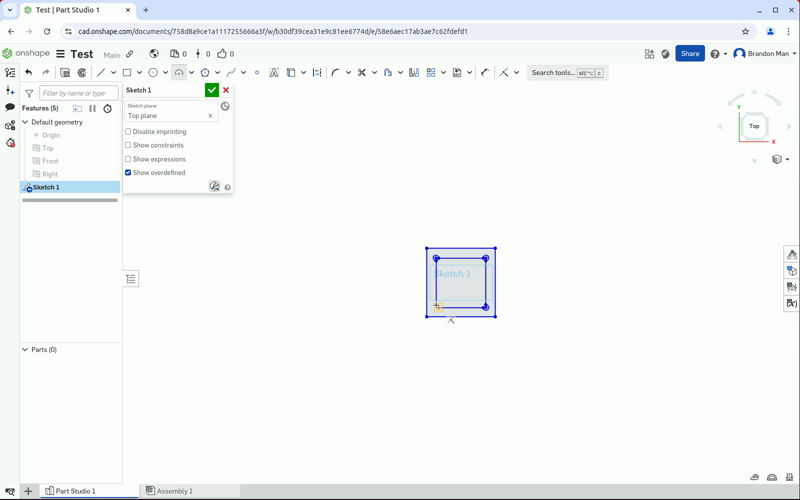
scroll(6)
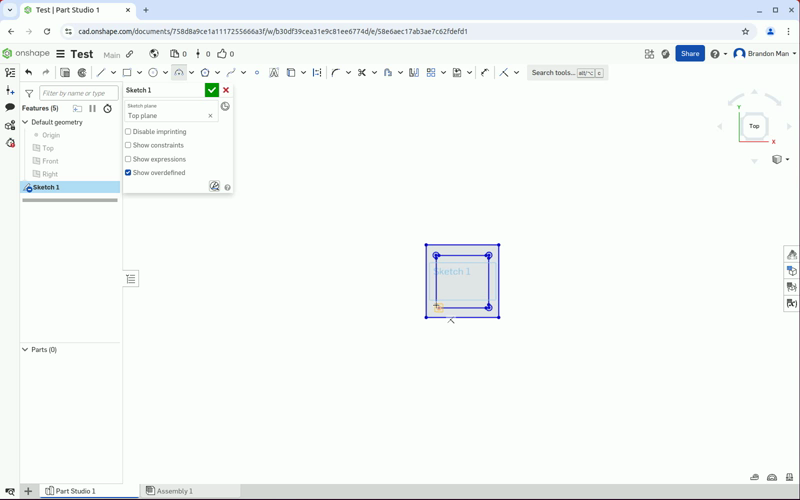
scroll(6)
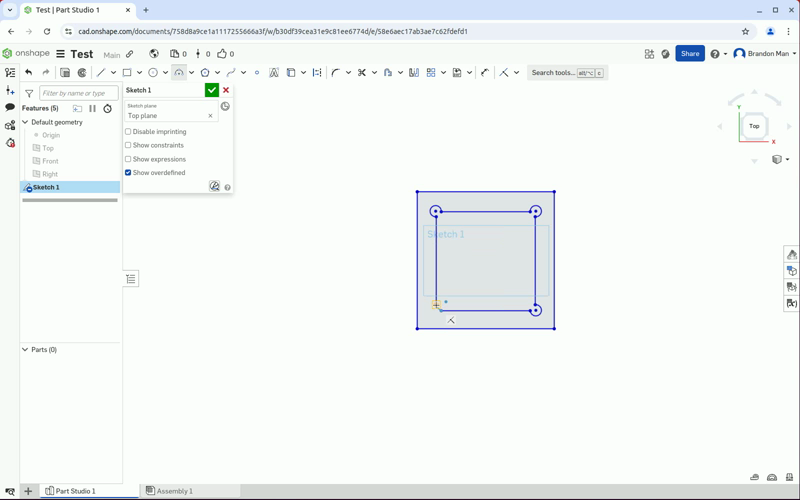
scroll(6)
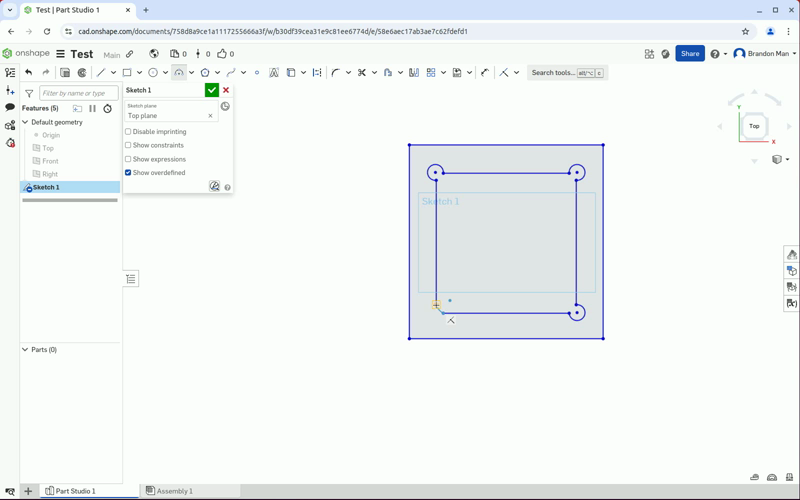
scroll(6)
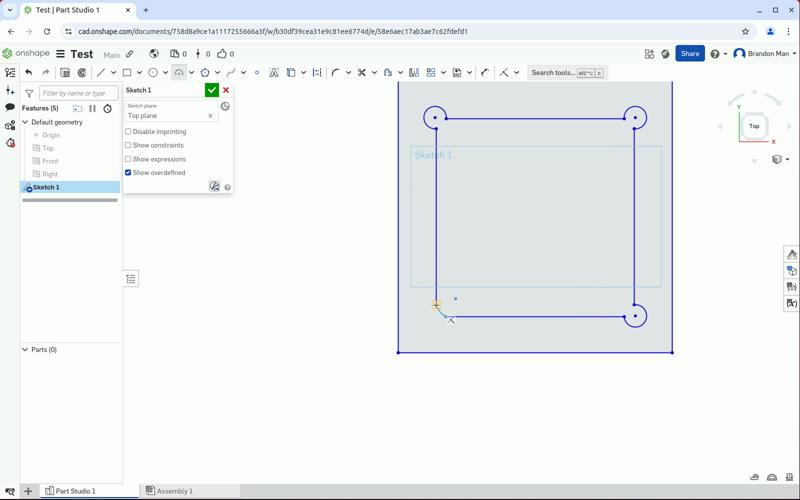
scroll(6)
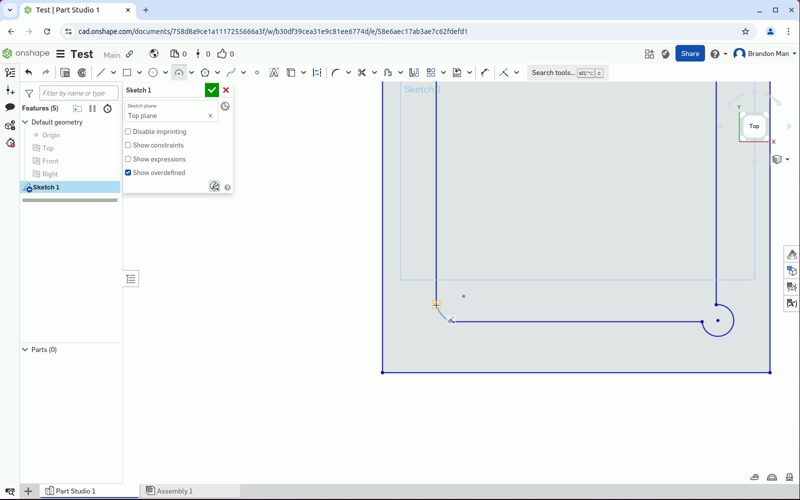
scroll(6)
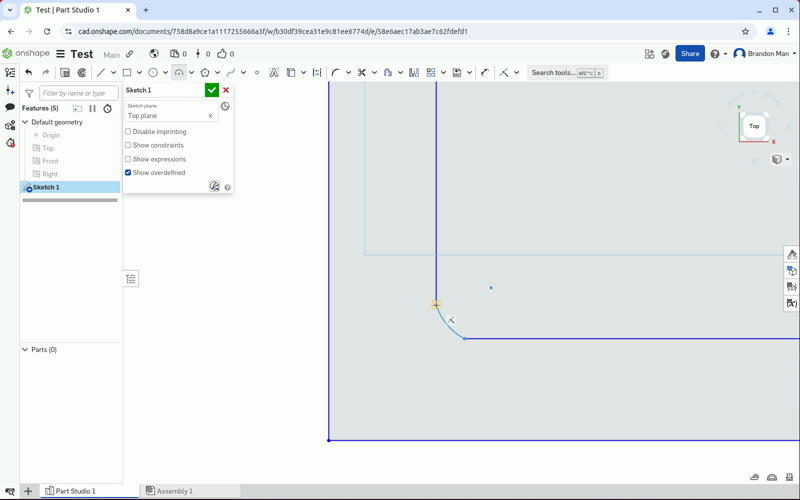
click(436, 304)
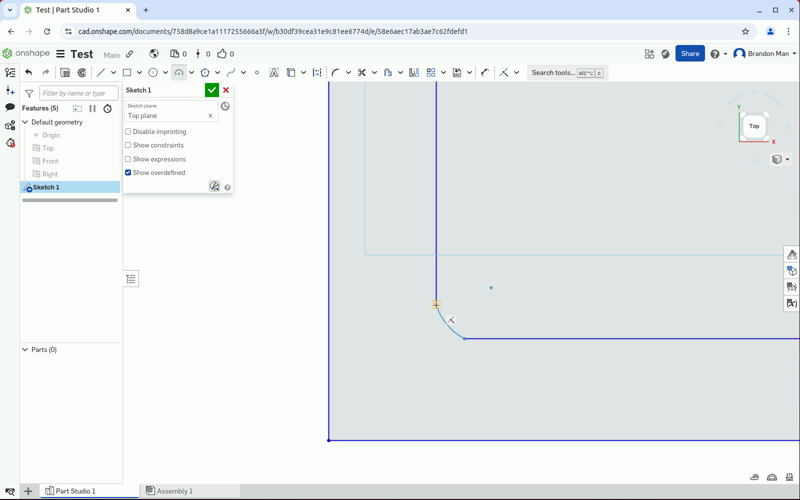
scroll(-6)
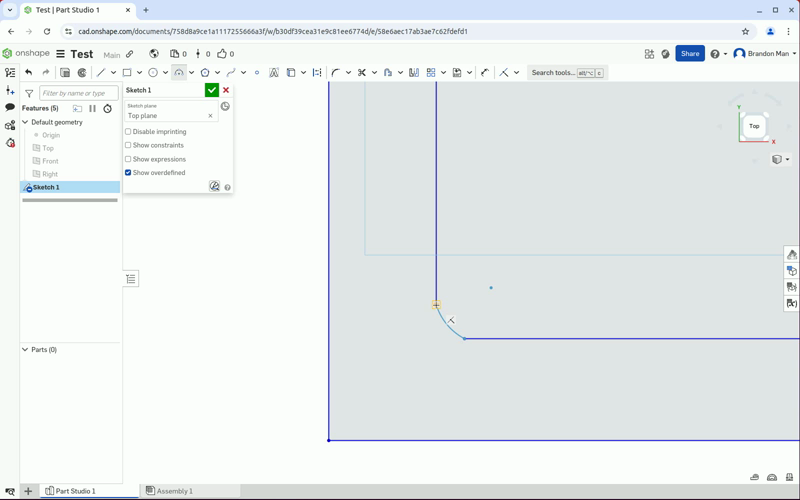
scroll(-6)
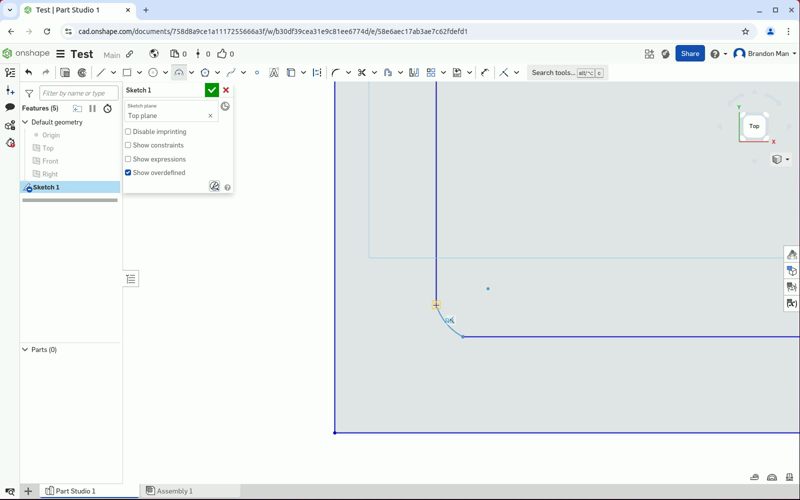
scroll(-6)
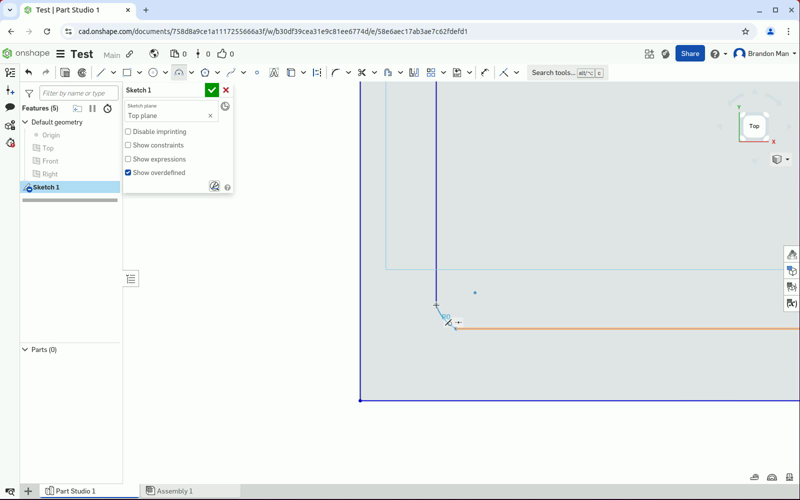
scroll(-6)
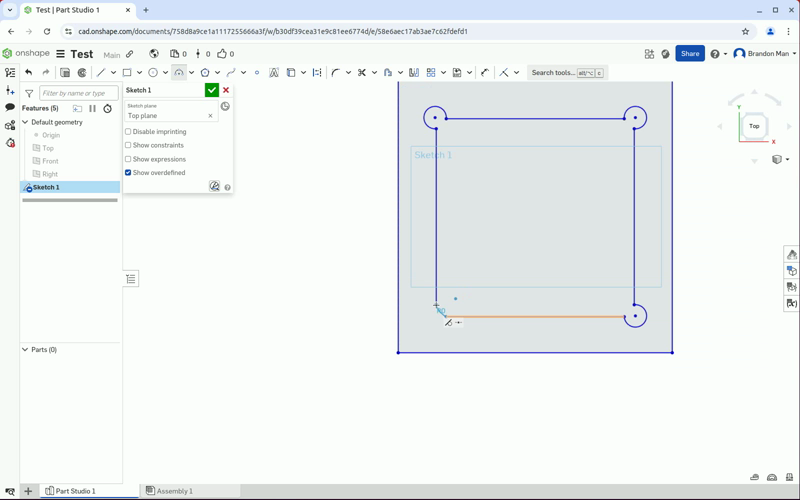
scroll(-6)
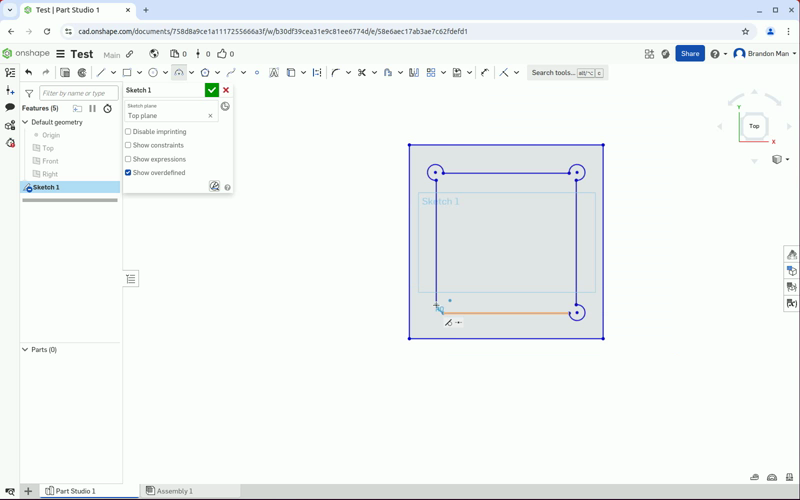
scroll(-6)
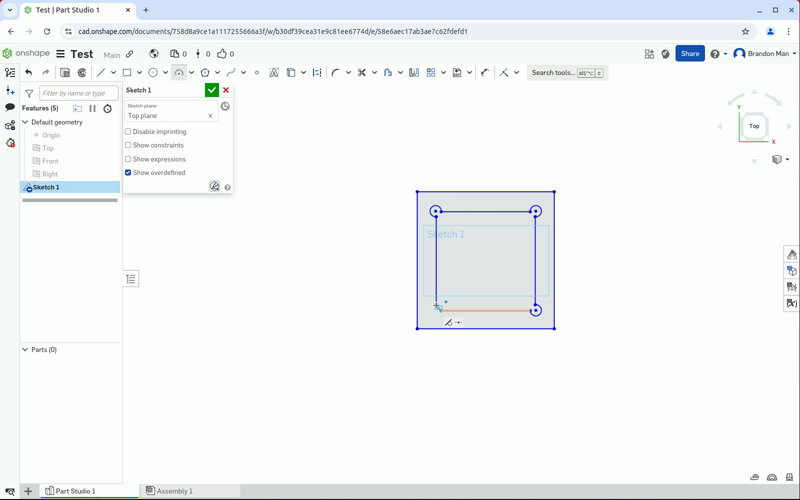
scroll(-6)
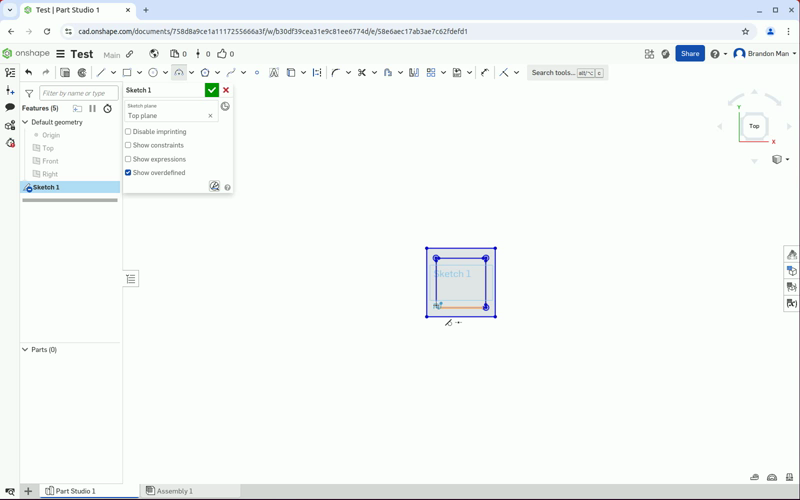
key_down(shift)
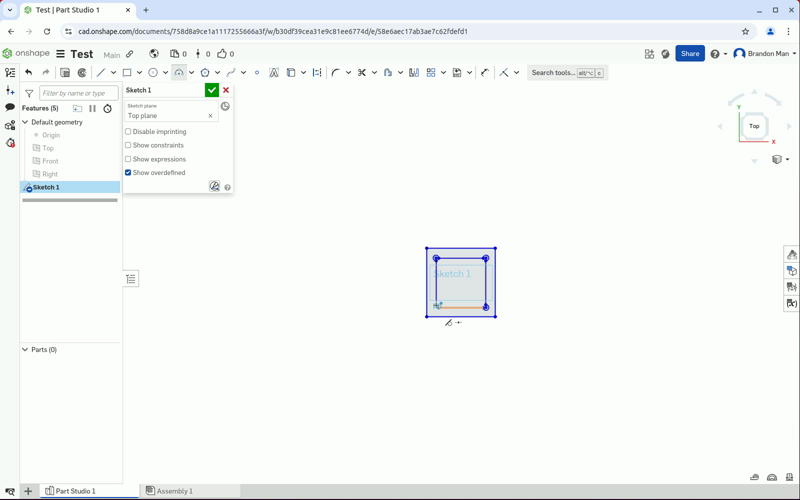
mouse_move(434, 309)
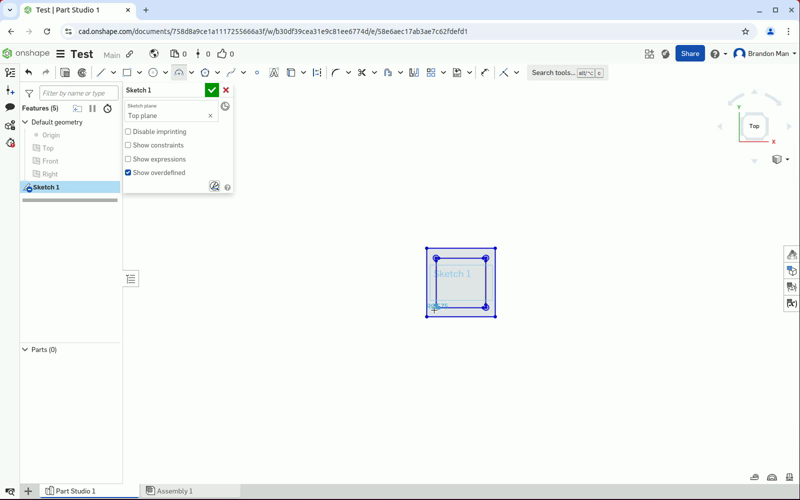
scroll(6)
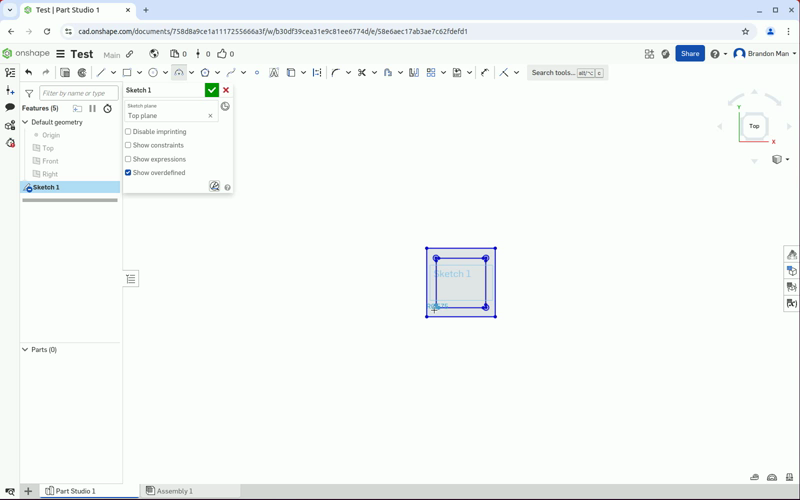
scroll(6)
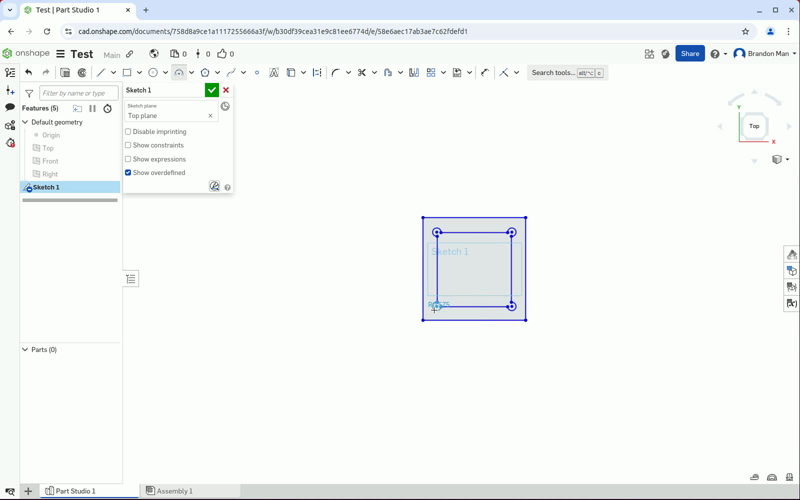
scroll(6)
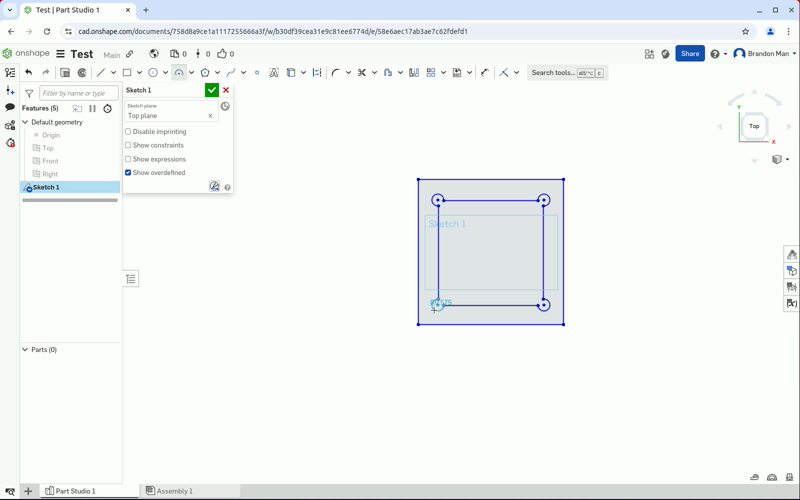
scroll(6)
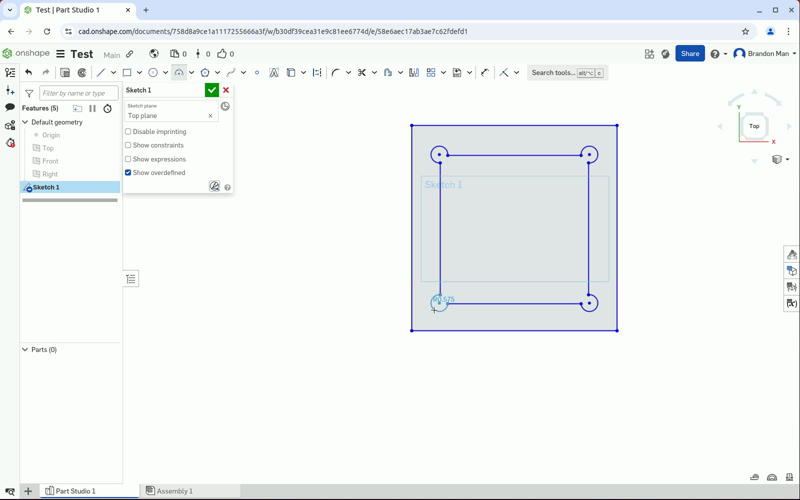
scroll(6)
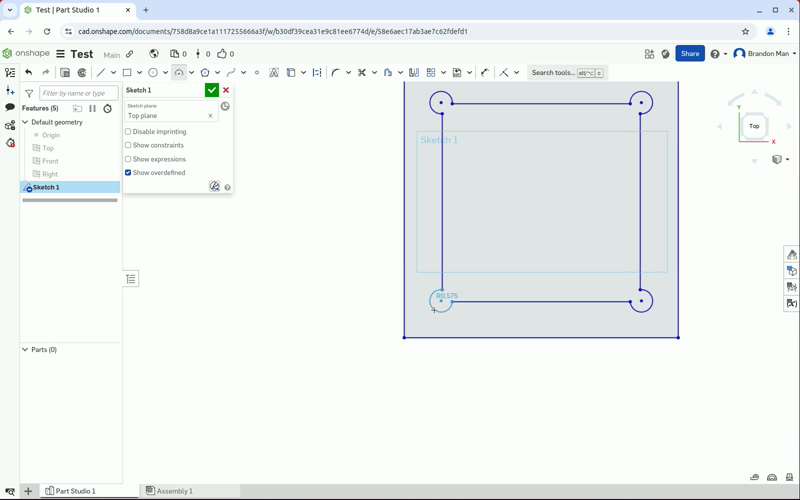
scroll(6)
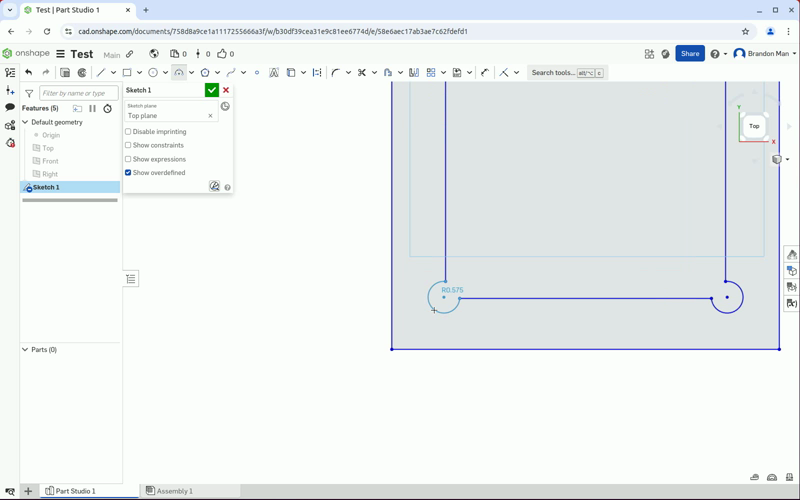
scroll(6)
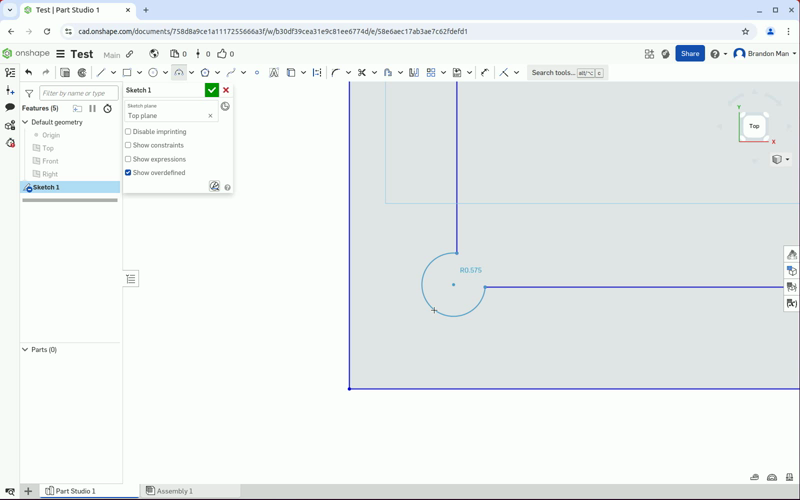
click(434, 309)
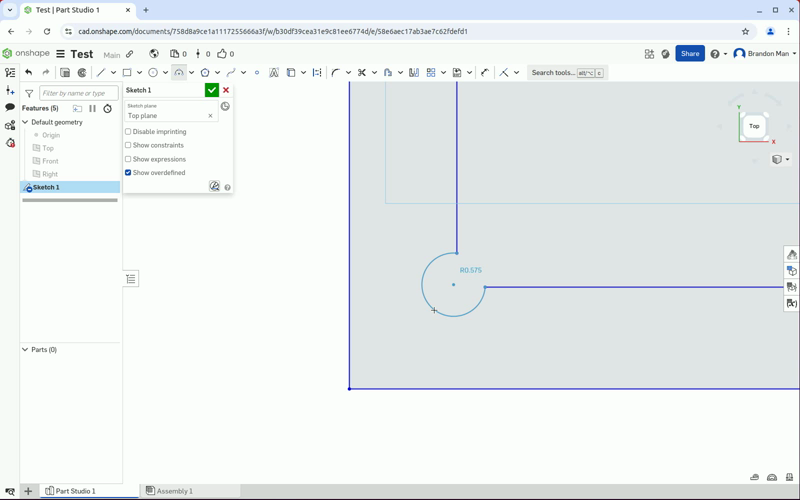
scroll(-6)
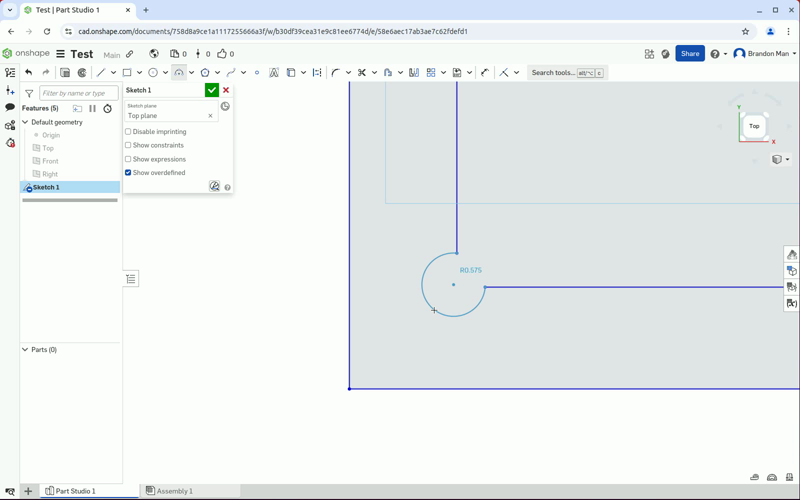
scroll(-6)
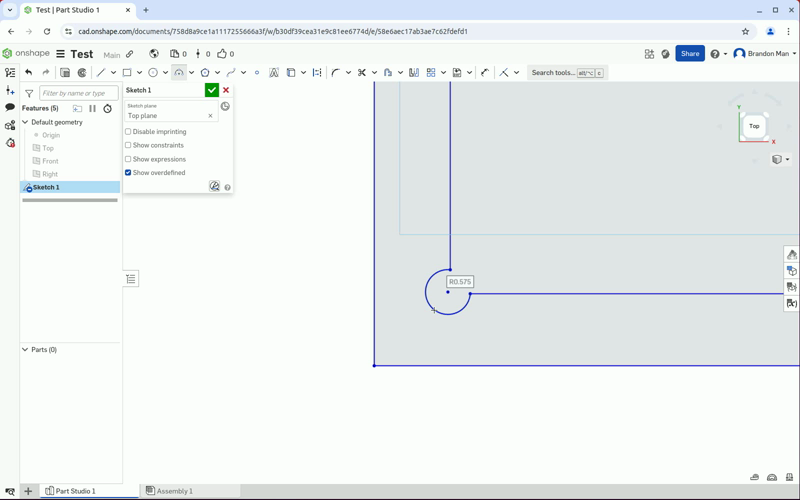
scroll(-6)
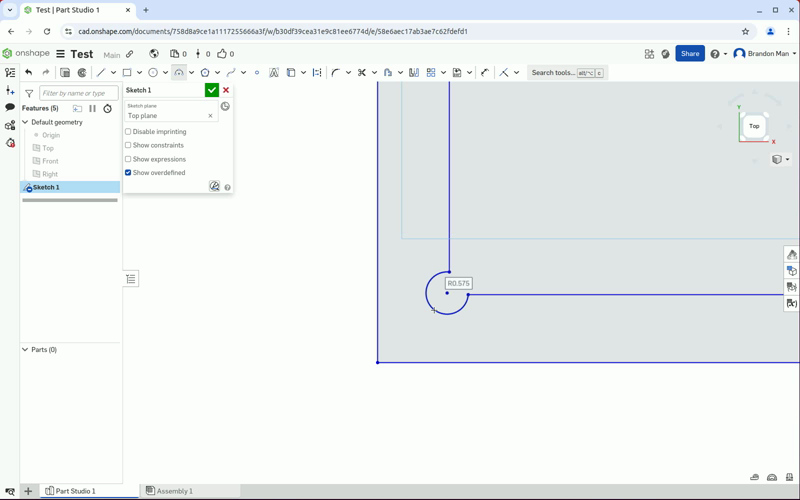
scroll(-6)
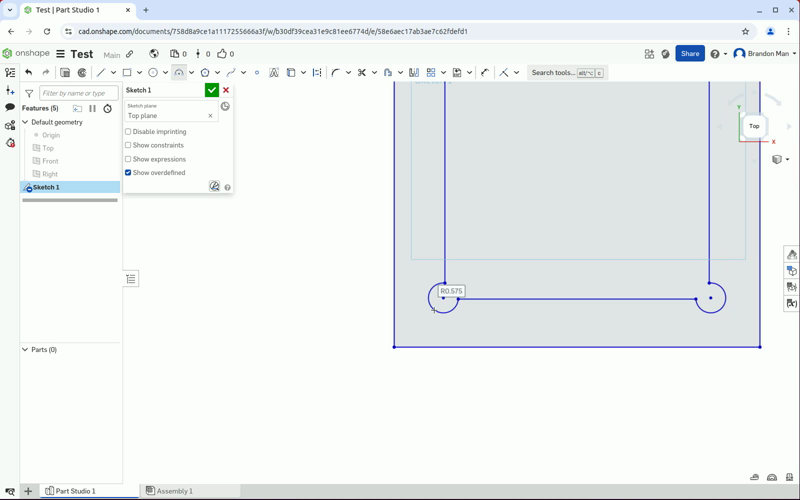
scroll(-6)
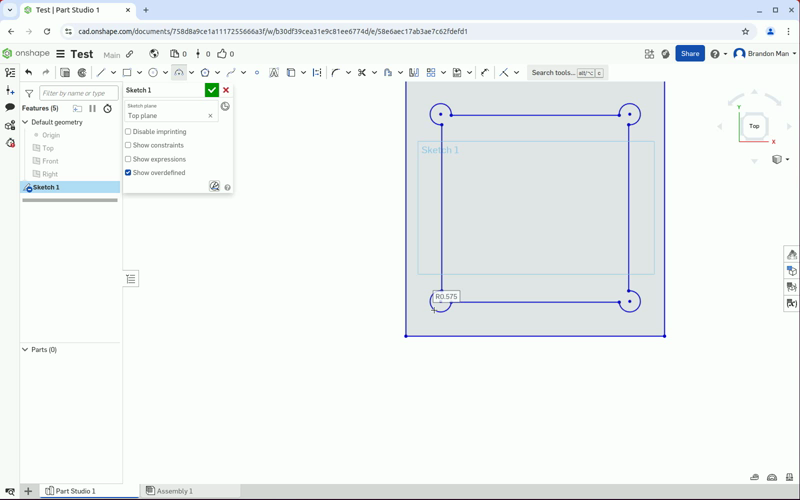
scroll(-6)
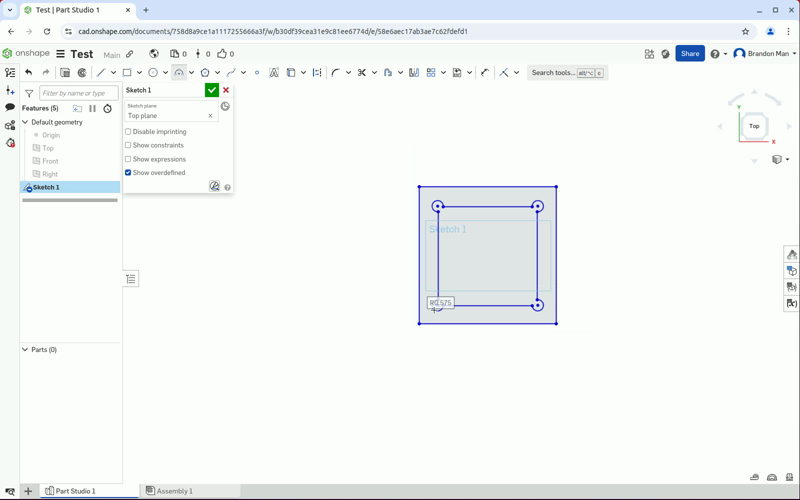
scroll(-6)
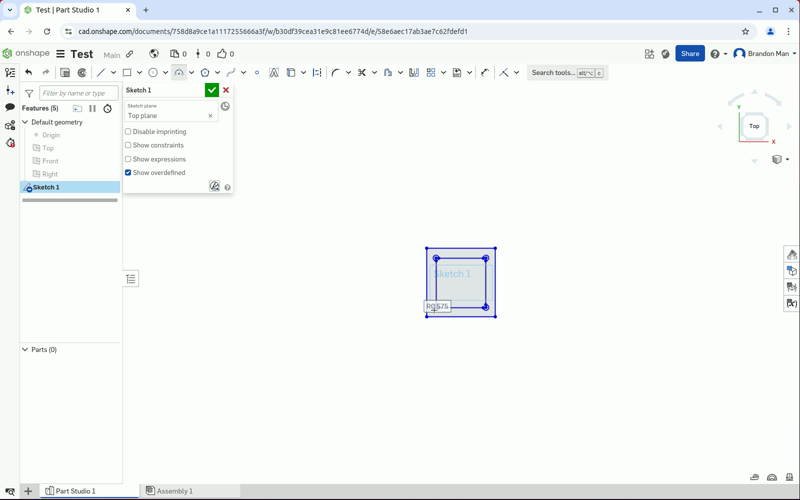
key_up(shift)
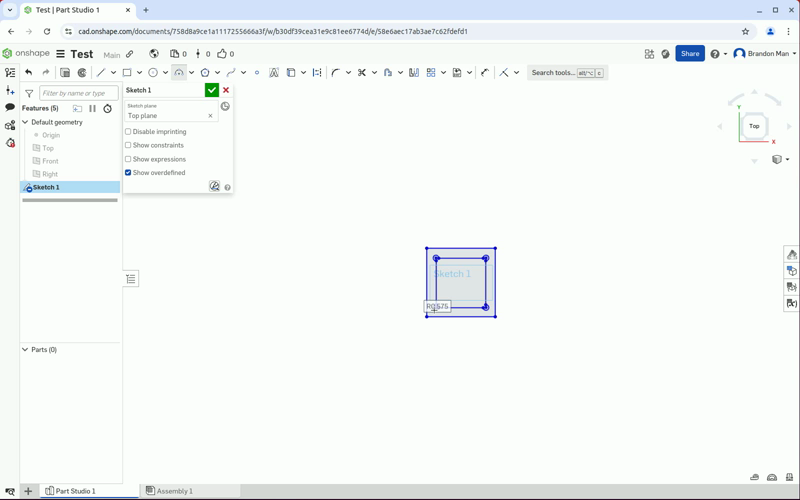
key(esc)
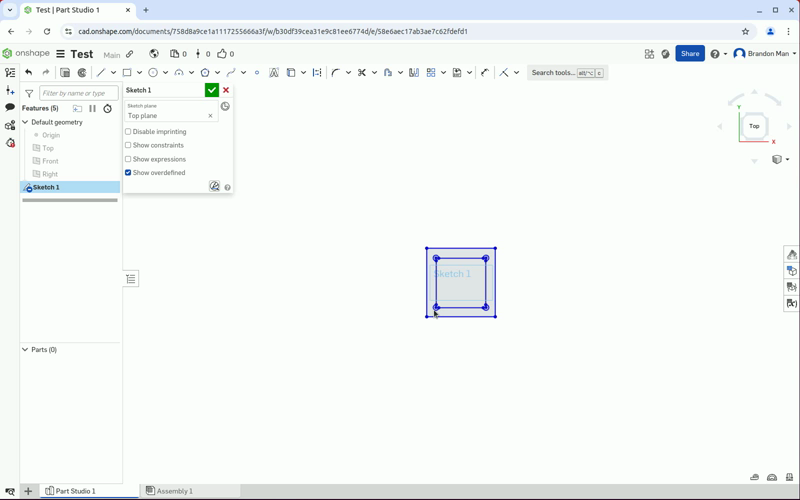
mouse_move(430, 300)
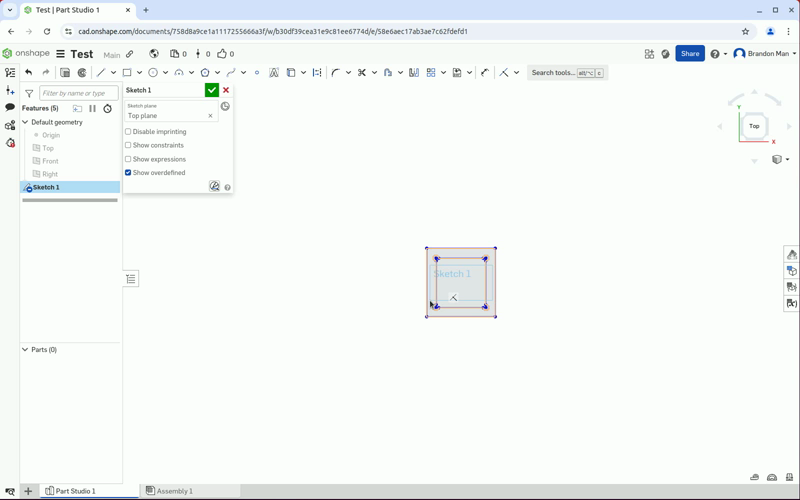
click(430, 300)
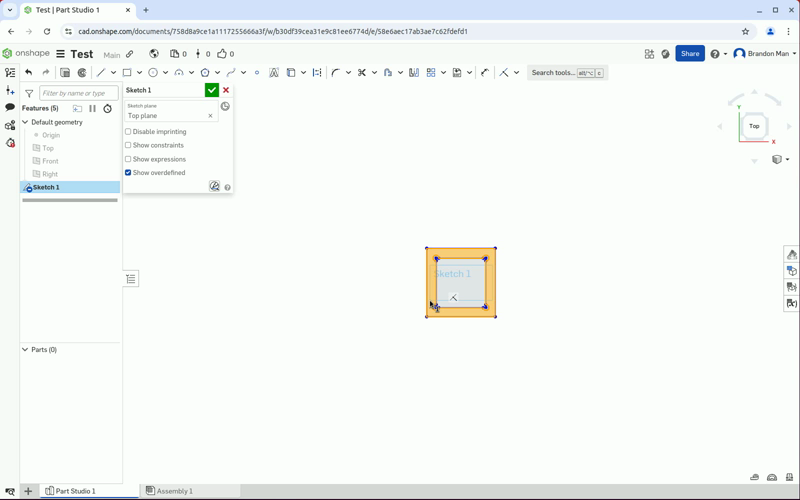
mouse_move(73, 352)
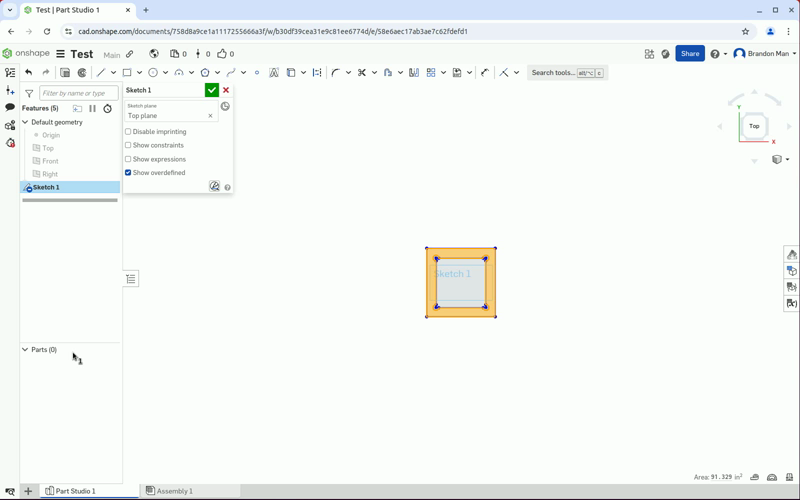
key(shift+y)
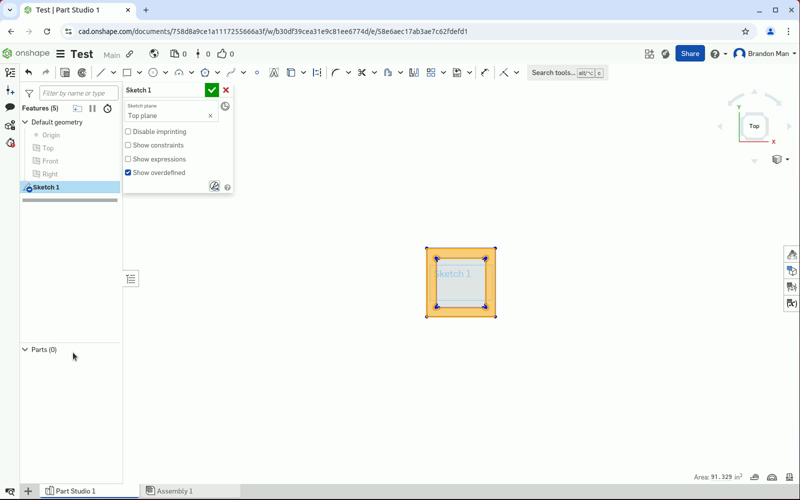
key(shift+e)
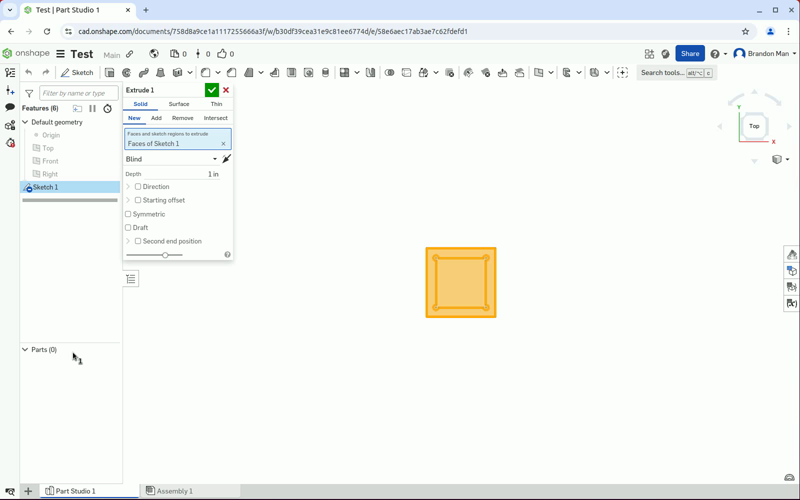
mouse_move(143, 106)
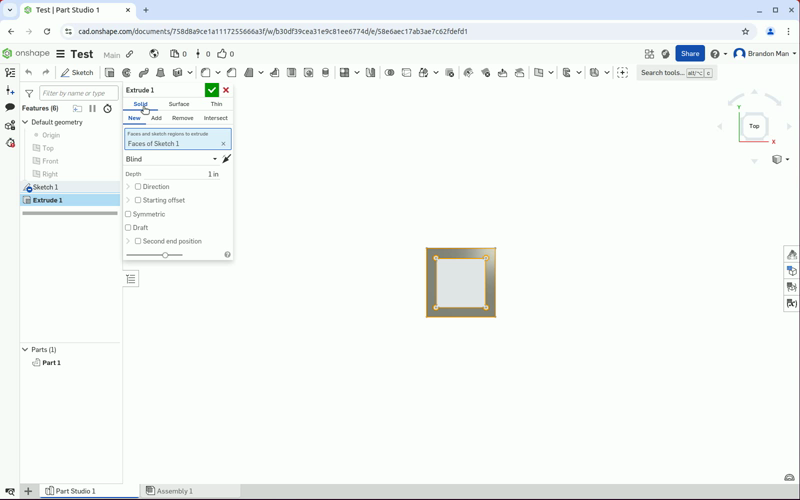
click(143, 106)
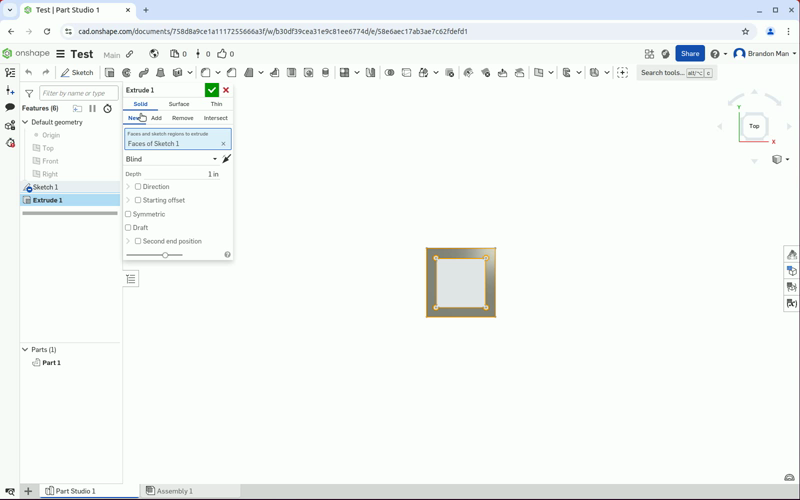
mouse_move(137, 120)
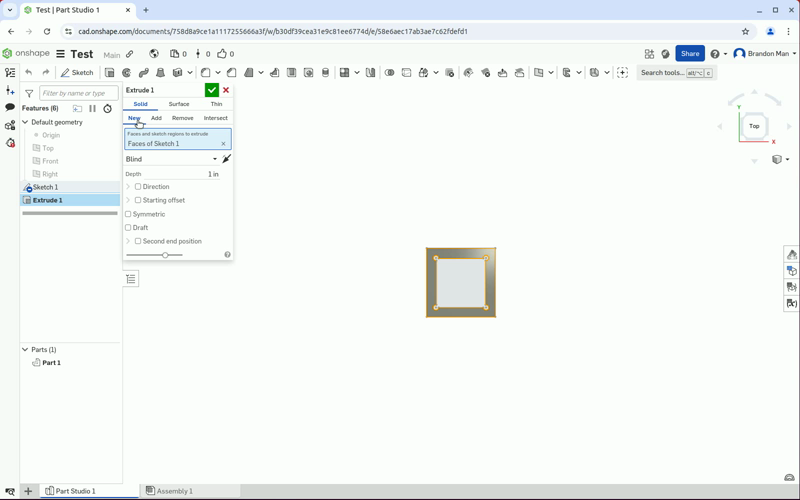
click(137, 120)
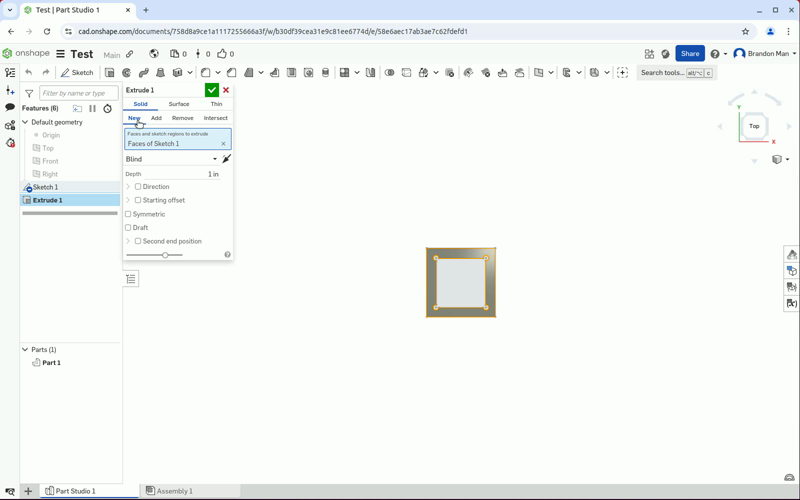
key(tab, 4)
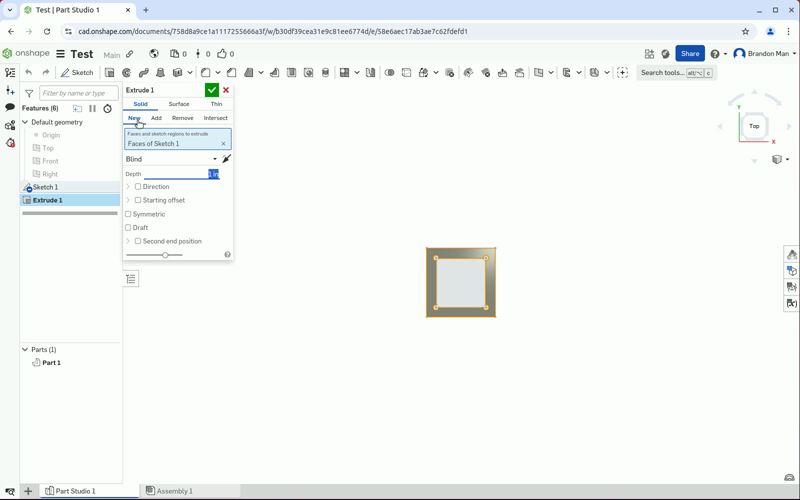
text(13.961)
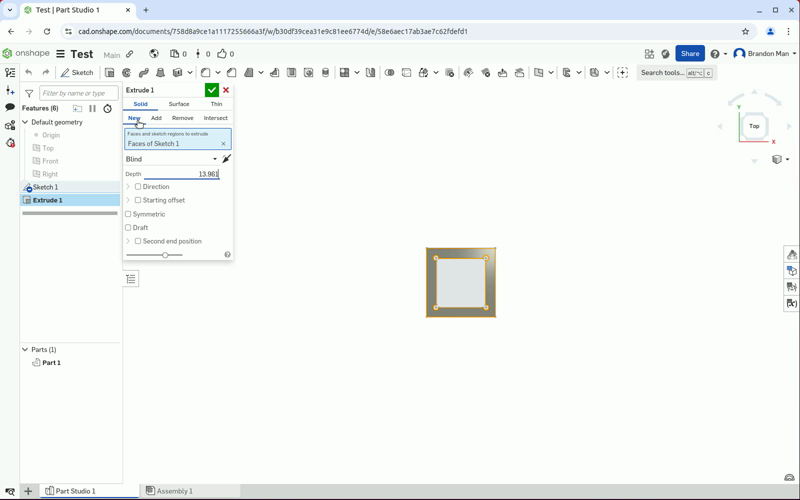
key(enter)
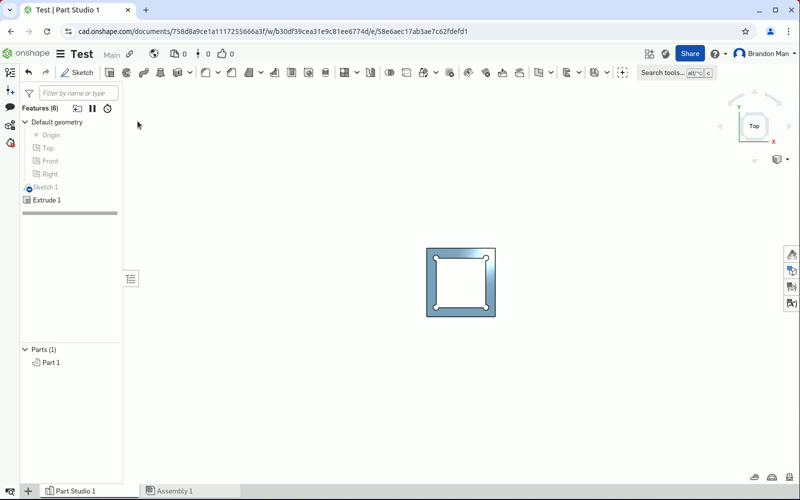
key(shift+h)
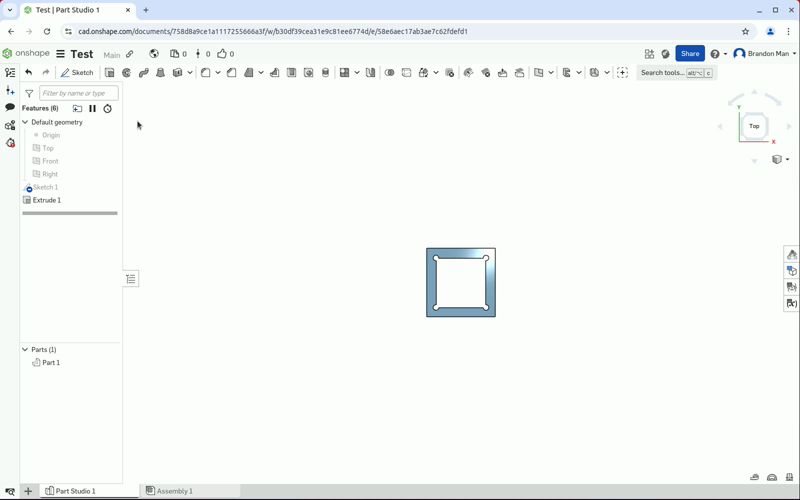
key(shift+h)
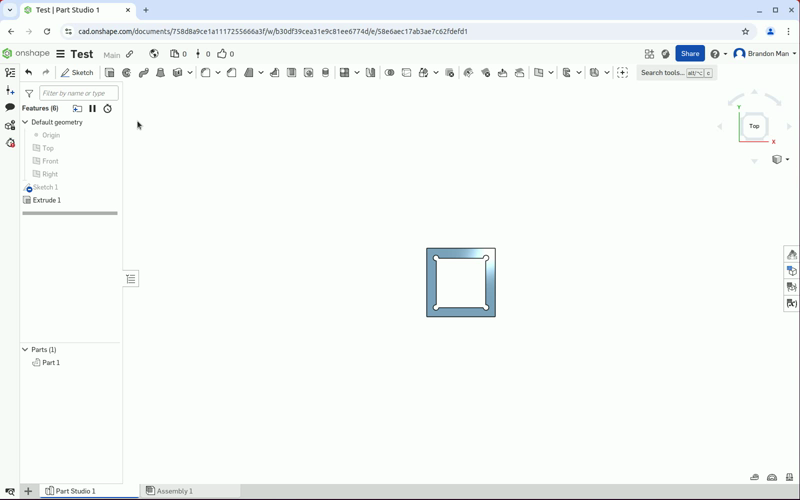
mouse_move(73, 189)
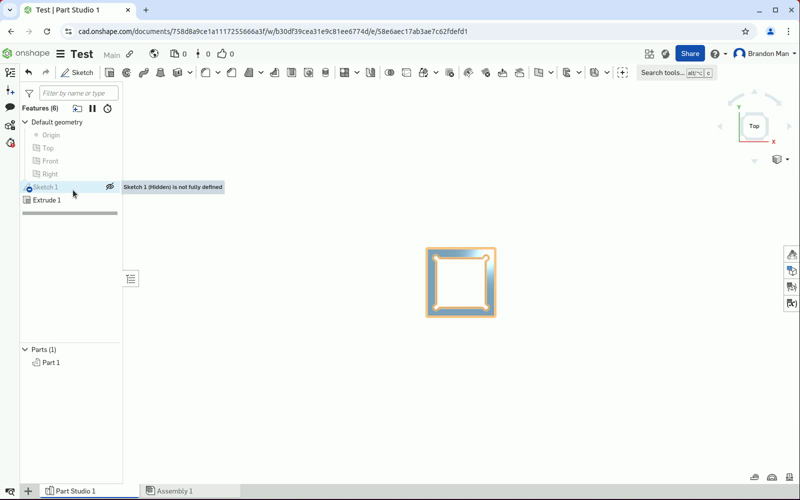
click(73, 189)
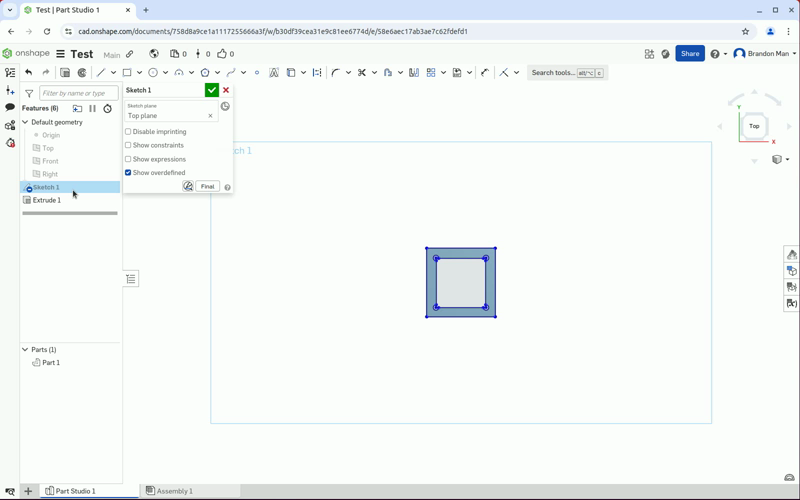
mouse_move(229, 92)
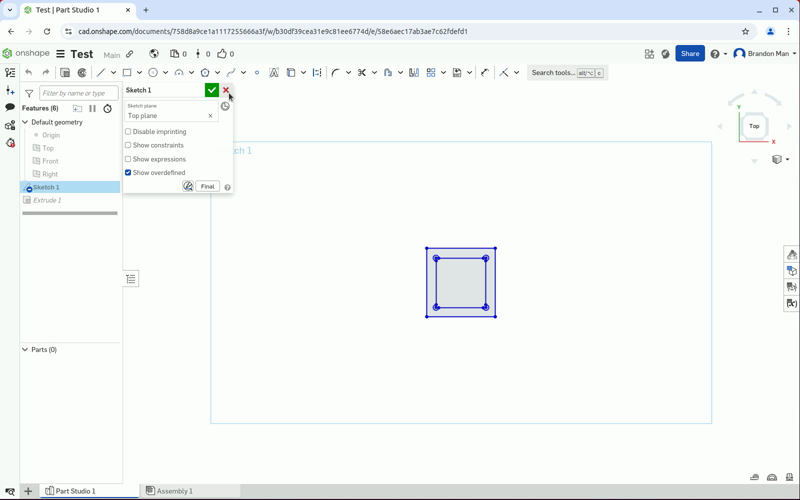
click(229, 92)
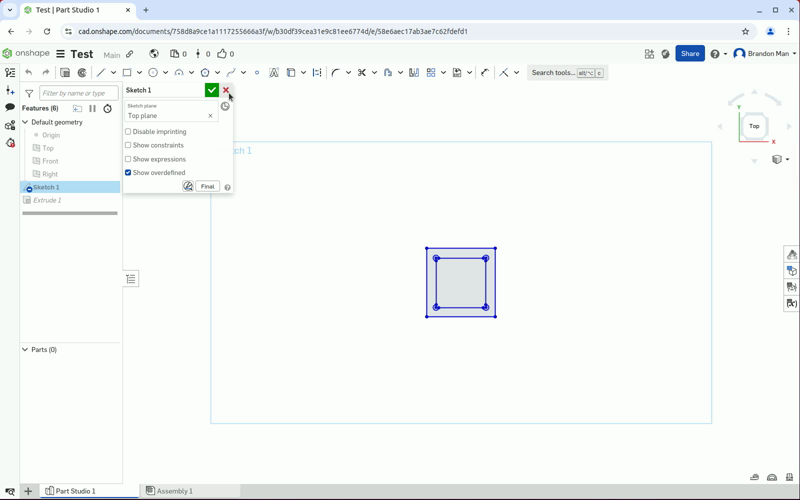
key(shift+s)
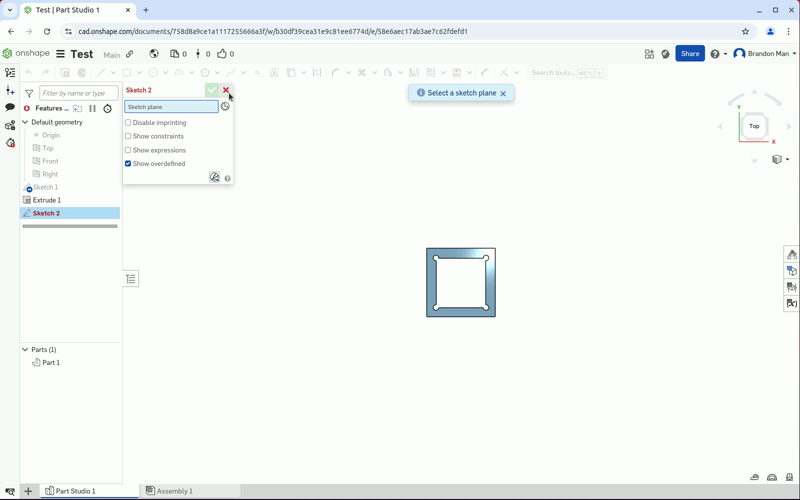
mouse_move(73, 150)
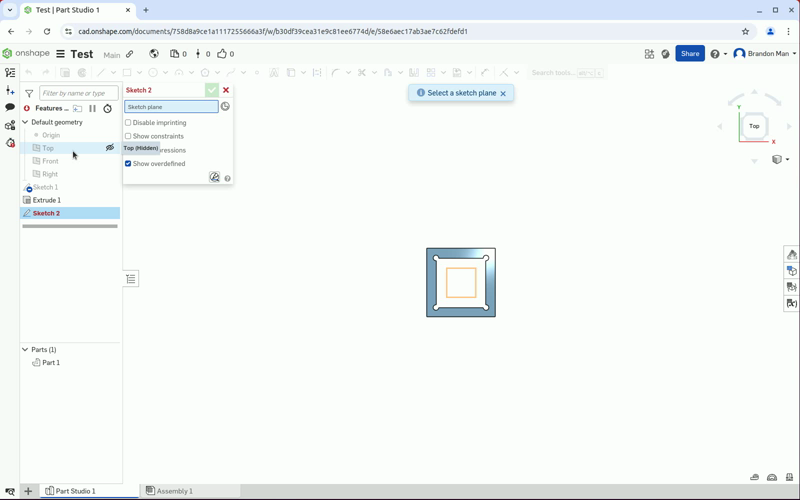
click(73, 150)
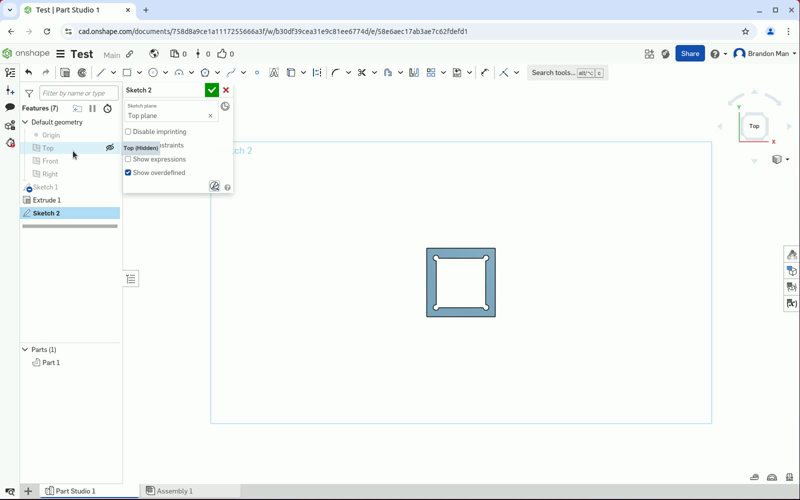
mouse_move(73, 352)
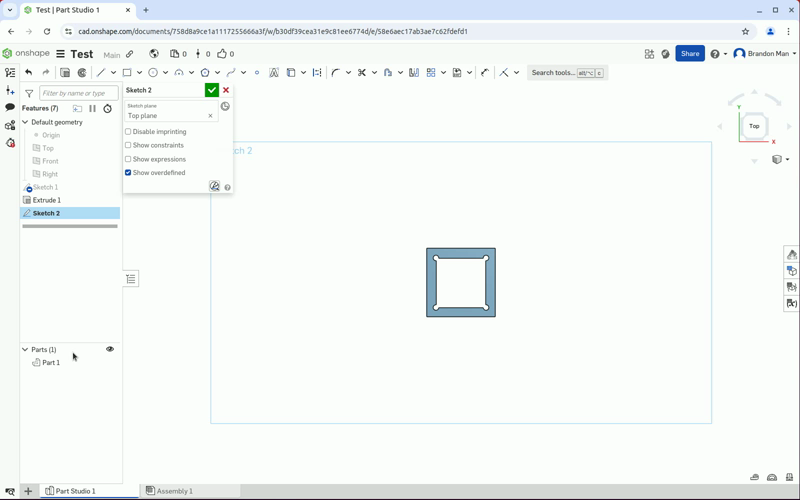
key(y)
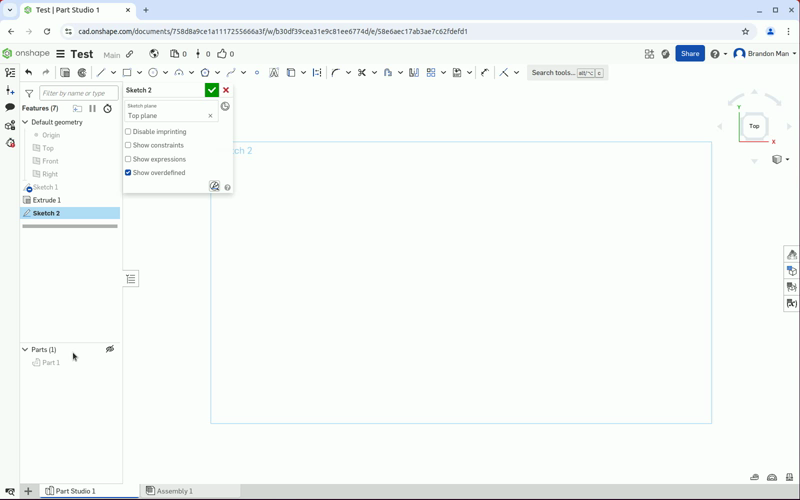
key(a)
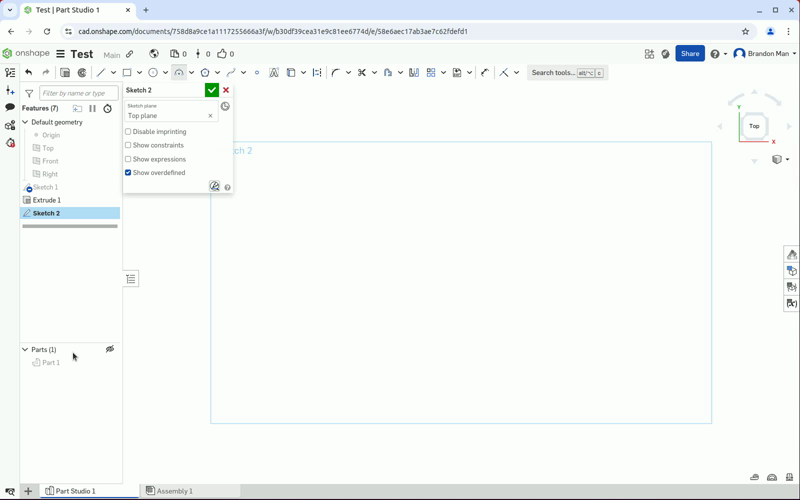
key_down(shift)
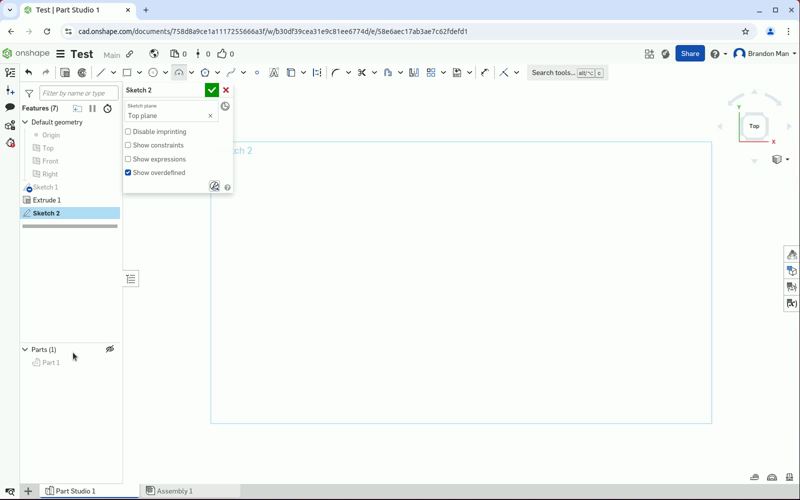
mouse_move(436, 305)
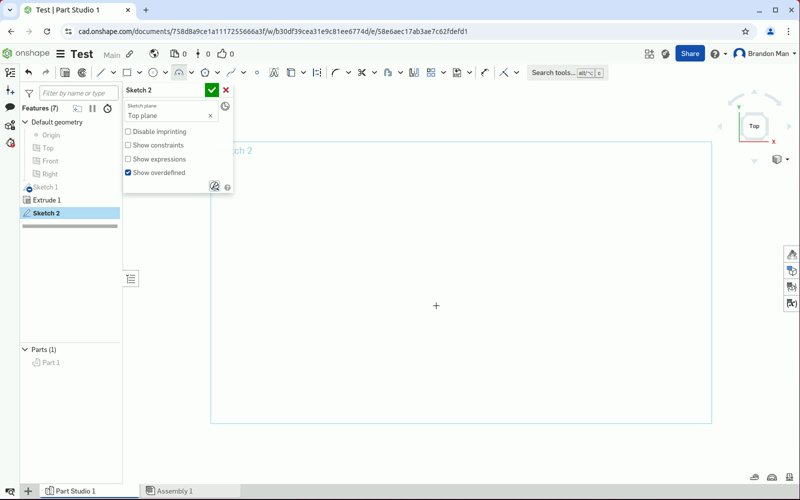
click(436, 305)
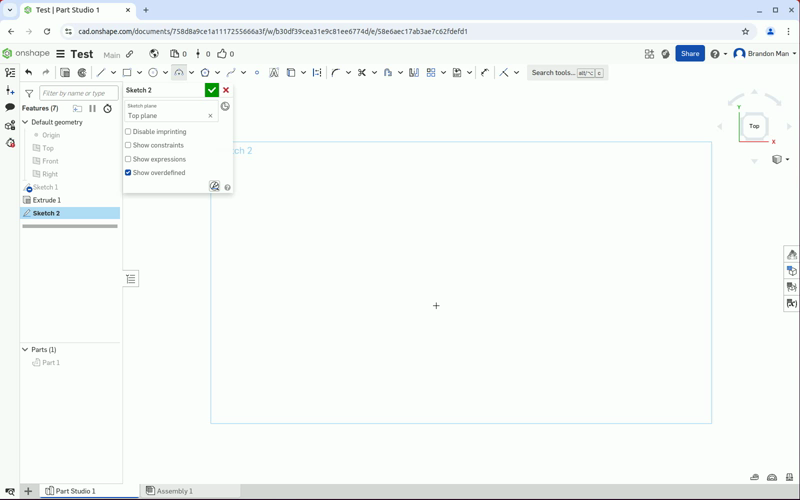
key_up(shift)
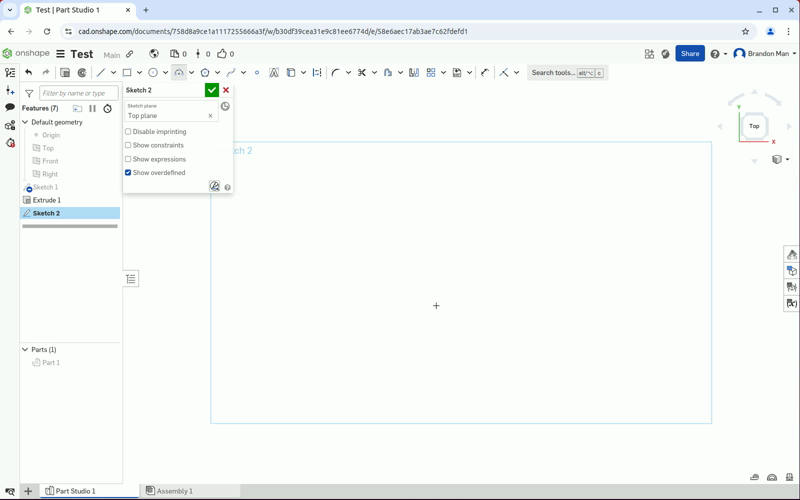
key_down(shift)
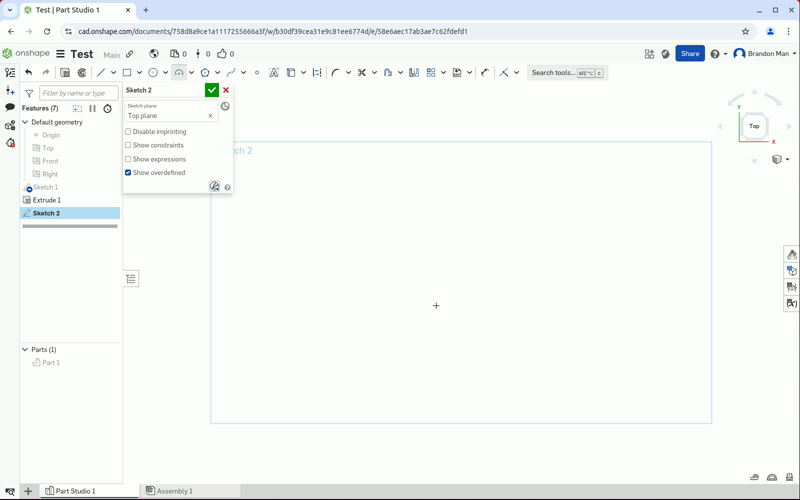
mouse_move(438, 307)
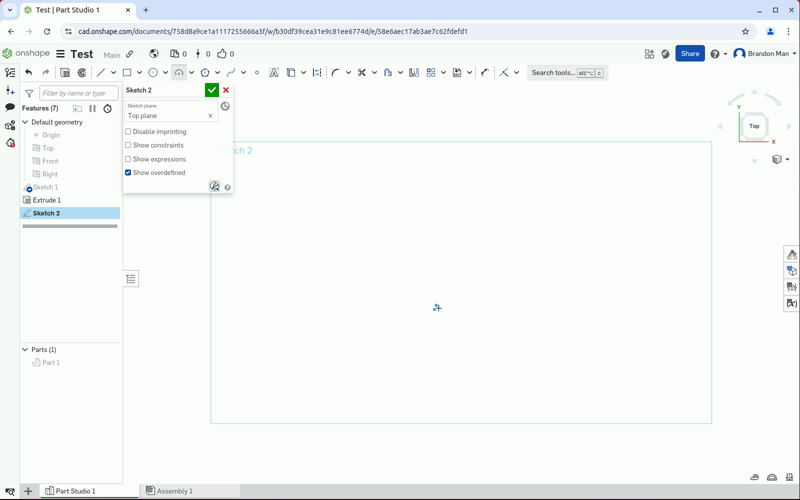
scroll(6)
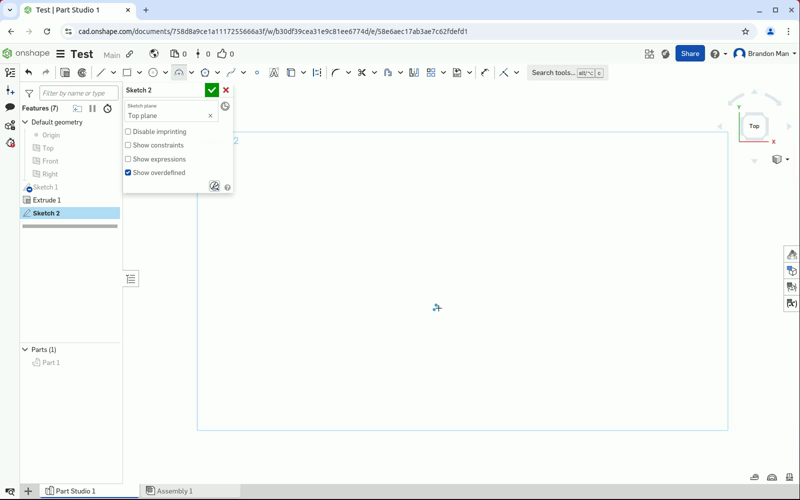
scroll(6)
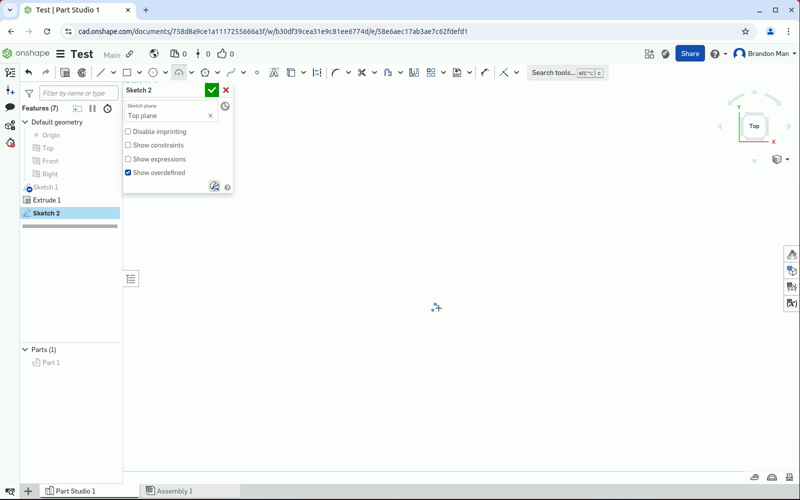
scroll(6)
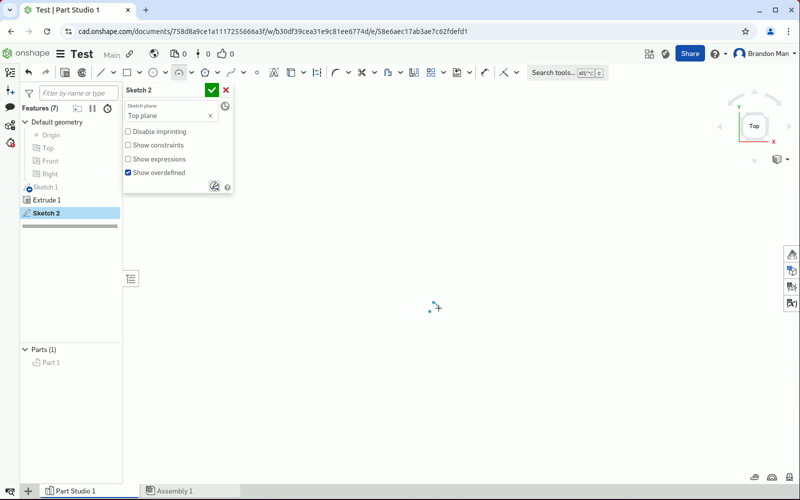
scroll(6)
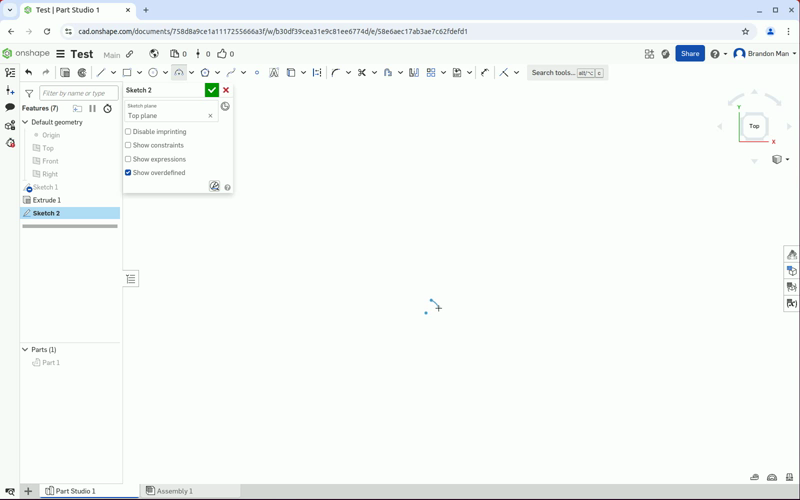
scroll(6)
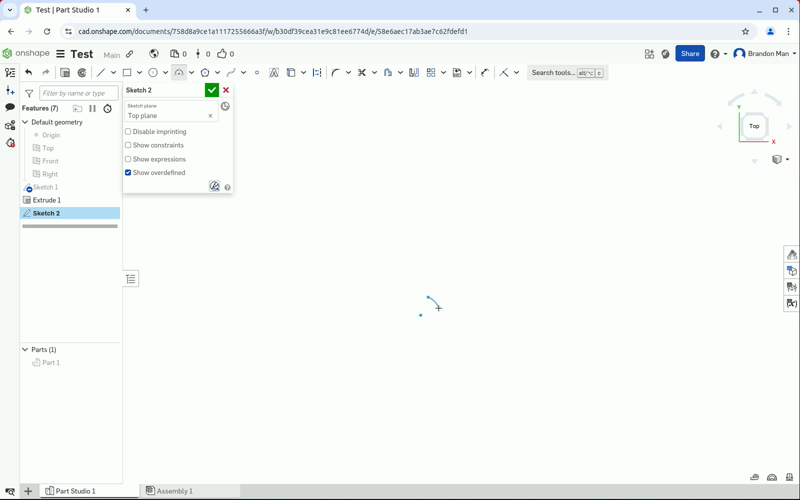
scroll(6)
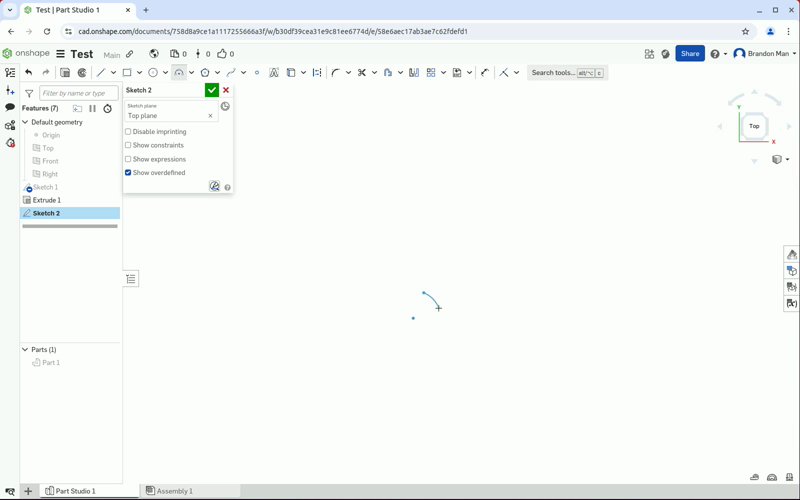
scroll(6)
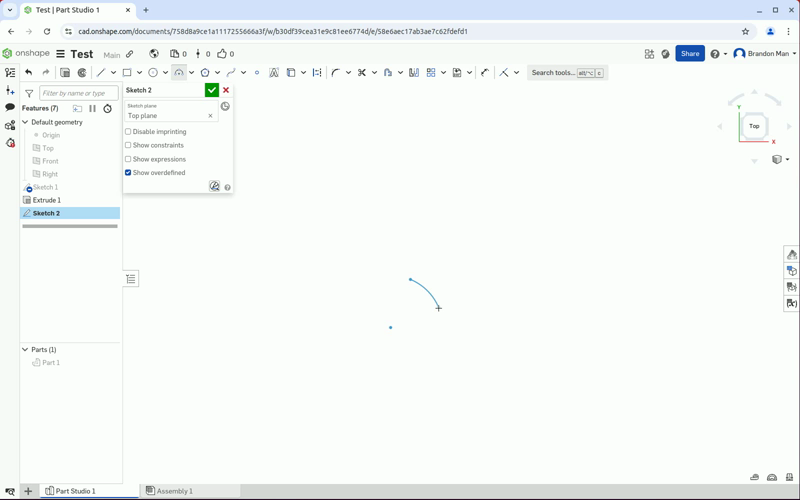
click(438, 307)
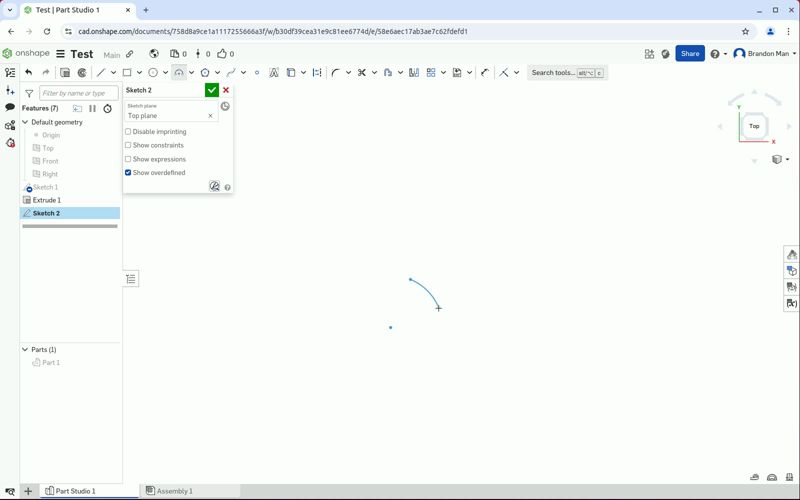
scroll(-6)
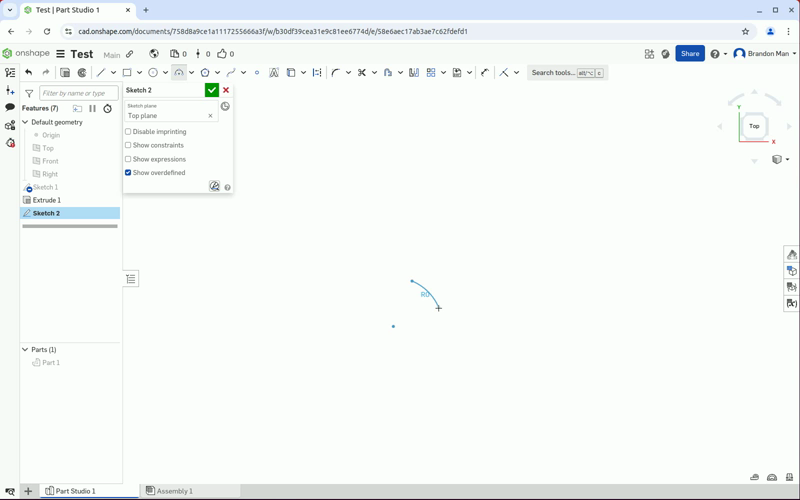
scroll(-6)
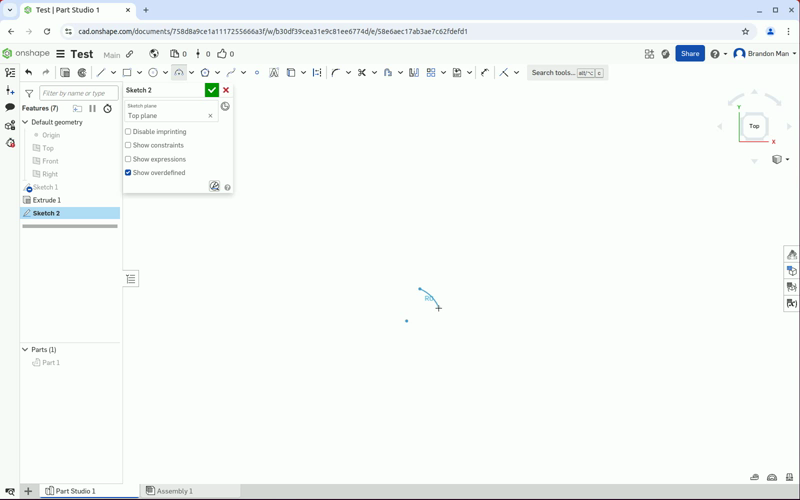
scroll(-6)
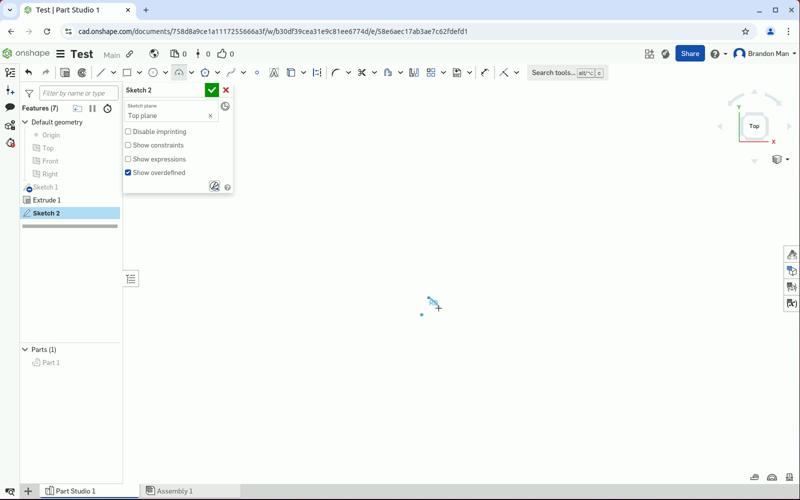
scroll(-6)
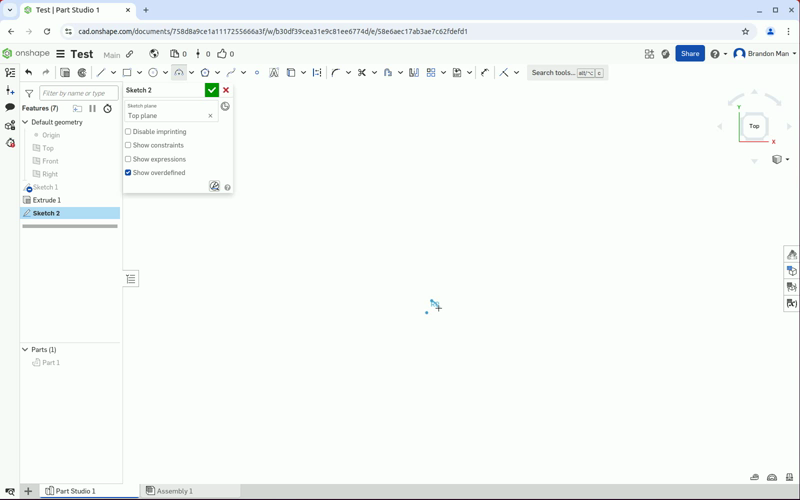
scroll(-6)
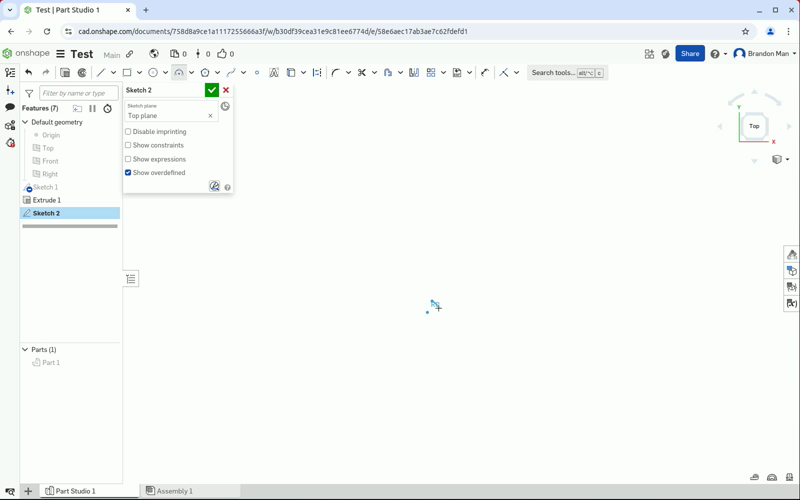
scroll(-6)
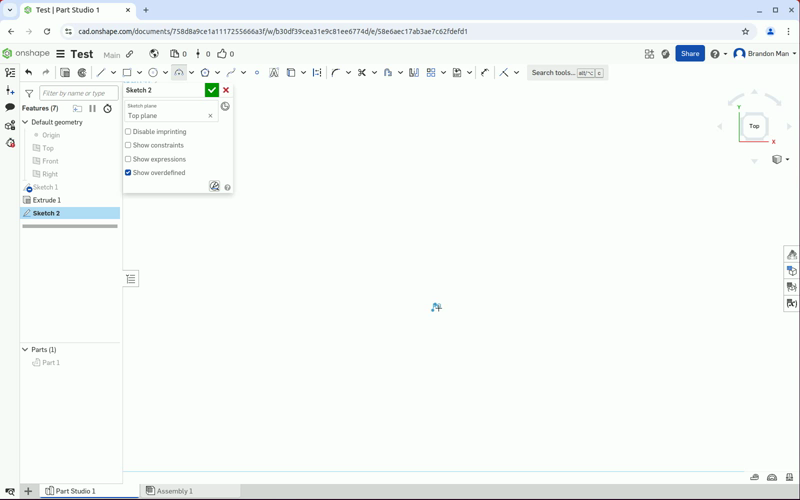
scroll(-6)
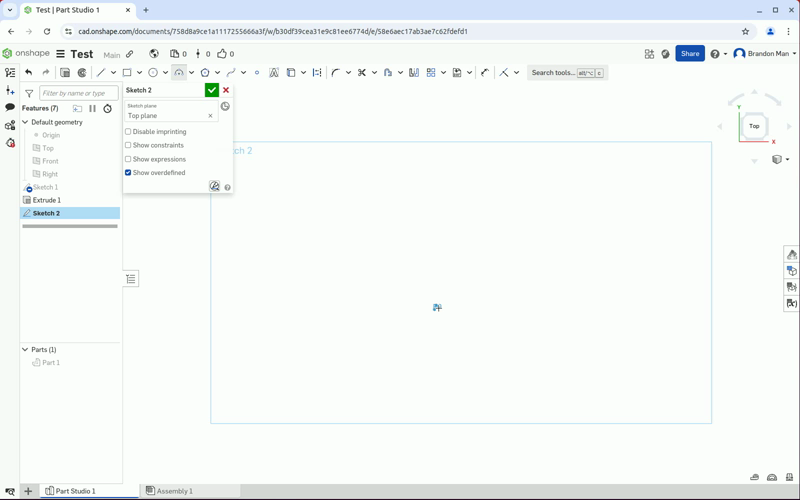
mouse_move(437, 306)
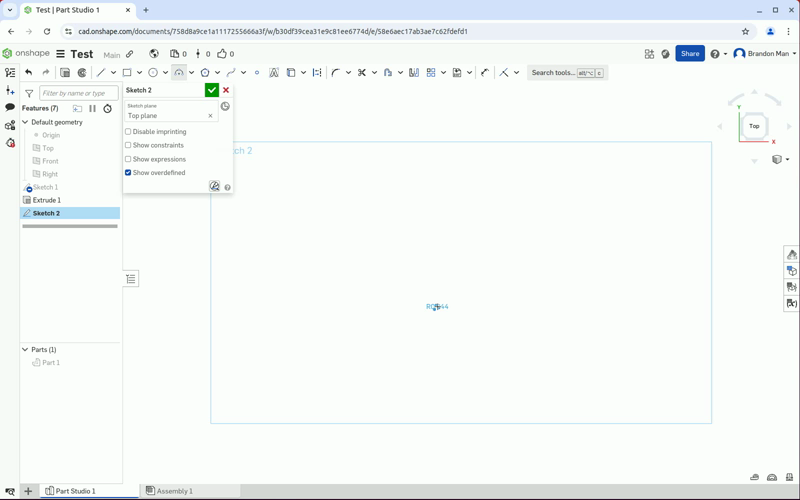
scroll(6)
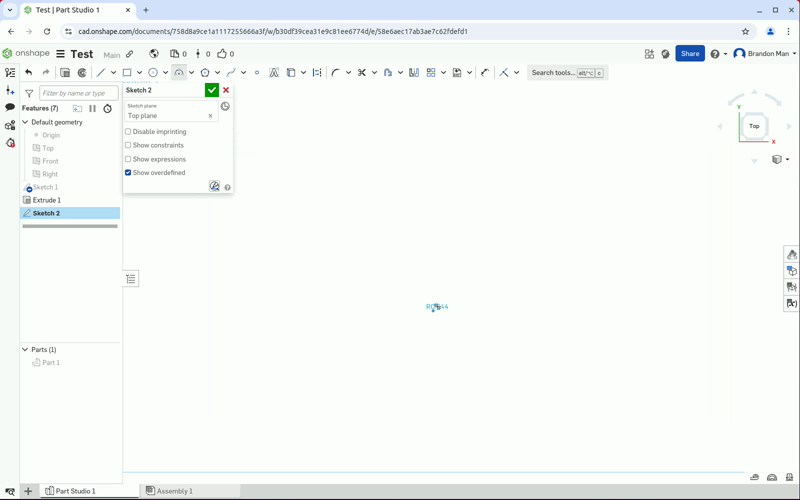
scroll(6)
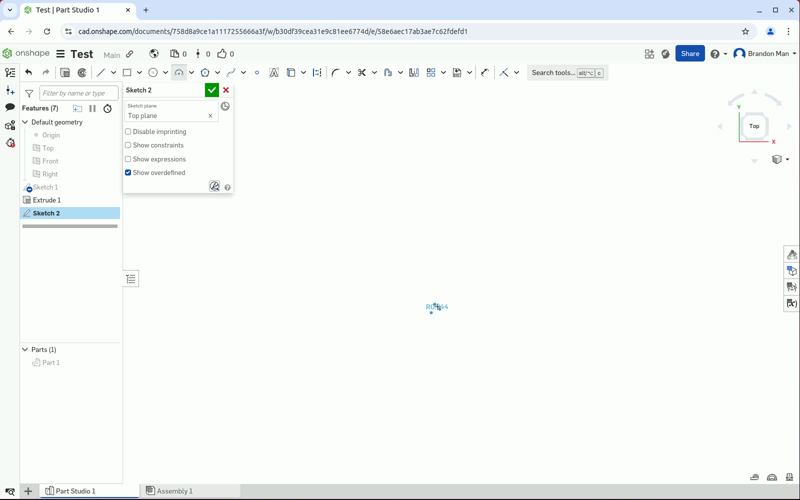
scroll(6)
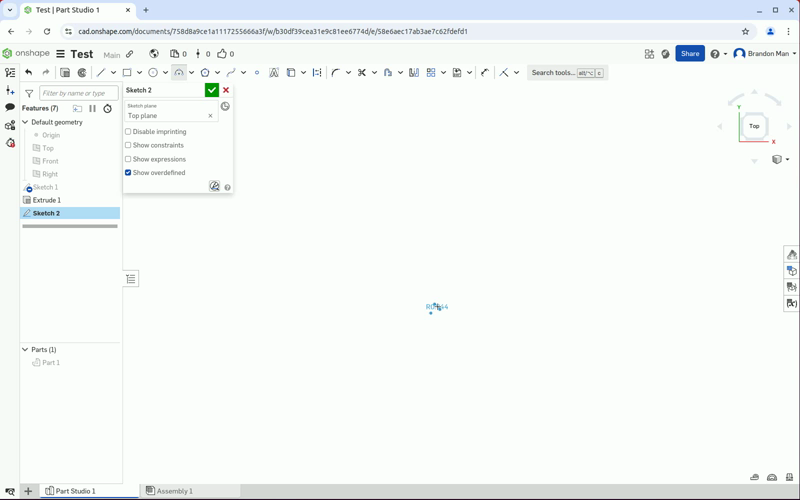
scroll(6)
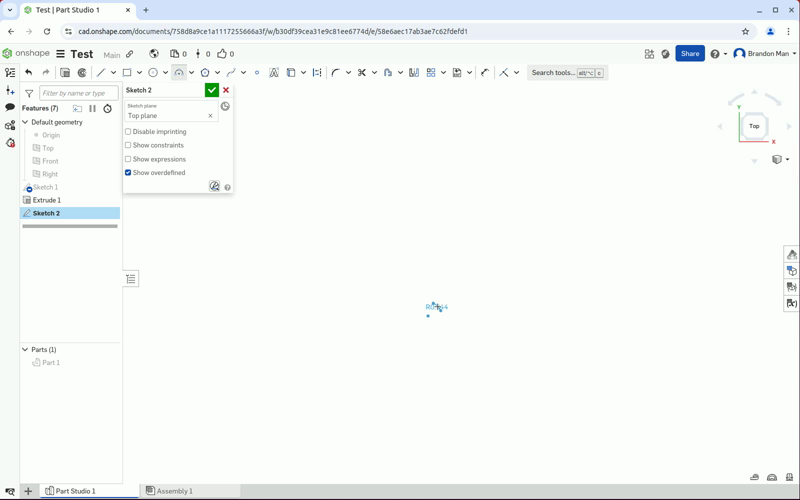
scroll(6)
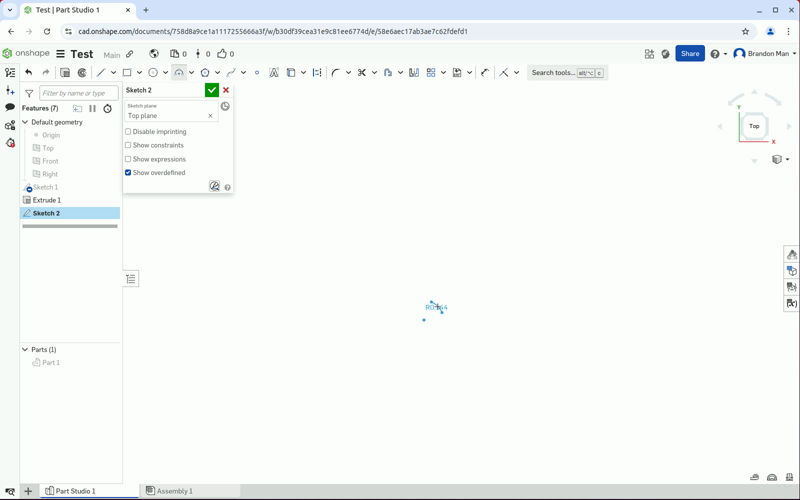
scroll(6)
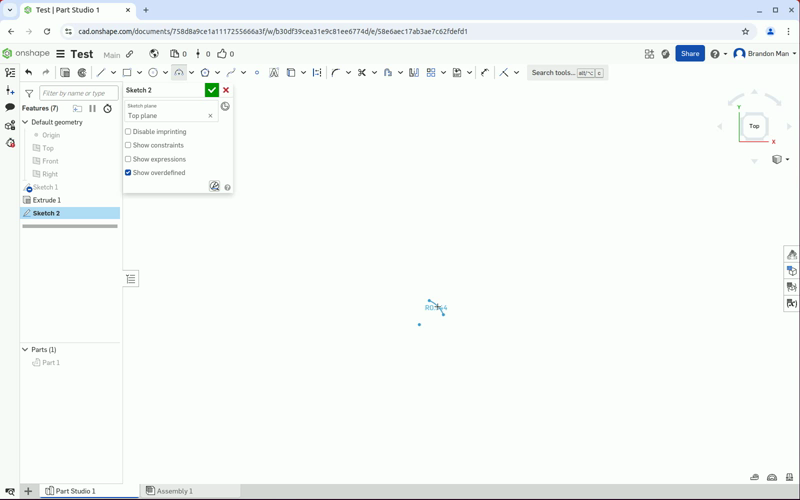
scroll(6)
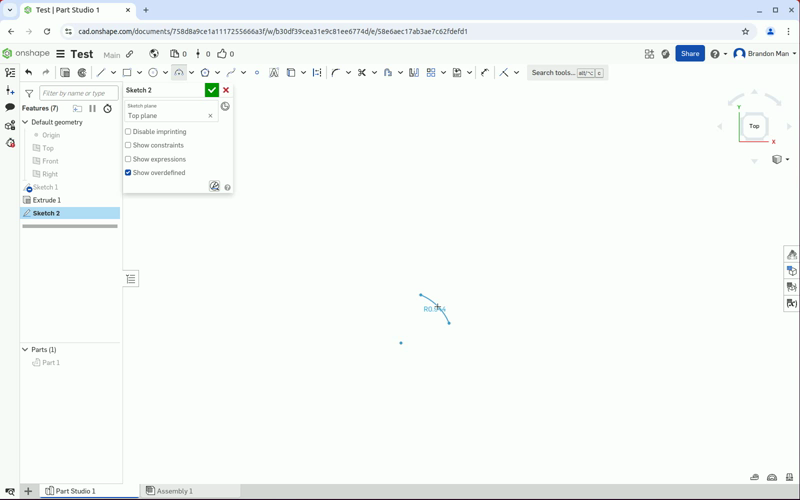
click(437, 306)
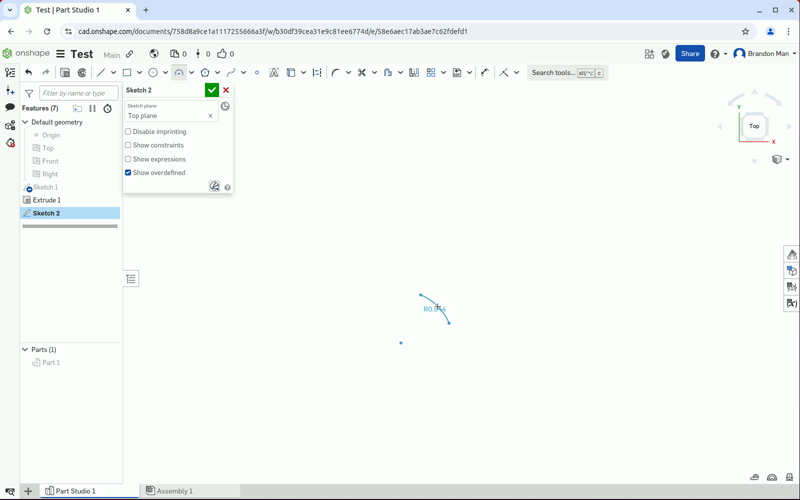
scroll(-6)
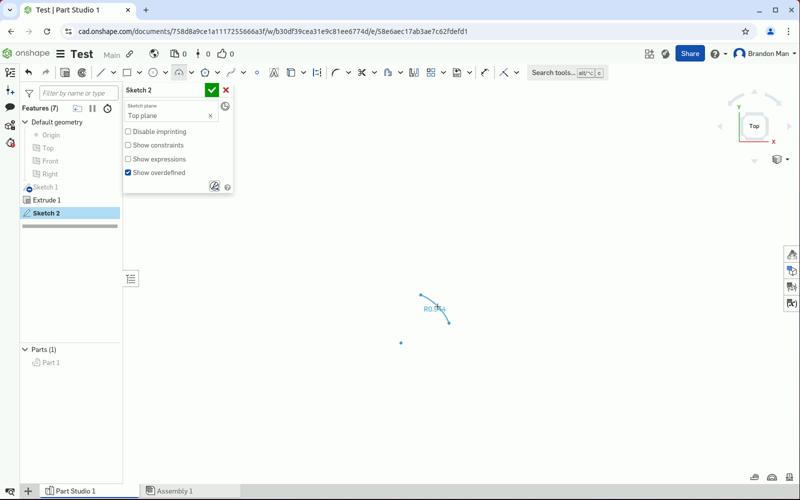
scroll(-6)
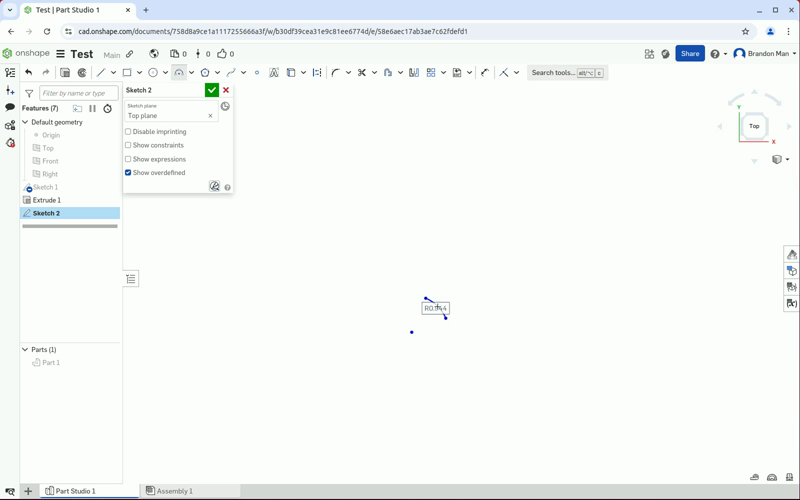
scroll(-6)
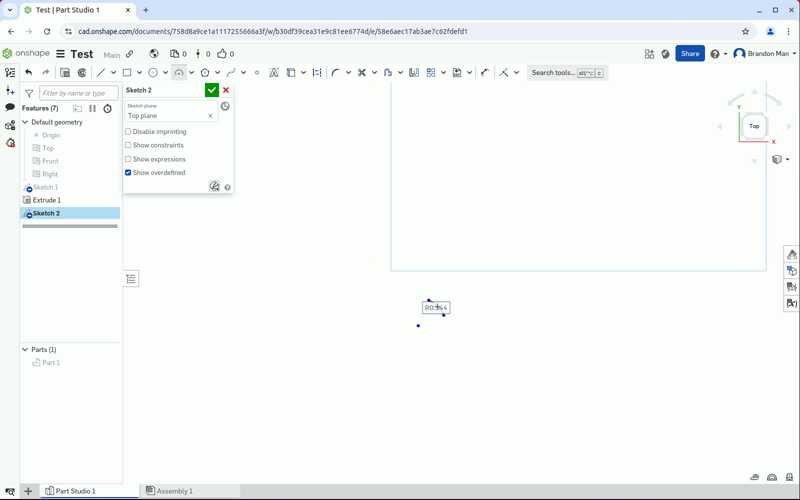
scroll(-6)
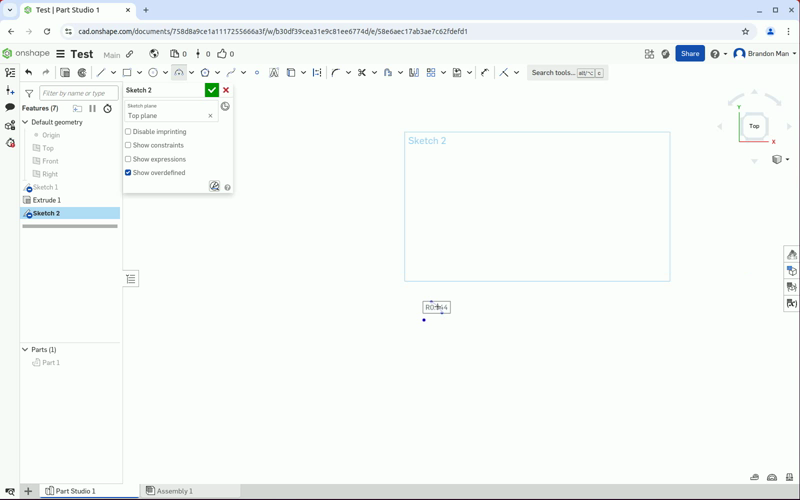
scroll(-6)
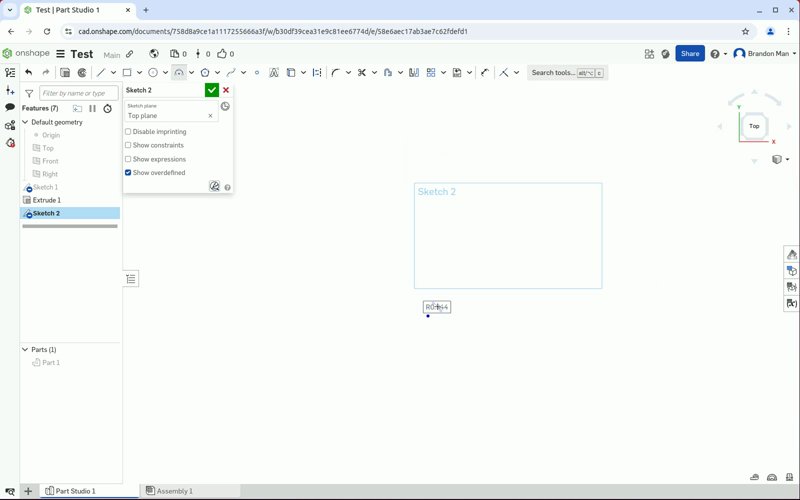
scroll(-6)
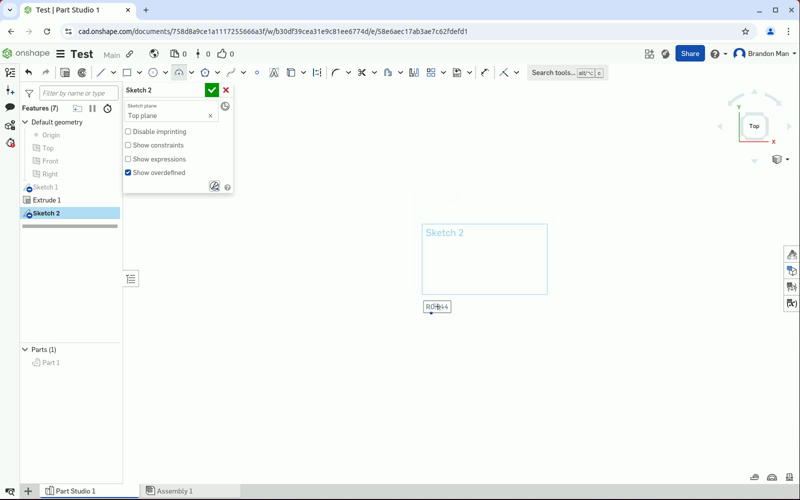
scroll(-6)
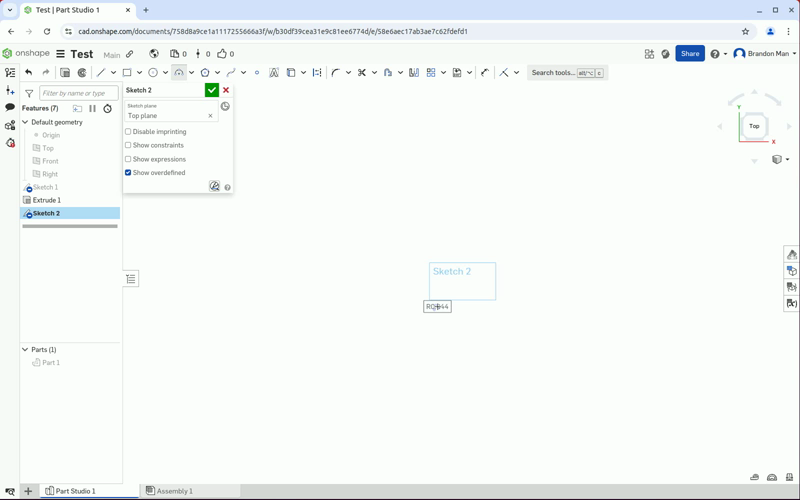
key_up(shift)
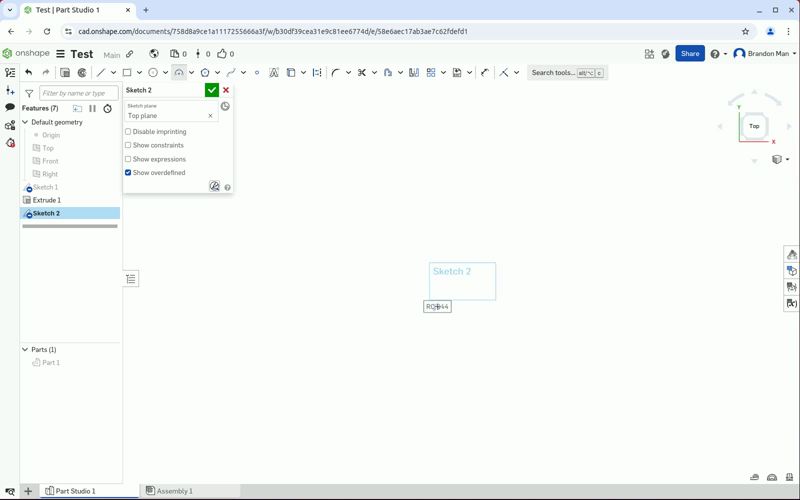
key(esc)
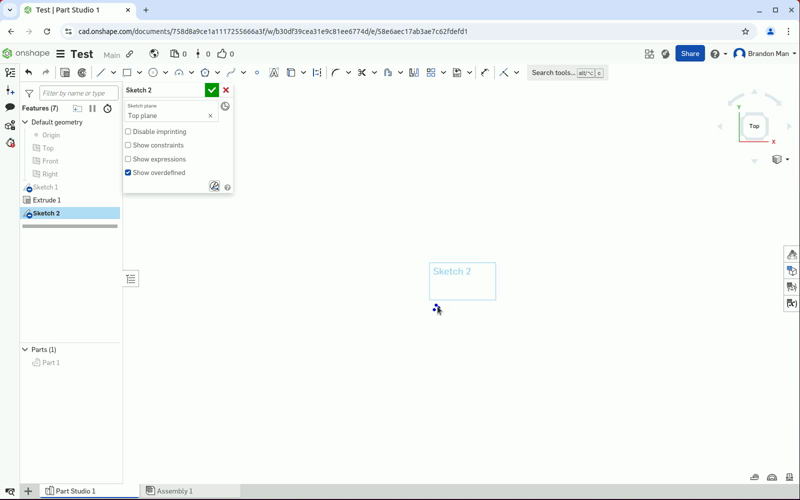
key(l)
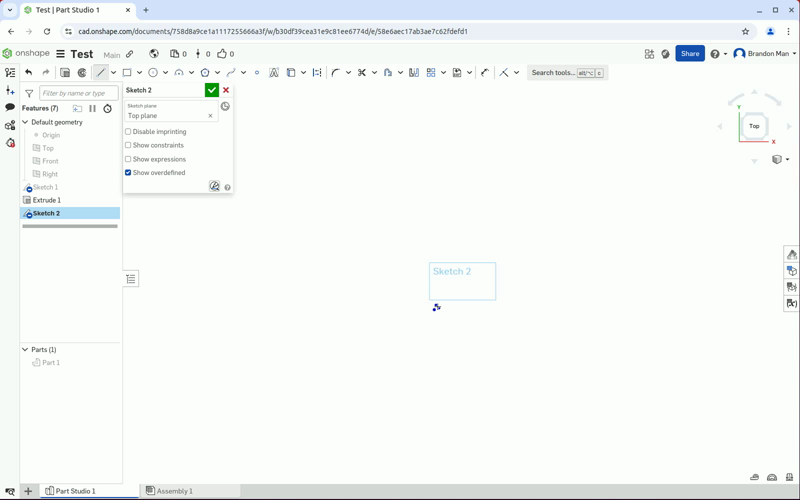
mouse_move(438, 307)
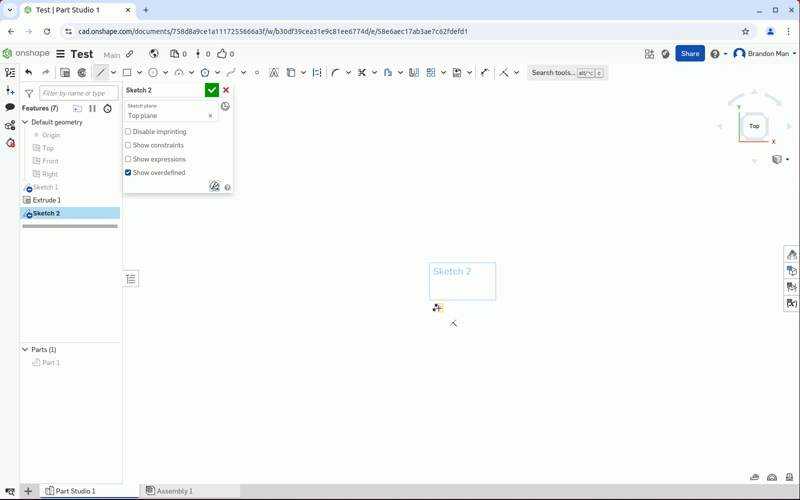
scroll(6)
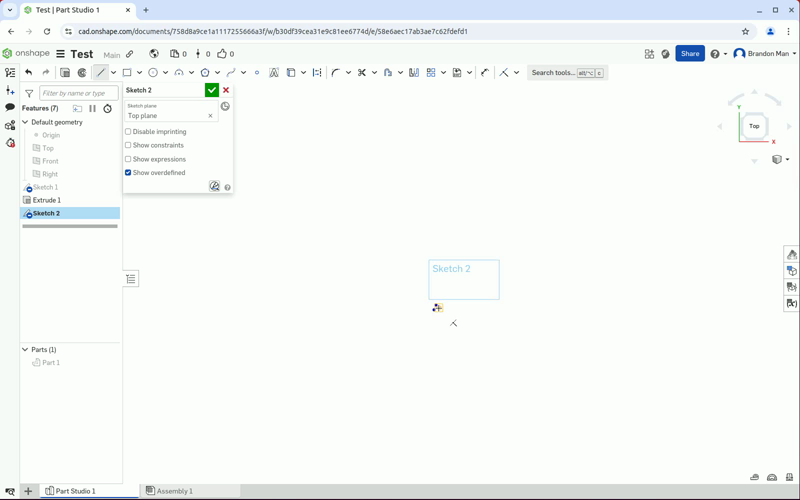
scroll(6)
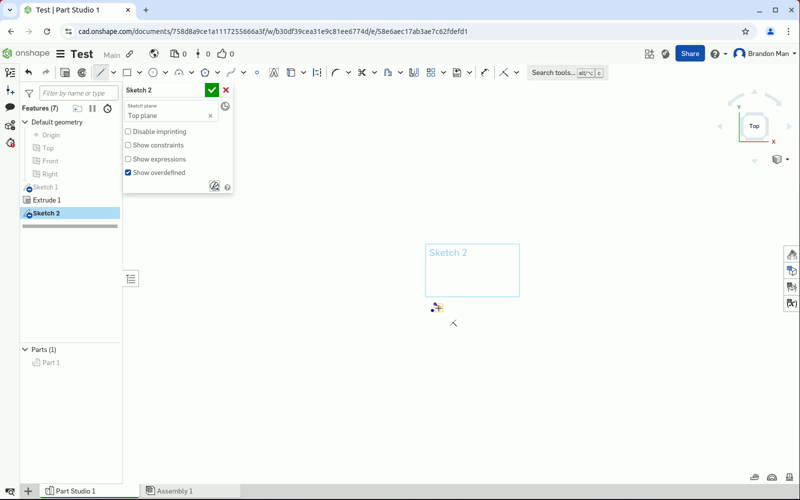
scroll(6)
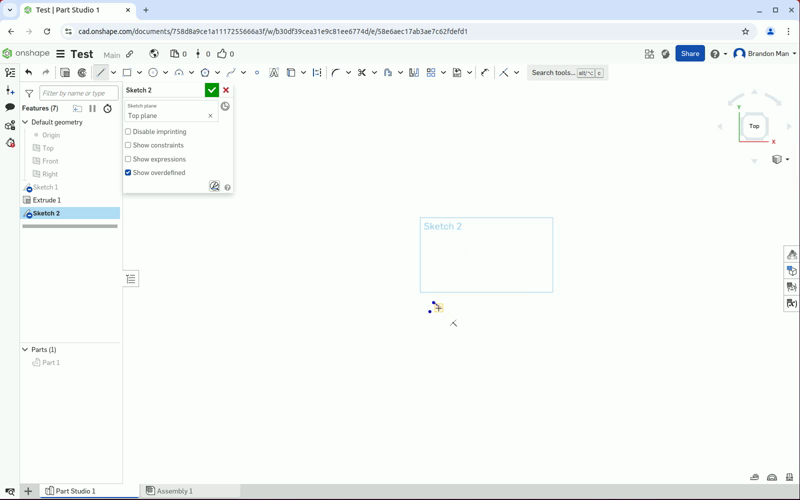
scroll(6)
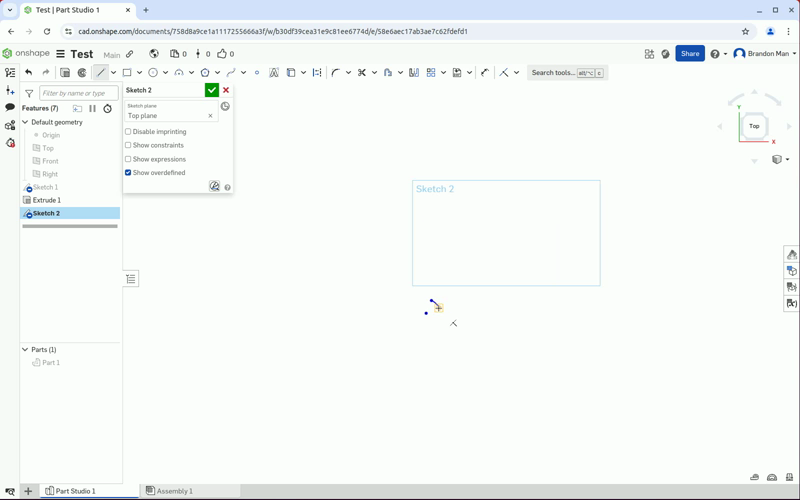
scroll(6)
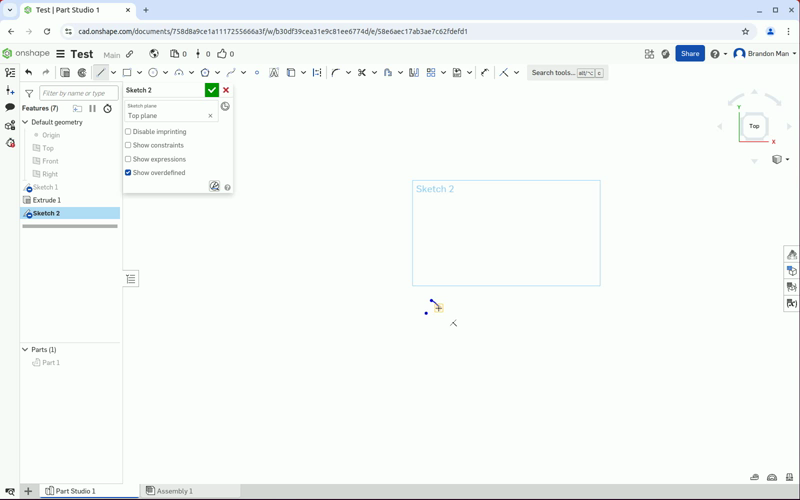
scroll(6)
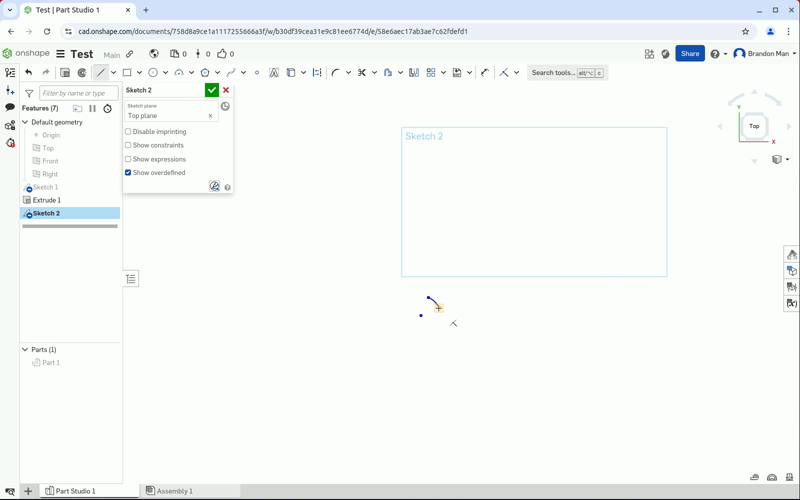
scroll(6)
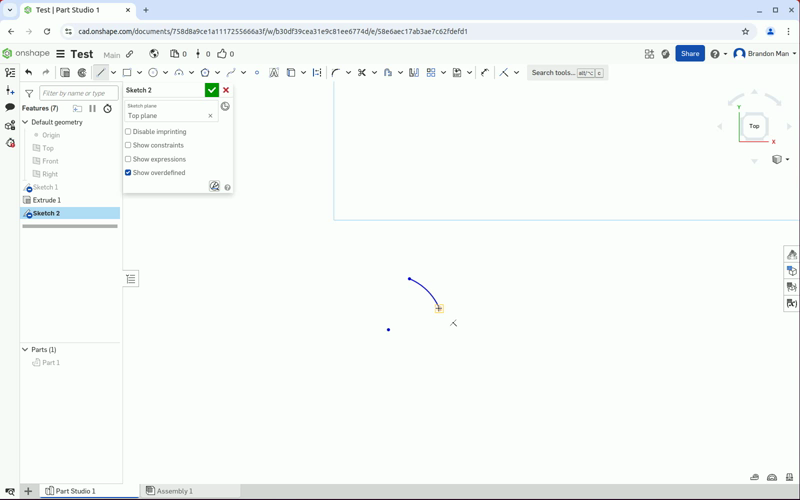
click(438, 307)
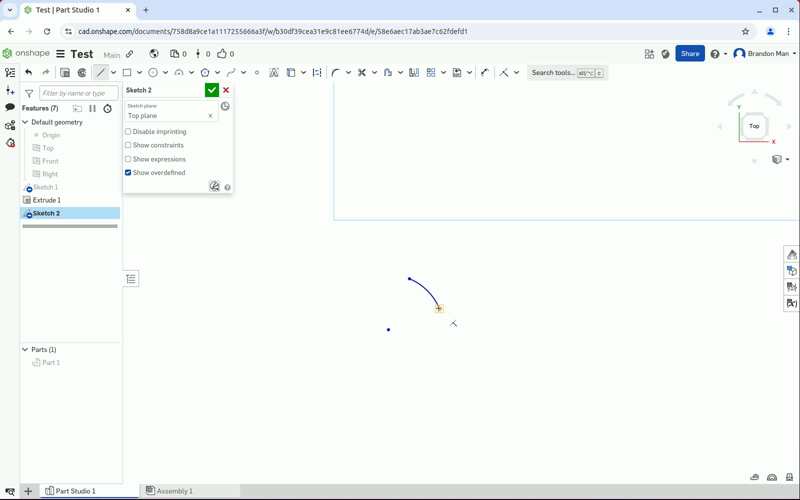
scroll(-6)
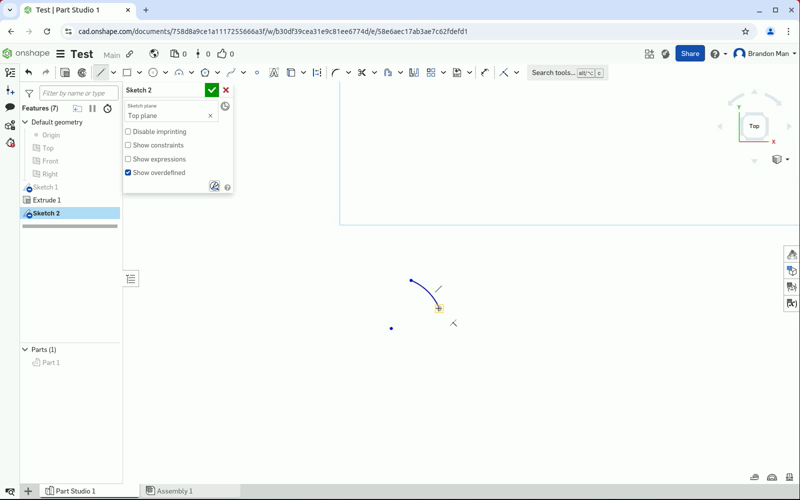
scroll(-6)
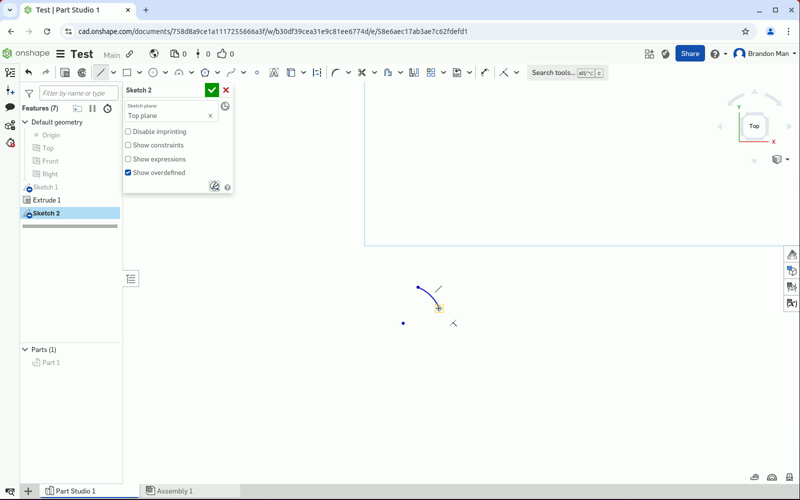
scroll(-6)
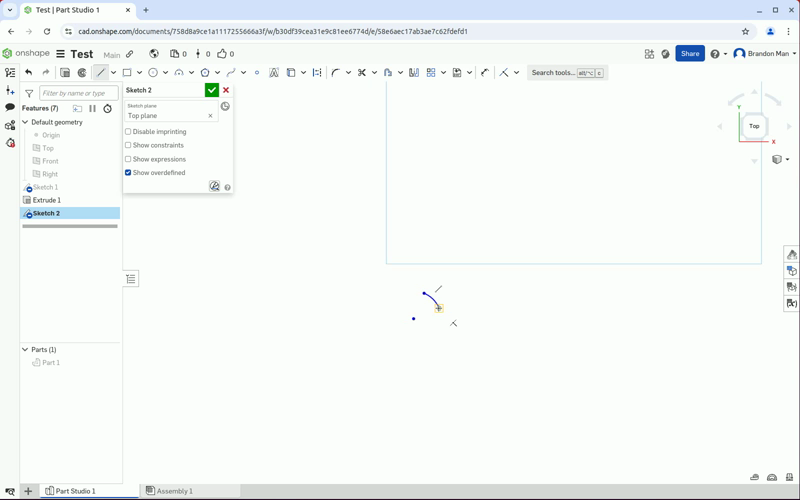
scroll(-6)
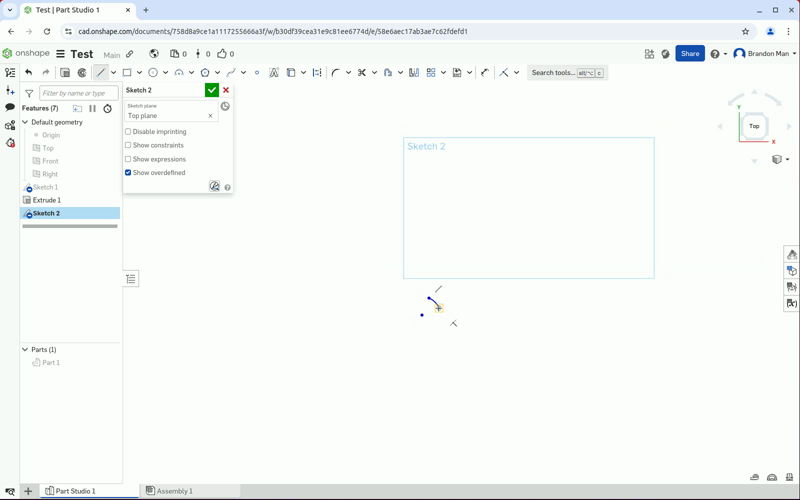
scroll(-6)
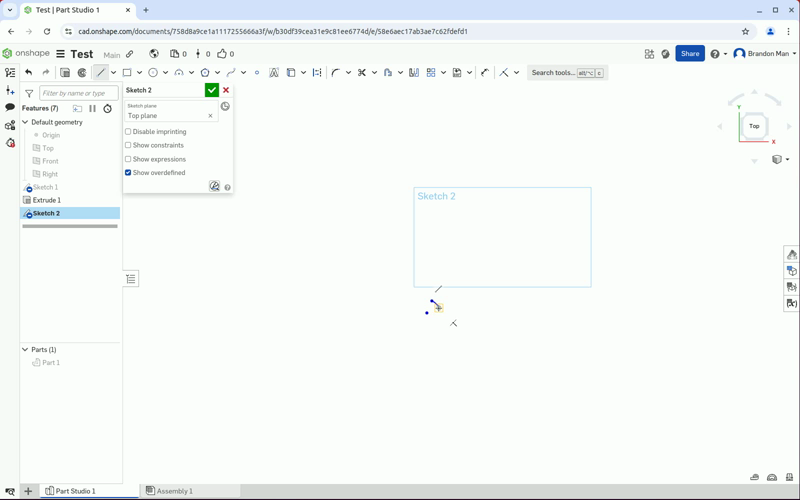
scroll(-6)
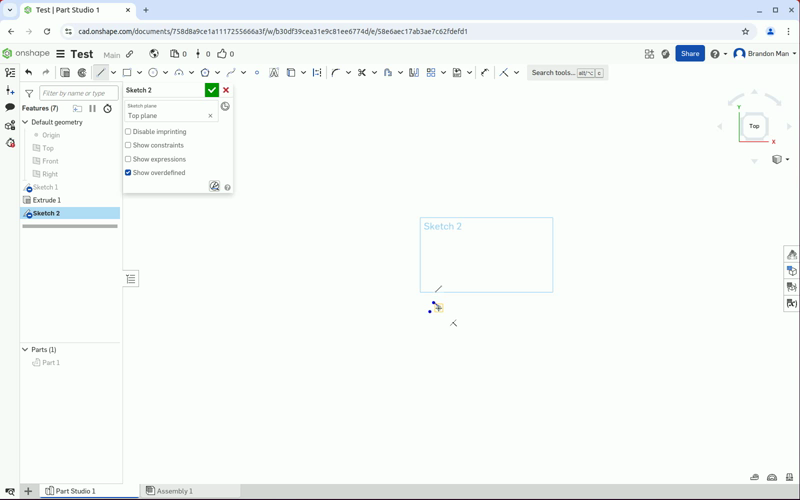
scroll(-6)
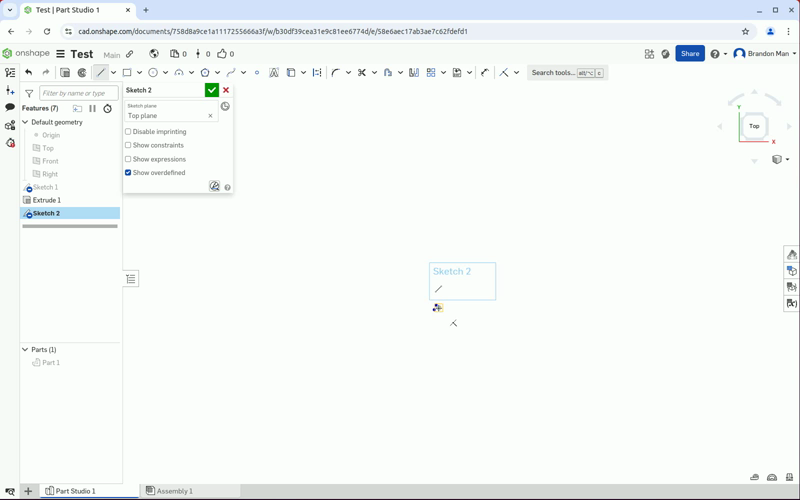
key_down(shift)
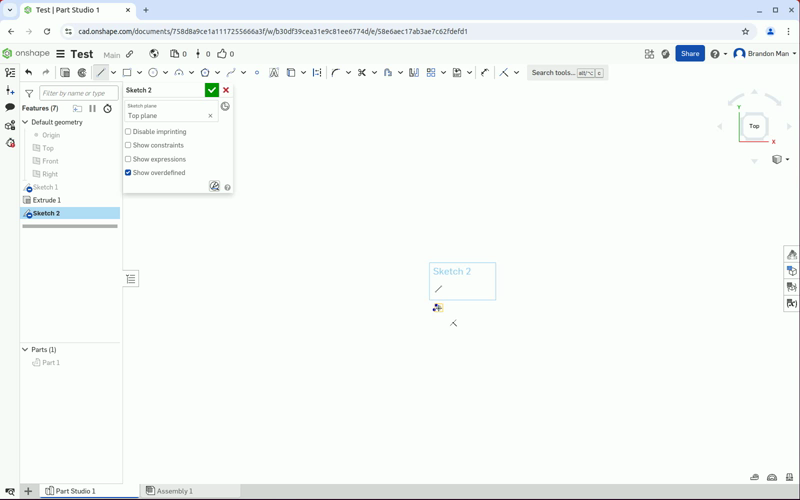
mouse_move(468, 307)
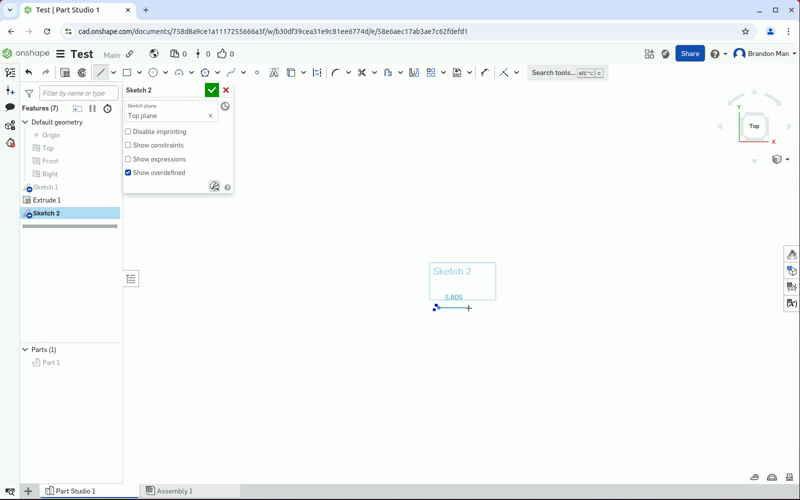
mouse_move(484, 307)
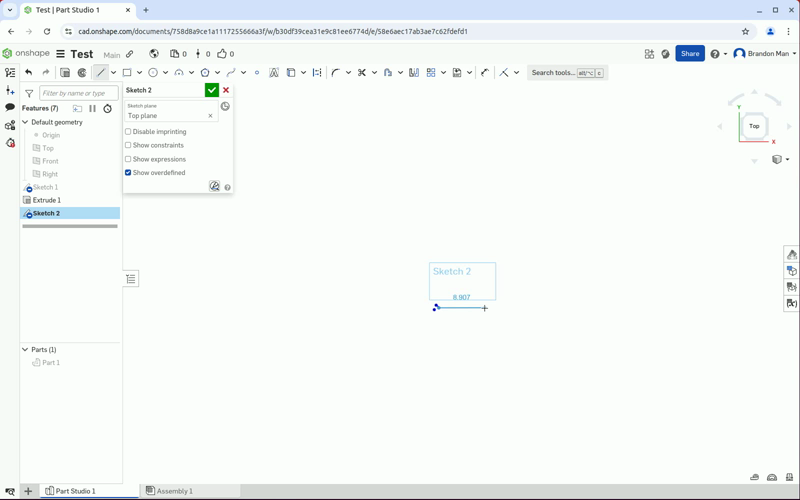
click(484, 307)
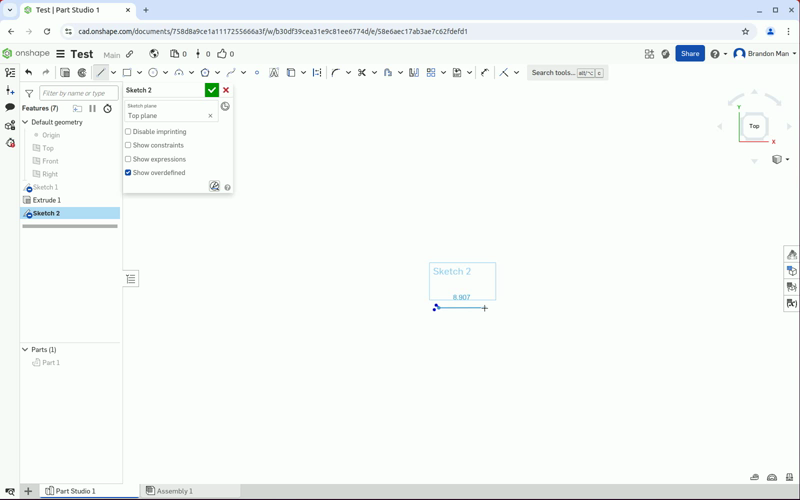
key_up(shift)
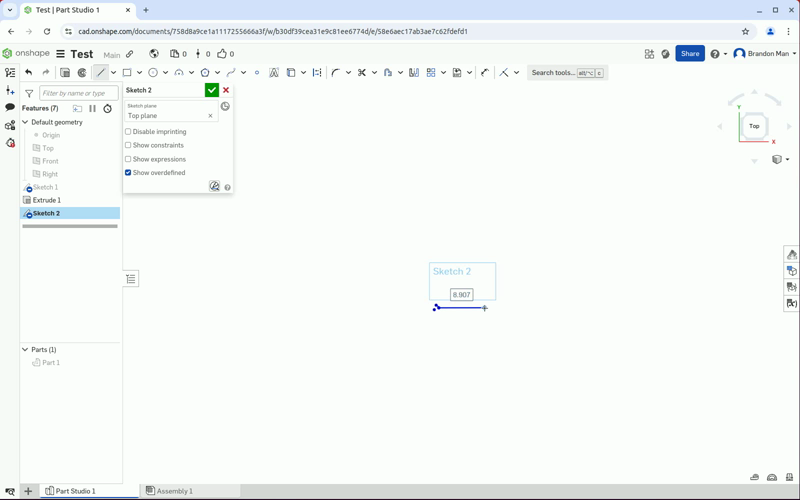
key(esc)
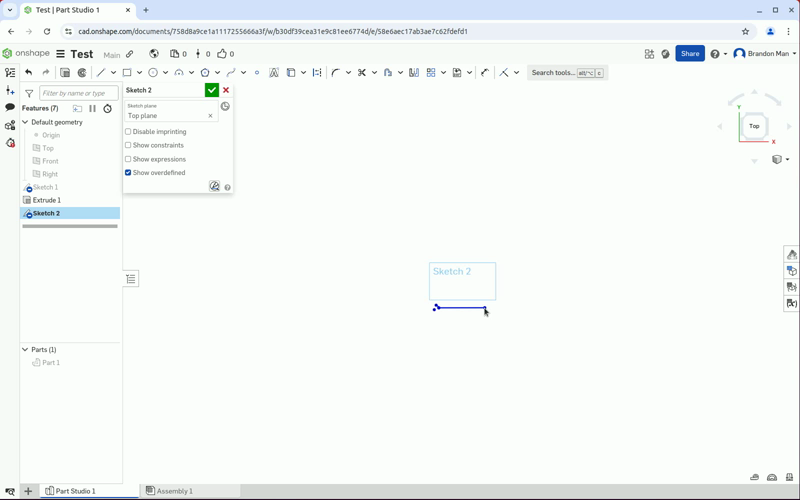
key(a)
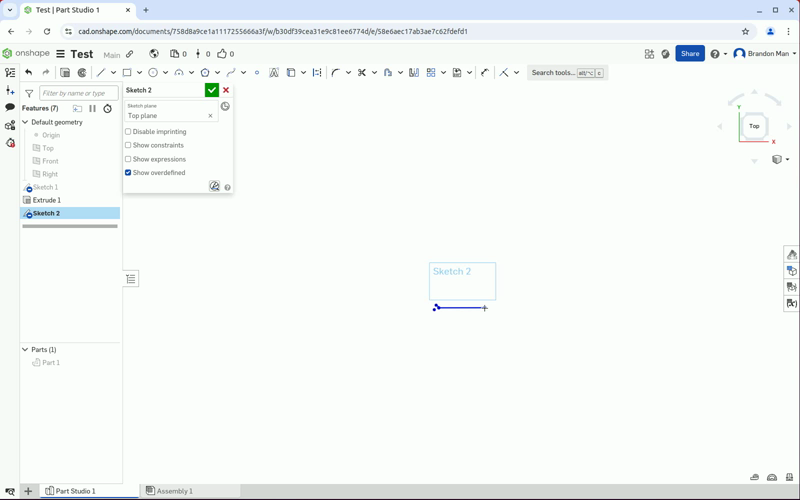
mouse_move(484, 307)
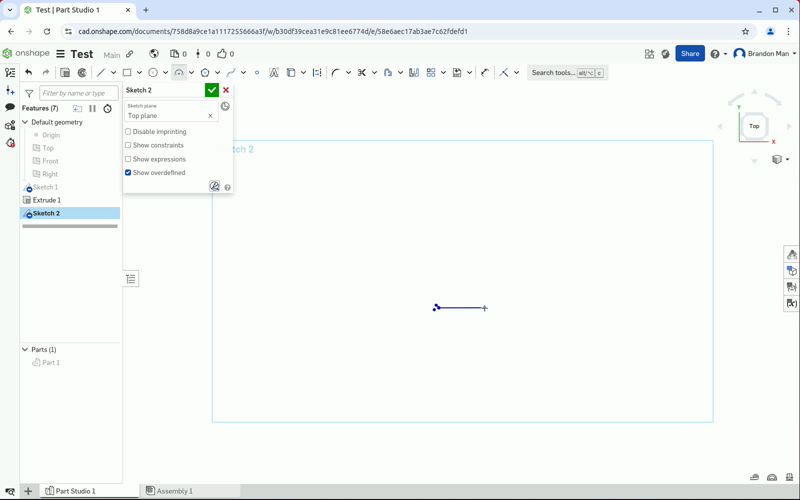
click(484, 307)
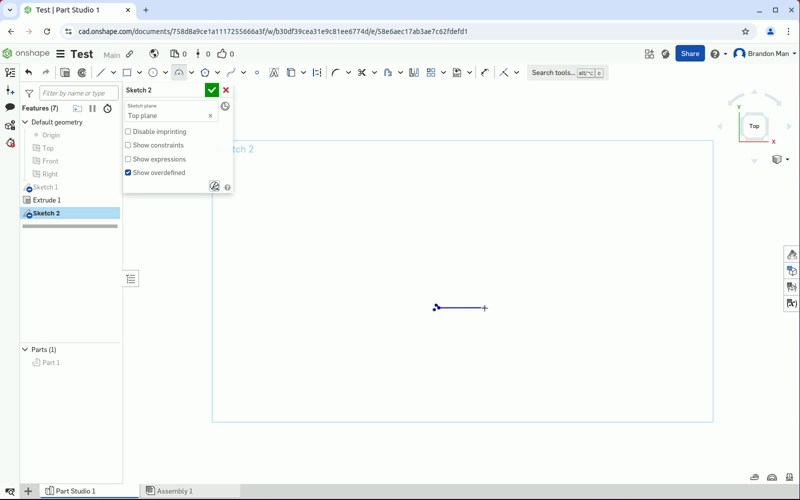
key_down(shift)
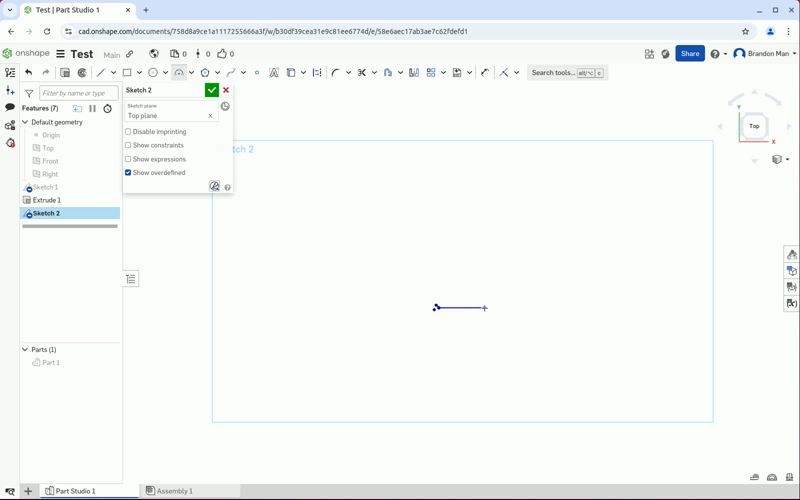
mouse_move(487, 305)
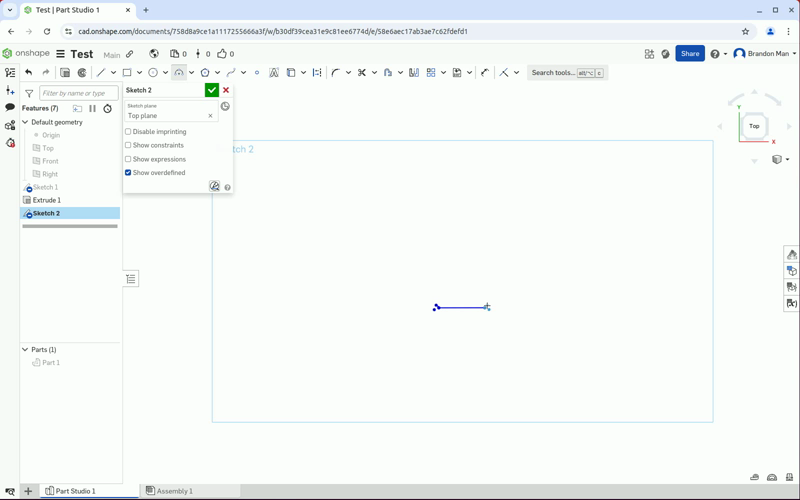
scroll(6)
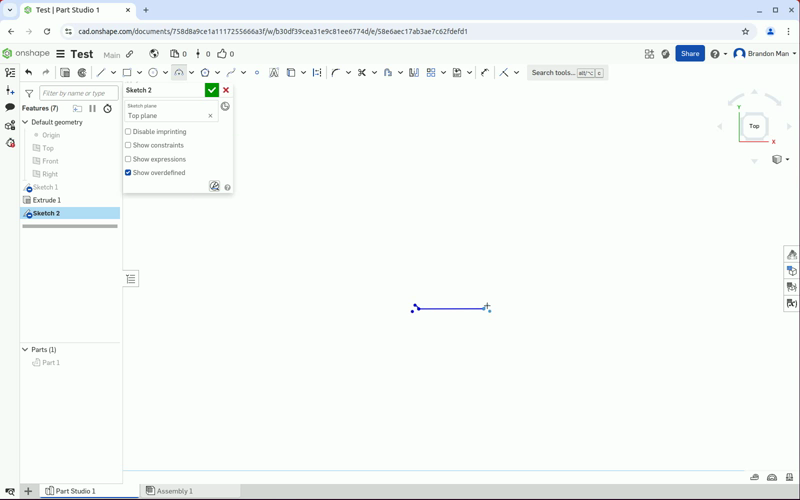
scroll(6)
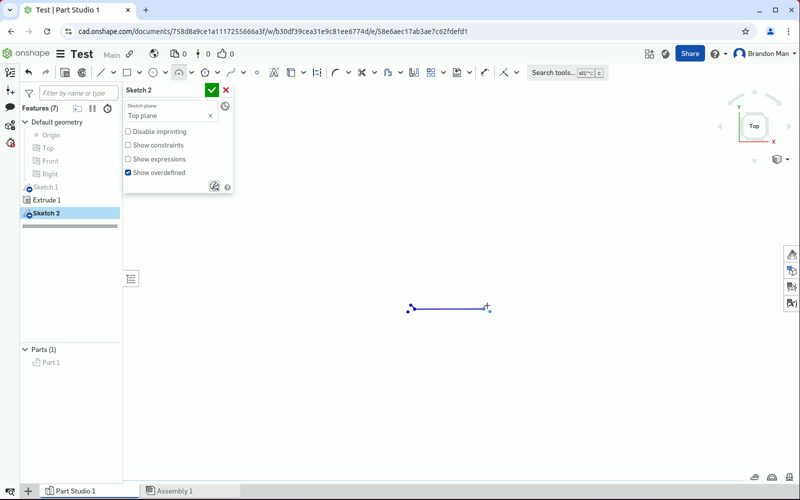
scroll(6)
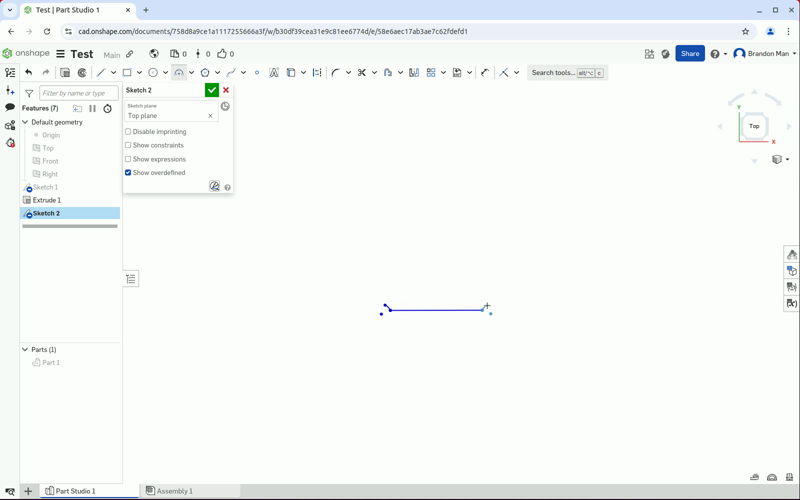
scroll(6)
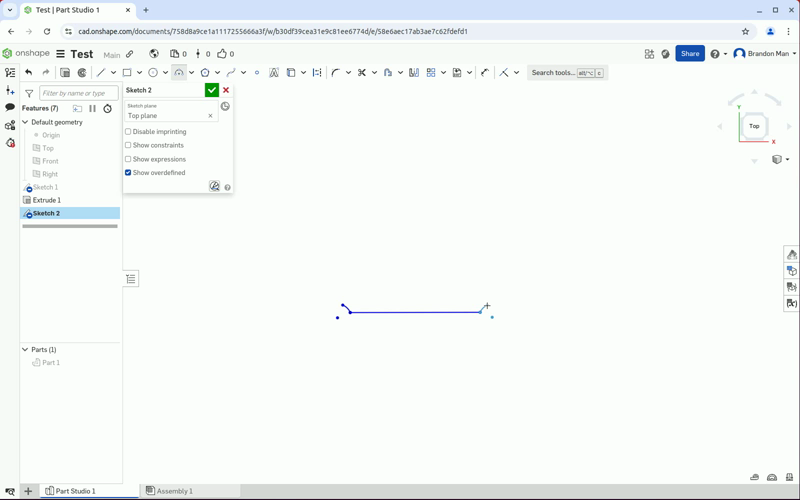
scroll(6)
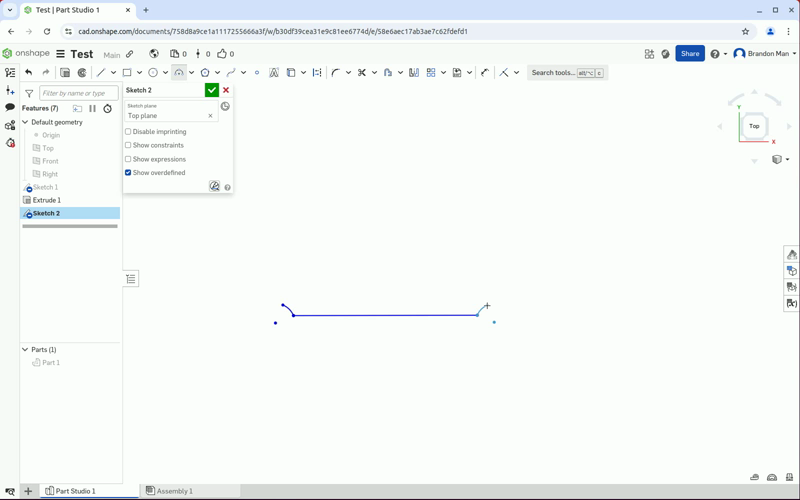
scroll(6)
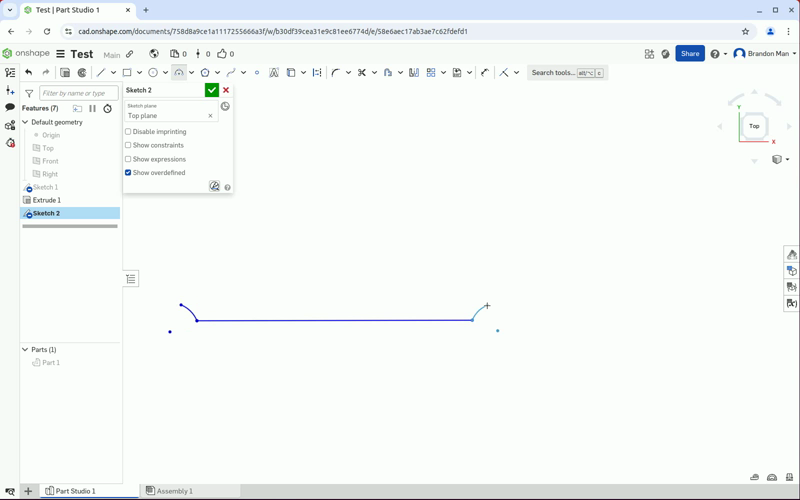
scroll(6)
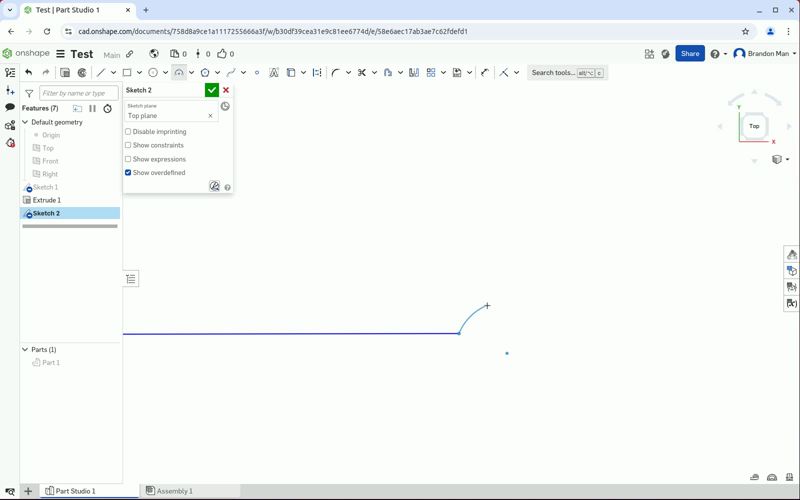
click(487, 305)
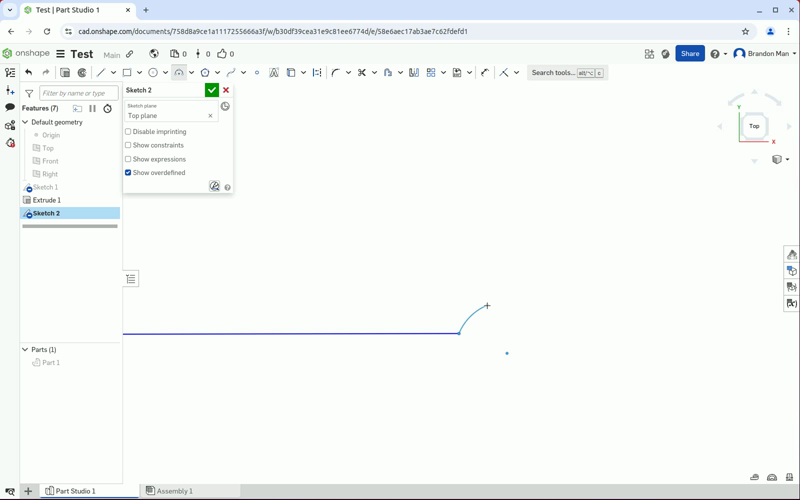
scroll(-6)
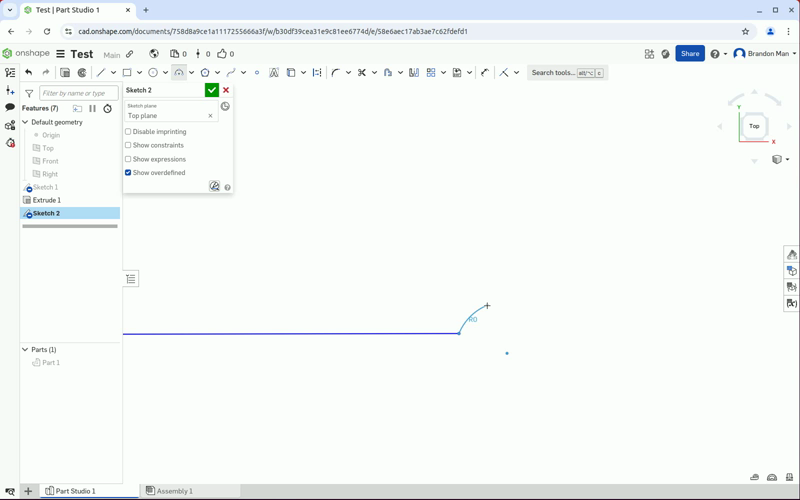
scroll(-6)
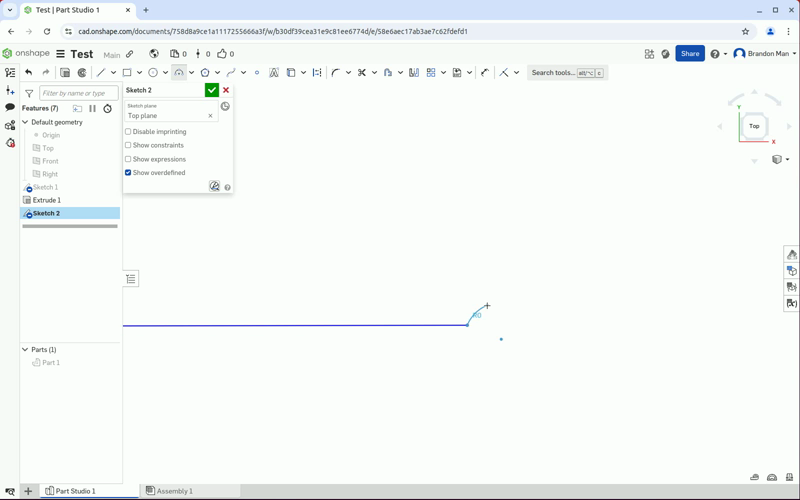
scroll(-6)
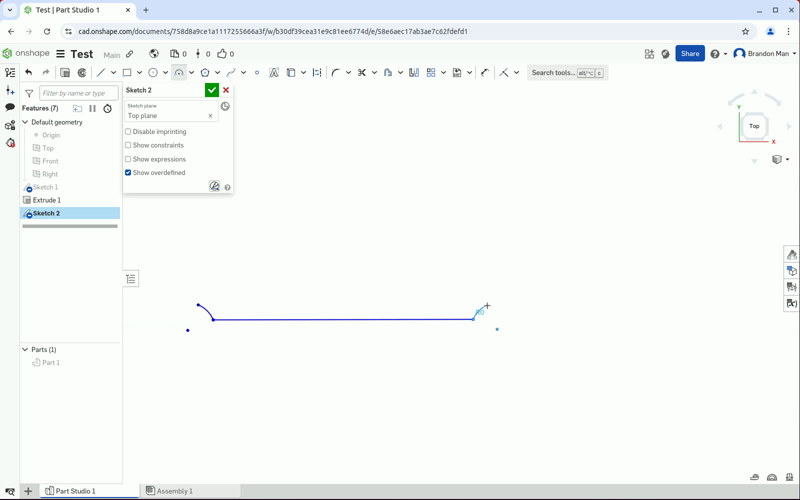
scroll(-6)
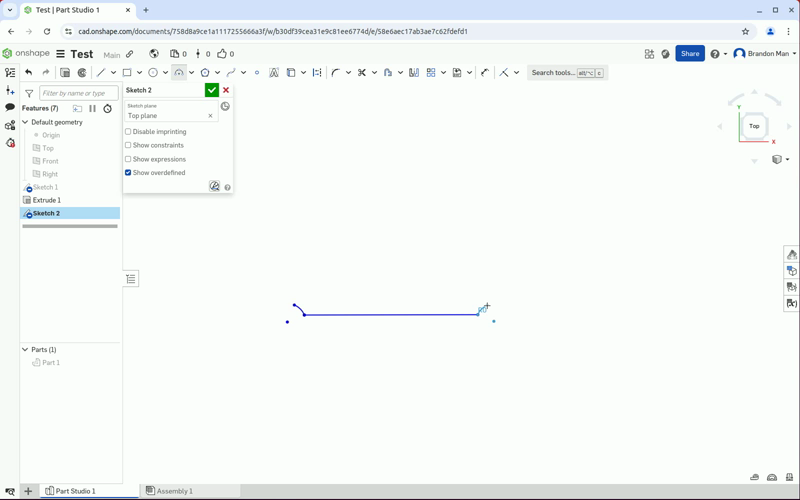
scroll(-6)
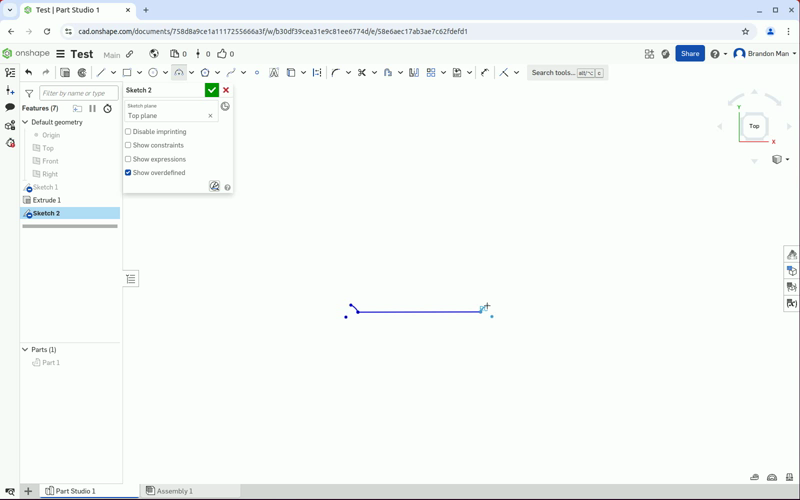
scroll(-6)
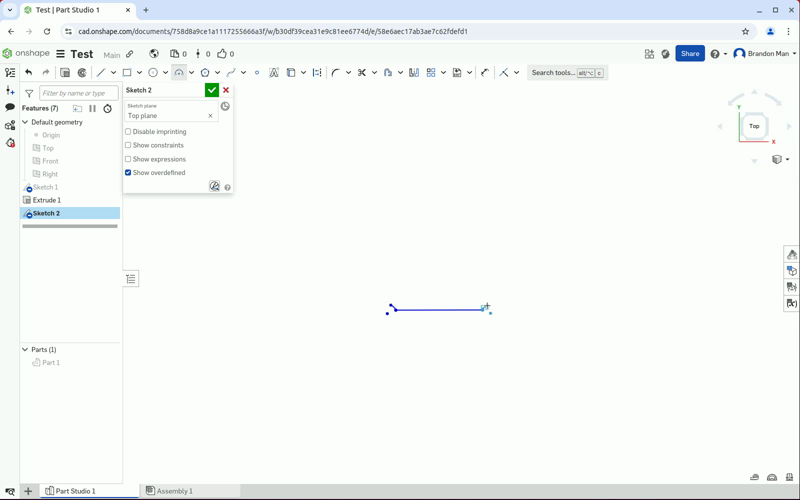
scroll(-6)
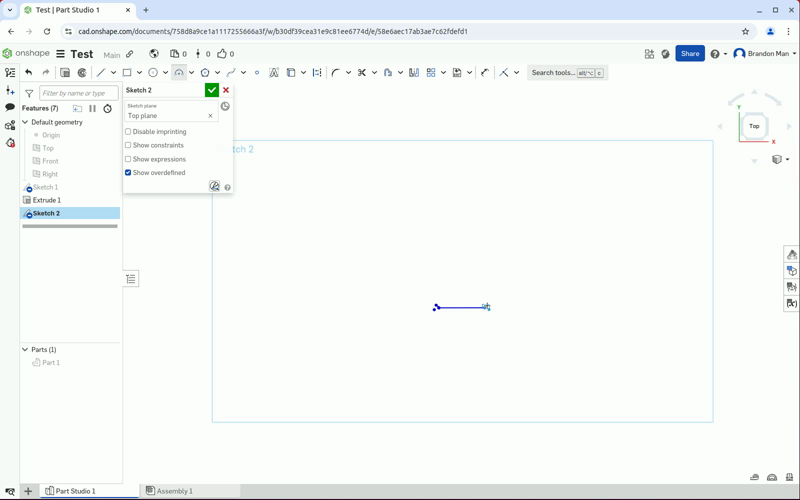
mouse_move(485, 306)
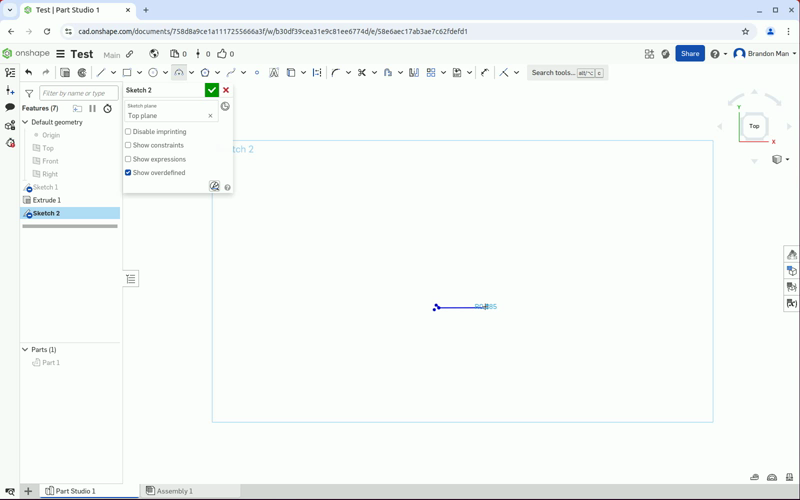
scroll(6)
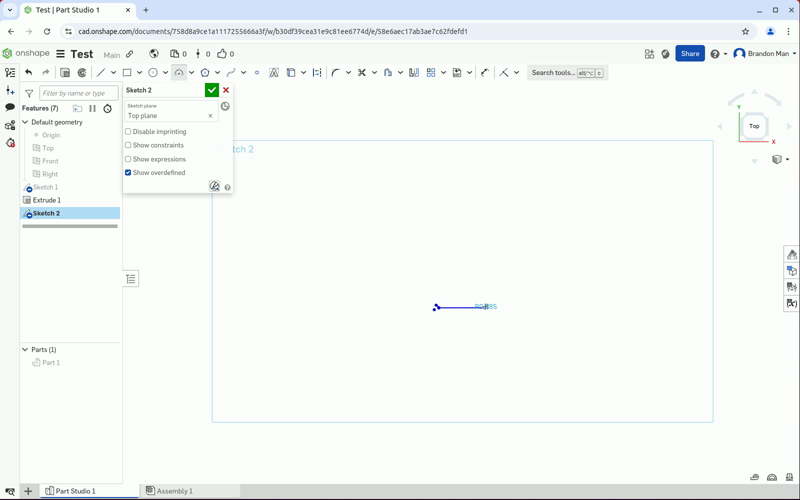
scroll(6)
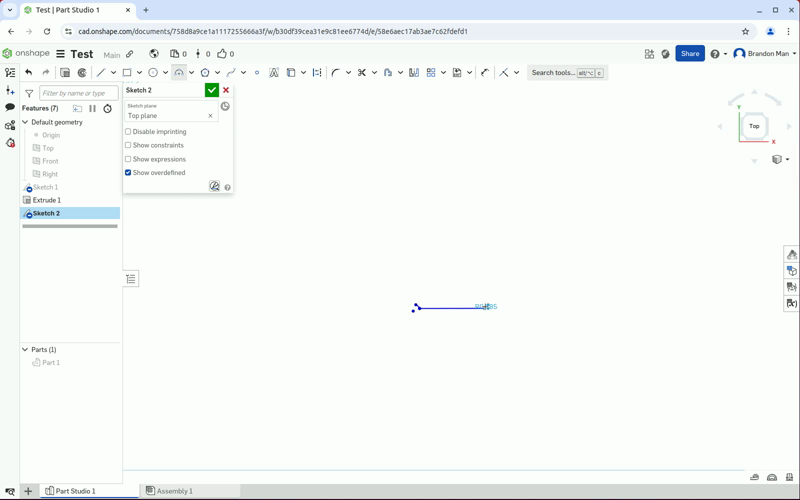
scroll(6)
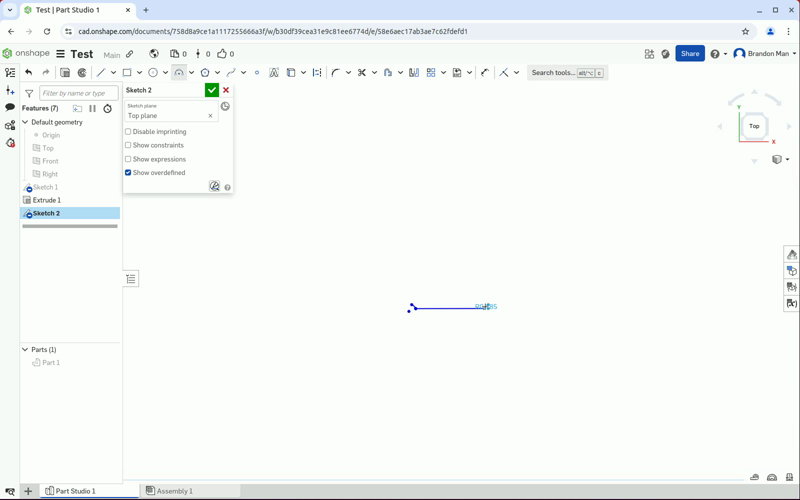
scroll(6)
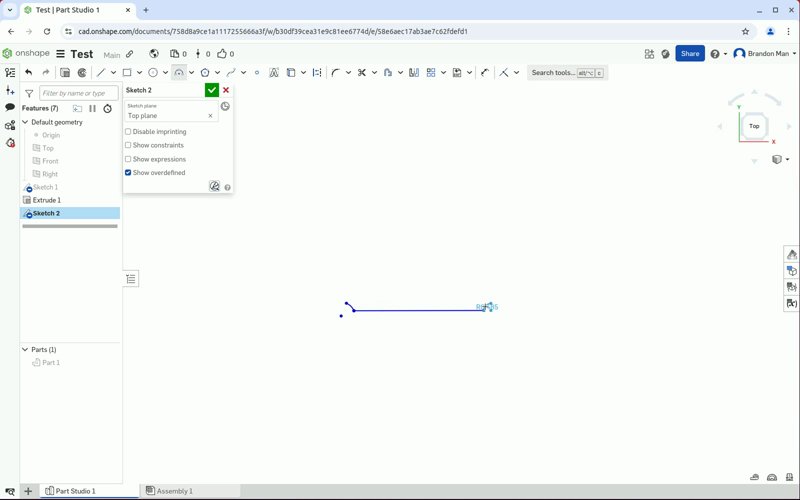
scroll(6)
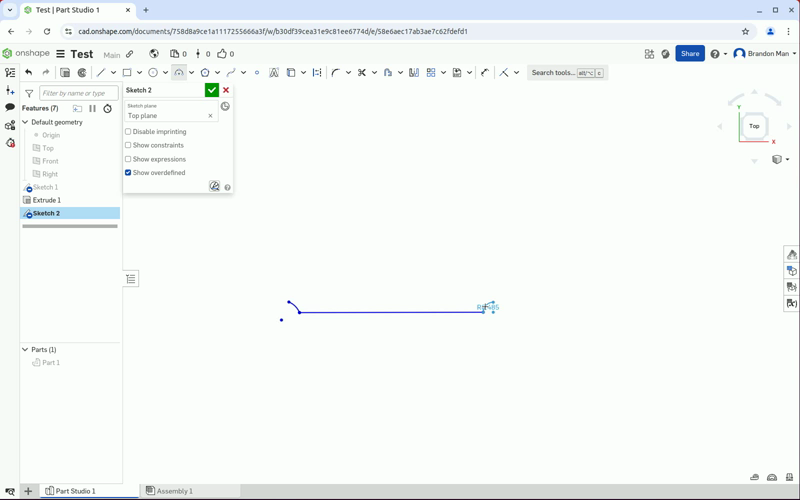
scroll(6)
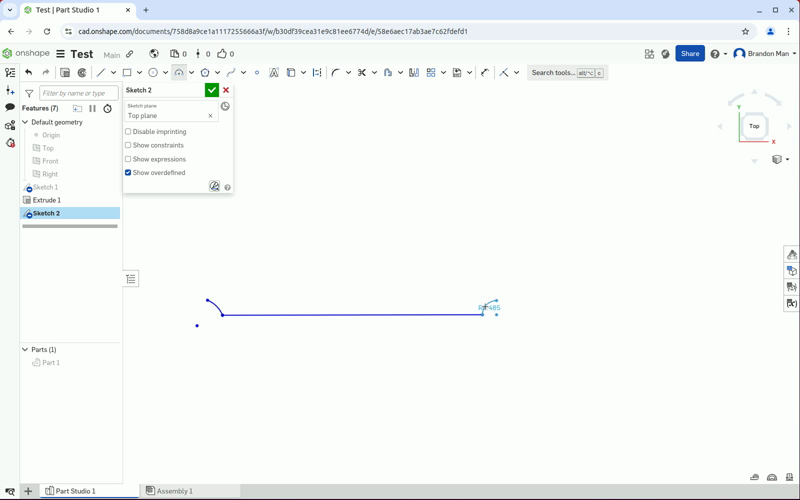
scroll(6)
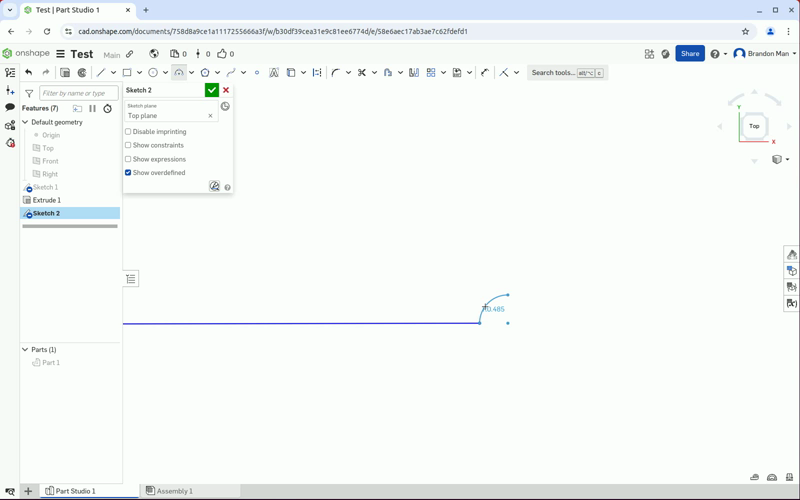
click(485, 306)
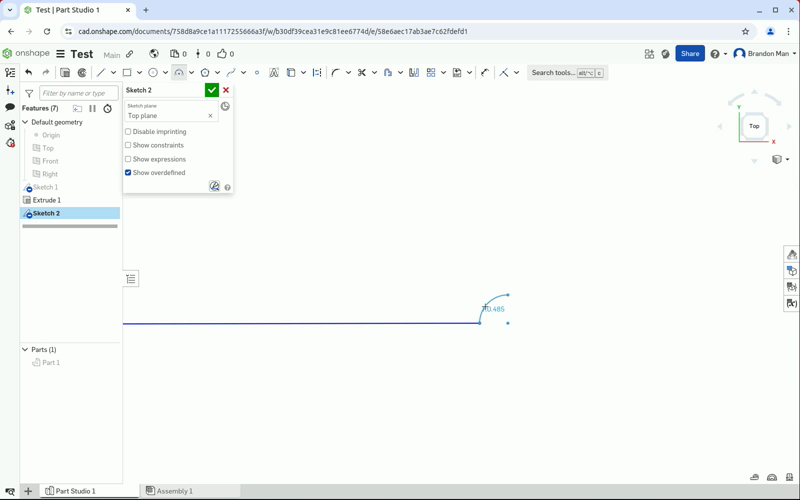
scroll(-6)
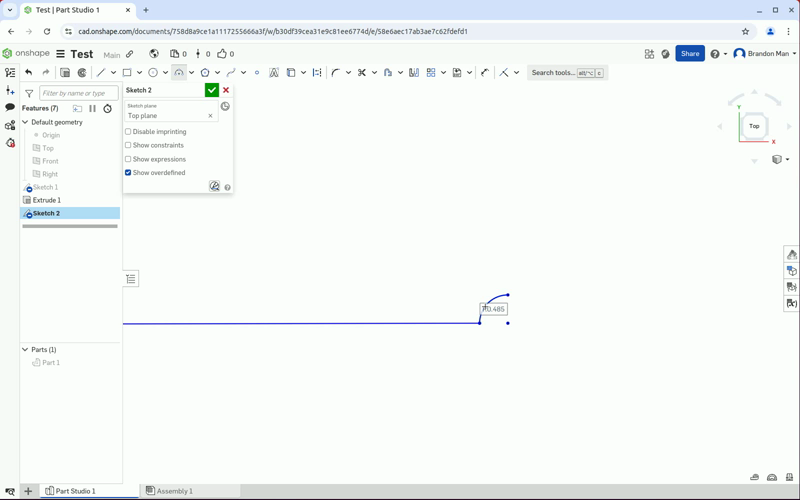
scroll(-6)
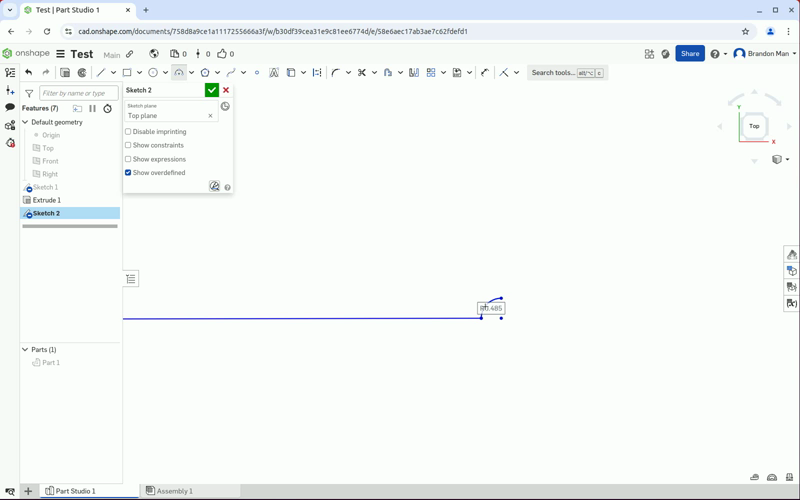
scroll(-6)
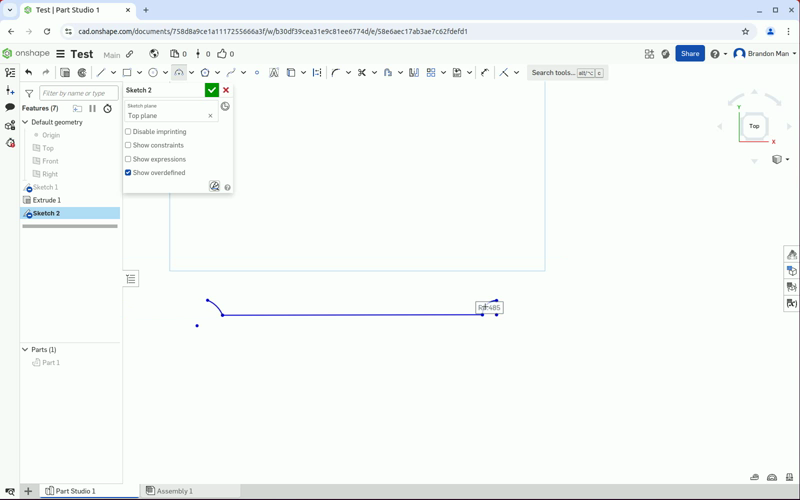
scroll(-6)
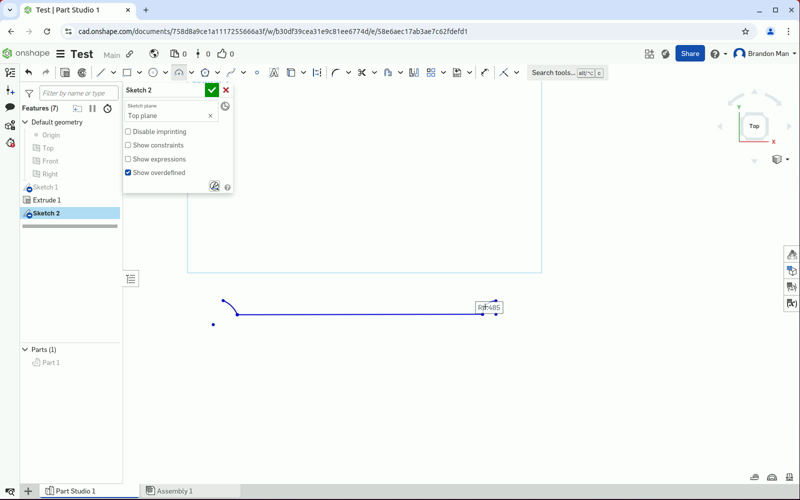
scroll(-6)
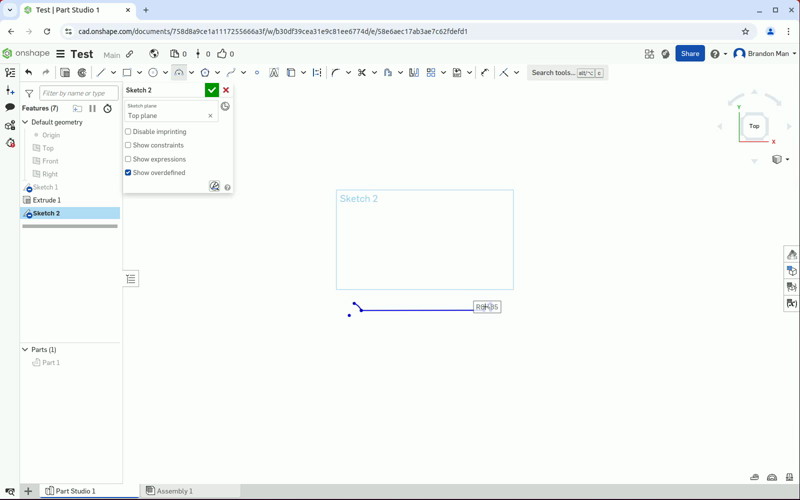
scroll(-6)
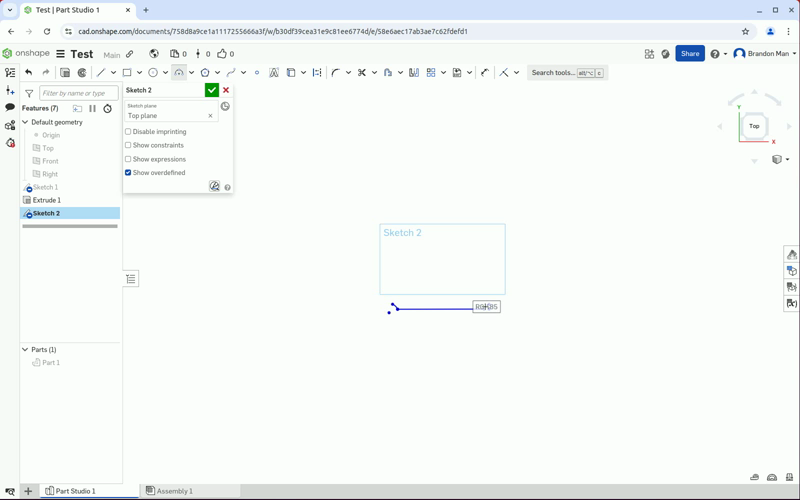
scroll(-6)
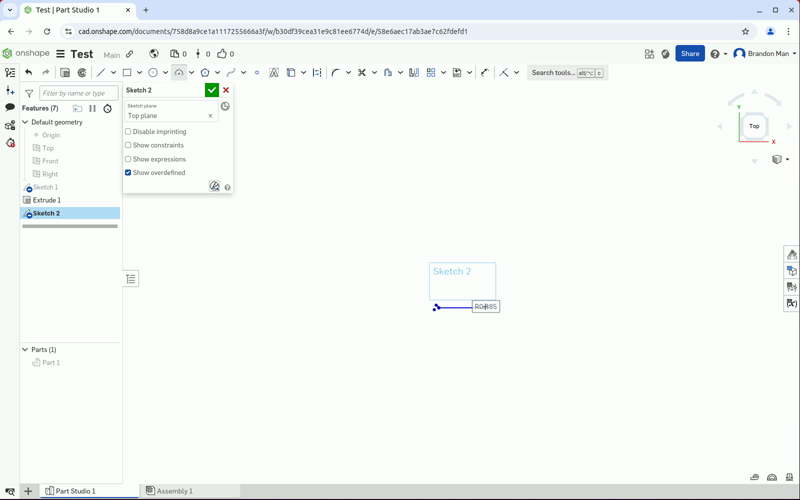
key_up(shift)
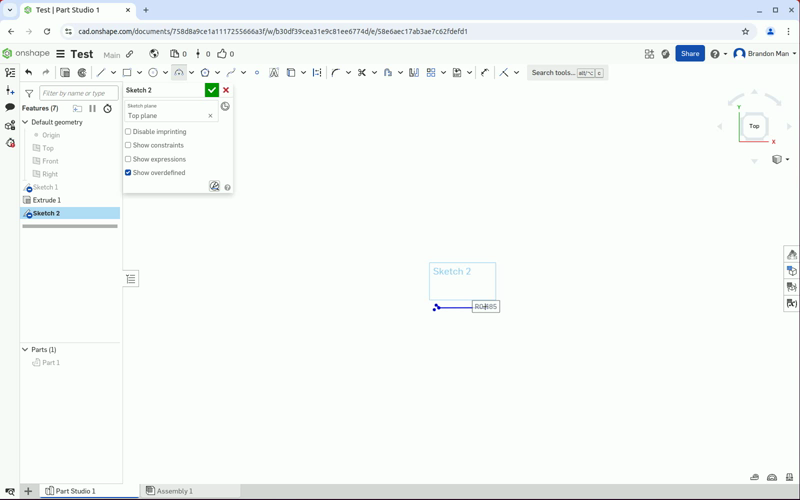
key(esc)
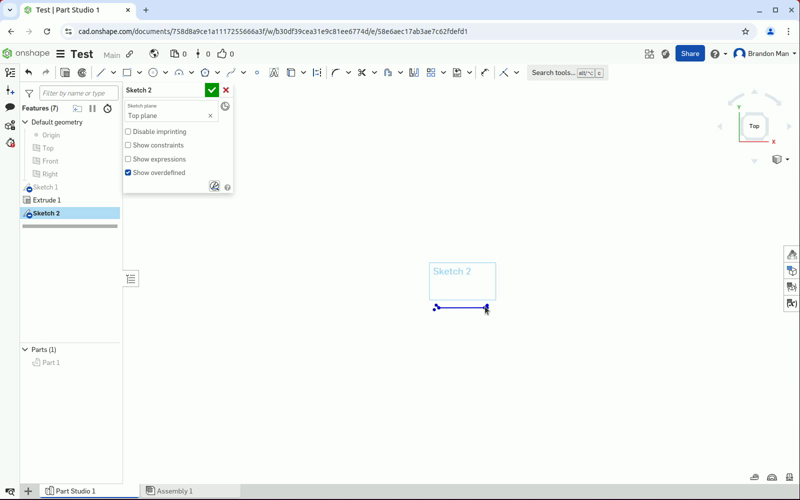
key(l)
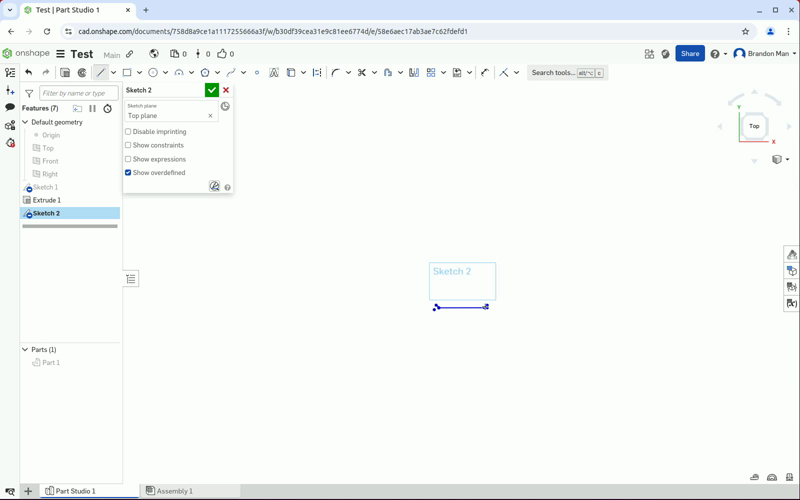
mouse_move(487, 305)
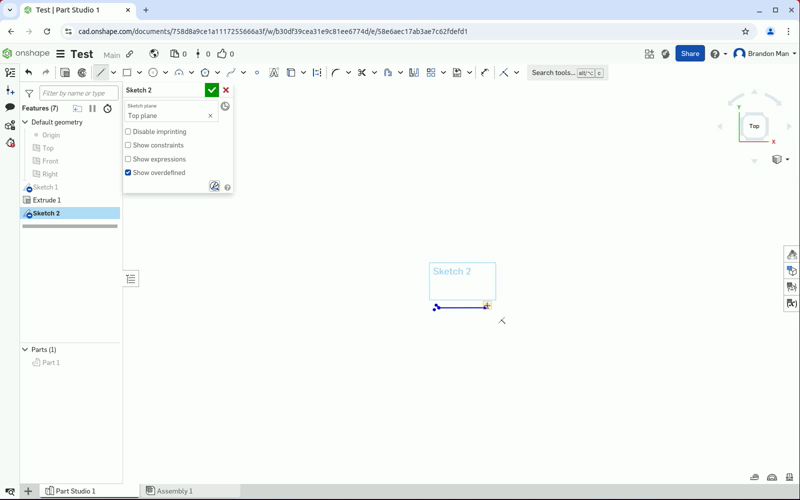
scroll(6)
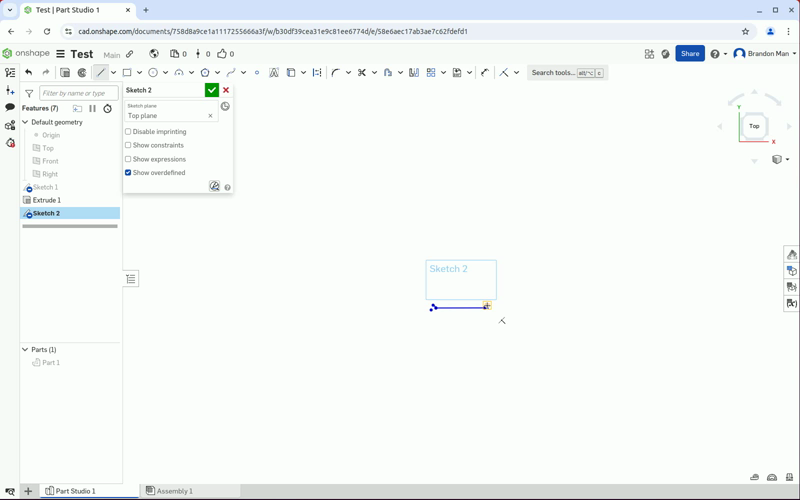
scroll(6)
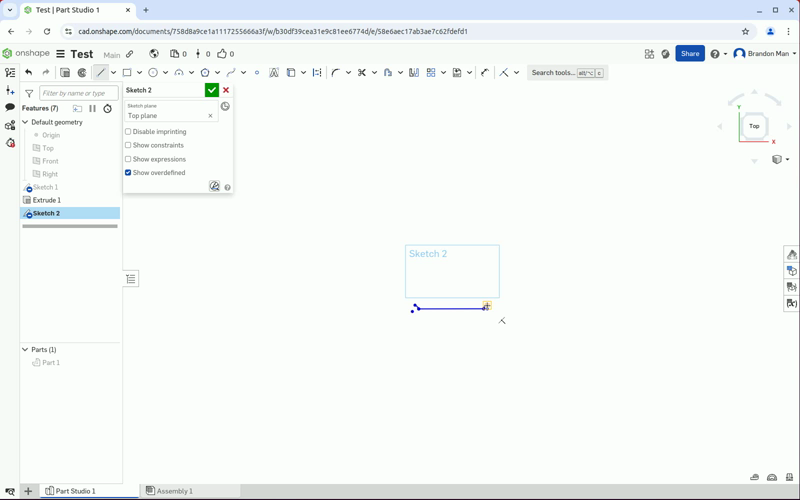
scroll(6)
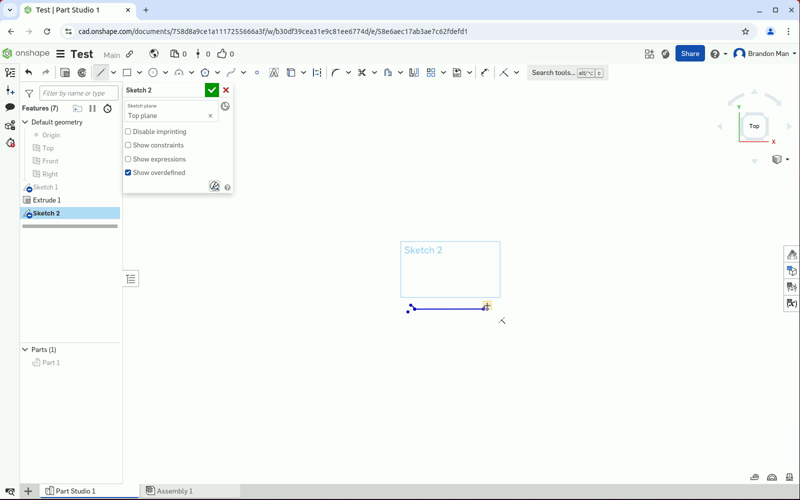
scroll(6)
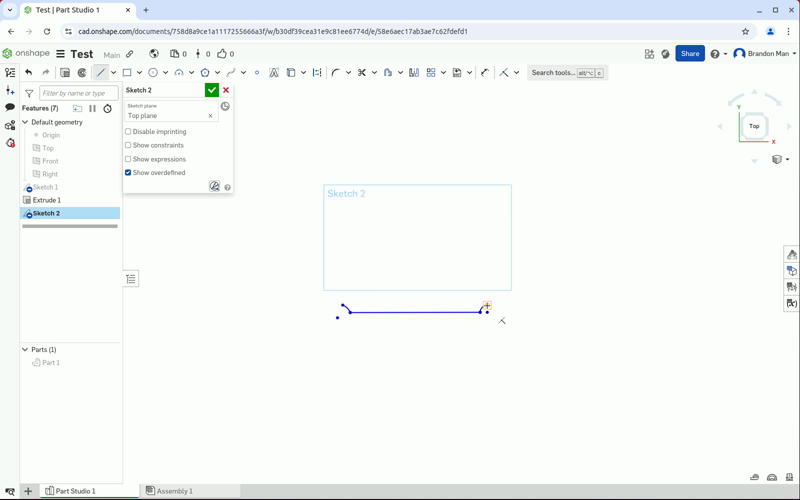
scroll(6)
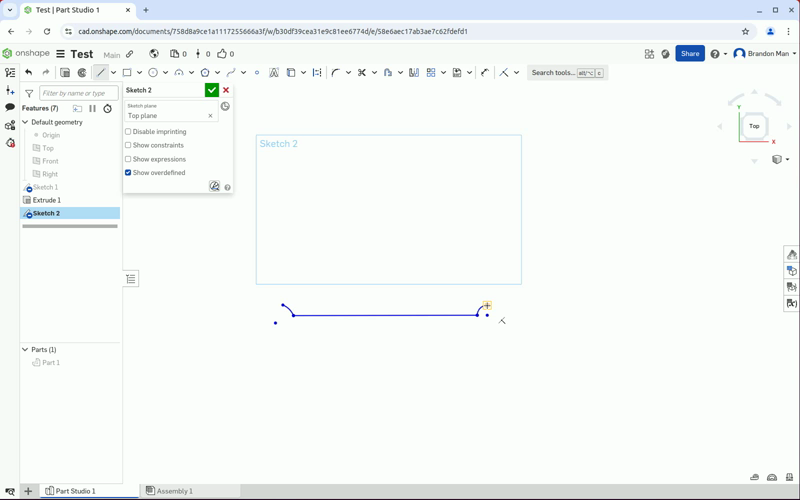
scroll(6)
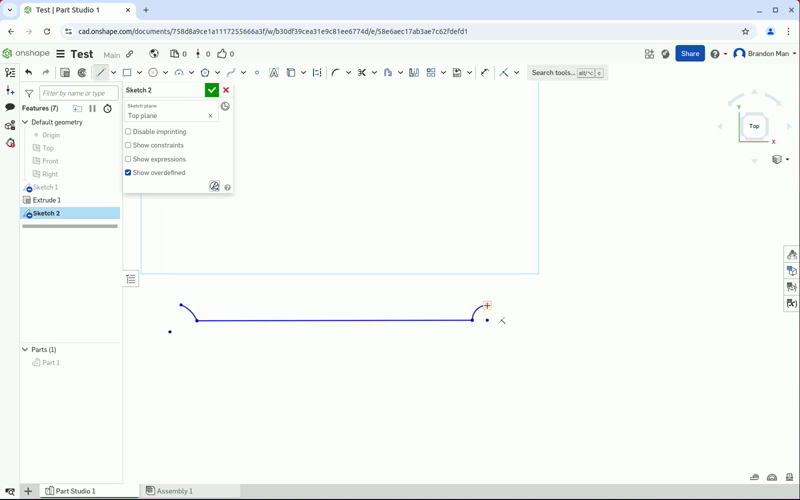
scroll(6)
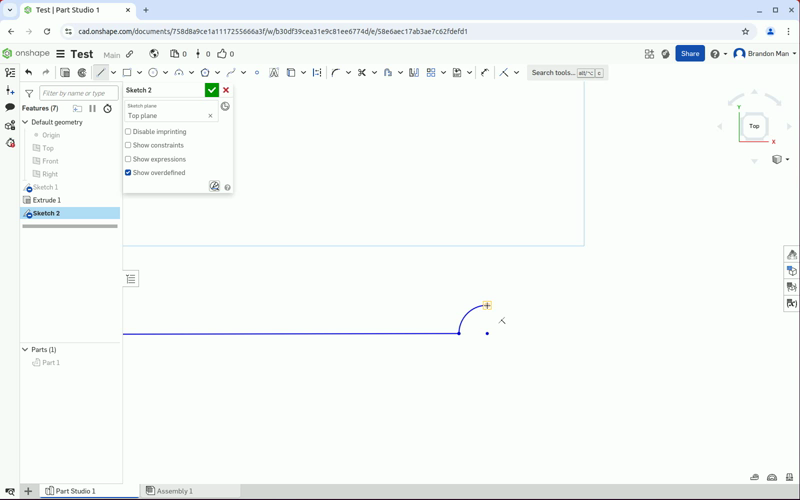
click(487, 305)
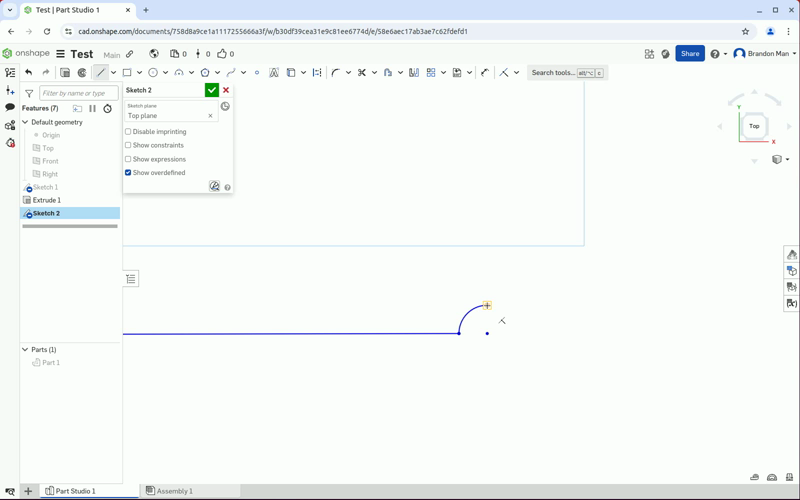
scroll(-6)
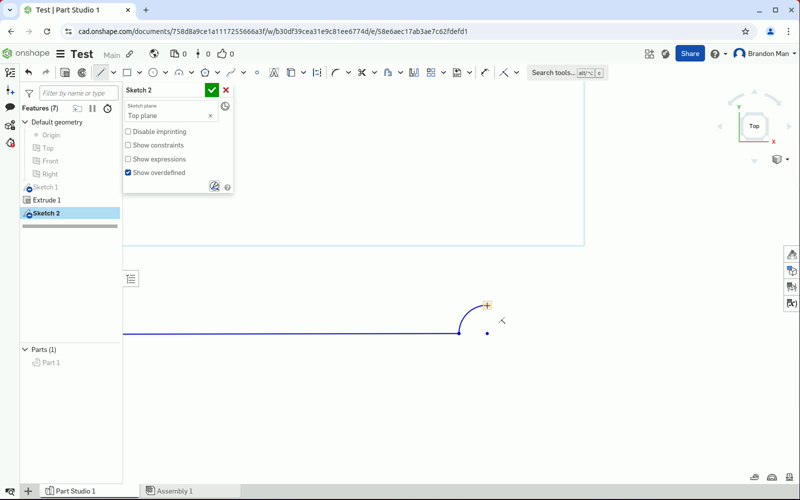
scroll(-6)
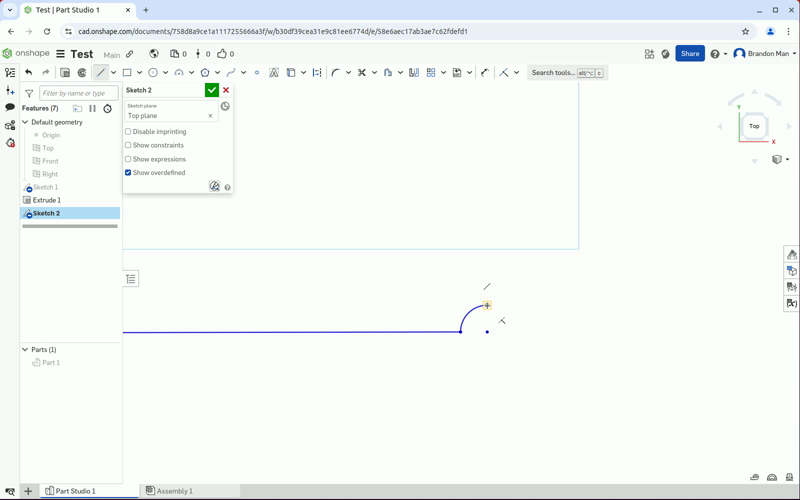
scroll(-6)
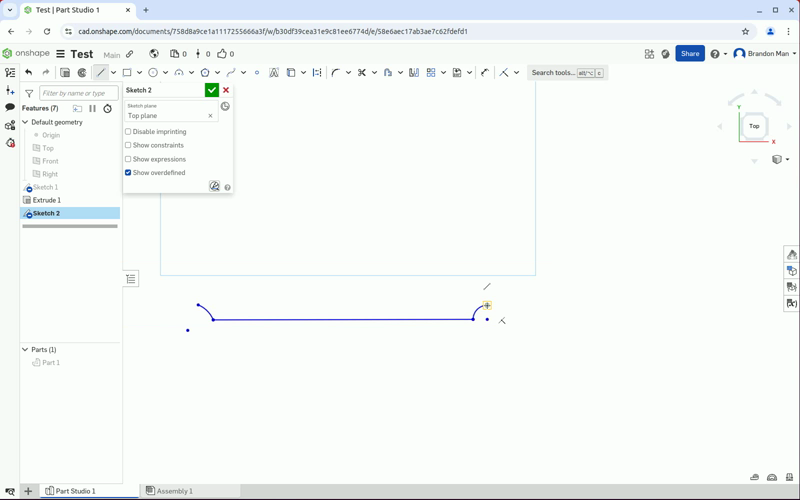
scroll(-6)
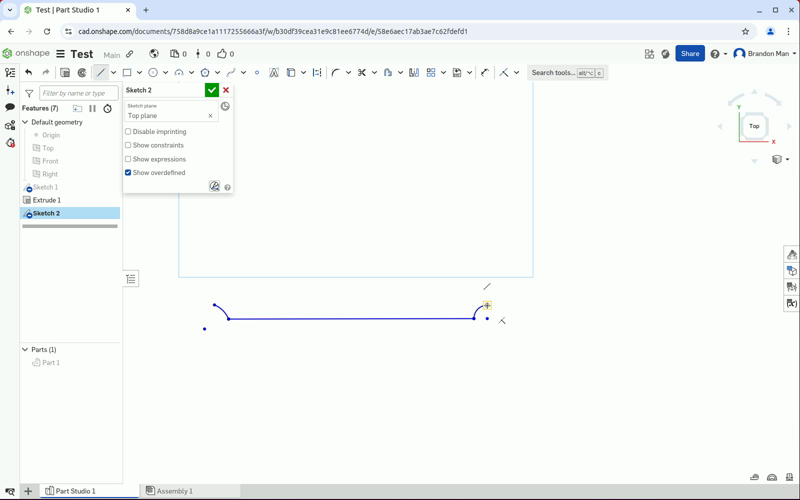
scroll(-6)
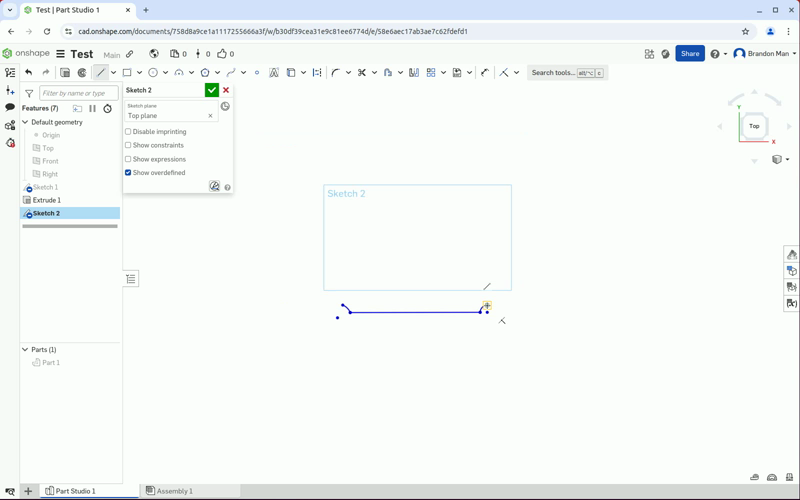
scroll(-6)
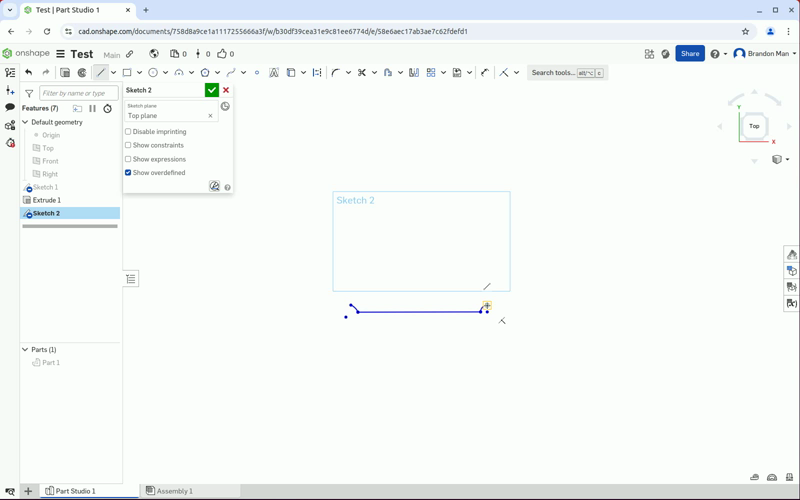
scroll(-6)
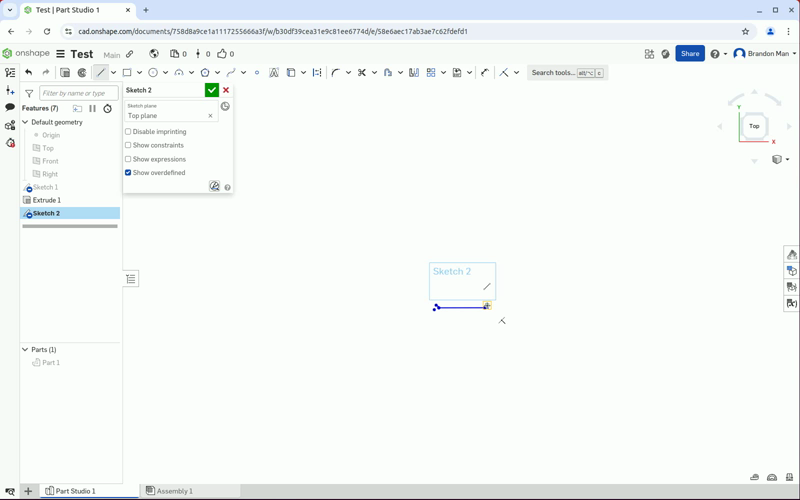
key_down(shift)
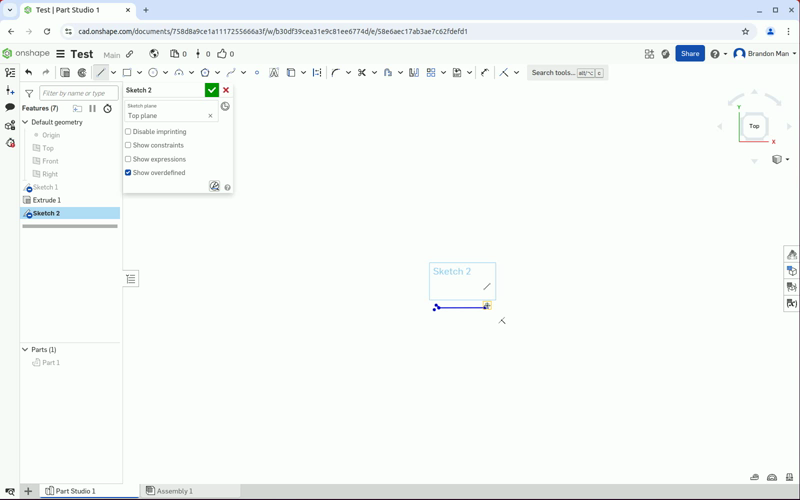
mouse_move(517, 305)
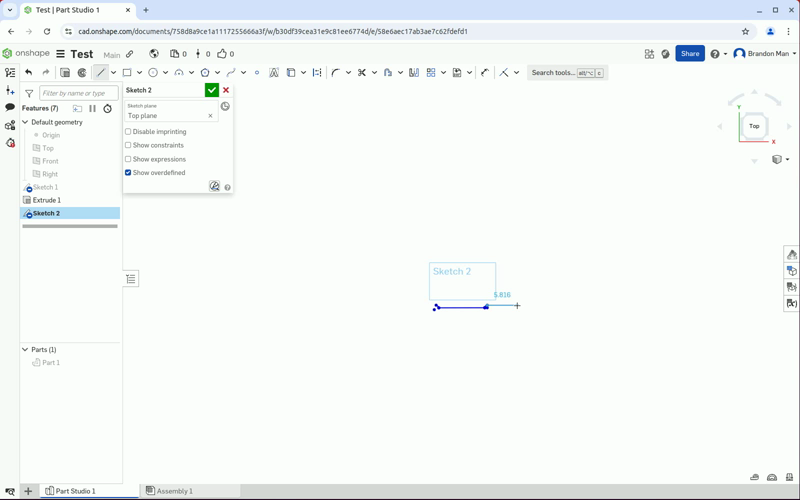
mouse_move(487, 259)
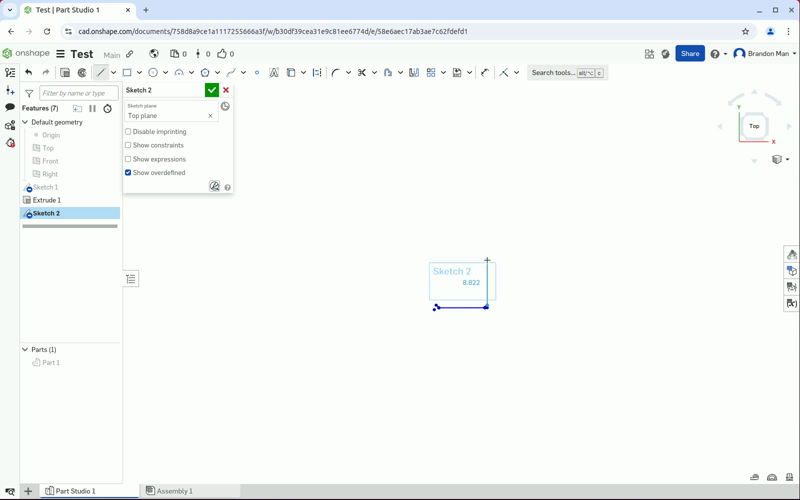
click(487, 259)
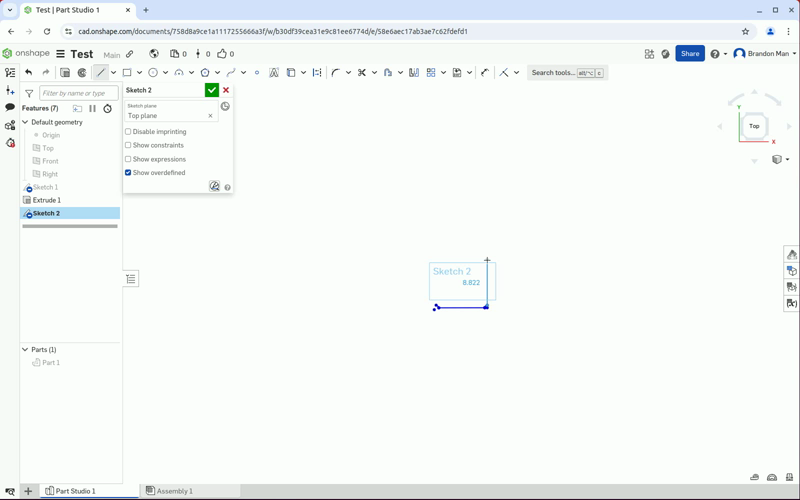
key_up(shift)
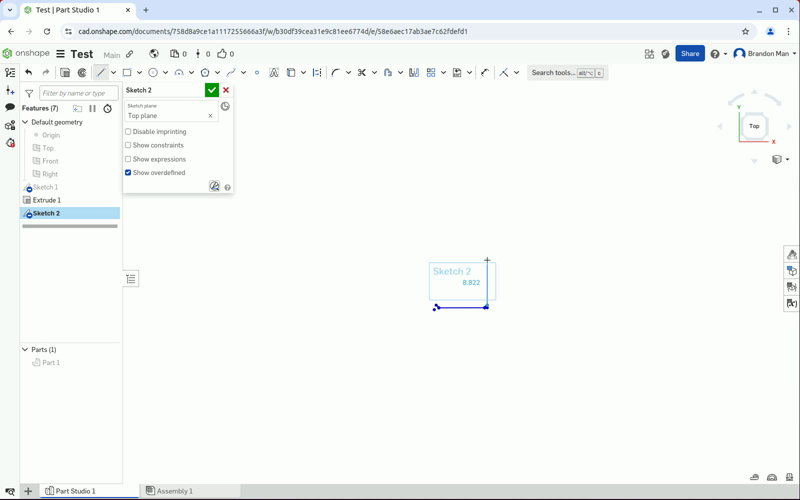
key(esc)
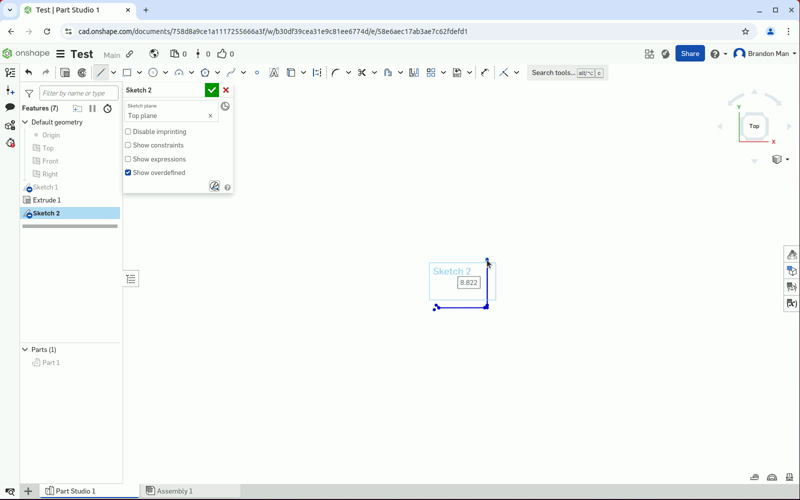
key(a)
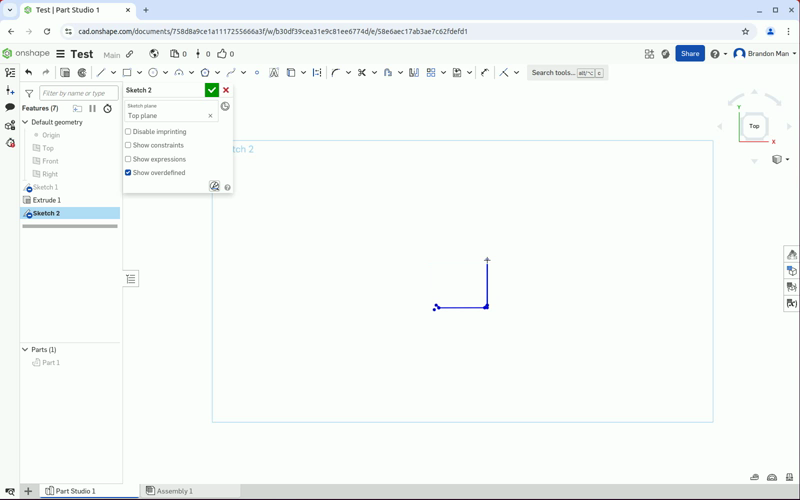
mouse_move(487, 259)
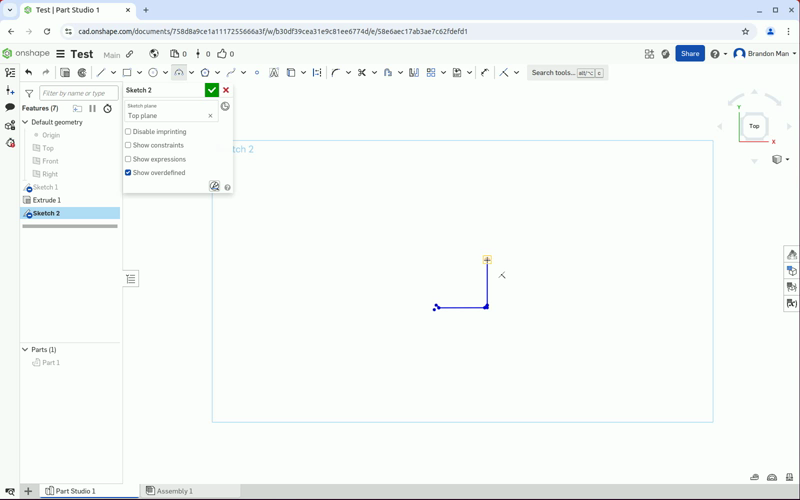
click(487, 259)
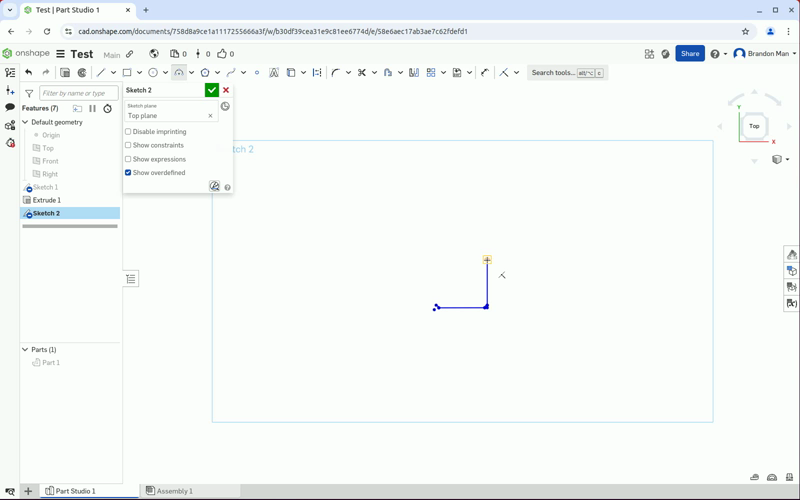
key_down(shift)
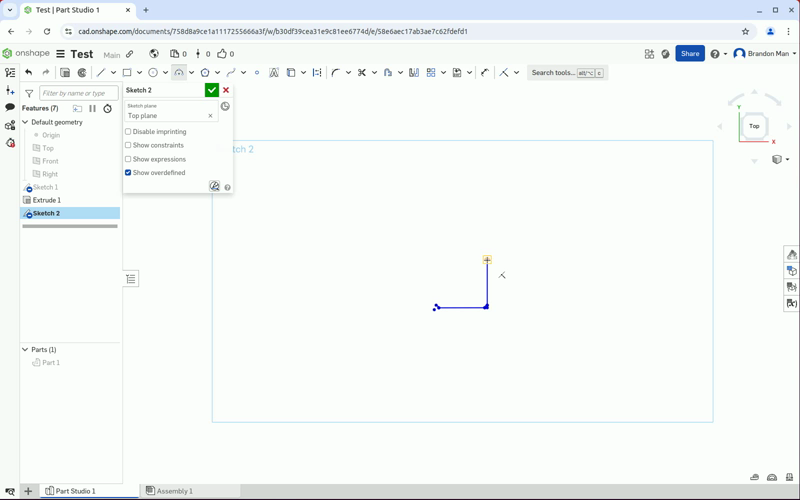
mouse_move(484, 256)
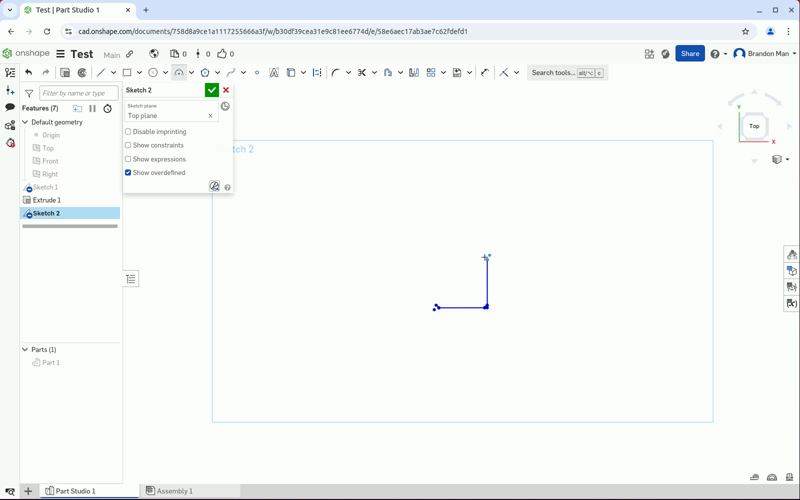
scroll(6)
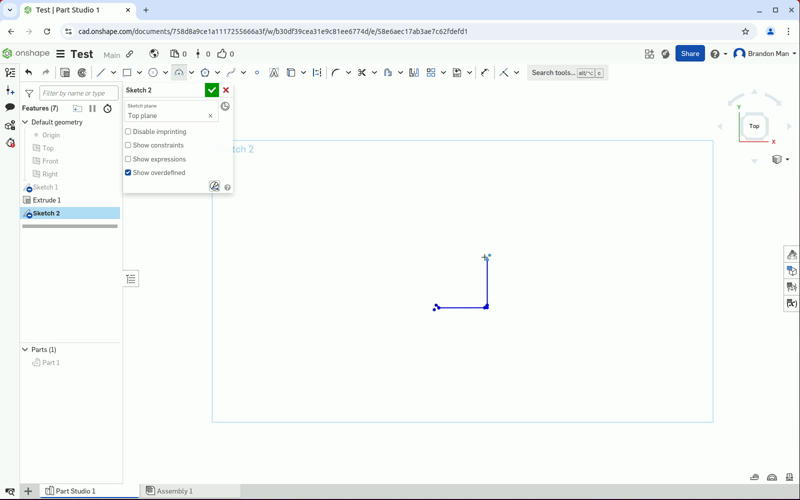
scroll(6)
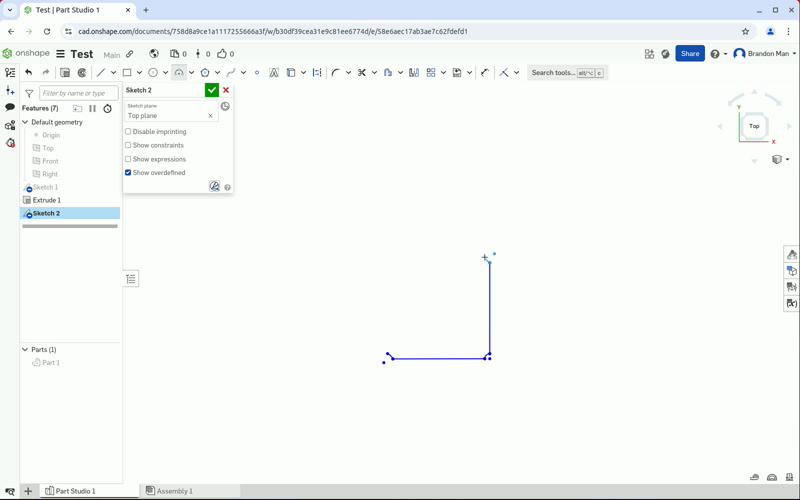
scroll(6)
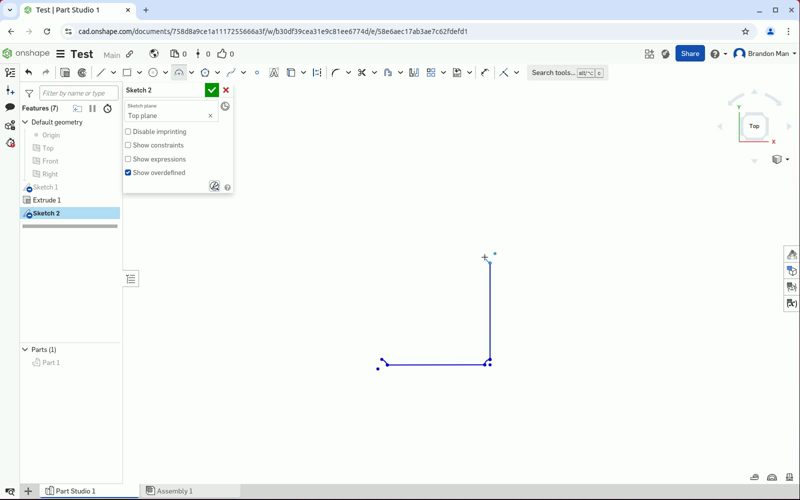
scroll(6)
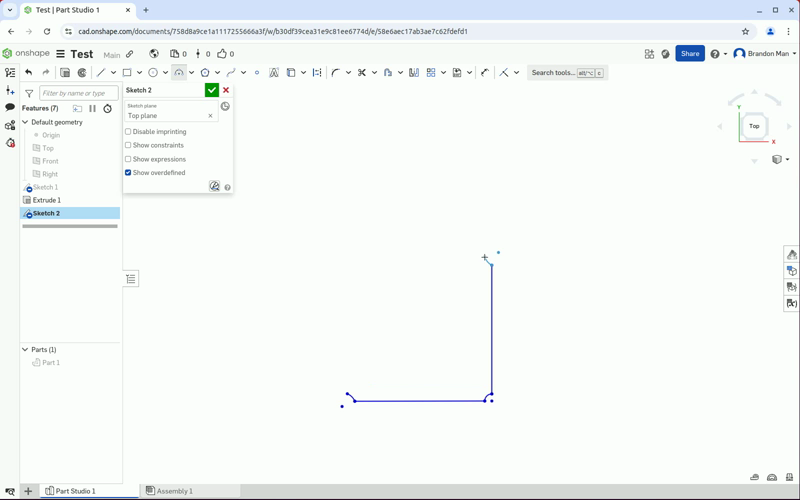
scroll(6)
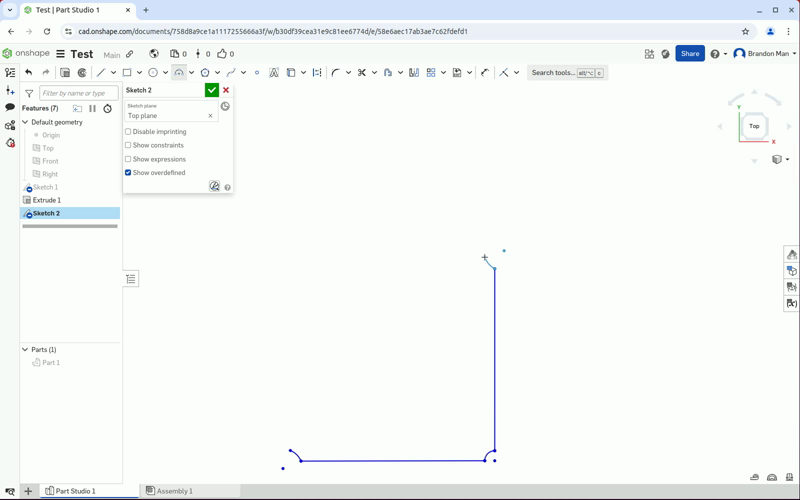
scroll(6)
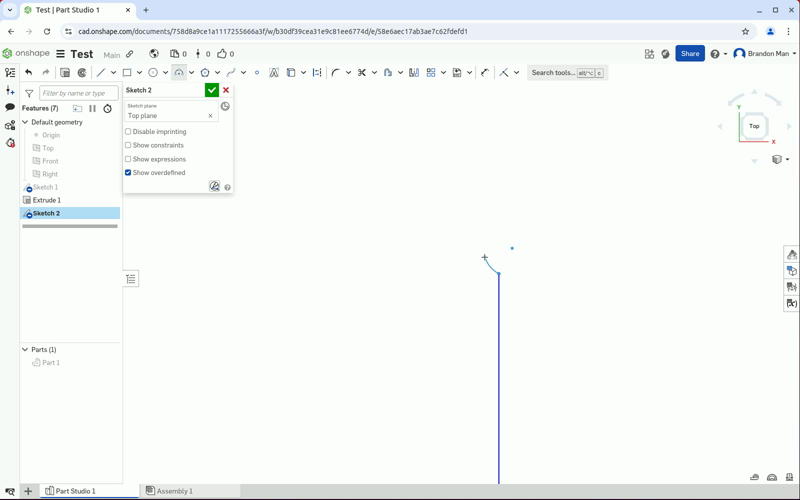
scroll(6)
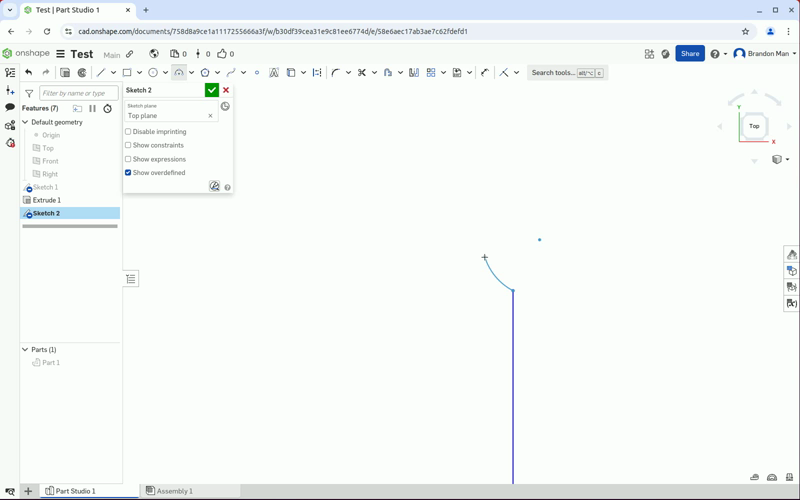
click(484, 256)
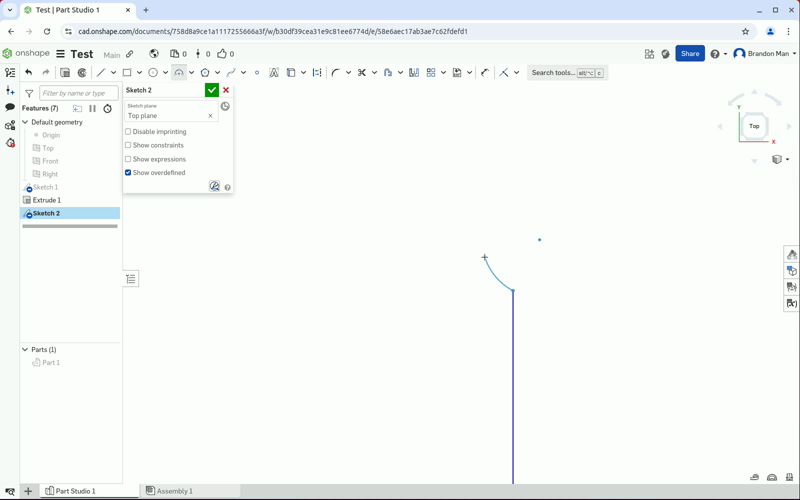
scroll(-6)
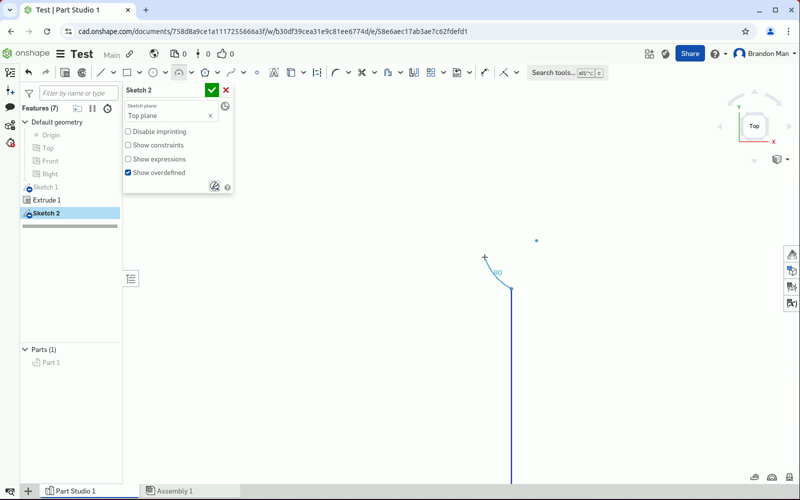
scroll(-6)
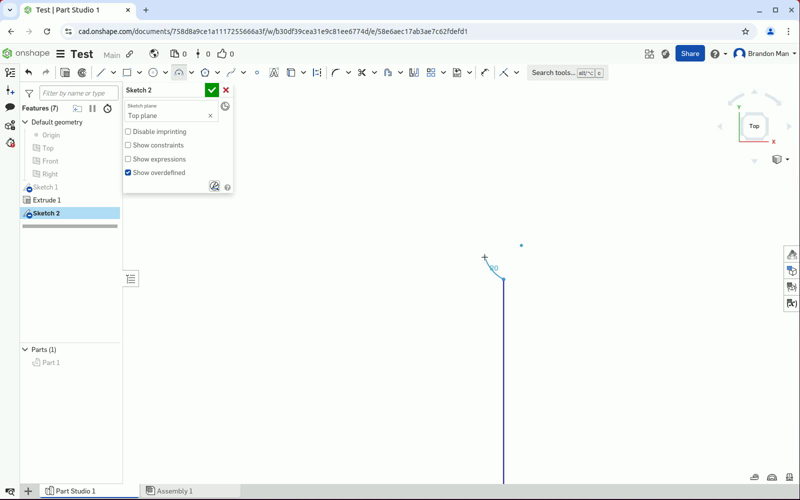
scroll(-6)
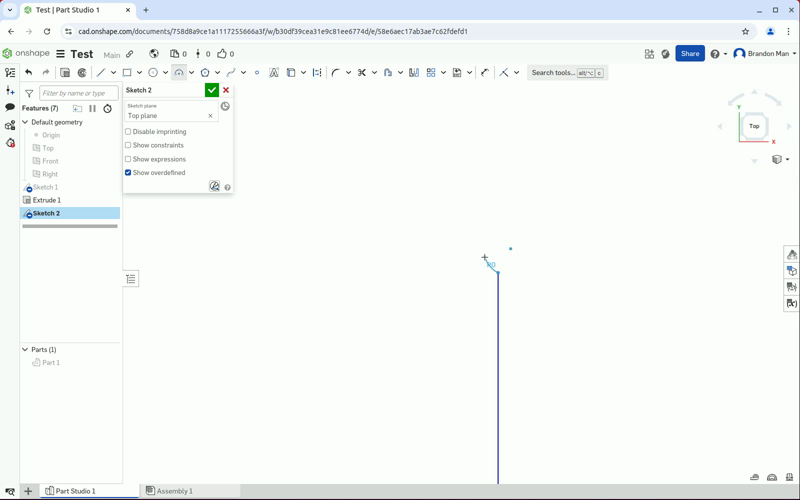
scroll(-6)
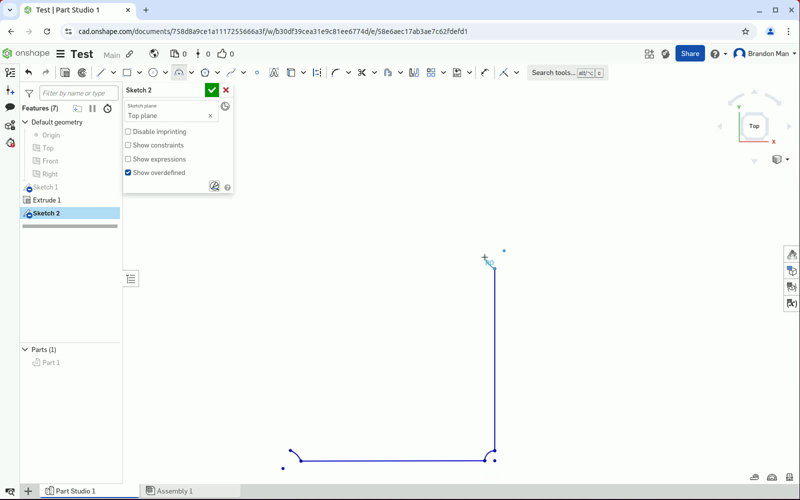
scroll(-6)
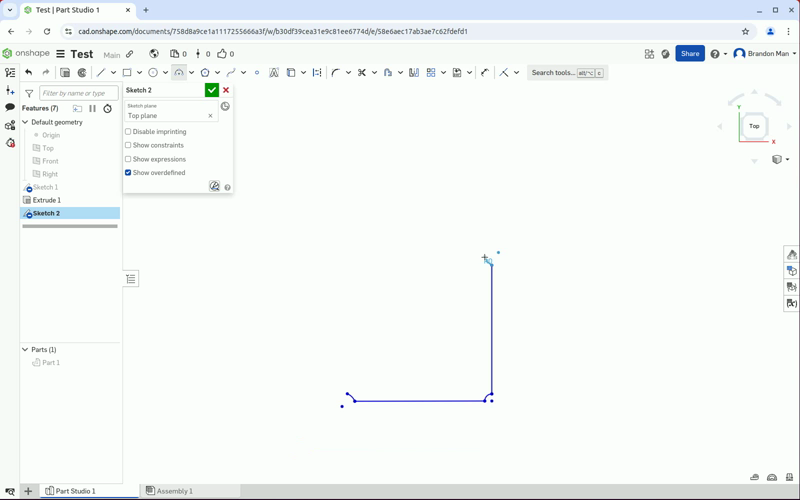
scroll(-6)
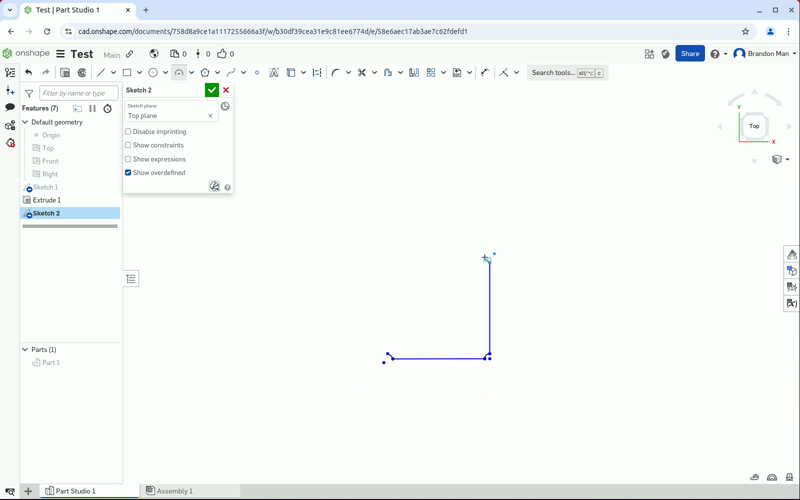
scroll(-6)
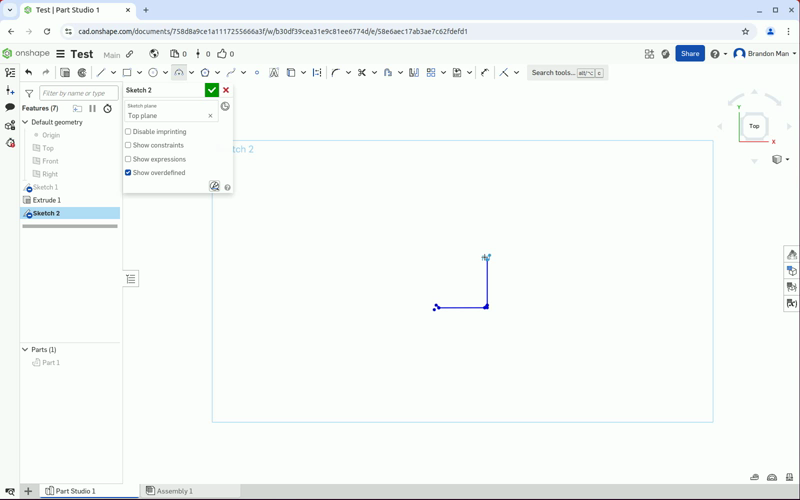
mouse_move(485, 258)
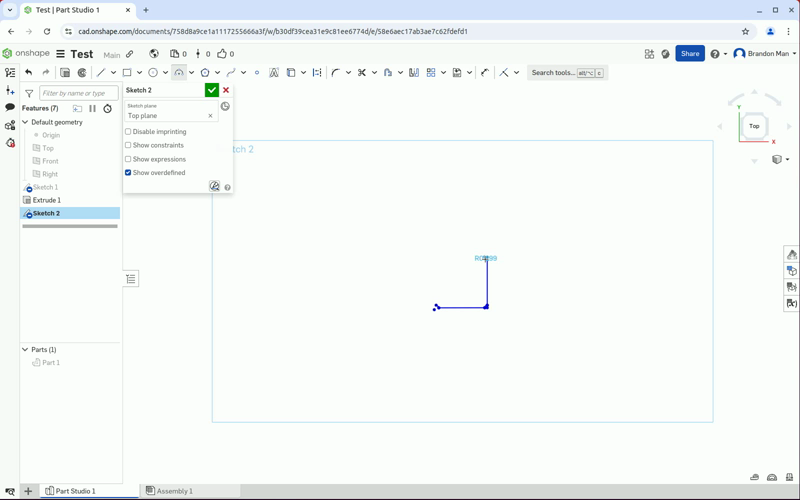
scroll(6)
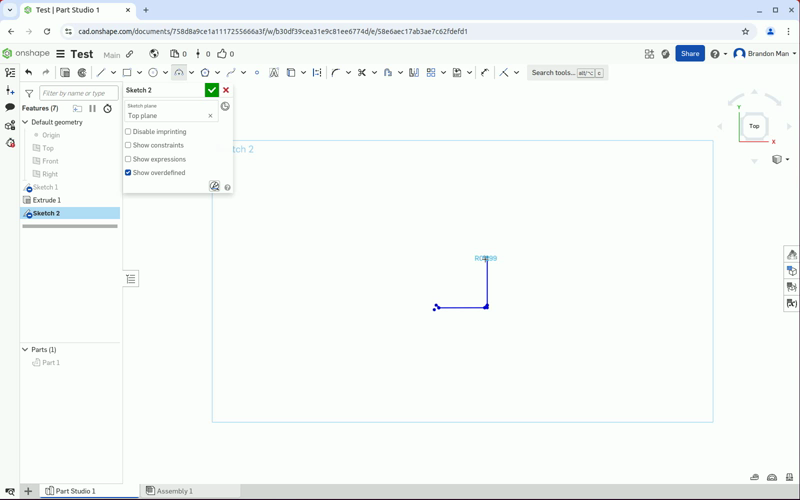
scroll(6)
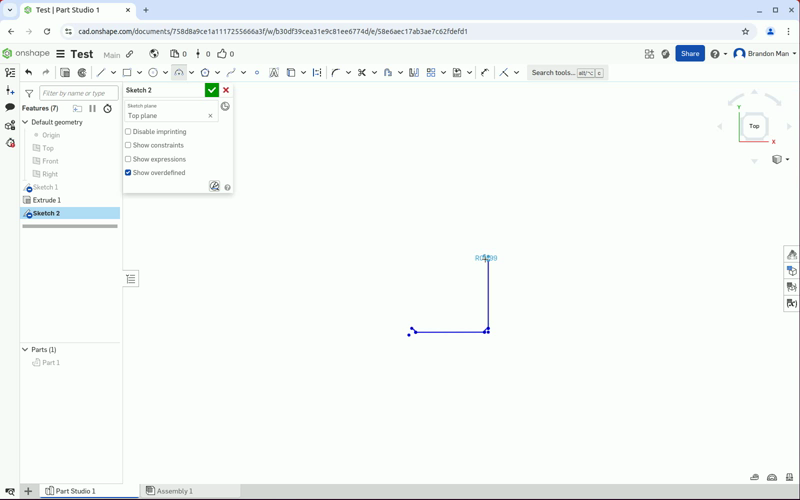
scroll(6)
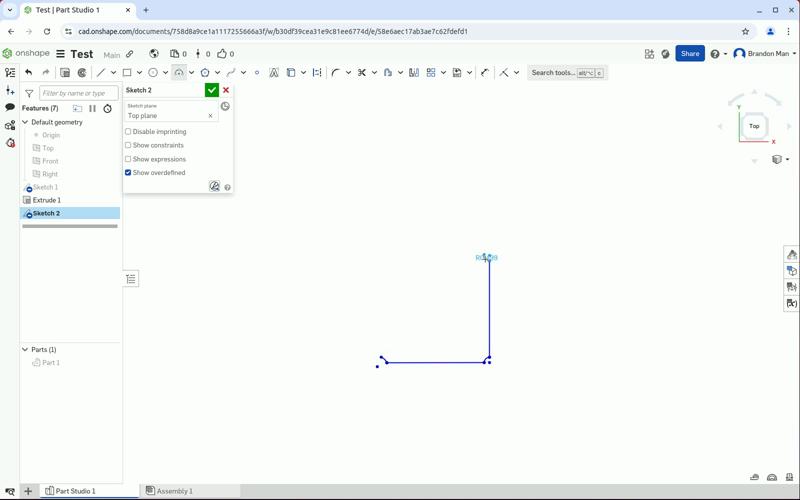
scroll(6)
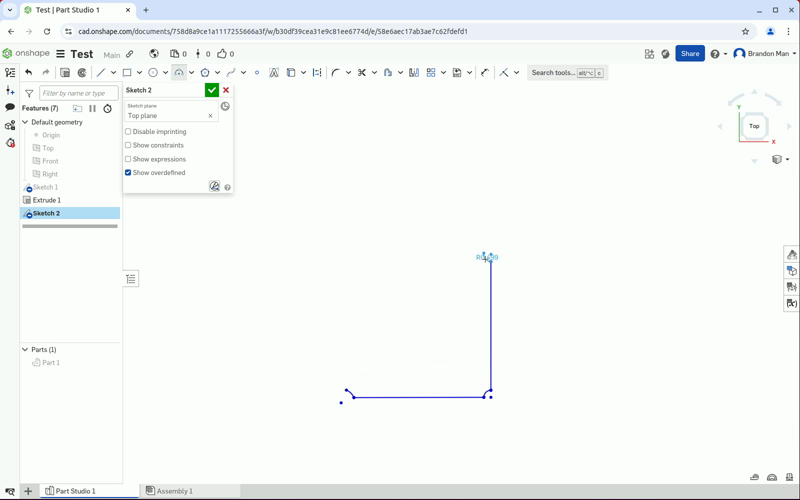
scroll(6)
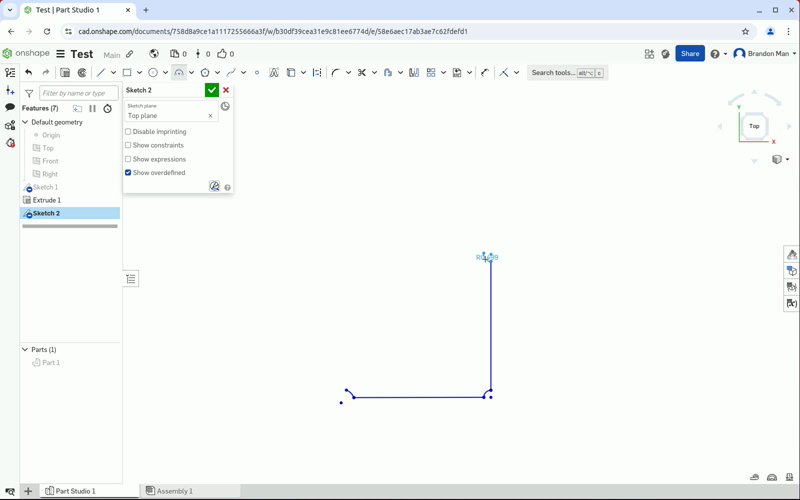
scroll(6)
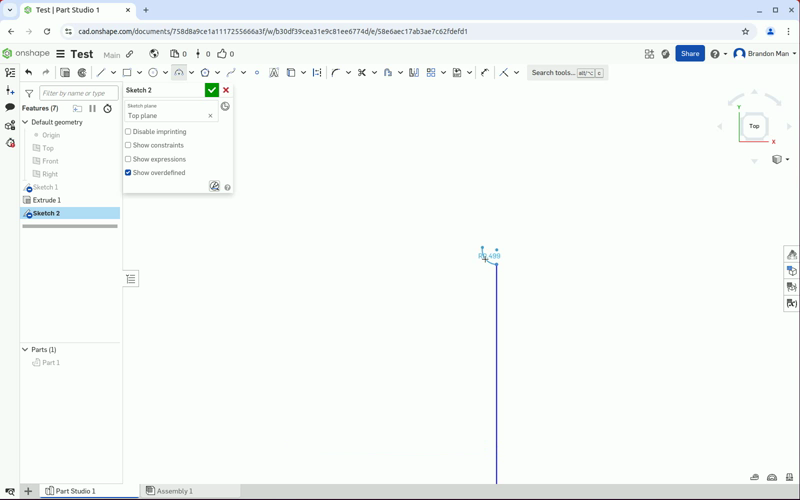
scroll(6)
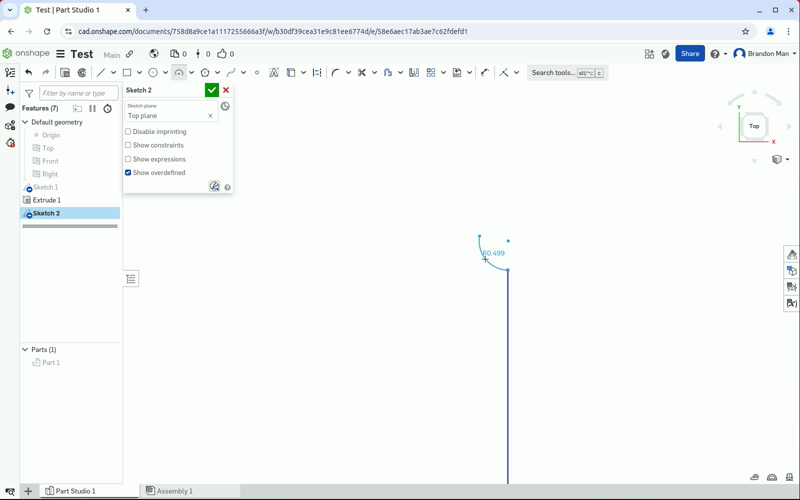
click(485, 258)
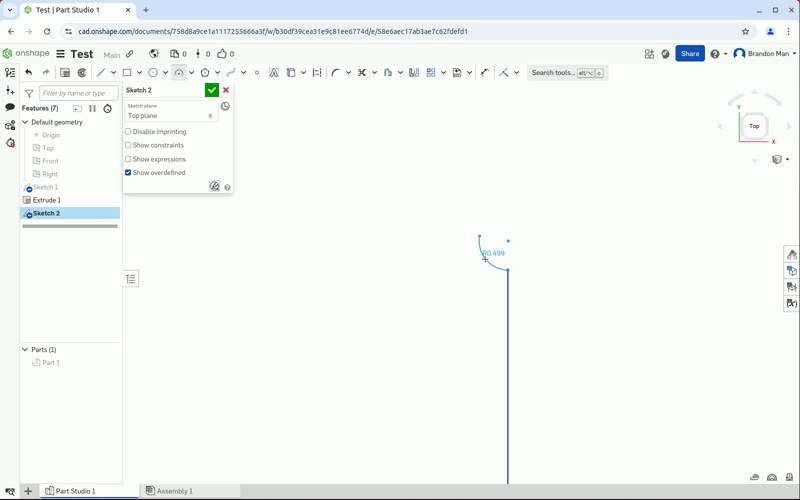
scroll(-6)
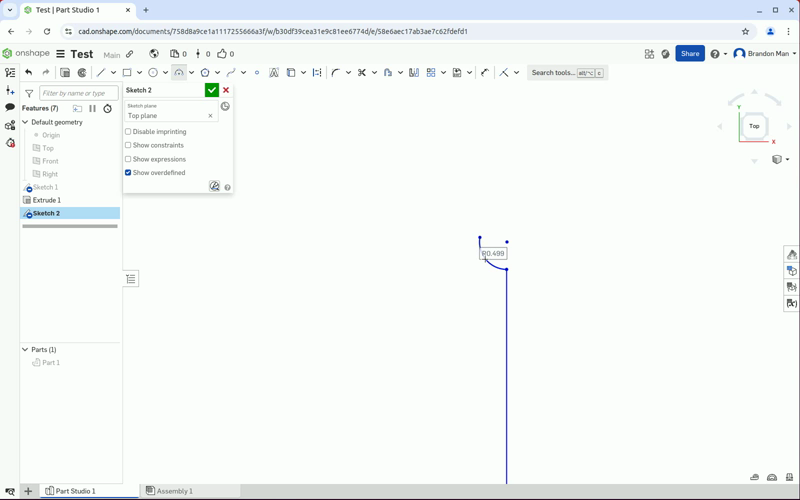
scroll(-6)
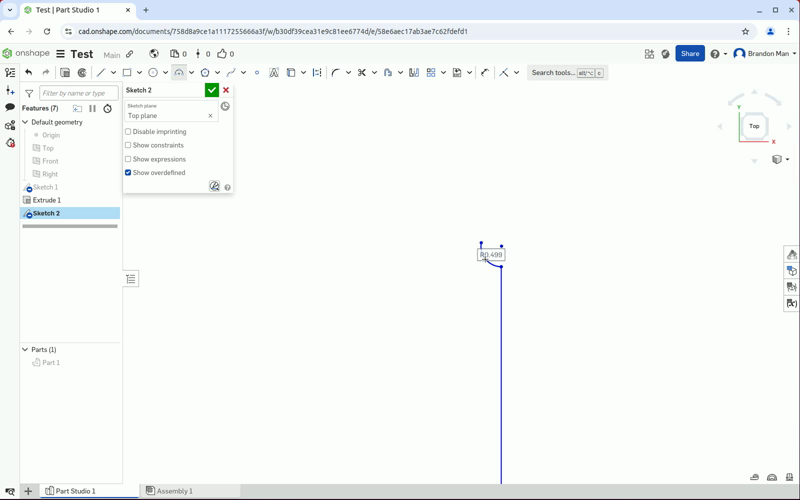
scroll(-6)
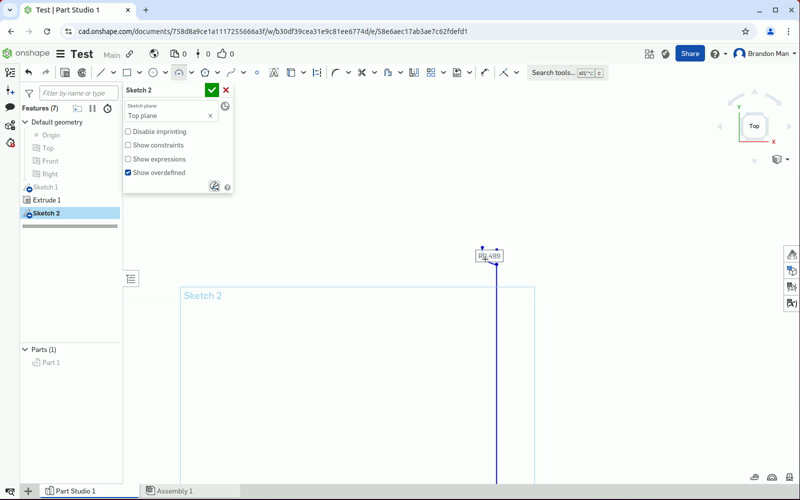
scroll(-6)
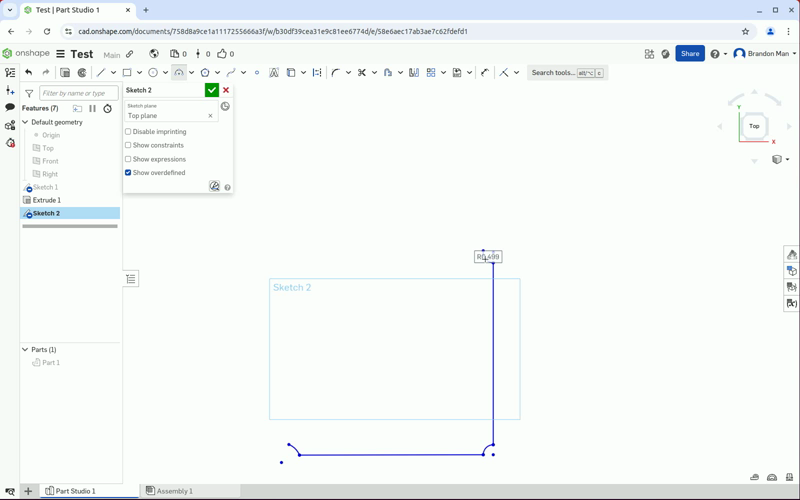
scroll(-6)
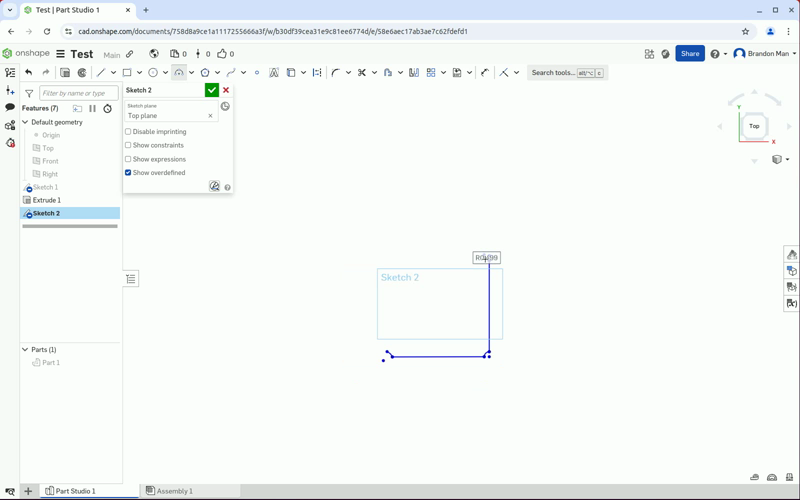
scroll(-6)
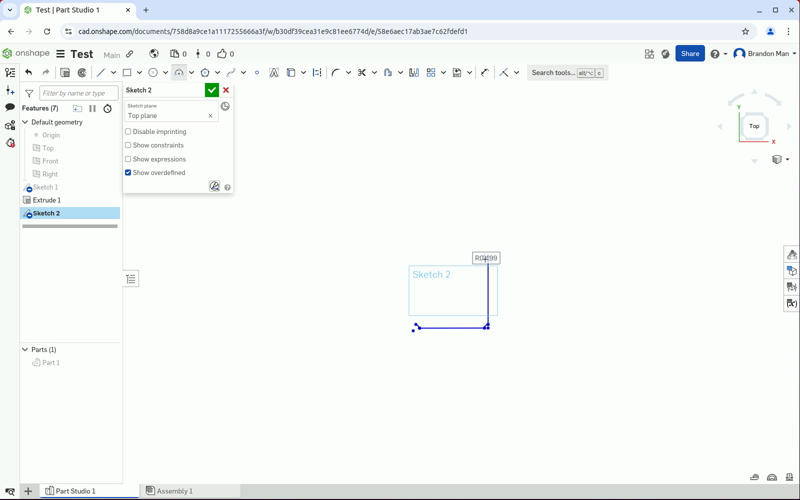
scroll(-6)
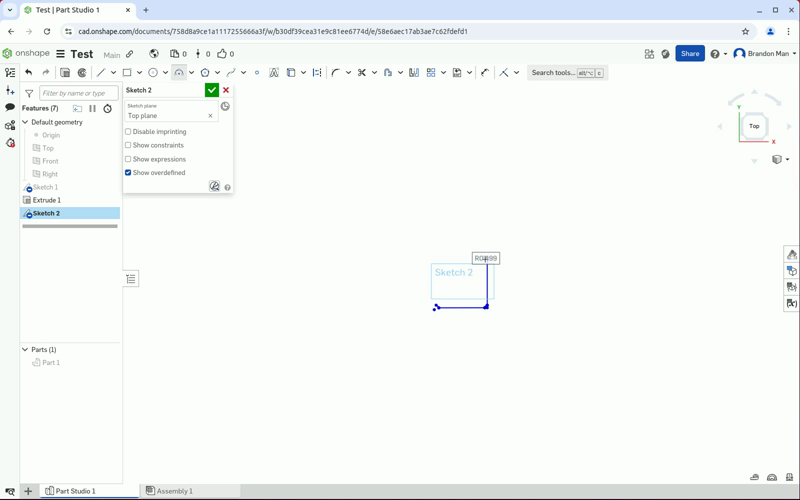
key_up(shift)
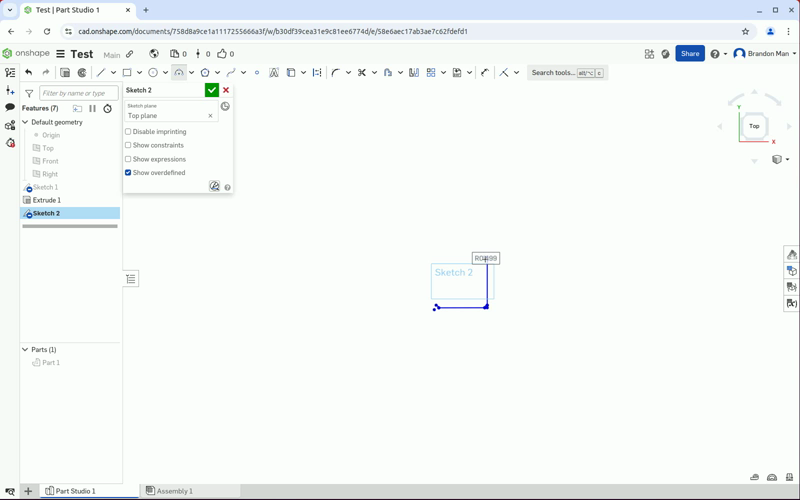
key(esc)
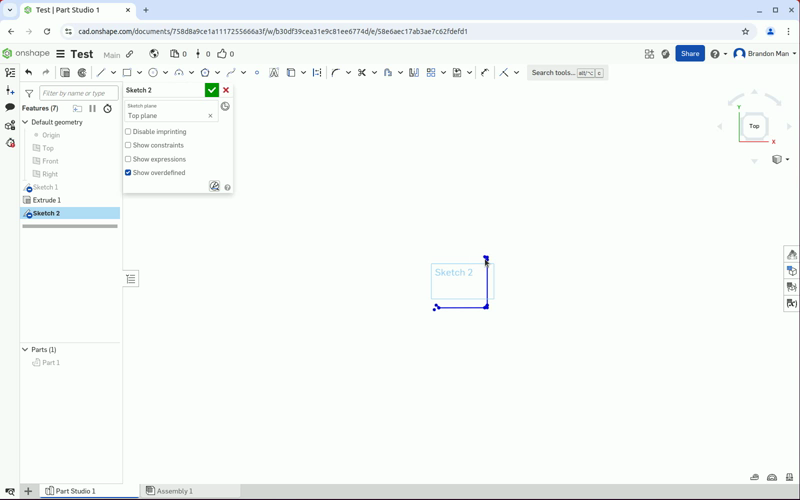
key(l)
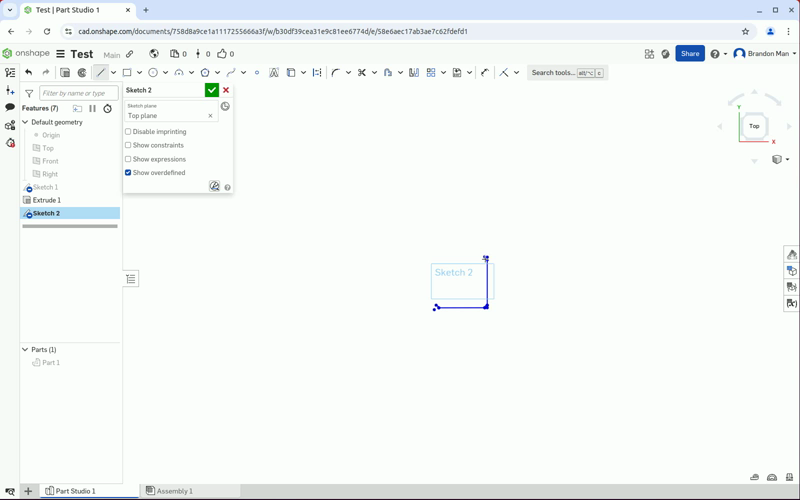
mouse_move(484, 256)
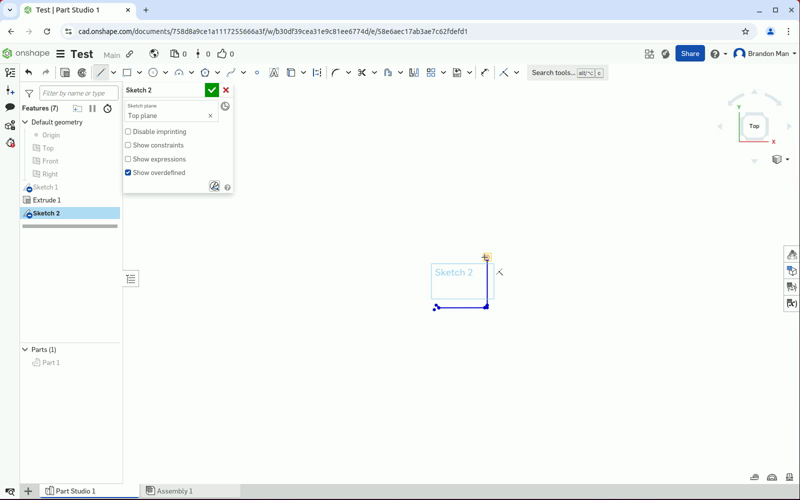
scroll(6)
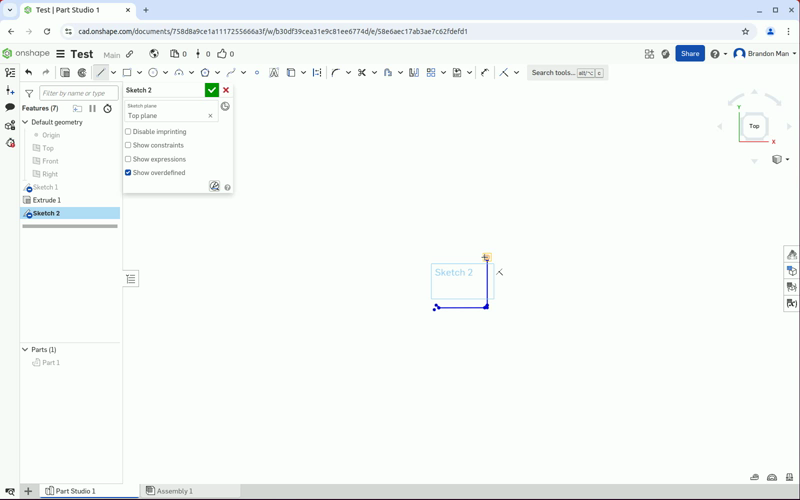
scroll(6)
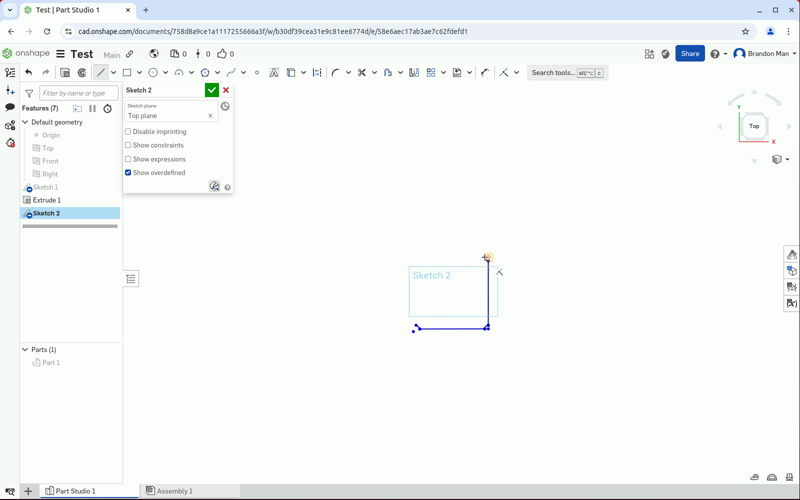
scroll(6)
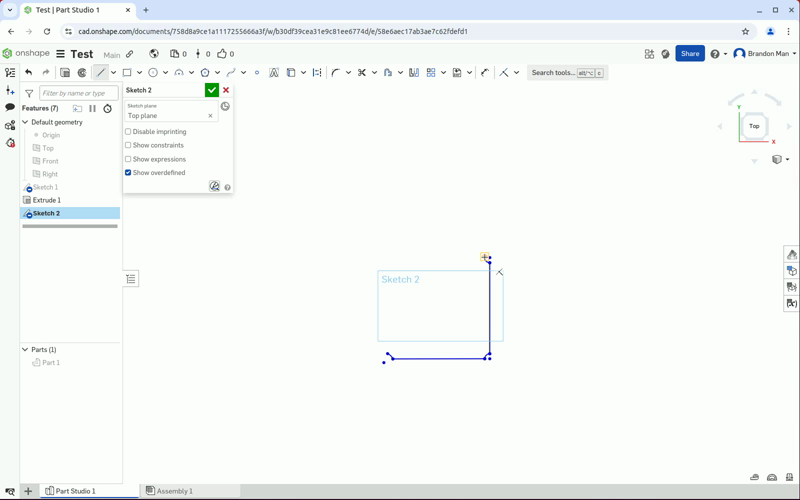
scroll(6)
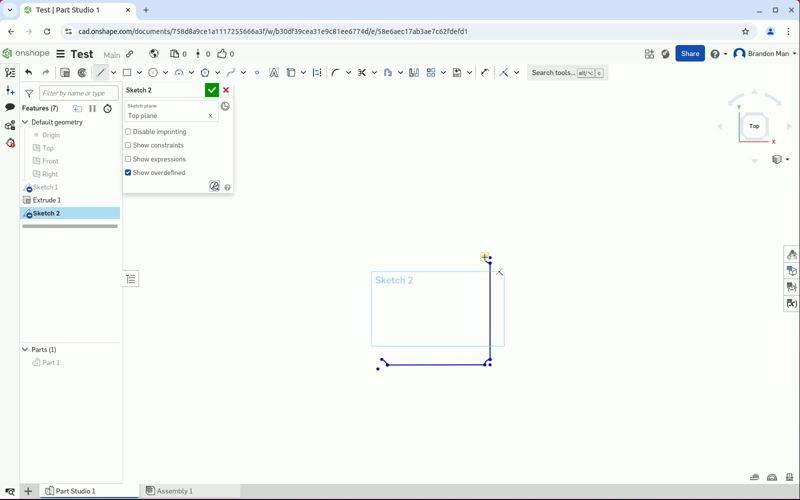
scroll(6)
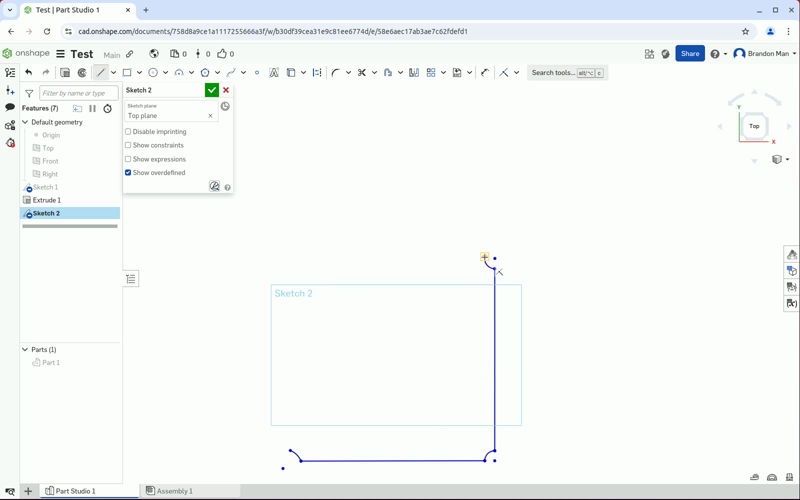
scroll(6)
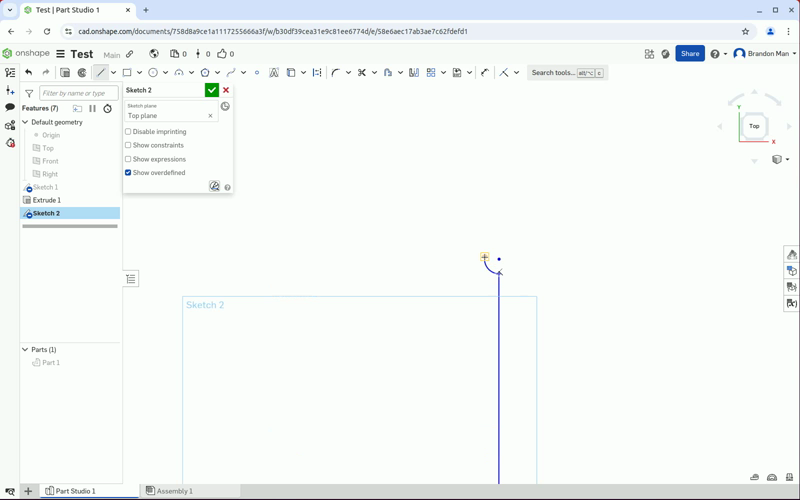
scroll(6)
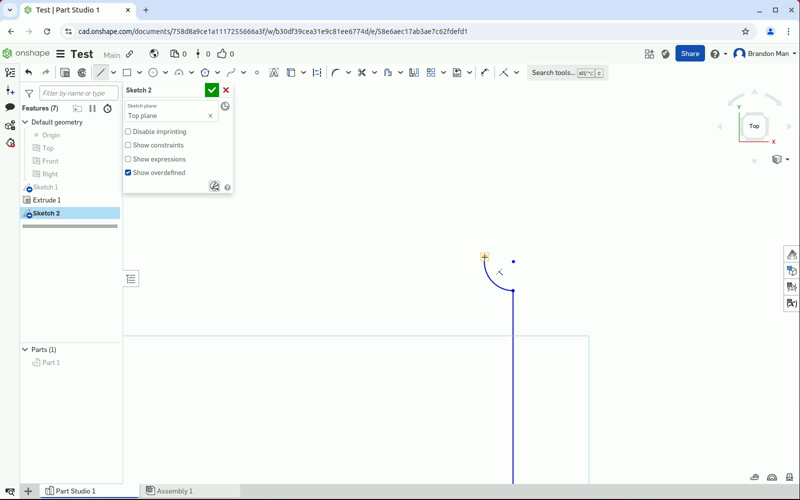
click(484, 256)
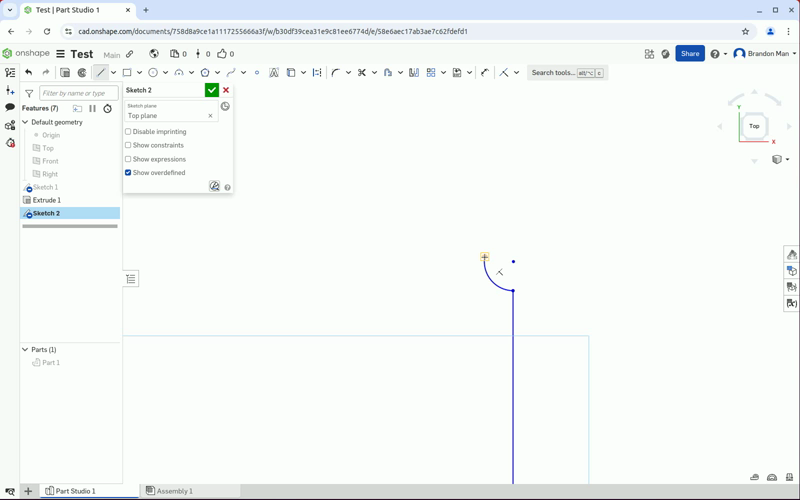
scroll(-6)
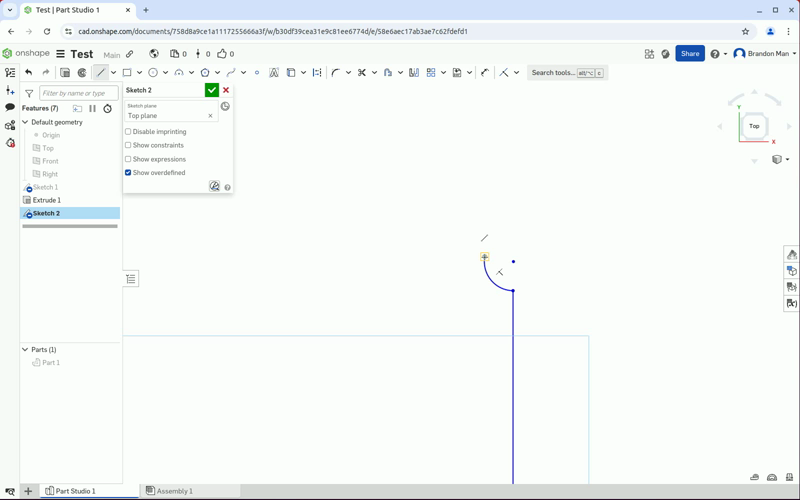
scroll(-6)
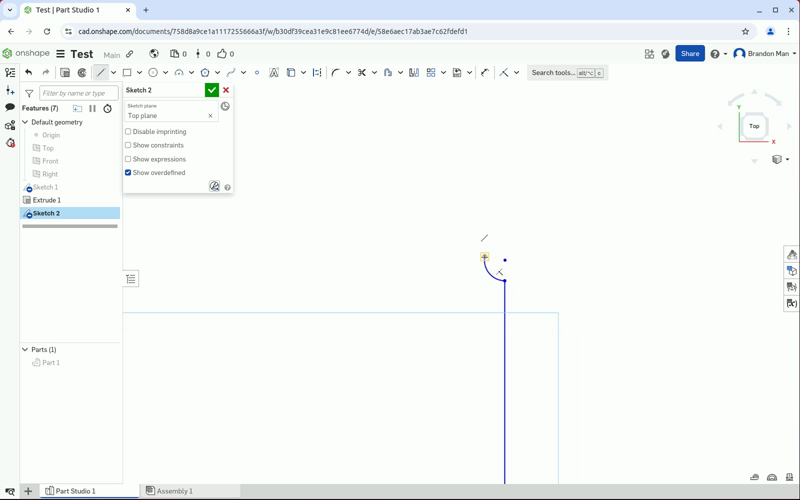
scroll(-6)
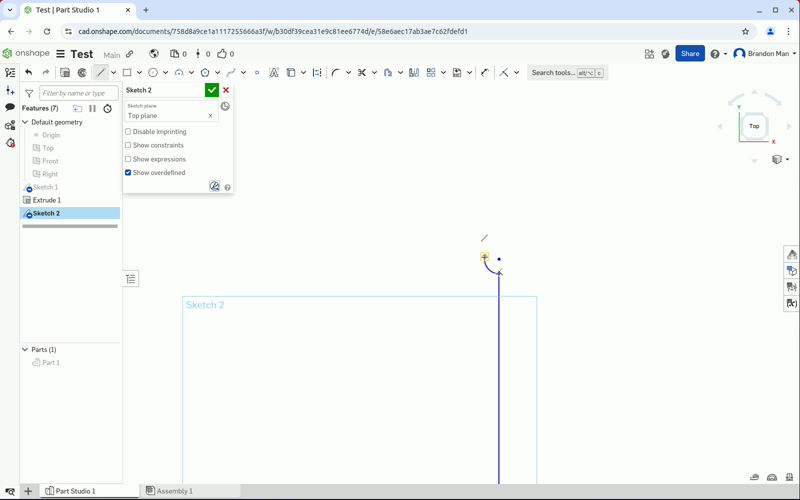
scroll(-6)
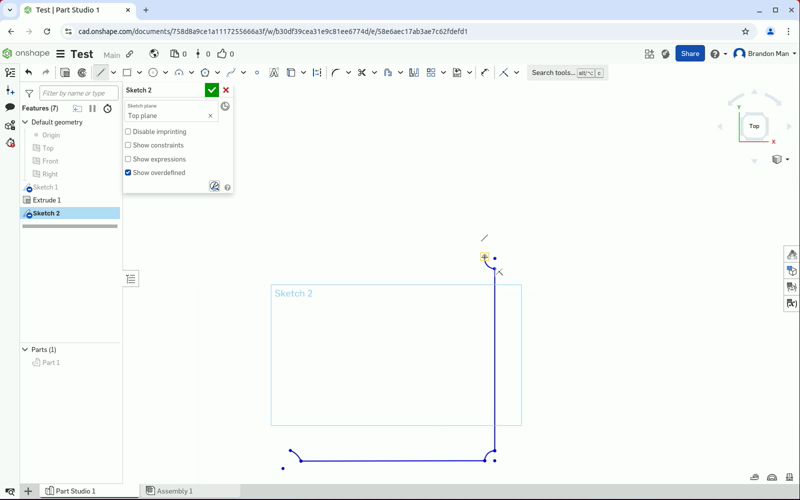
scroll(-6)
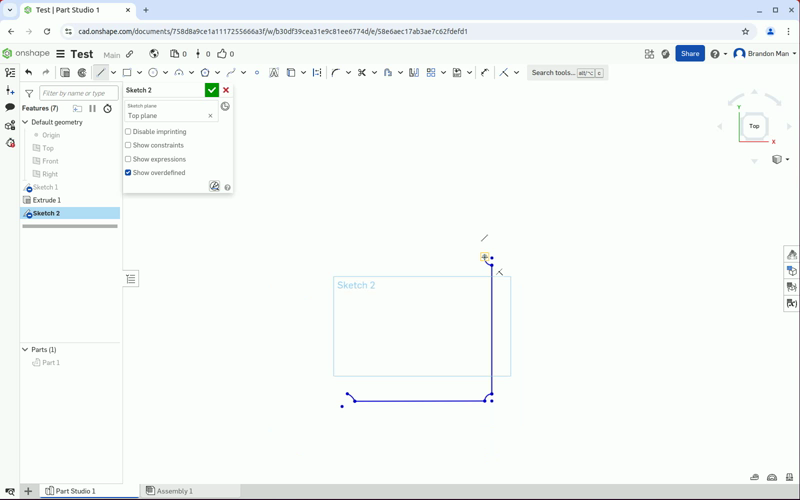
scroll(-6)
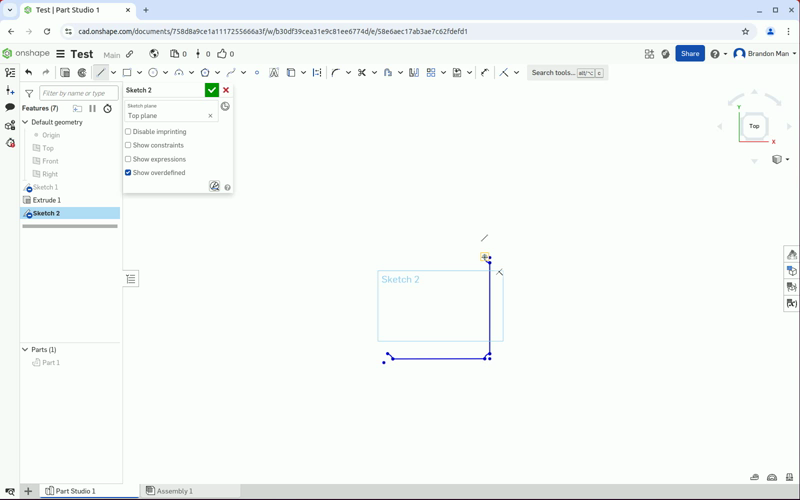
scroll(-6)
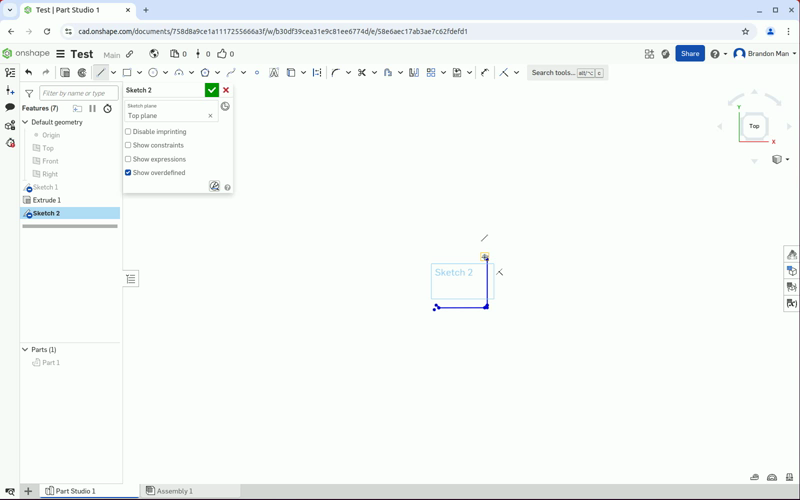
key_down(shift)
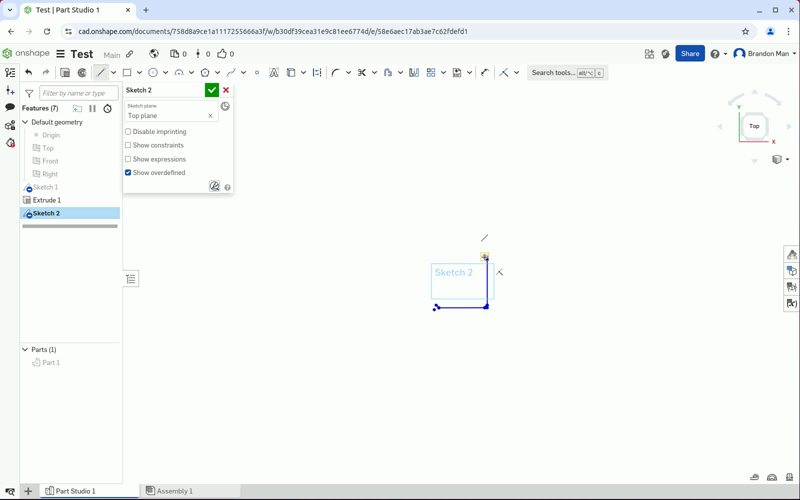
mouse_move(514, 256)
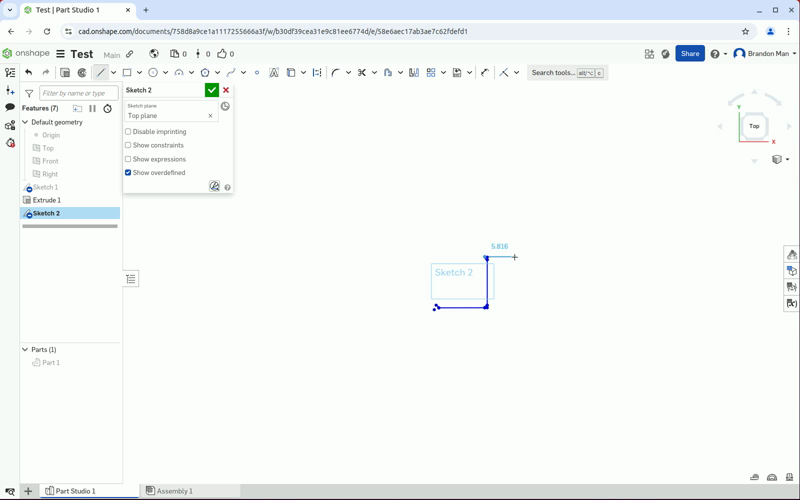
mouse_move(438, 256)
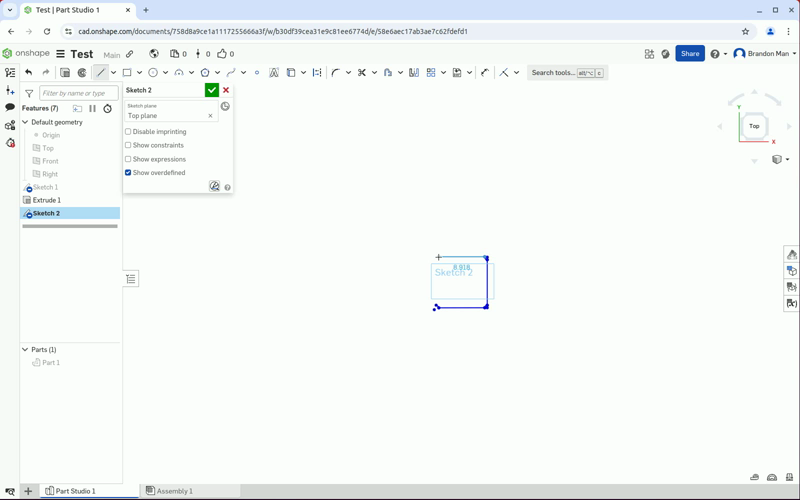
click(438, 256)
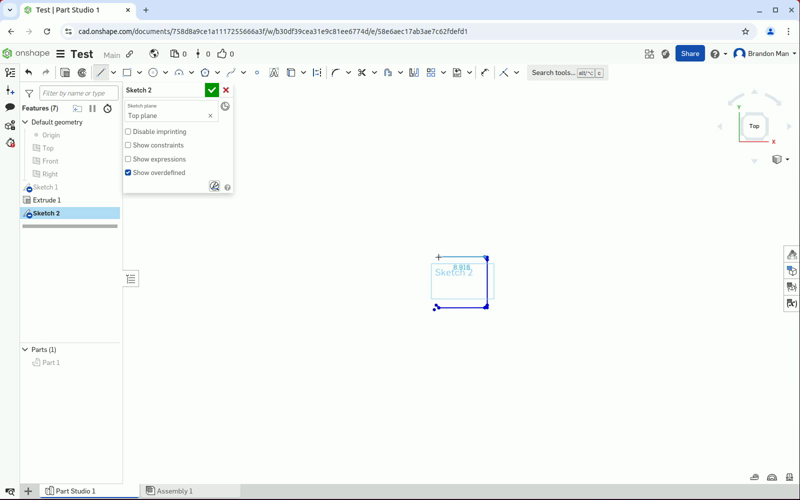
key_up(shift)
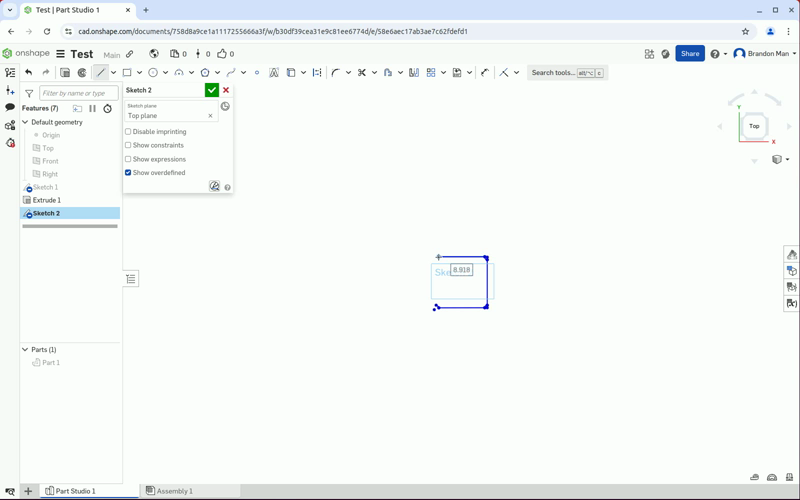
key(esc)
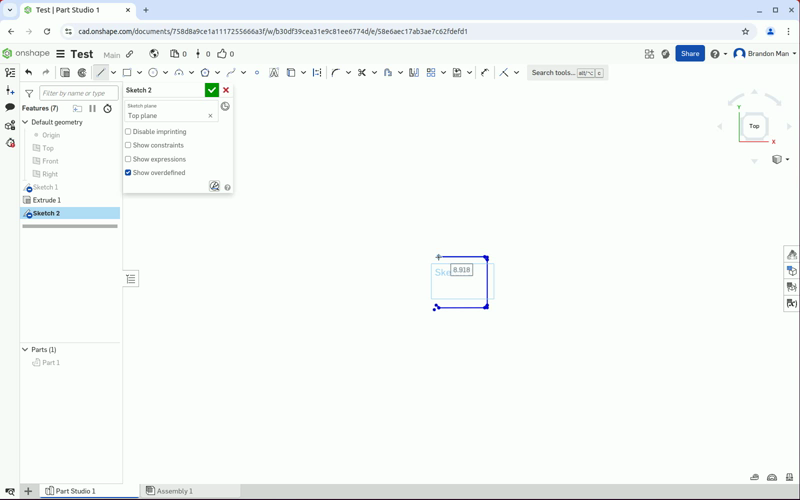
key(a)
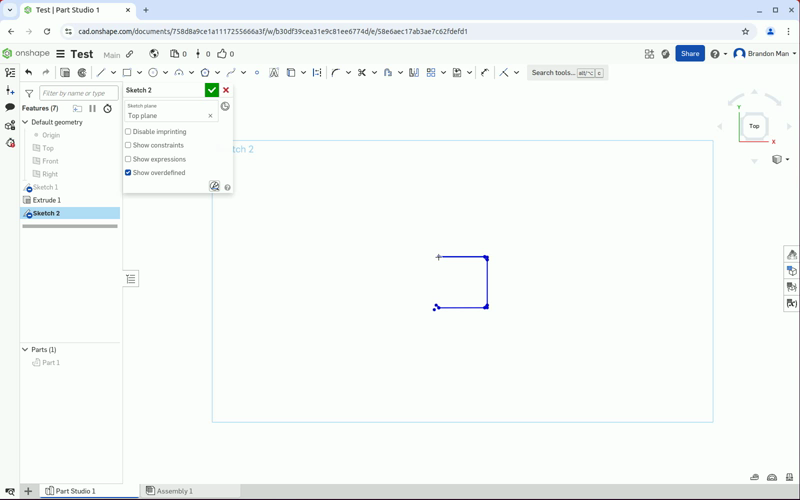
mouse_move(438, 256)
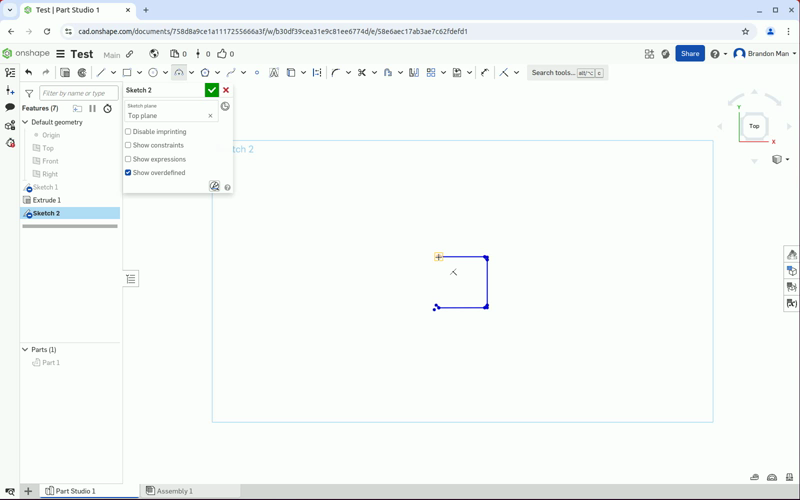
click(438, 256)
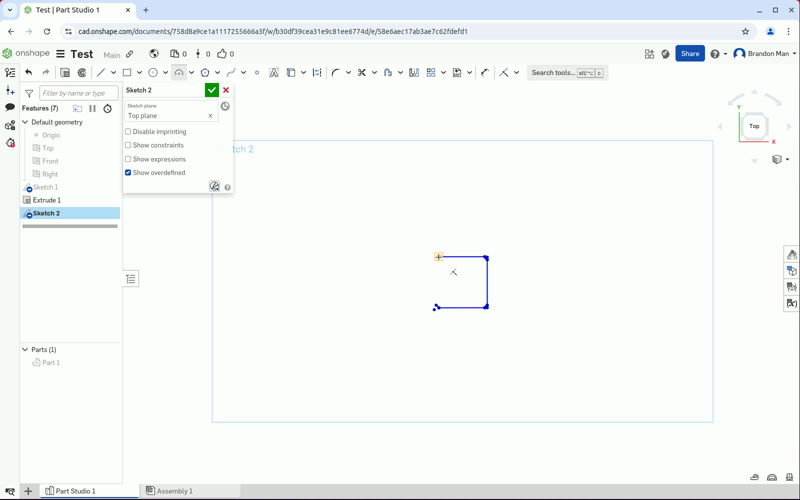
key_down(shift)
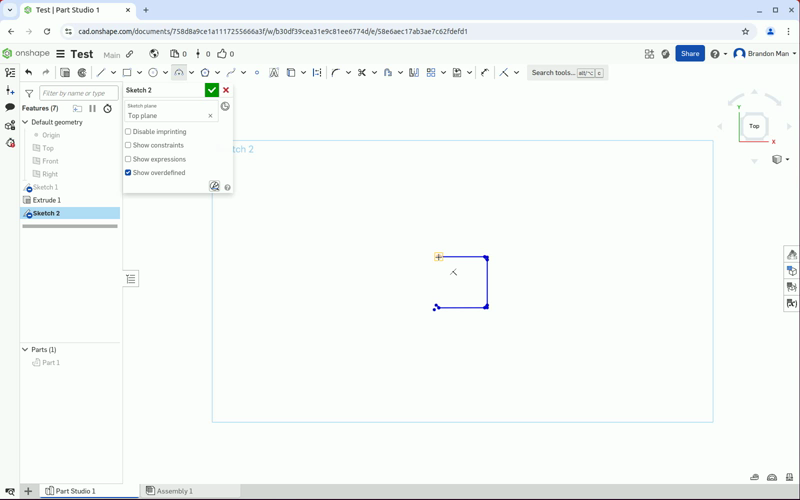
mouse_move(436, 259)
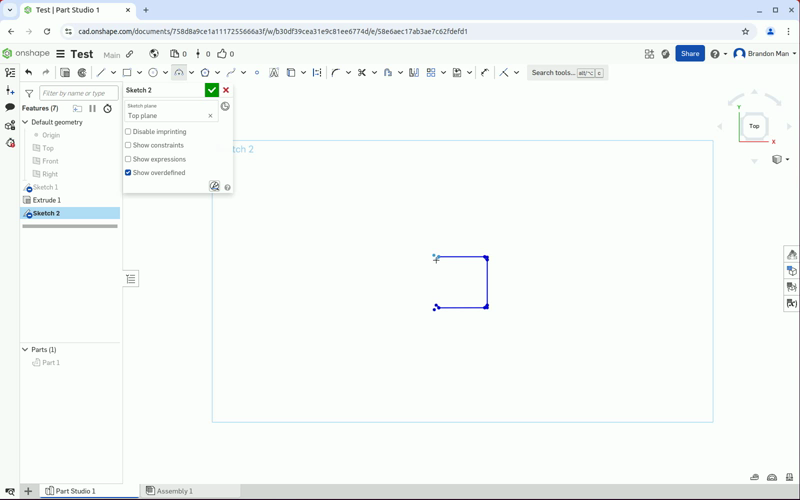
scroll(6)
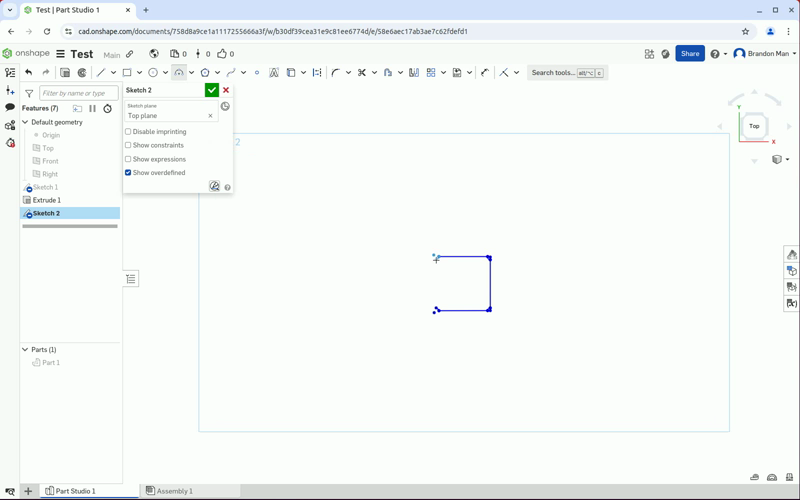
scroll(6)
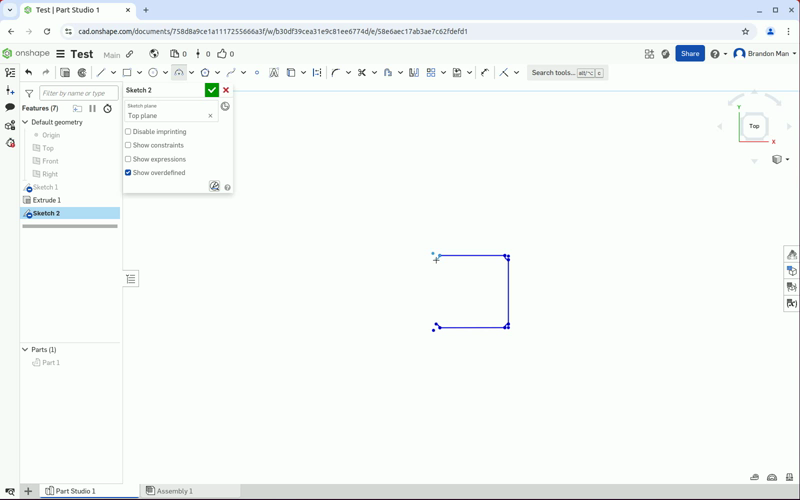
scroll(6)
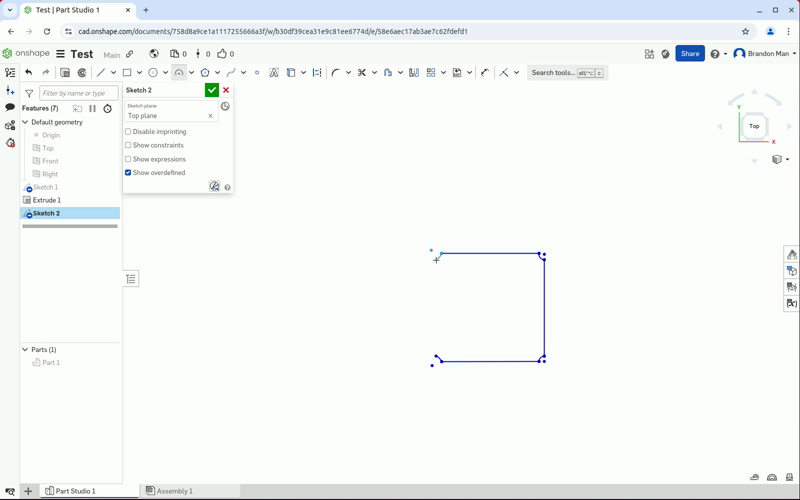
scroll(6)
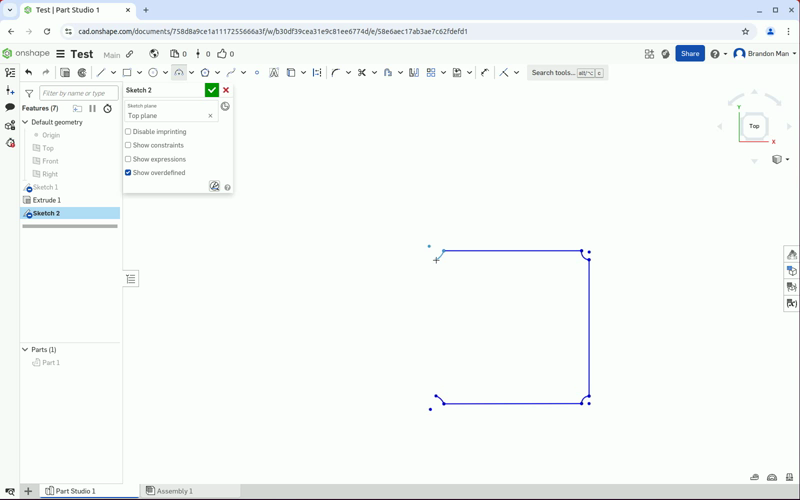
scroll(6)
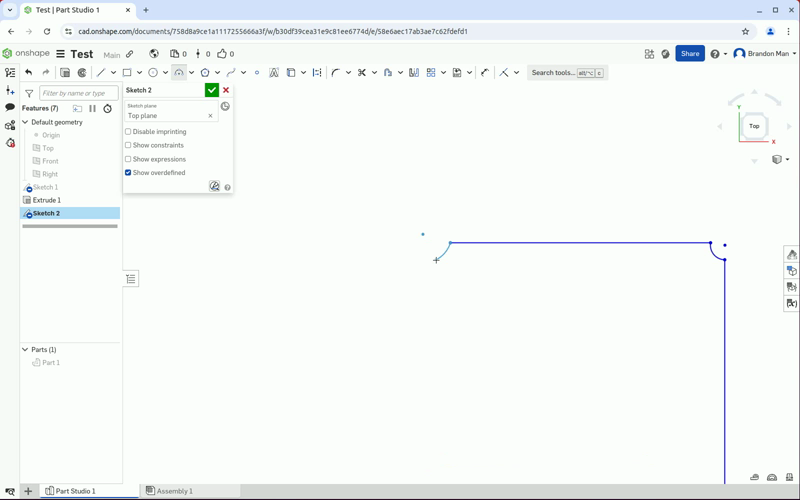
scroll(6)
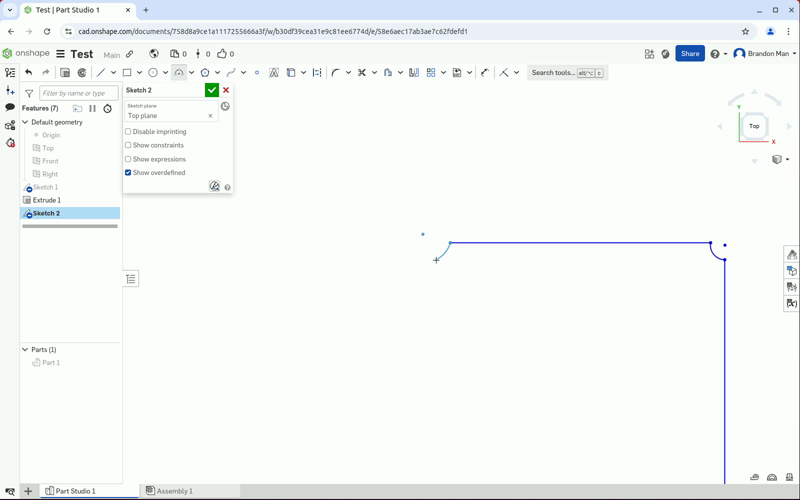
scroll(6)
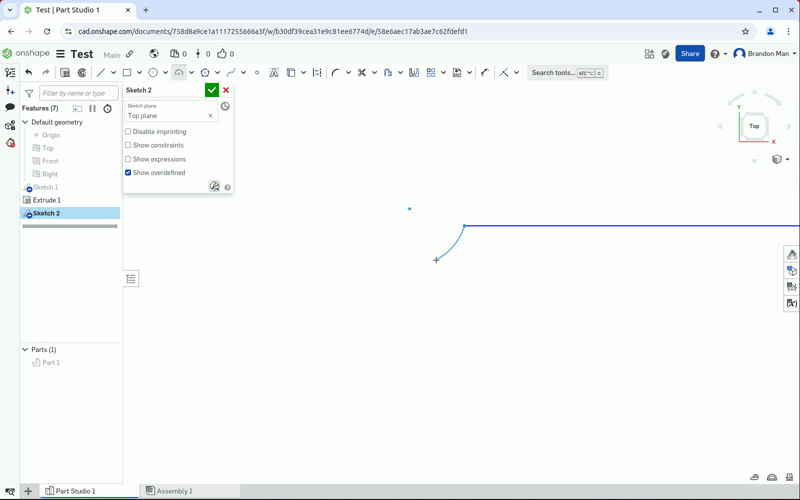
click(436, 259)
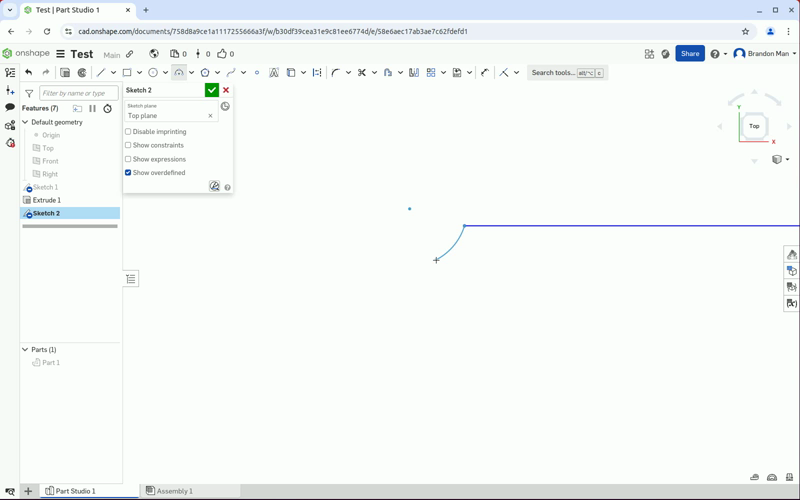
scroll(-6)
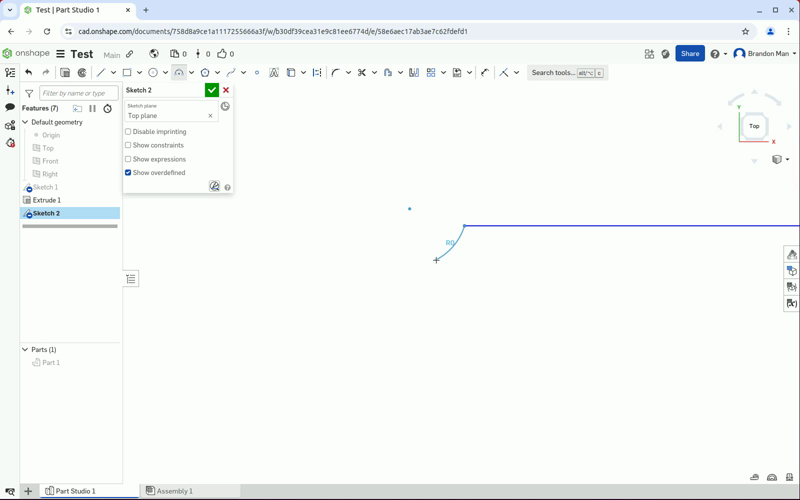
scroll(-6)
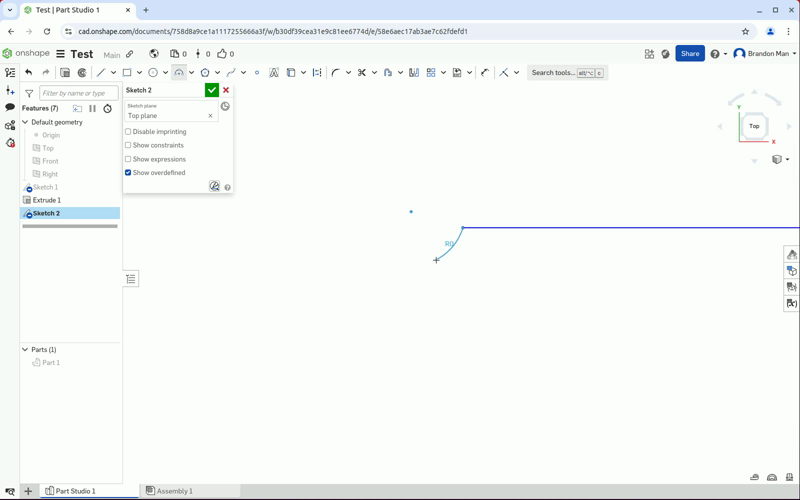
scroll(-6)
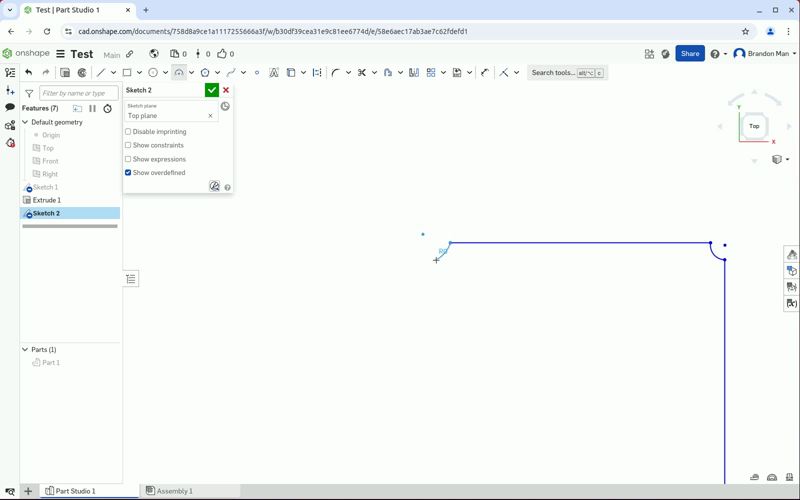
scroll(-6)
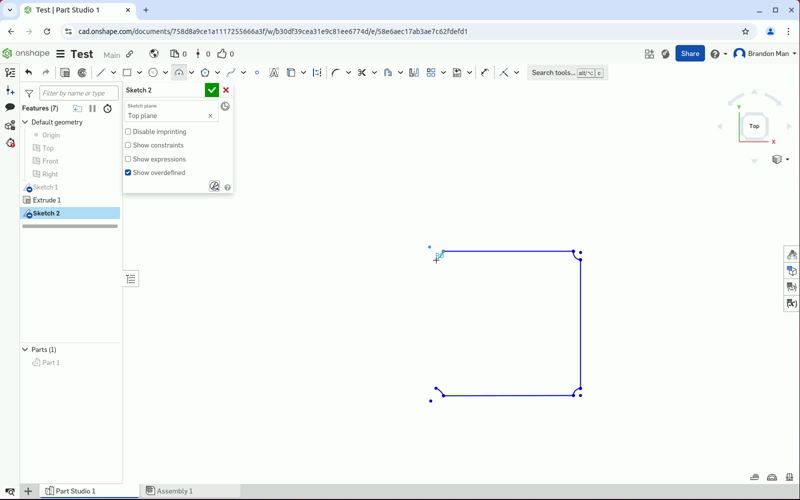
scroll(-6)
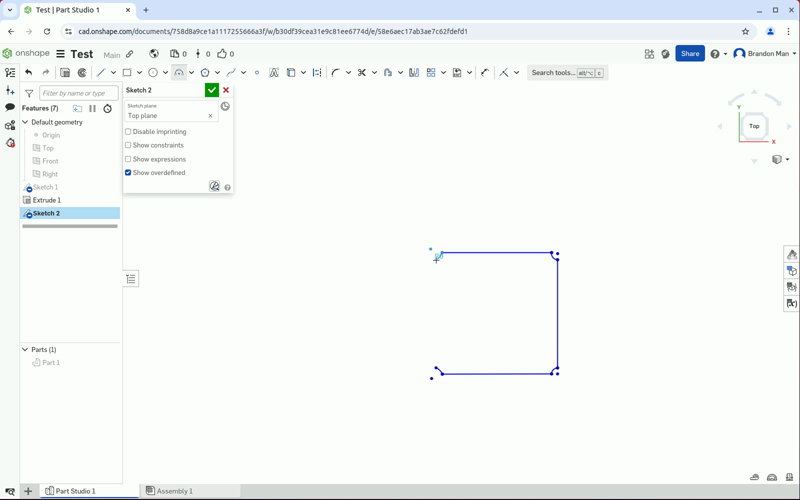
scroll(-6)
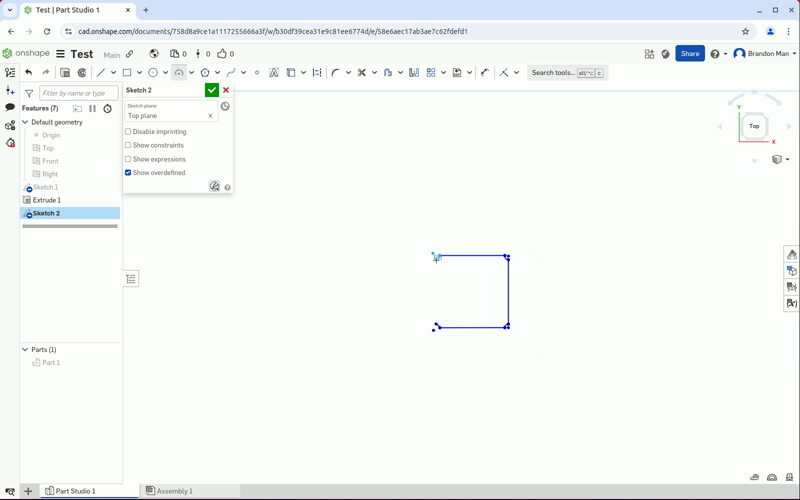
scroll(-6)
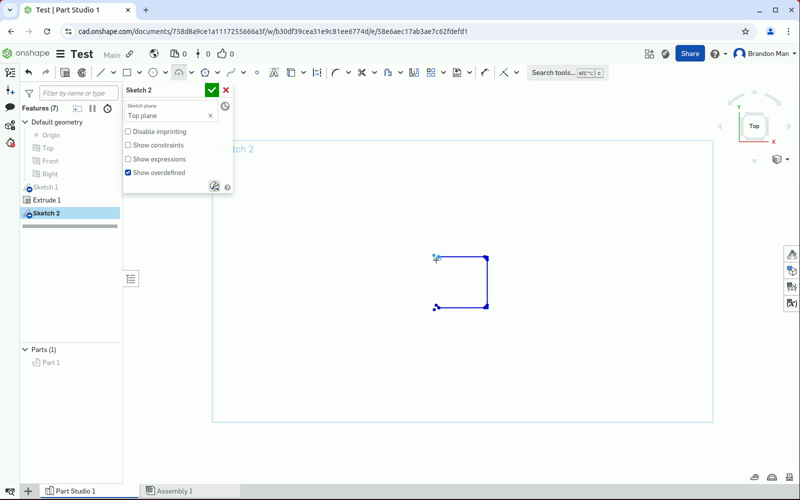
mouse_move(437, 258)
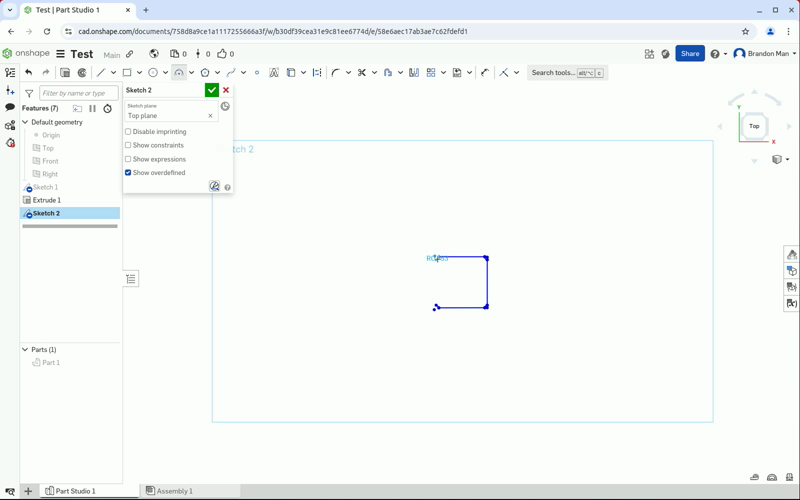
scroll(6)
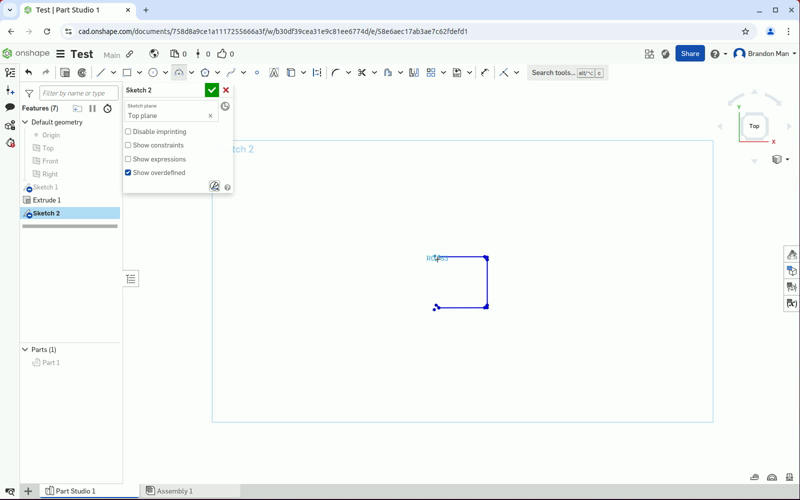
scroll(6)
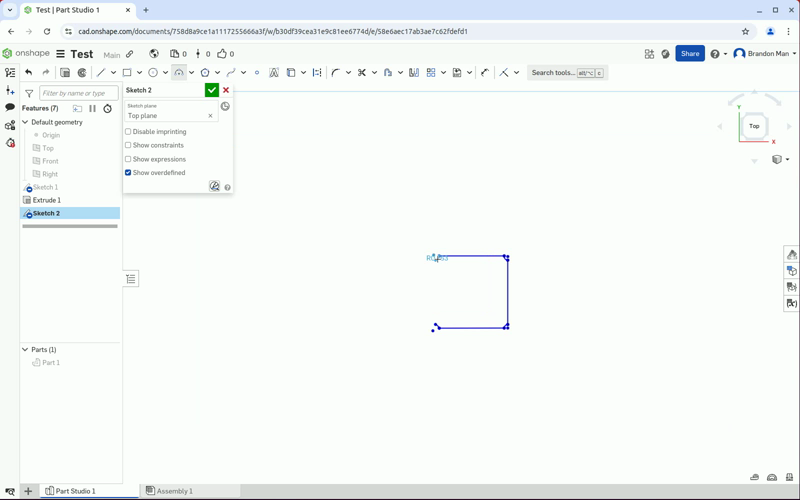
scroll(6)
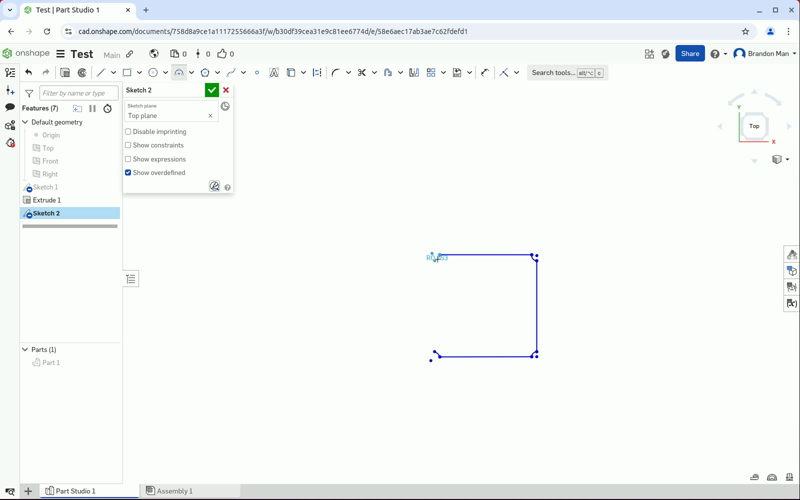
scroll(6)
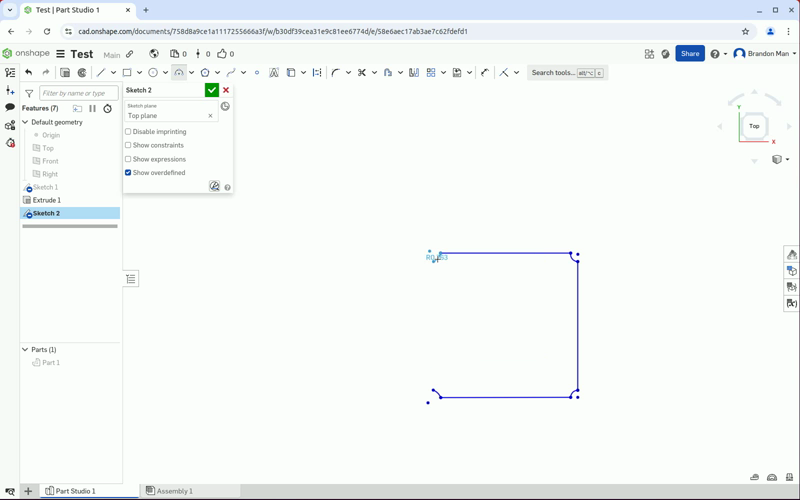
scroll(6)
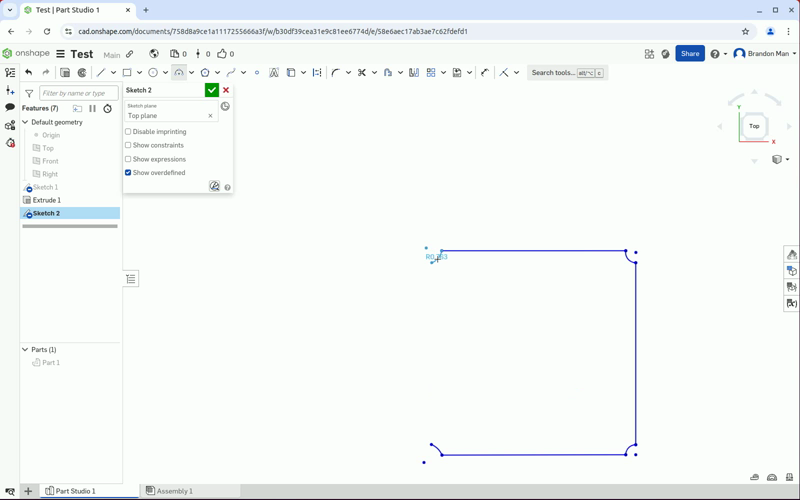
scroll(6)
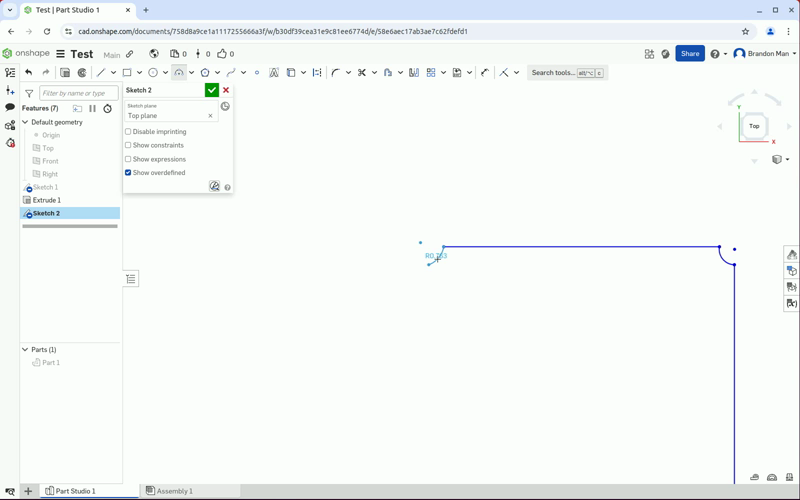
scroll(6)
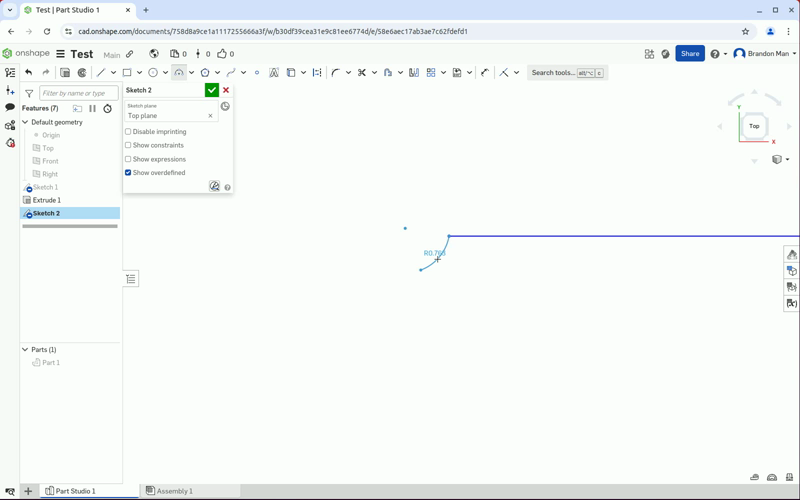
click(437, 258)
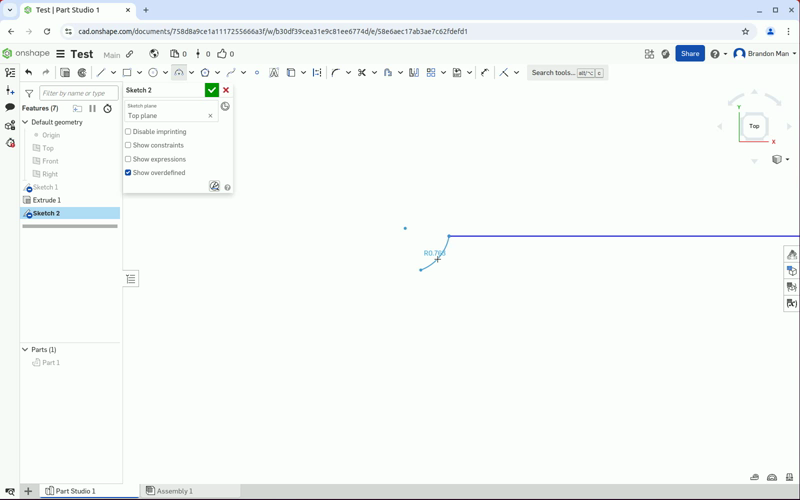
scroll(-6)
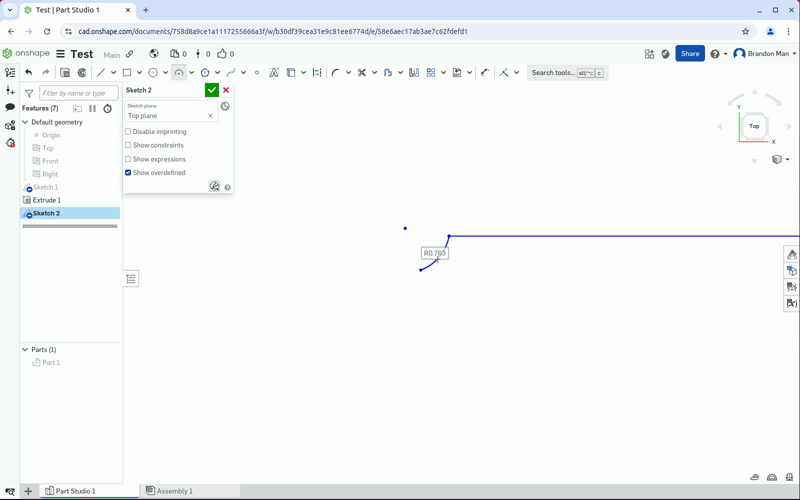
scroll(-6)
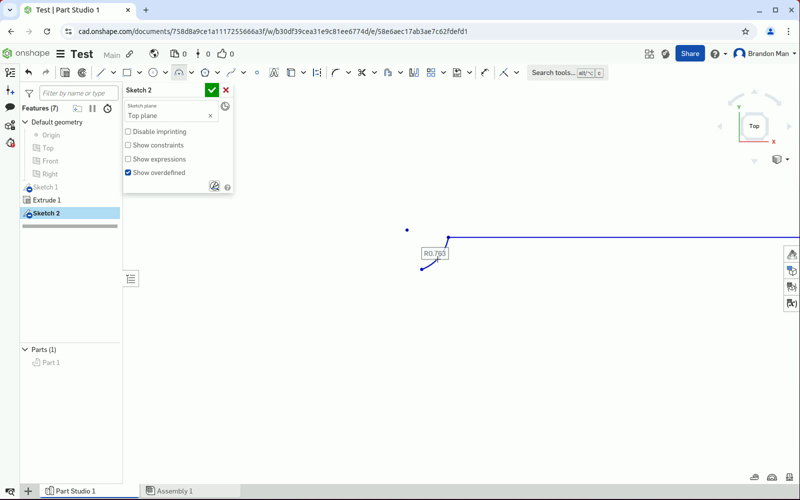
scroll(-6)
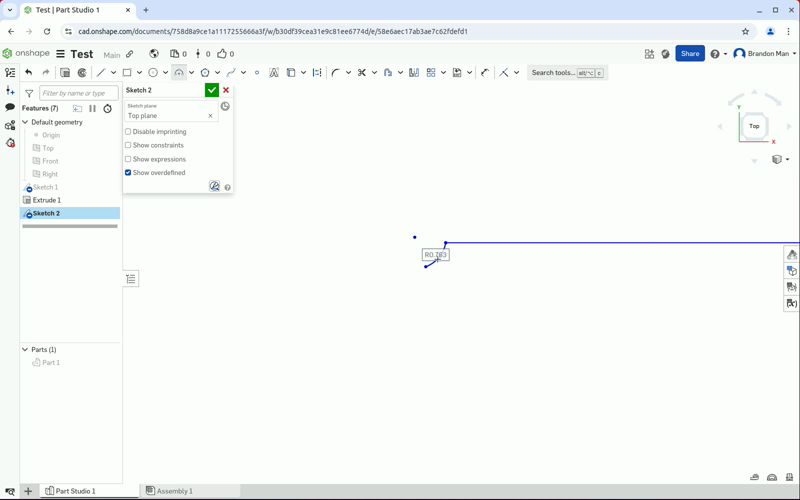
scroll(-6)
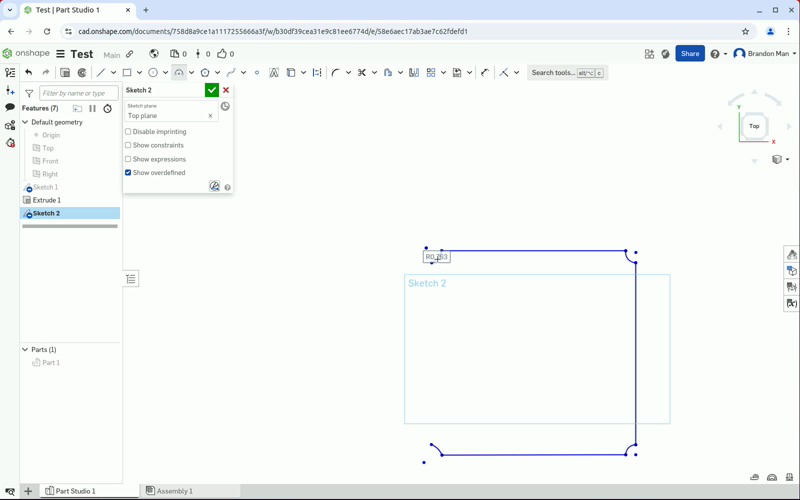
scroll(-6)
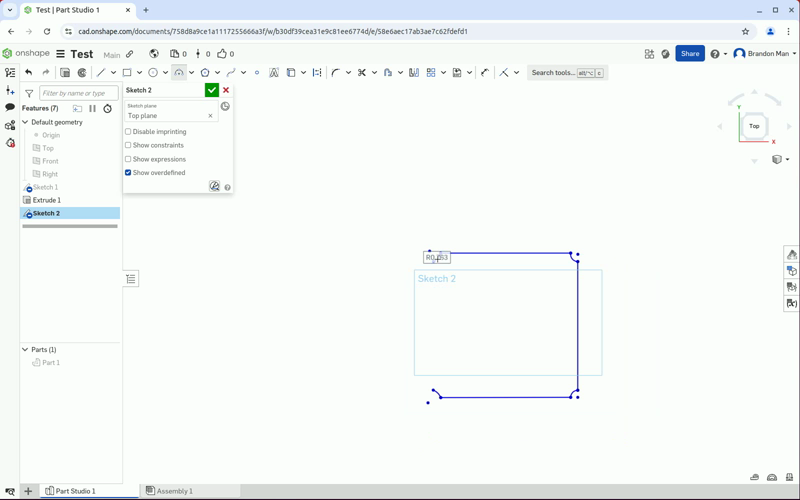
scroll(-6)
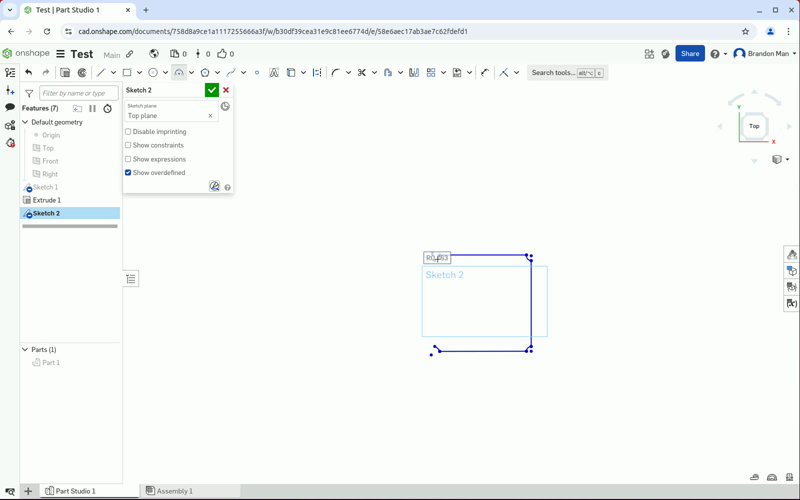
scroll(-6)
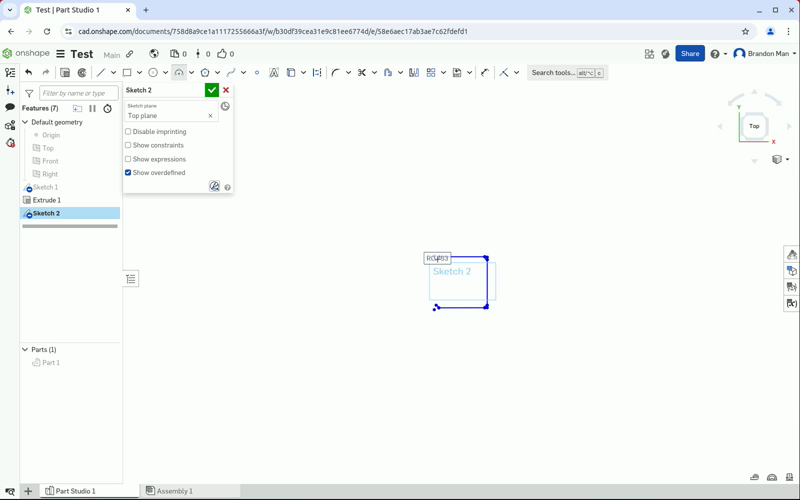
key_up(shift)
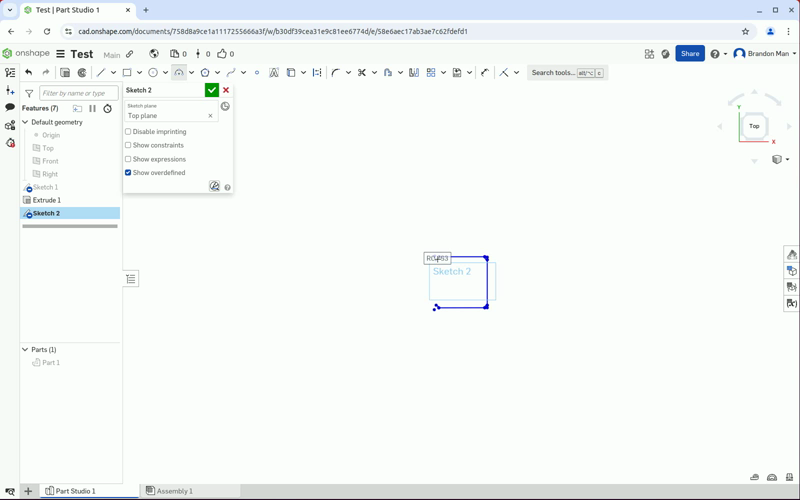
key(esc)
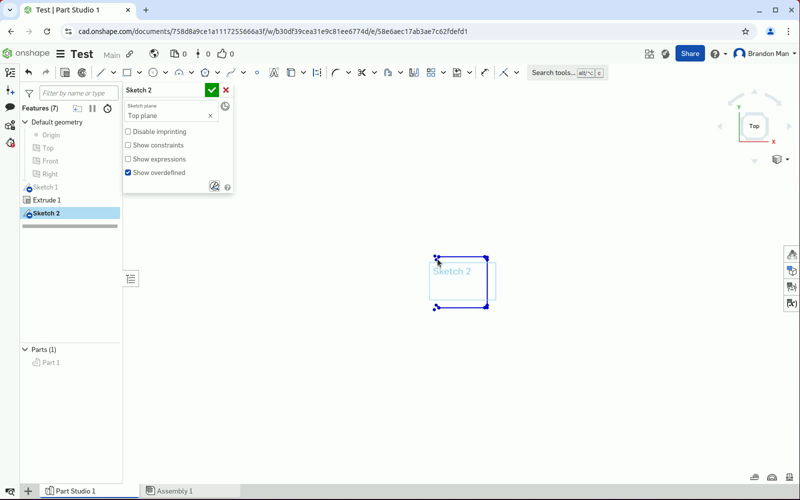
key(l)
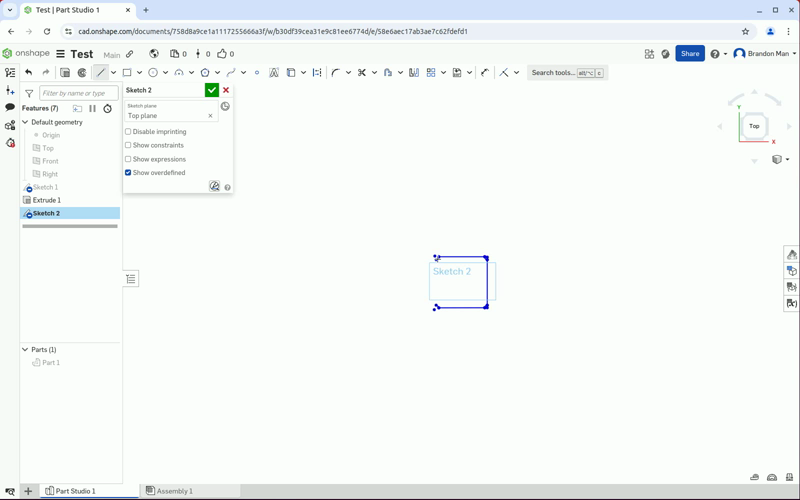
mouse_move(436, 259)
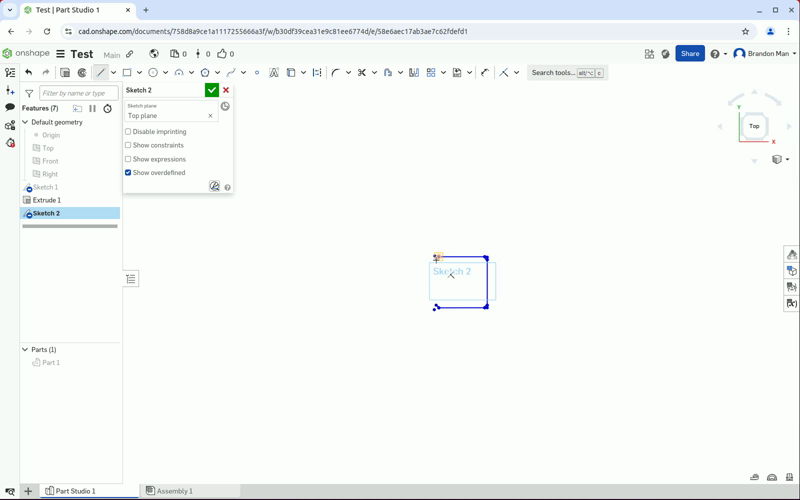
scroll(6)
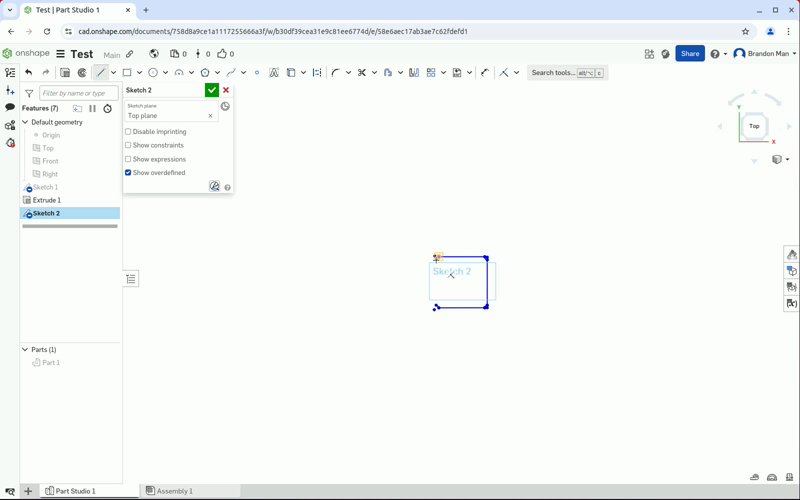
scroll(6)
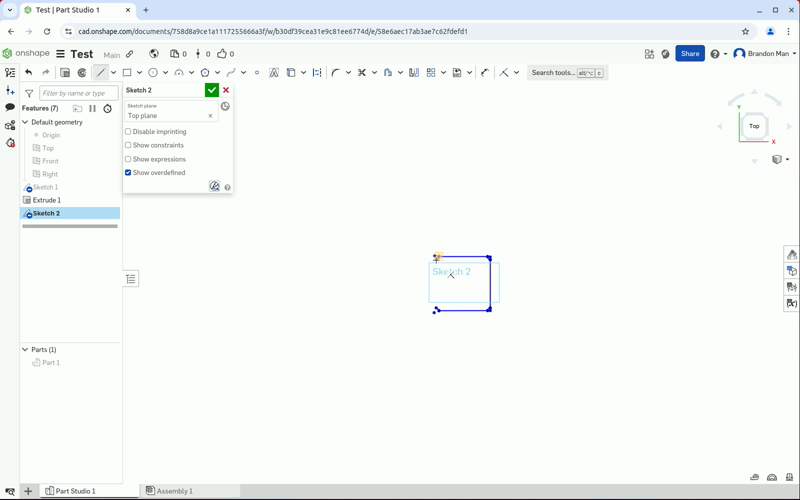
scroll(6)
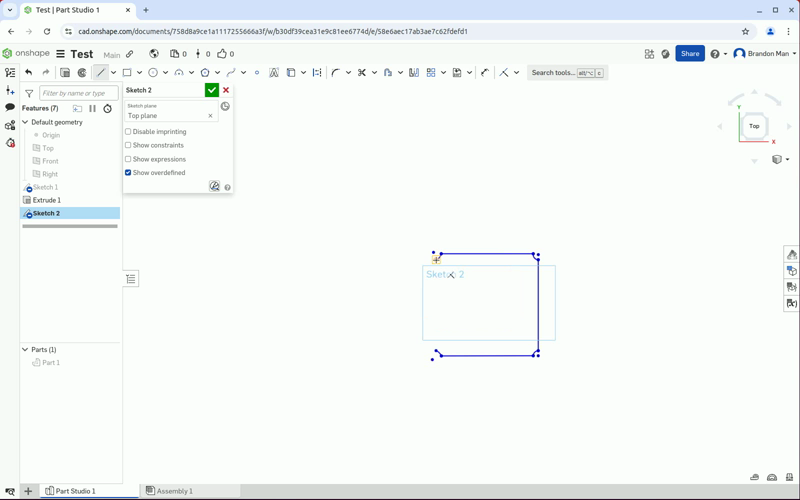
scroll(6)
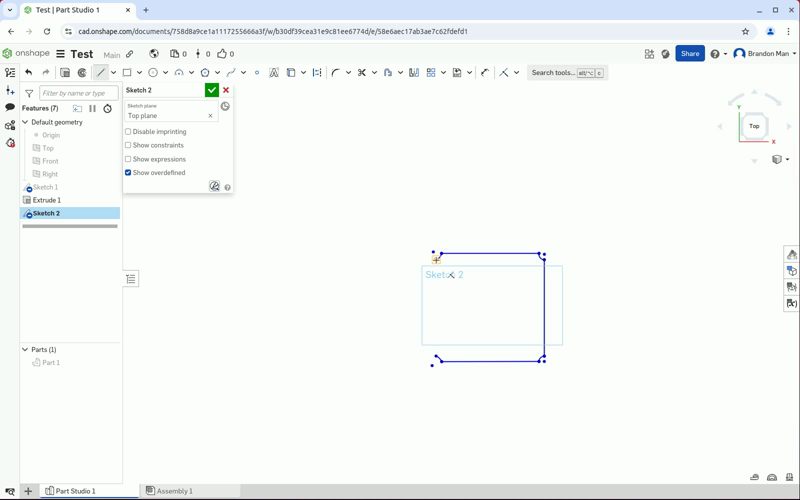
scroll(6)
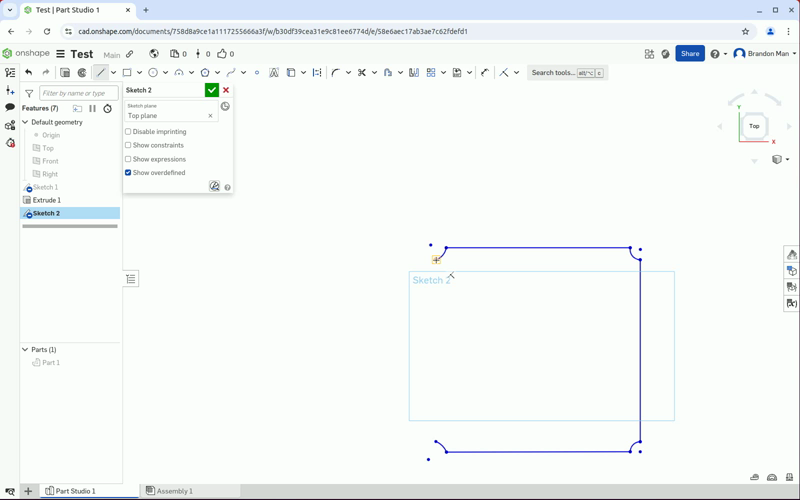
scroll(6)
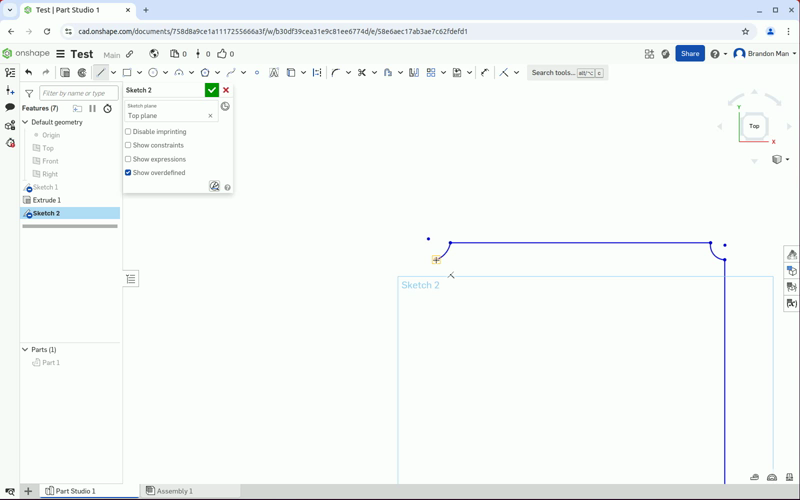
scroll(6)
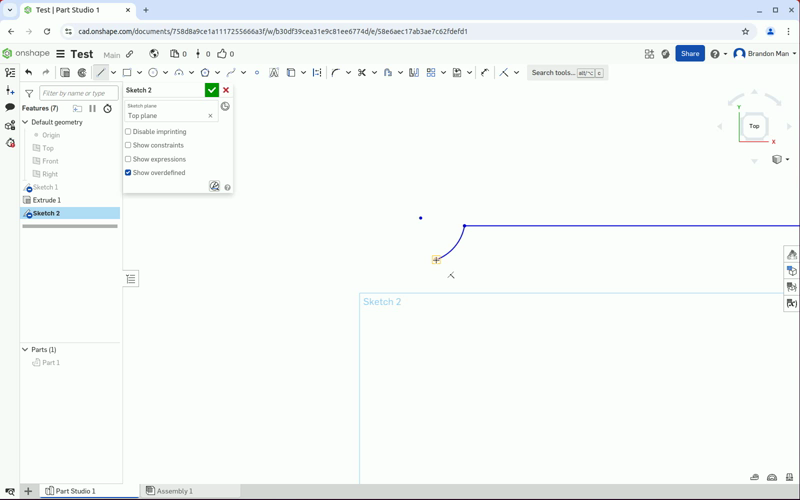
click(436, 259)
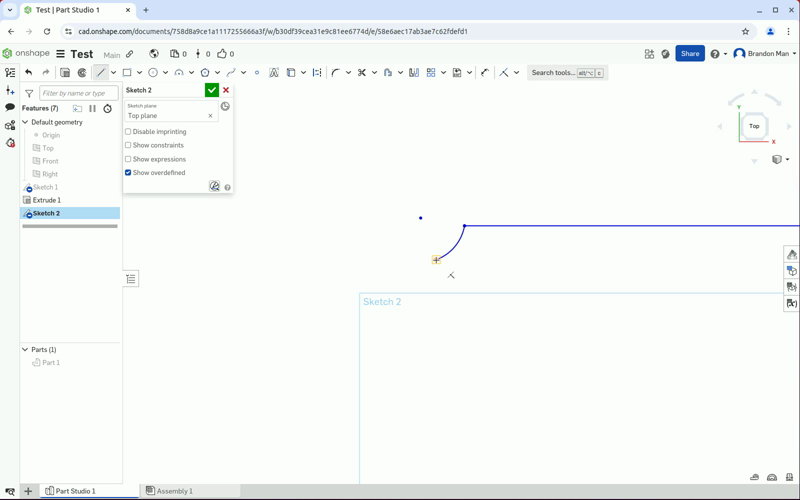
scroll(-6)
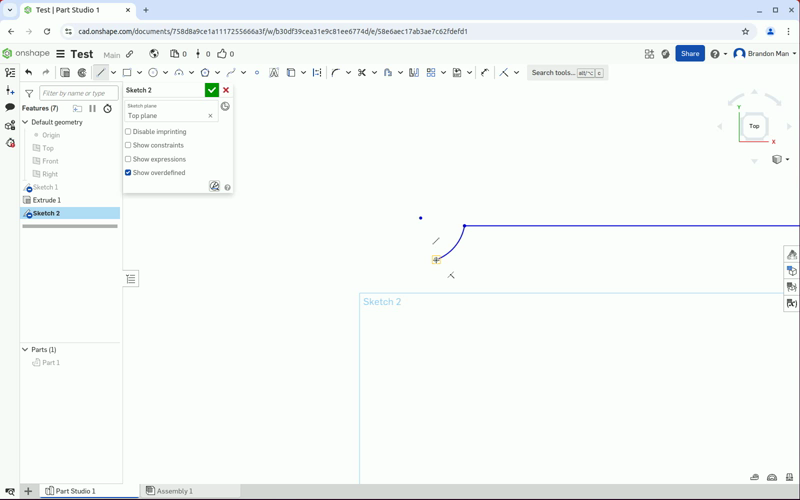
scroll(-6)
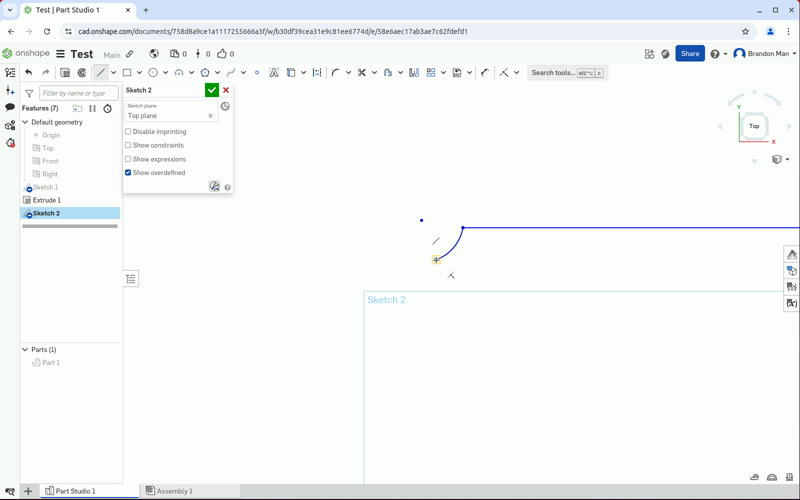
scroll(-6)
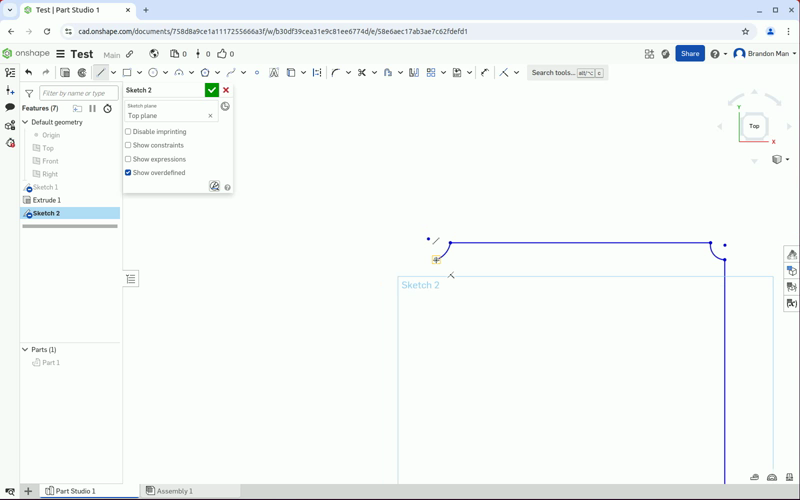
scroll(-6)
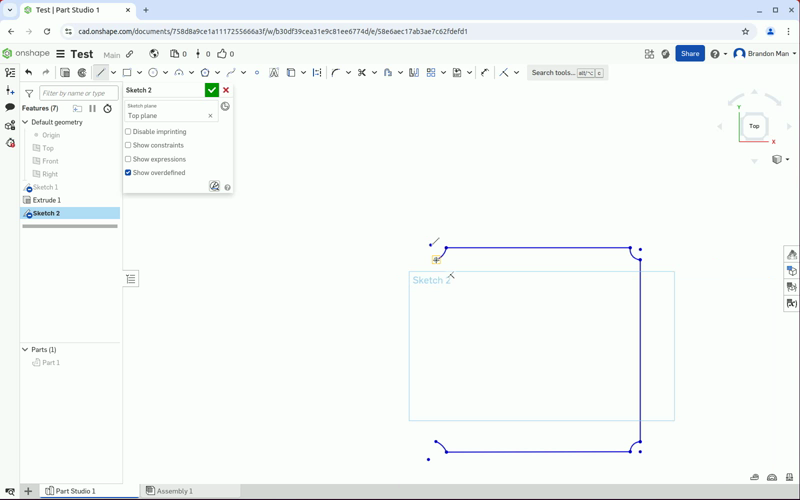
scroll(-6)
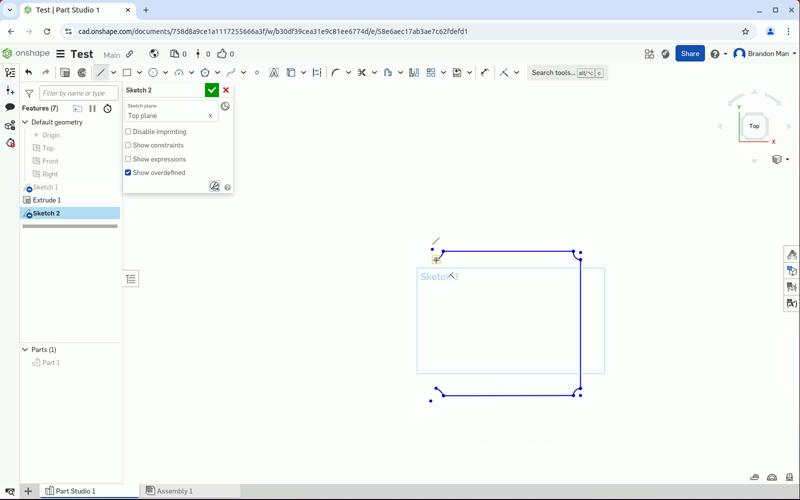
scroll(-6)
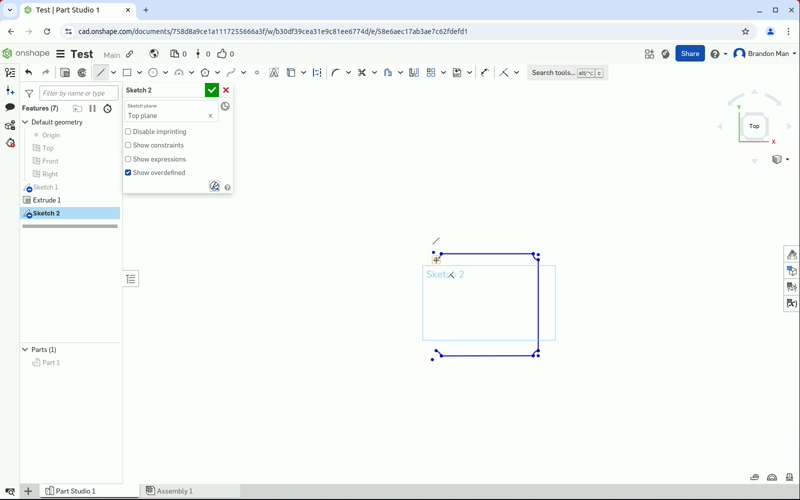
scroll(-6)
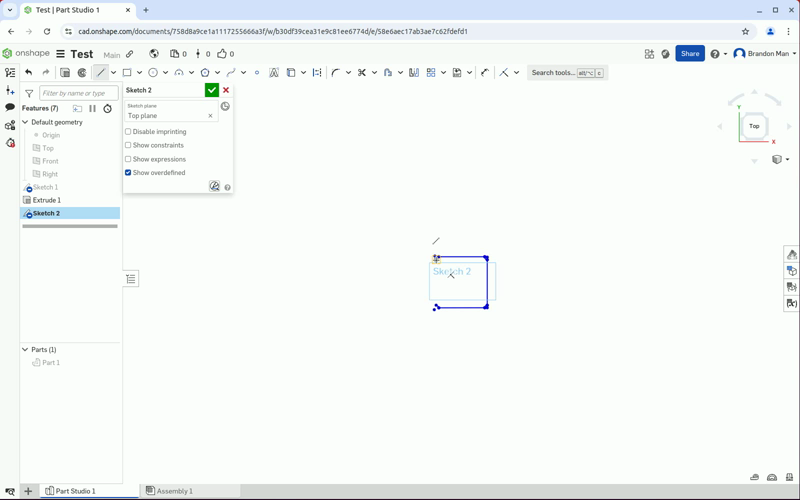
mouse_move(466, 259)
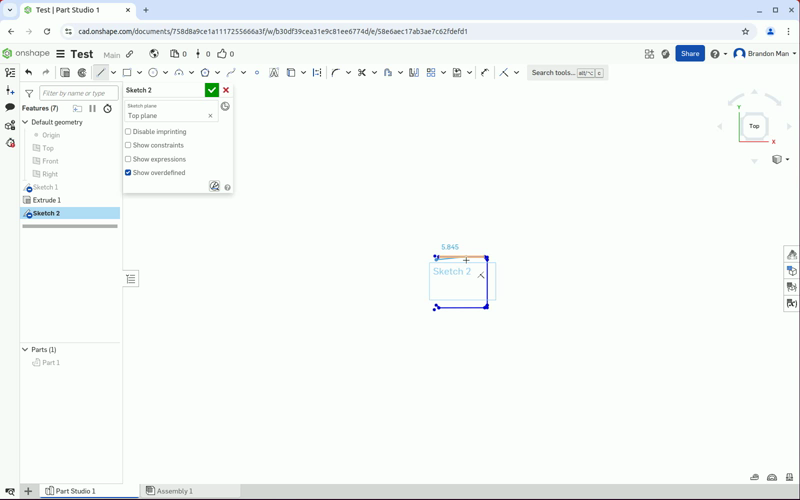
key_down(shift)
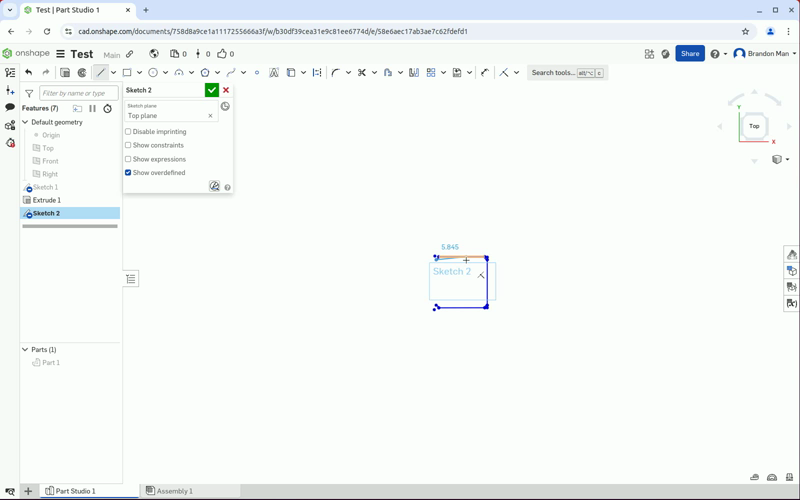
mouse_move(436, 305)
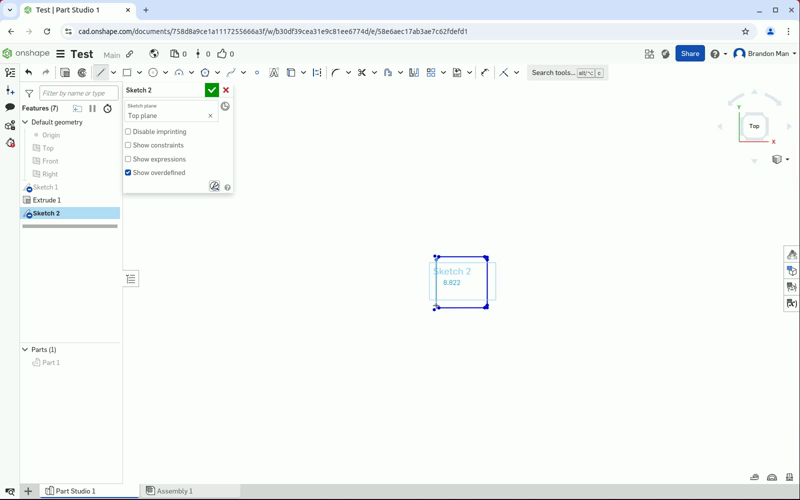
scroll(6)
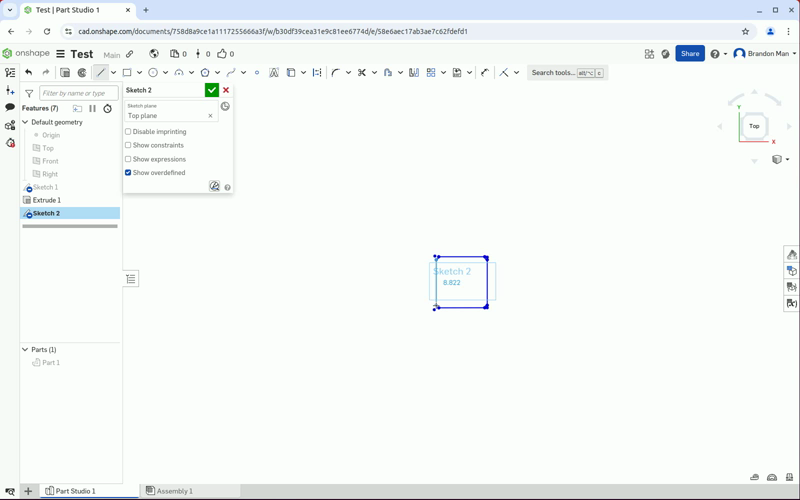
scroll(6)
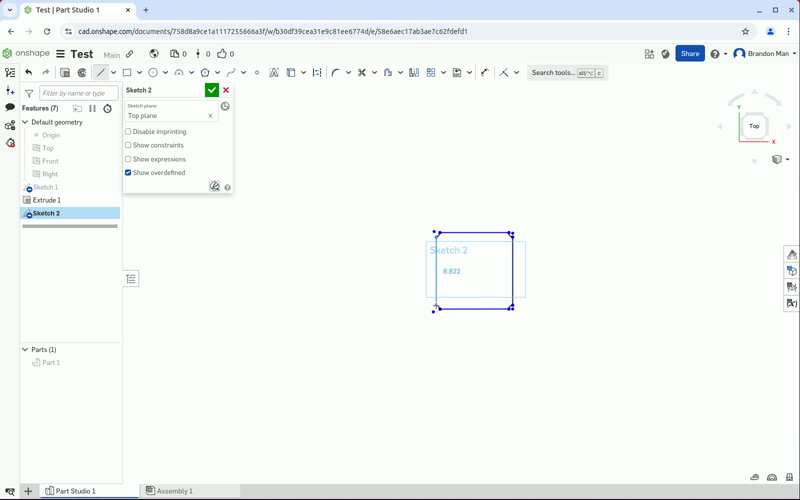
scroll(6)
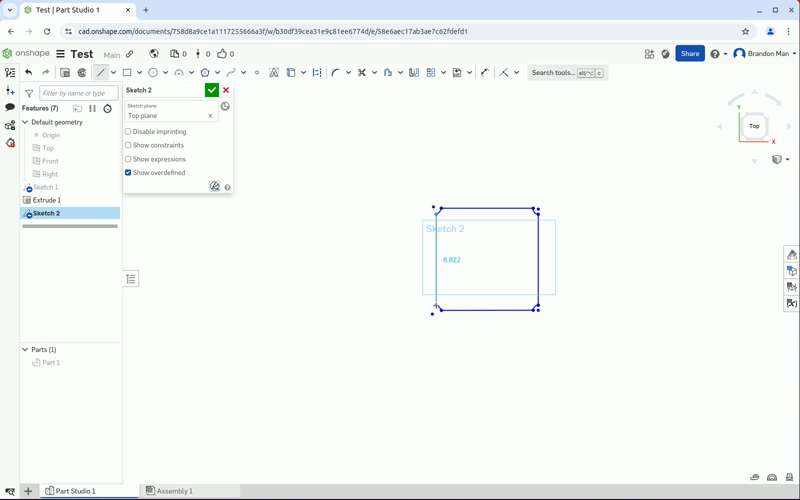
scroll(6)
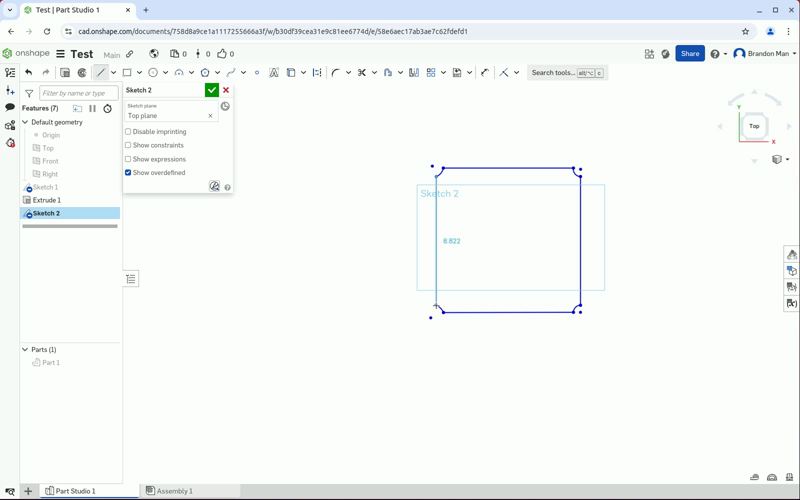
scroll(6)
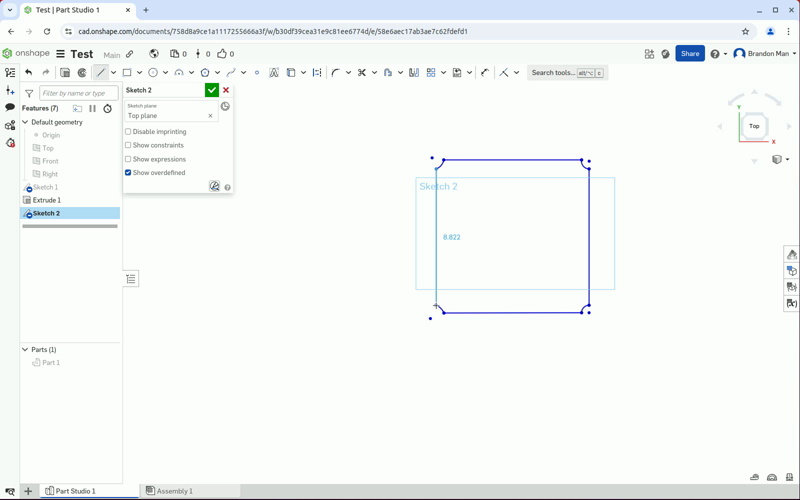
scroll(6)
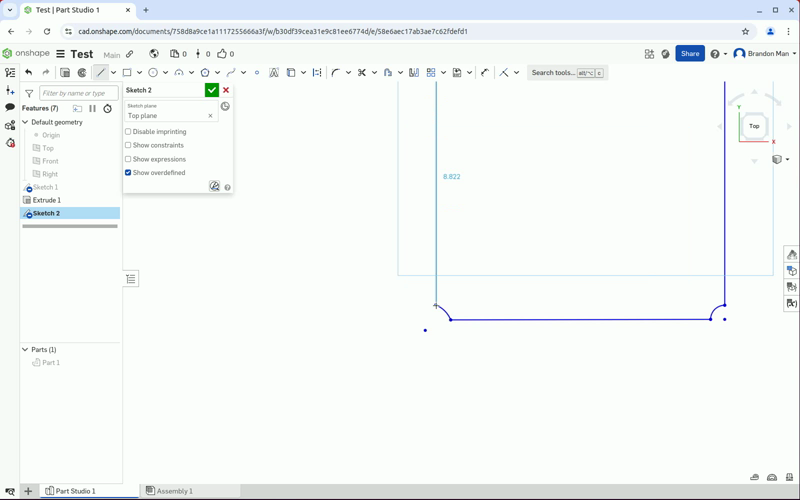
scroll(6)
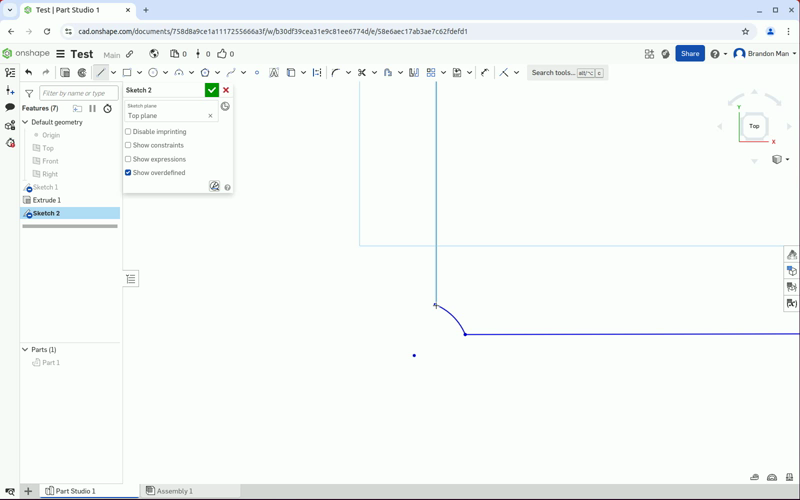
key_up(shift)
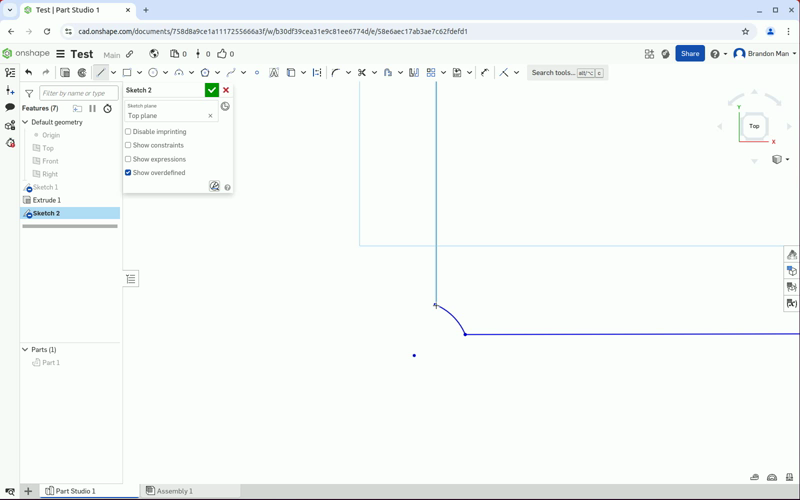
click(436, 305)
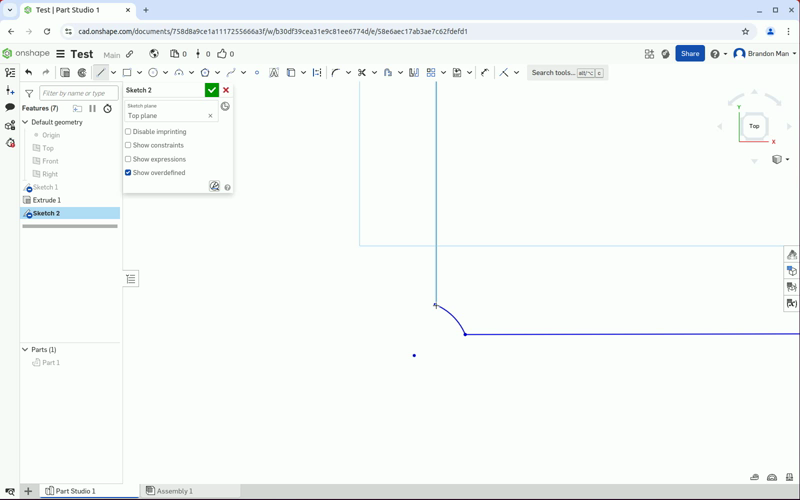
scroll(-6)
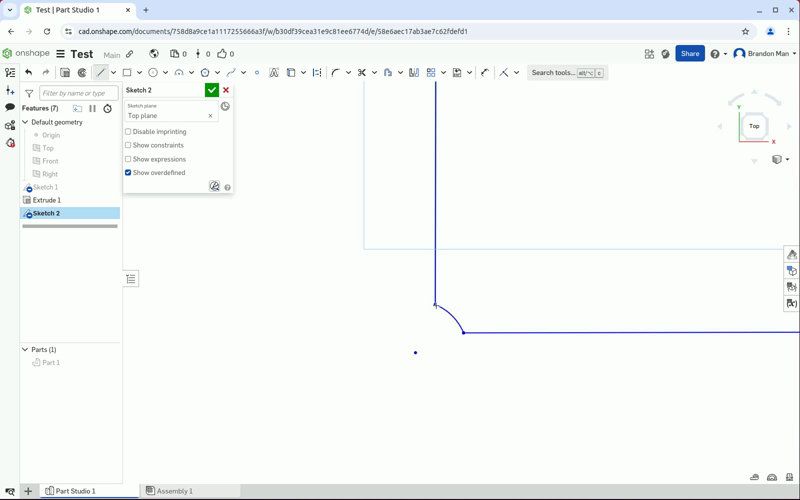
scroll(-6)
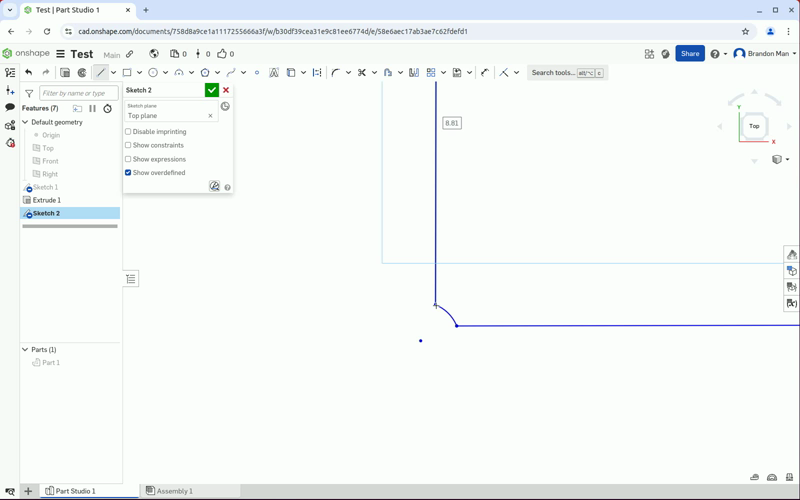
scroll(-6)
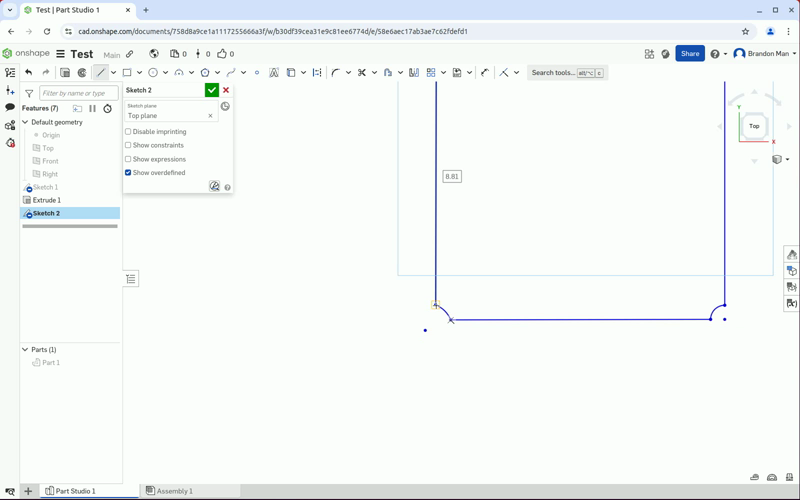
scroll(-6)
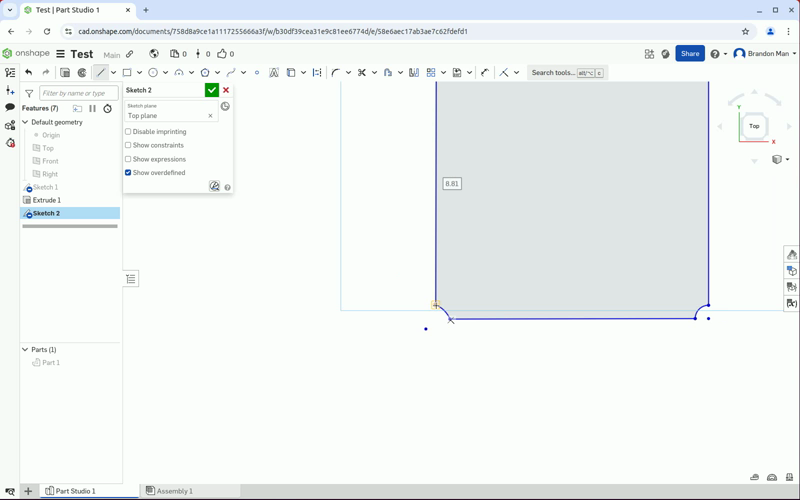
scroll(-6)
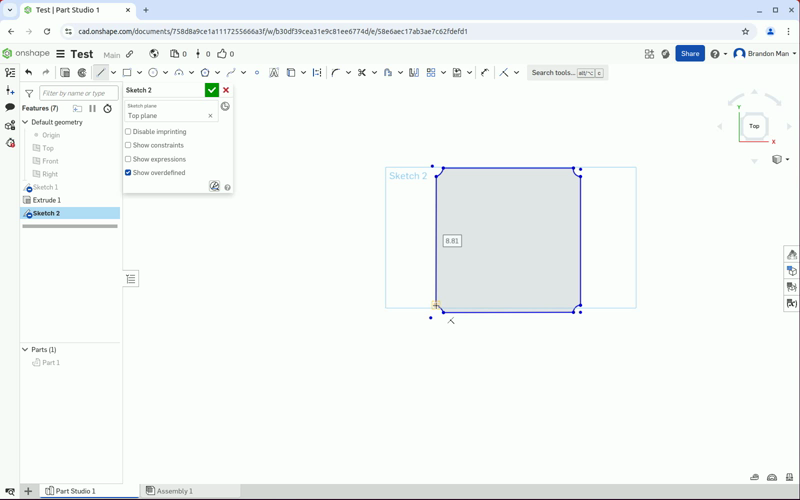
scroll(-6)
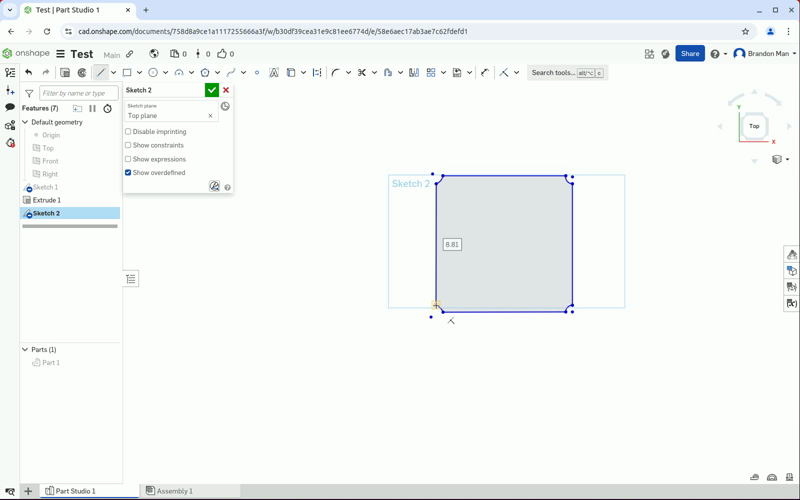
scroll(-6)
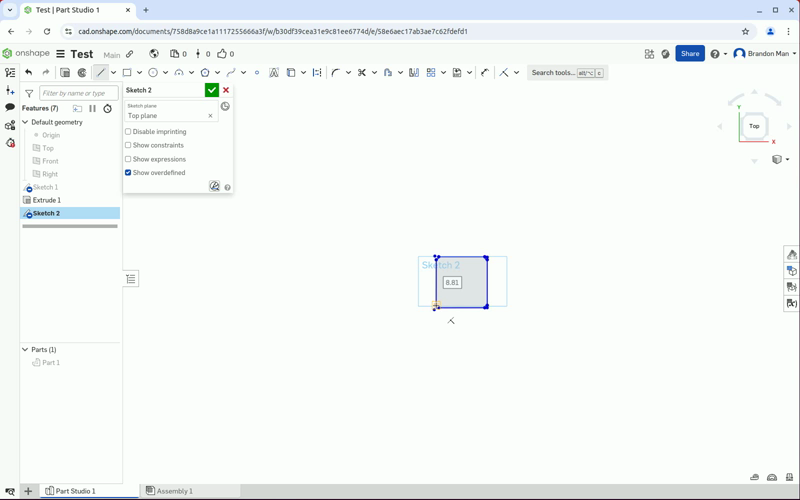
key(esc)
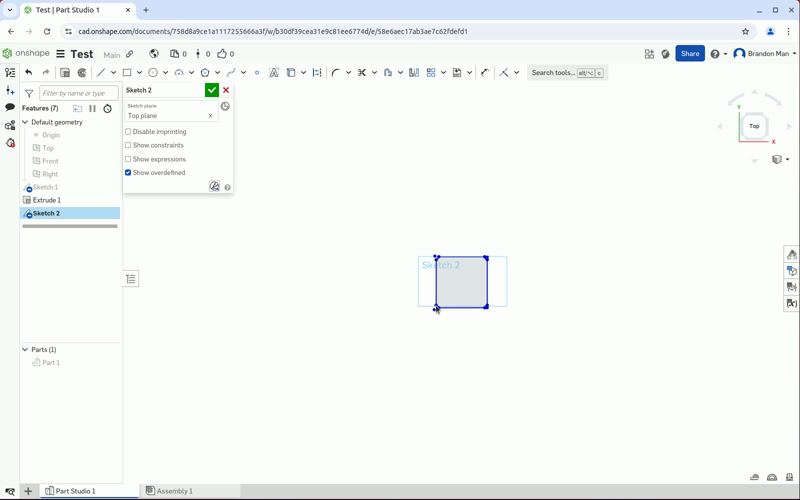
key(c)
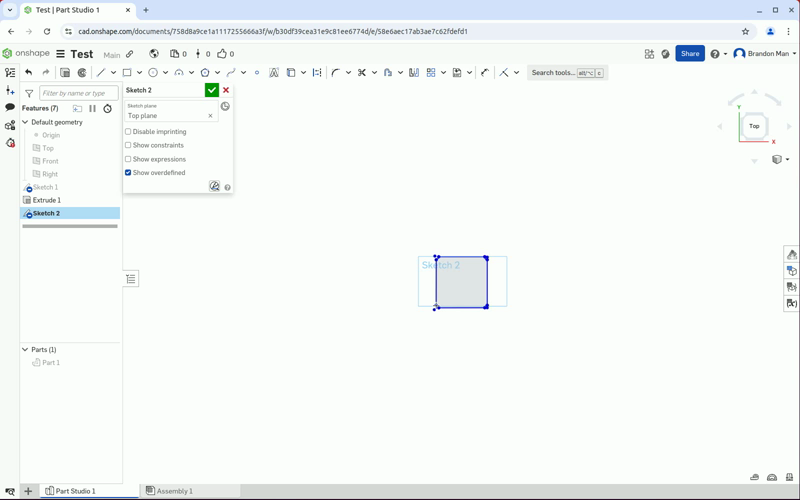
key_down(shift)
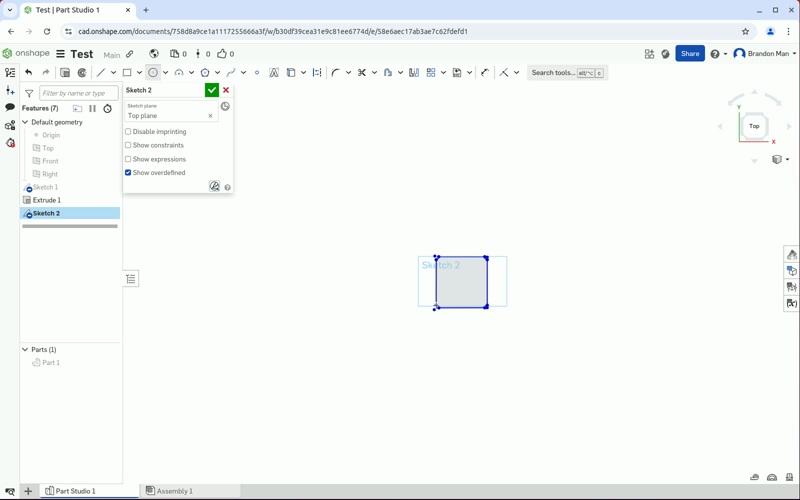
mouse_move(461, 282)
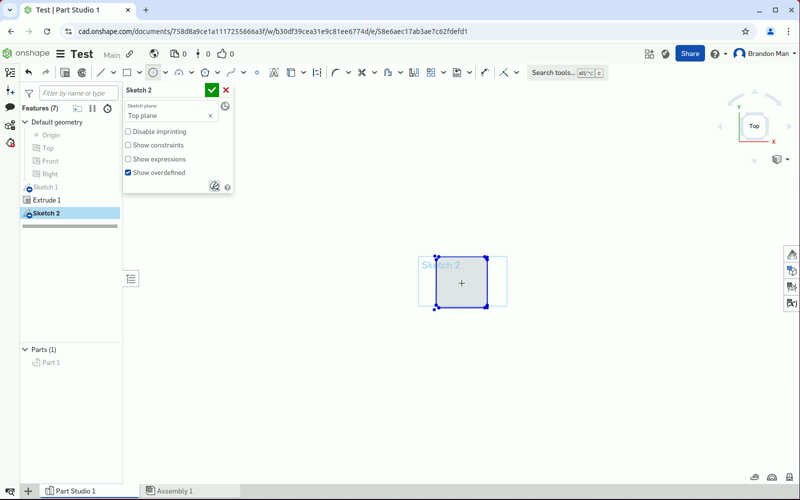
click(461, 282)
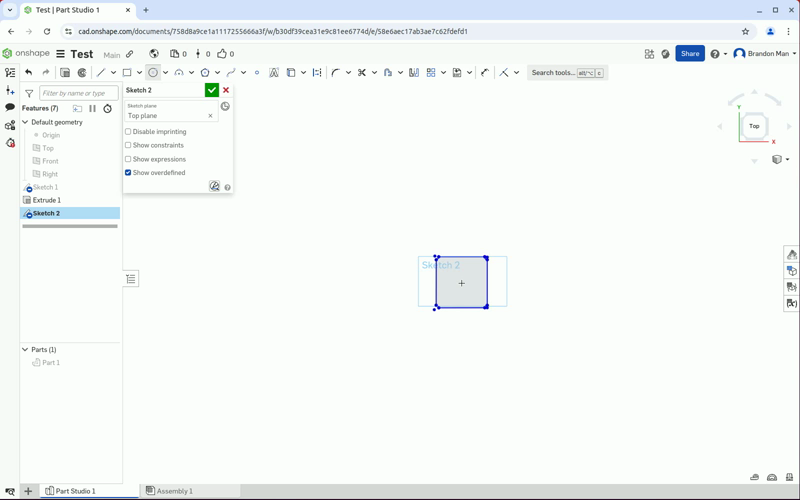
key_up(shift)
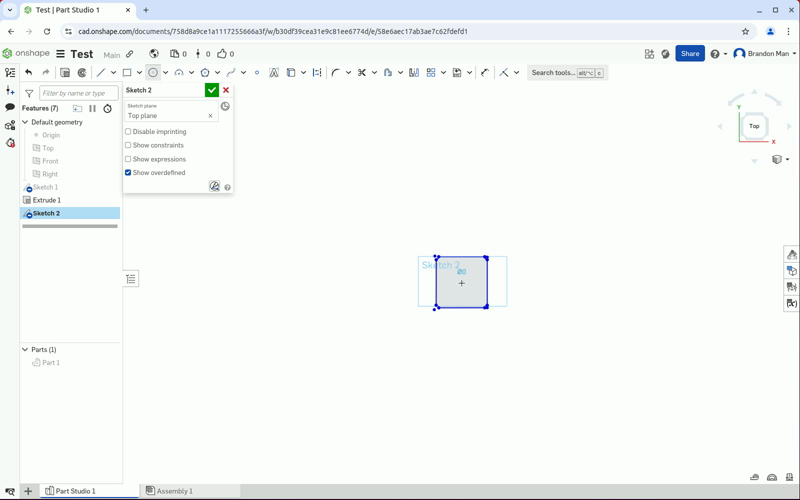
mouse_move(468, 282)
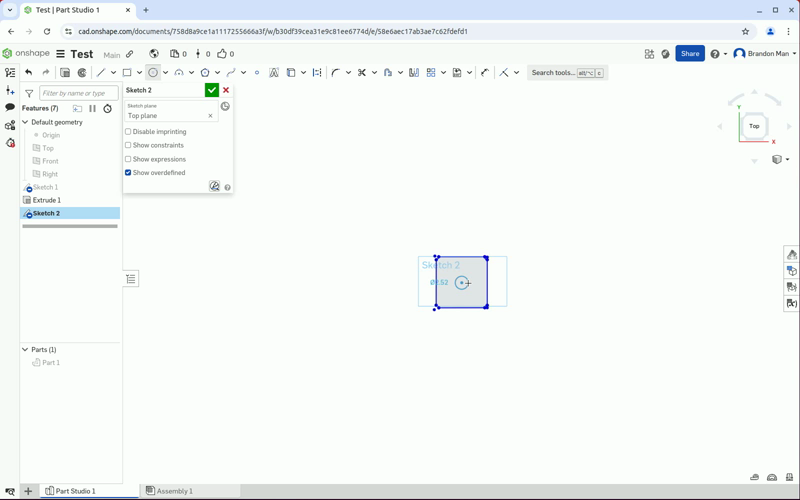
click(468, 282)
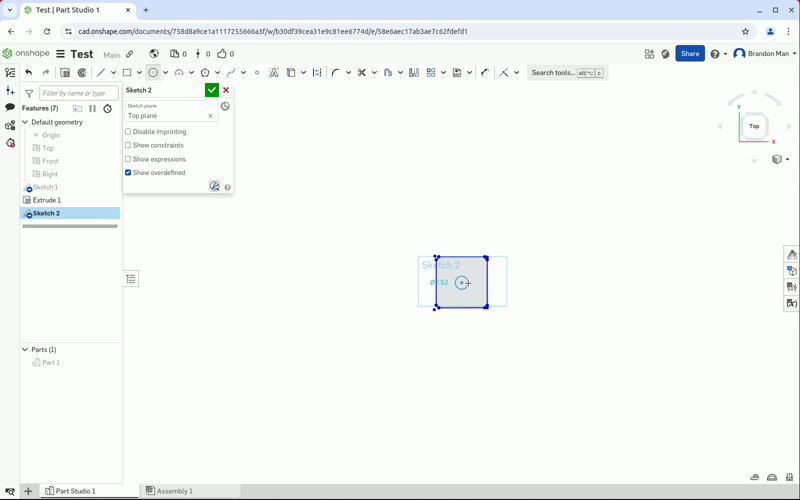
key(esc)
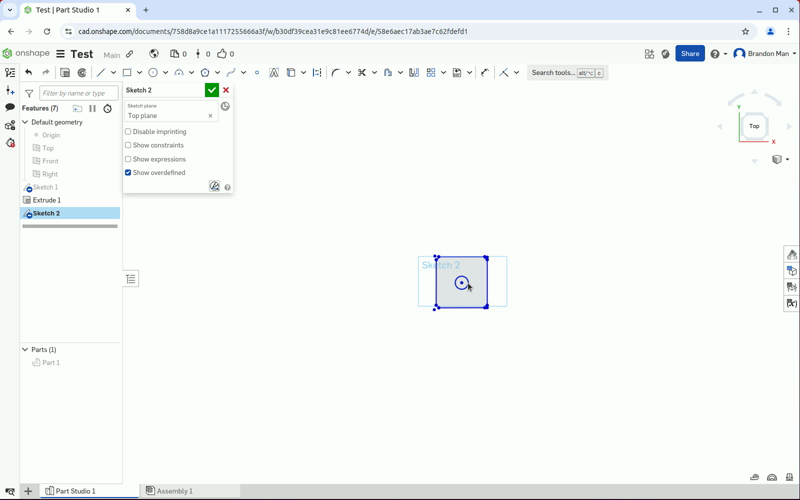
mouse_move(450, 278)
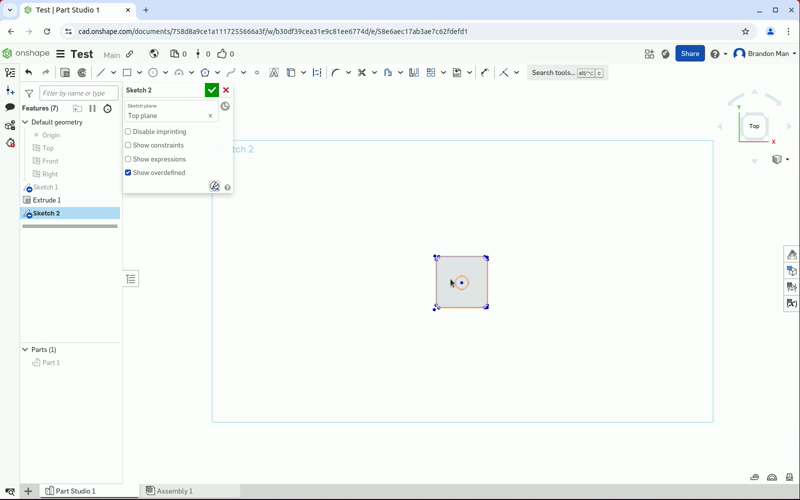
click(450, 278)
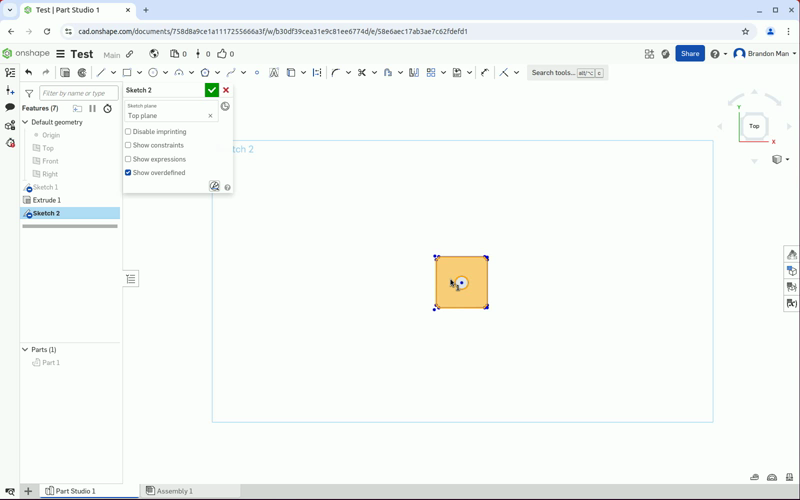
mouse_move(73, 352)
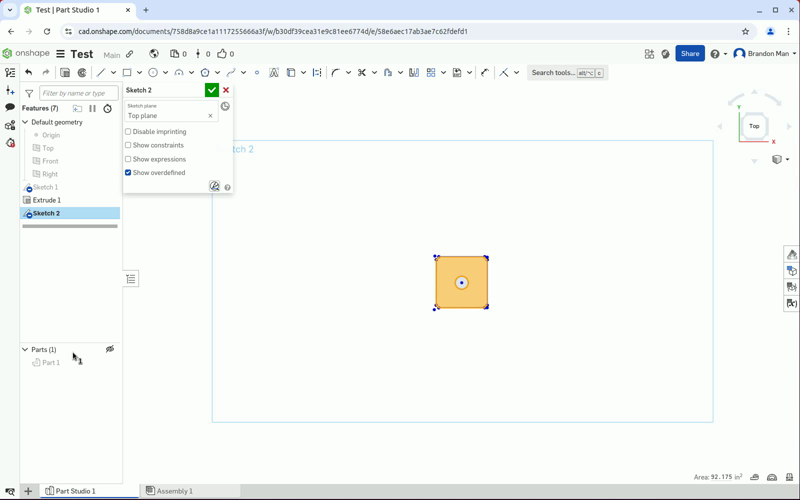
key(shift+y)
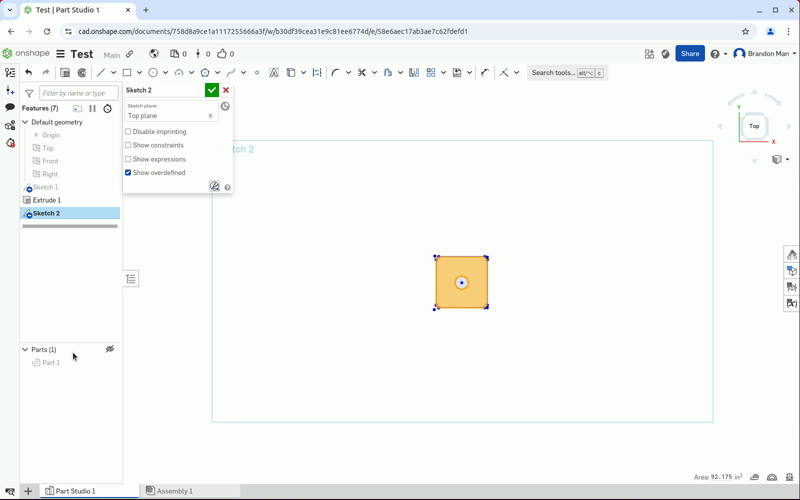
key(shift+e)
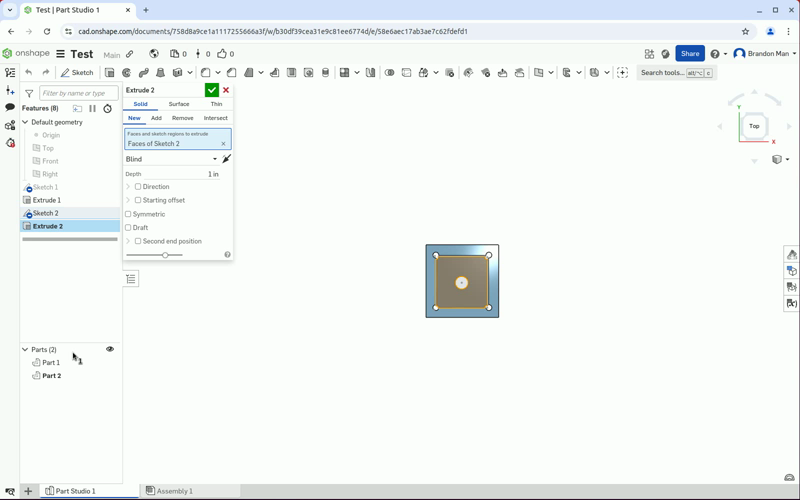
mouse_move(143, 106)
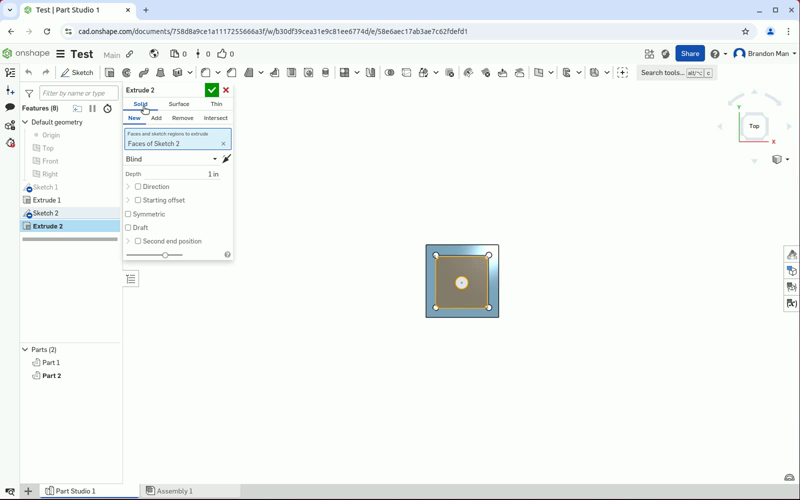
click(143, 106)
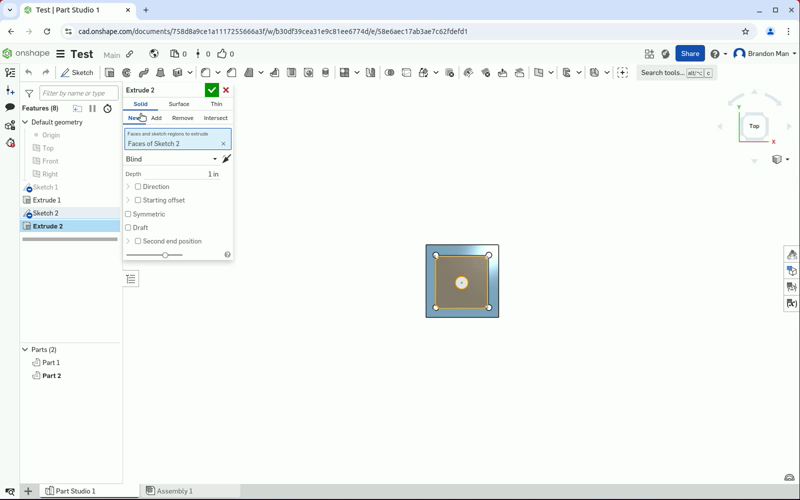
mouse_move(137, 120)
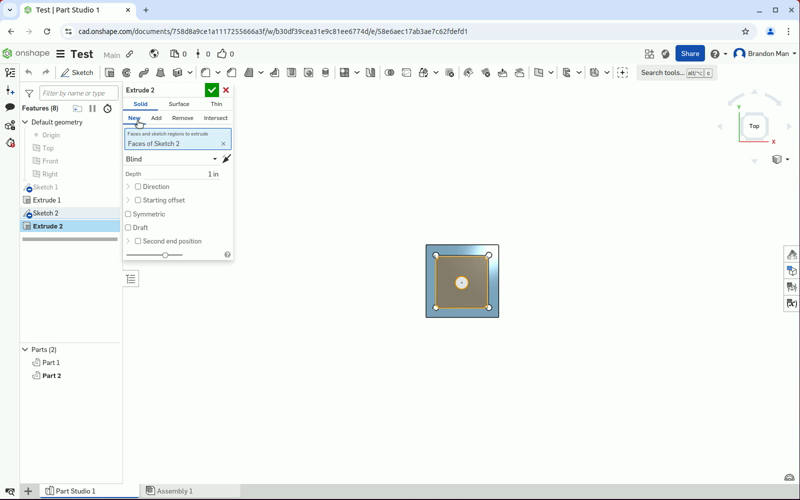
click(137, 120)
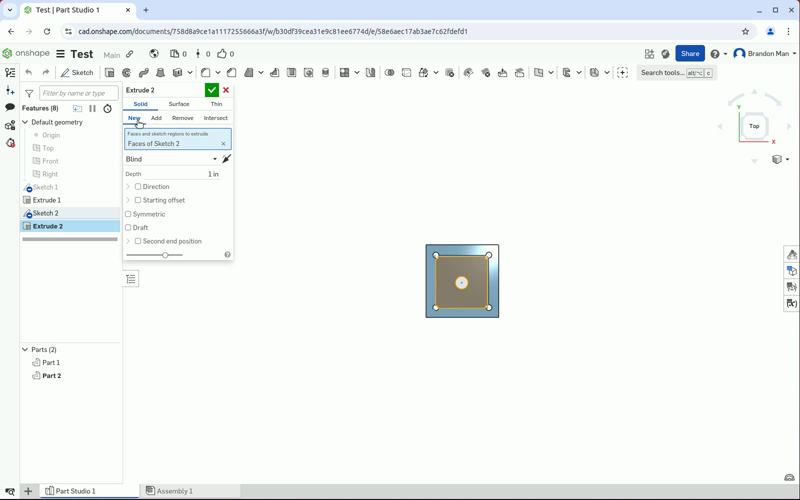
key(tab, 4)
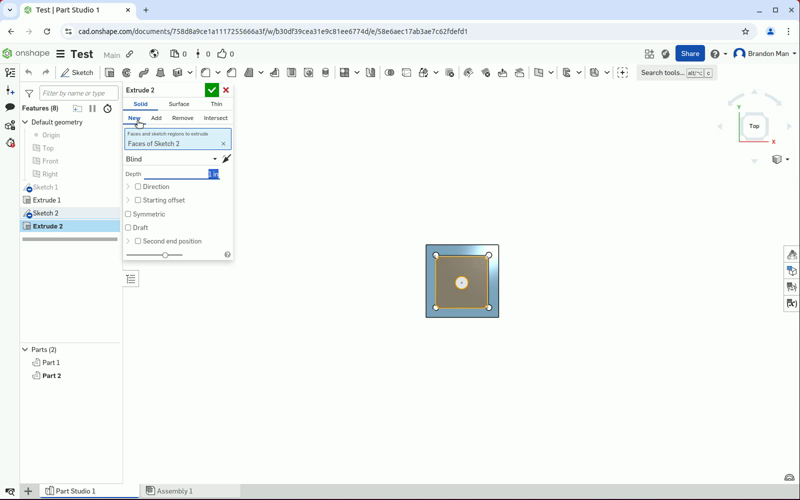
text(13.961)
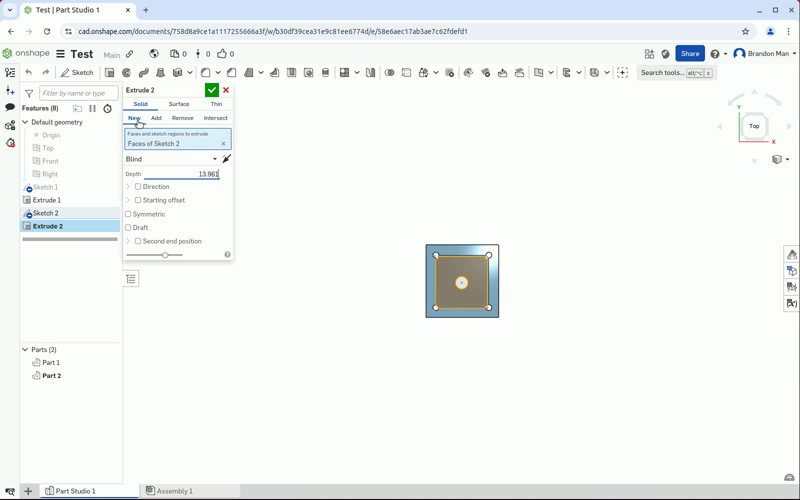
key(enter)
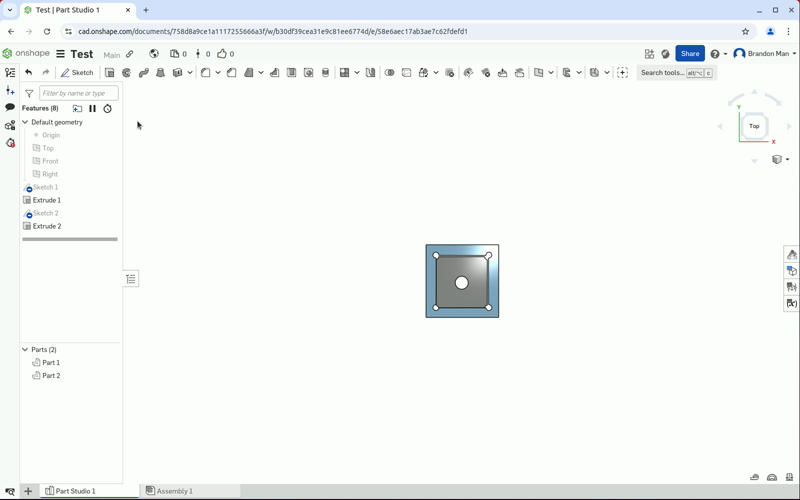
key(shift+h)
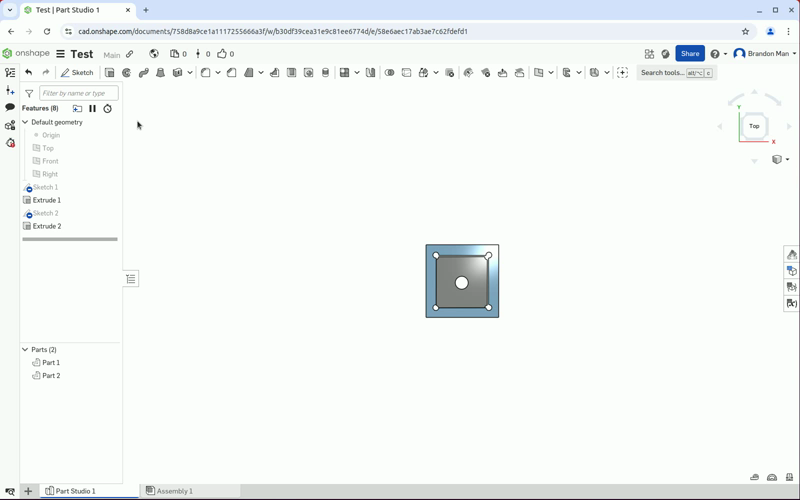
key(shift+h)
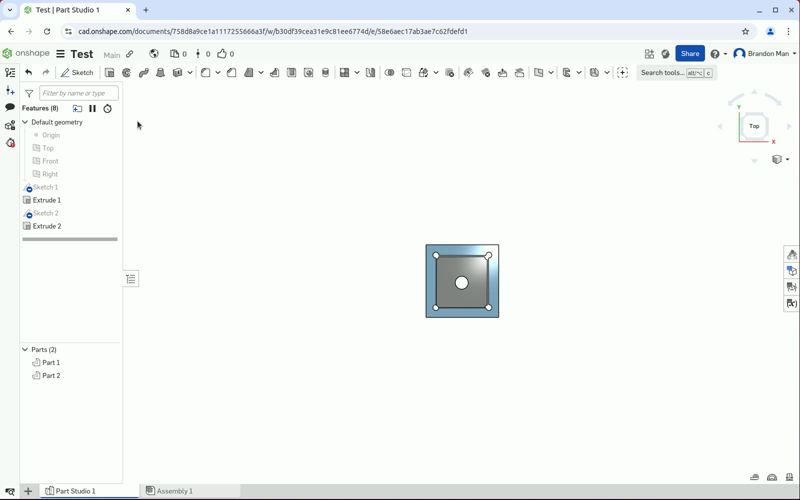
mouse_move(73, 189)
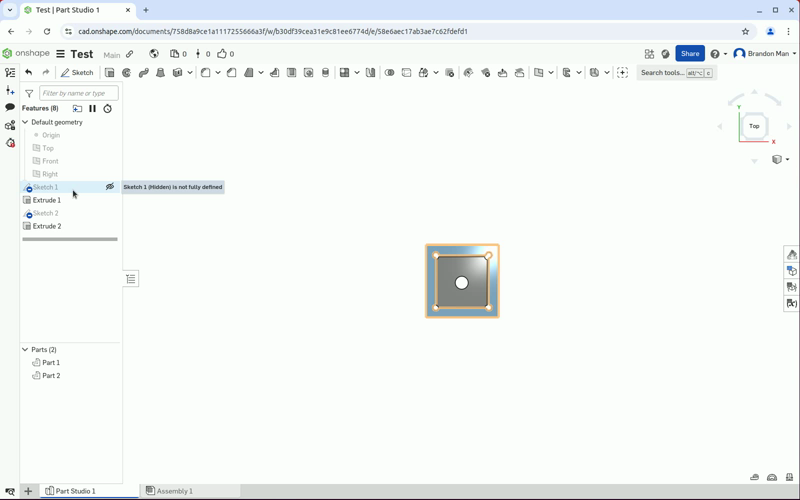
click(73, 189)
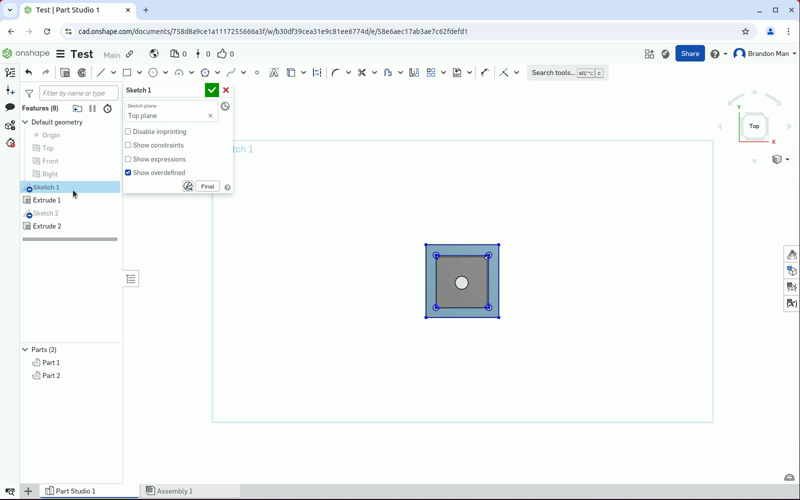
mouse_move(229, 92)
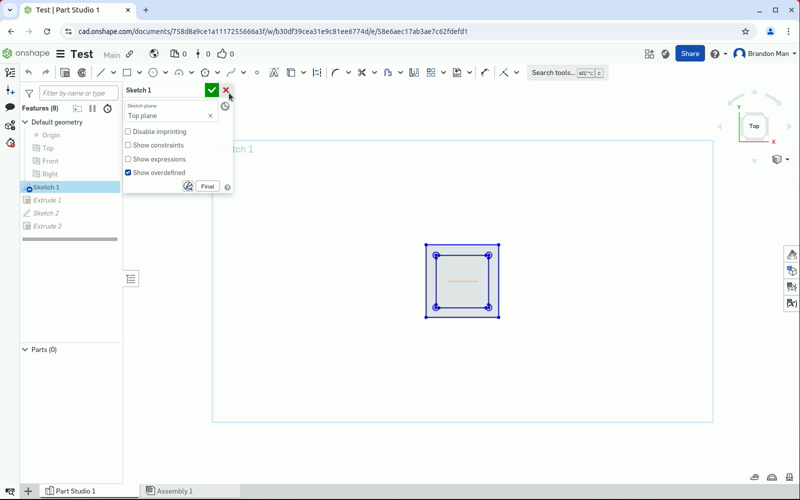
click(229, 92)
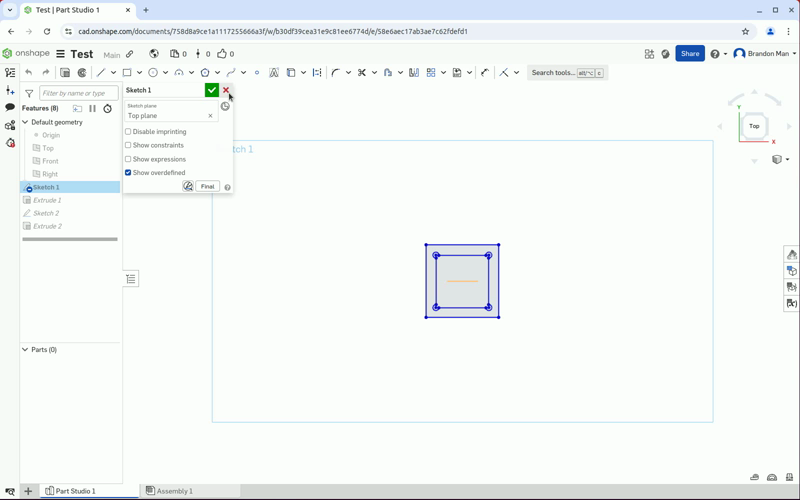
key(shift+s)
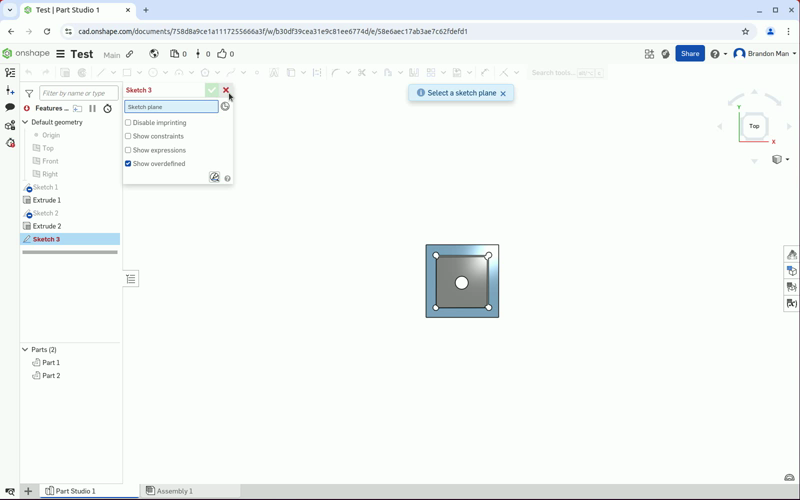
mouse_move(73, 150)
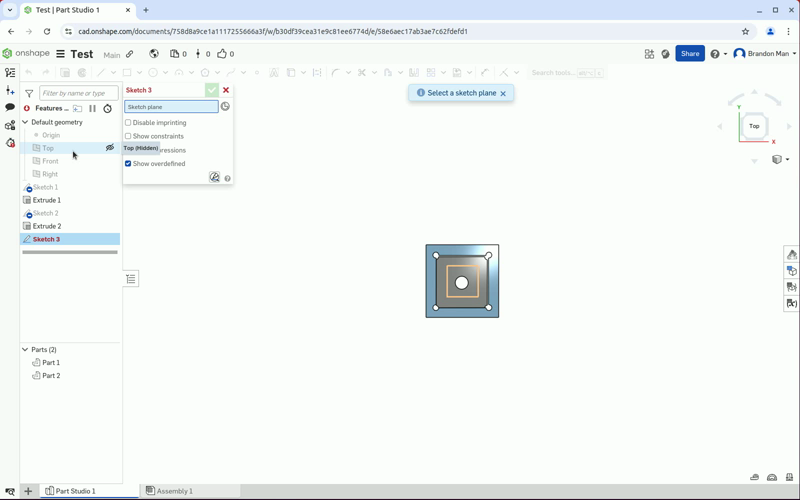
click(73, 150)
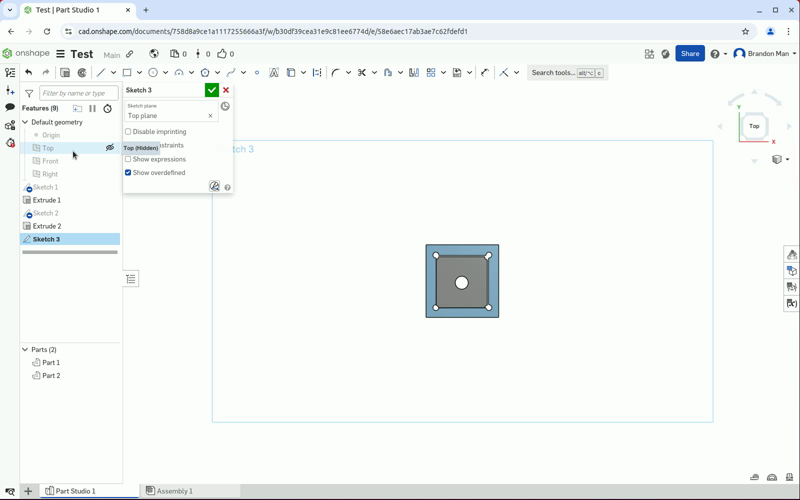
mouse_move(73, 352)
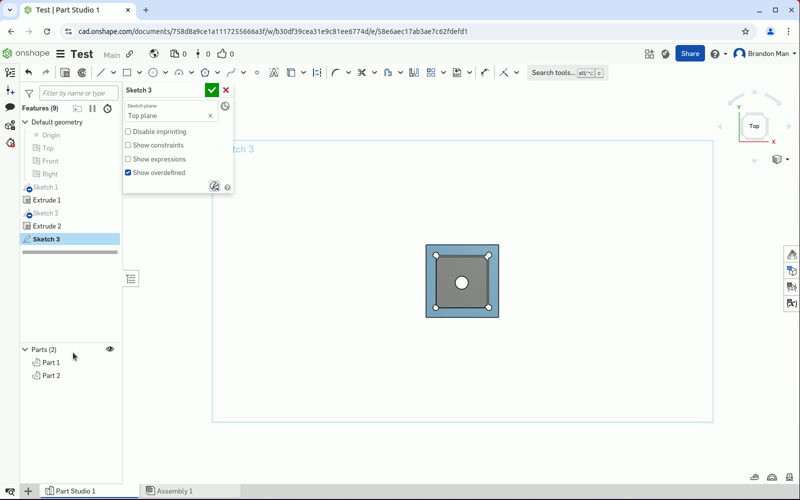
key(y)
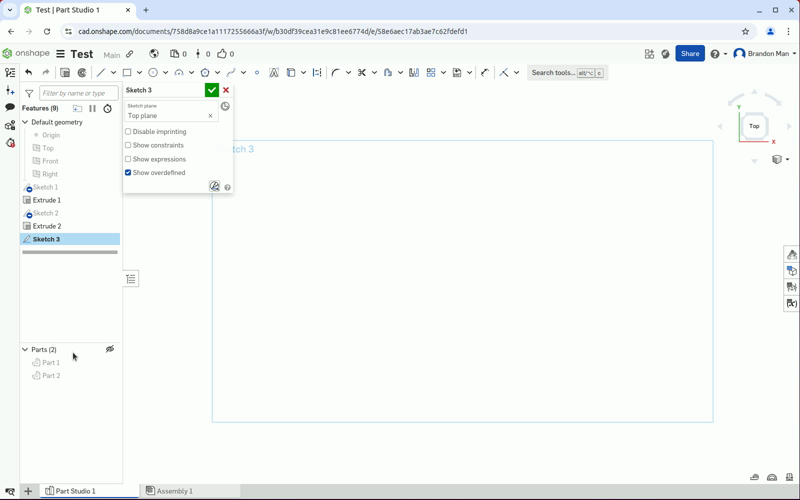
key(c)
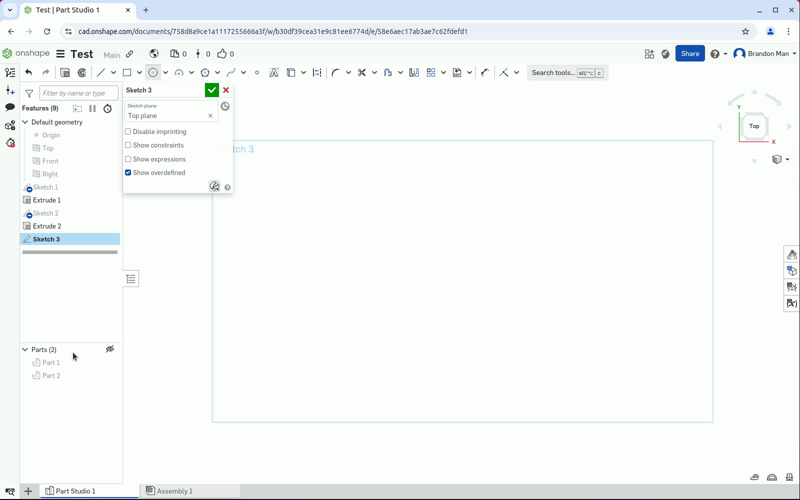
key_down(shift)
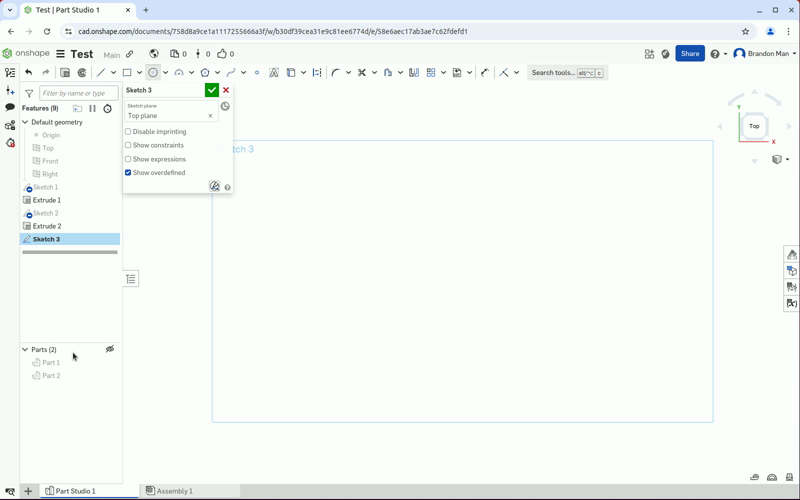
mouse_move(461, 282)
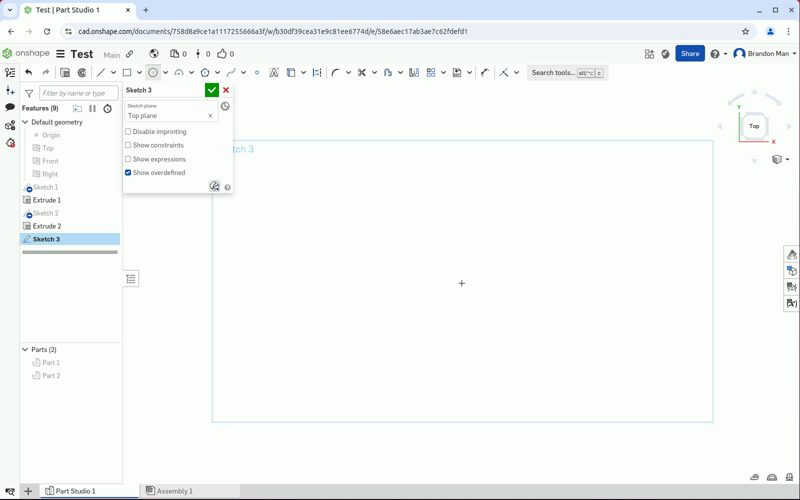
click(461, 282)
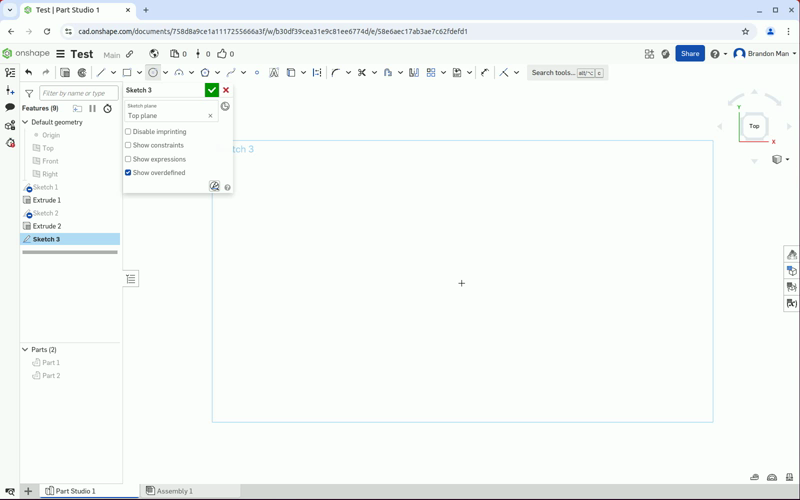
key_up(shift)
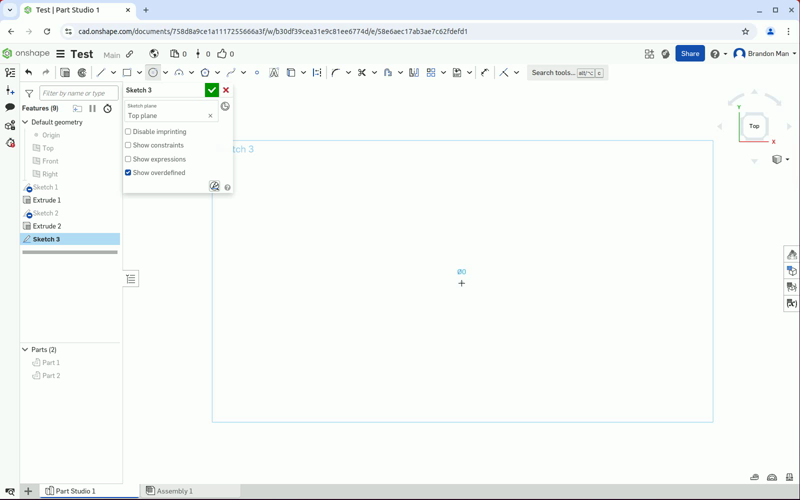
mouse_move(468, 282)
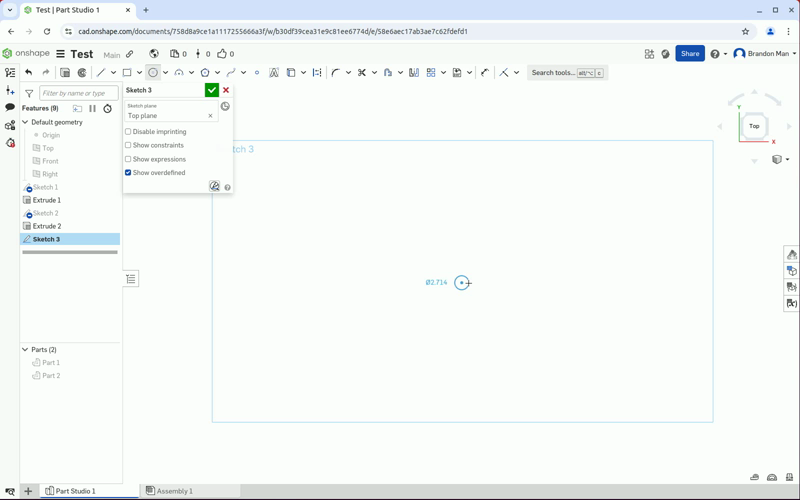
click(468, 282)
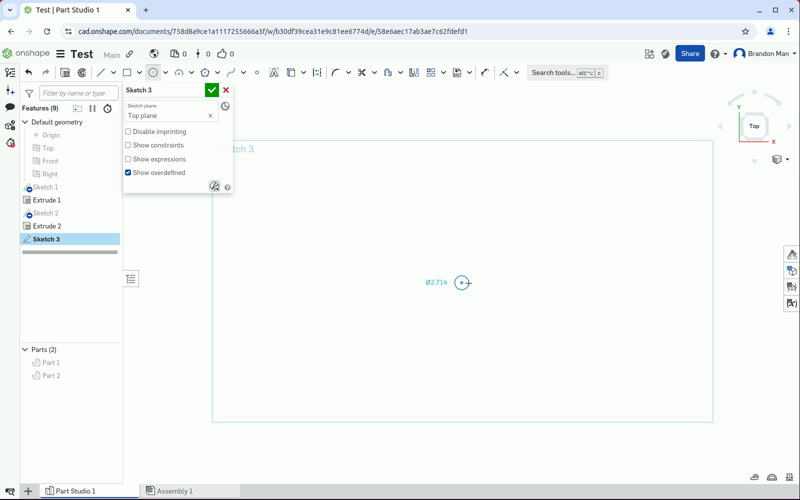
key(esc)
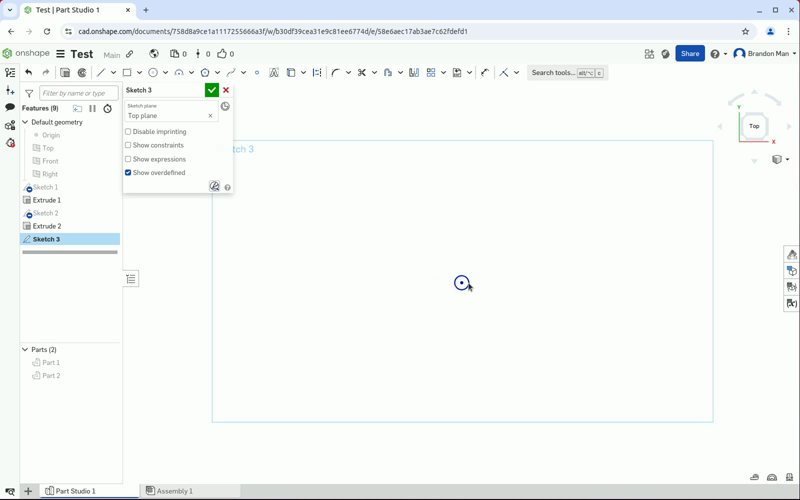
mouse_move(460, 284)
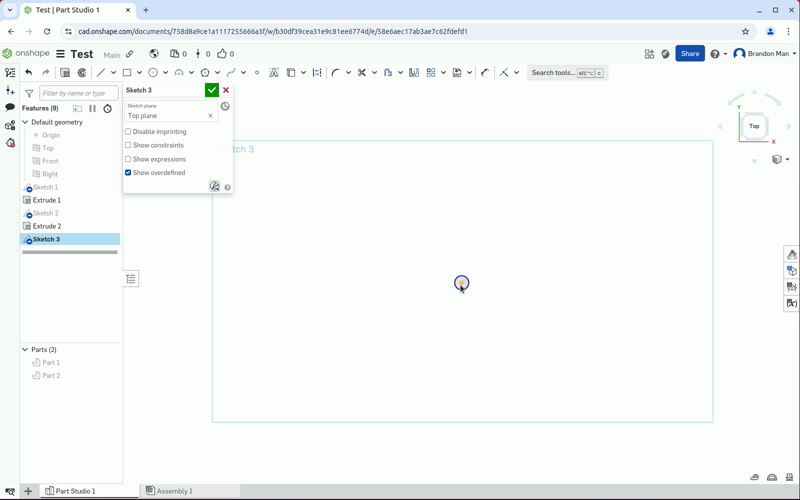
scroll(6)
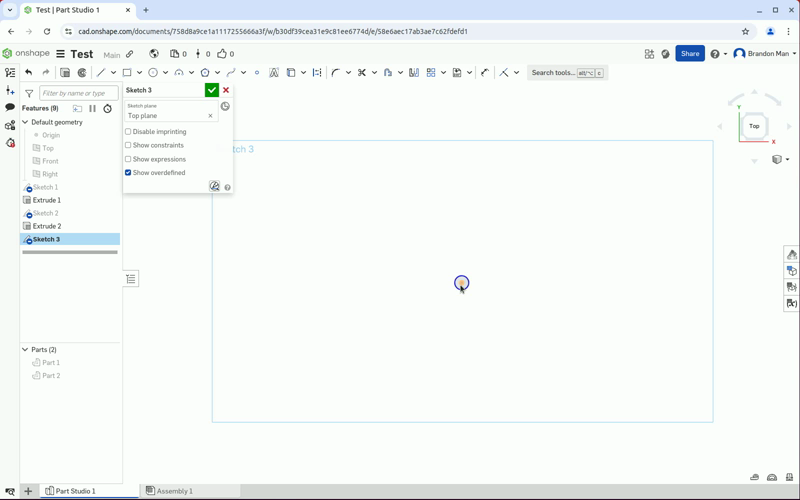
scroll(6)
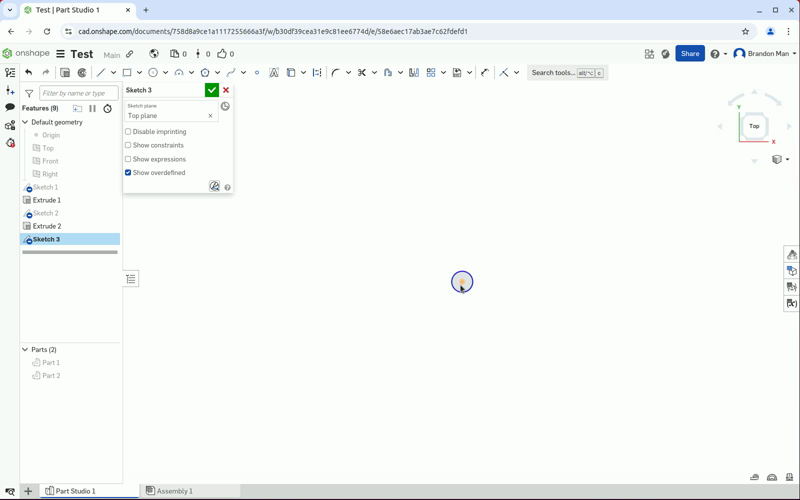
scroll(6)
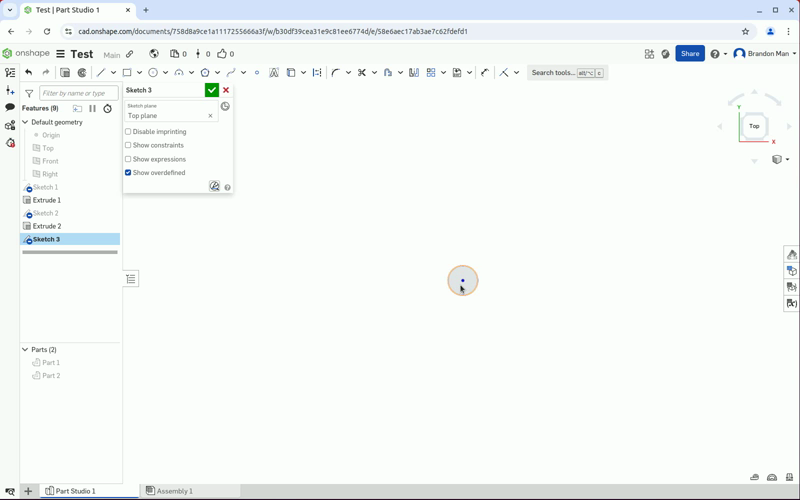
scroll(6)
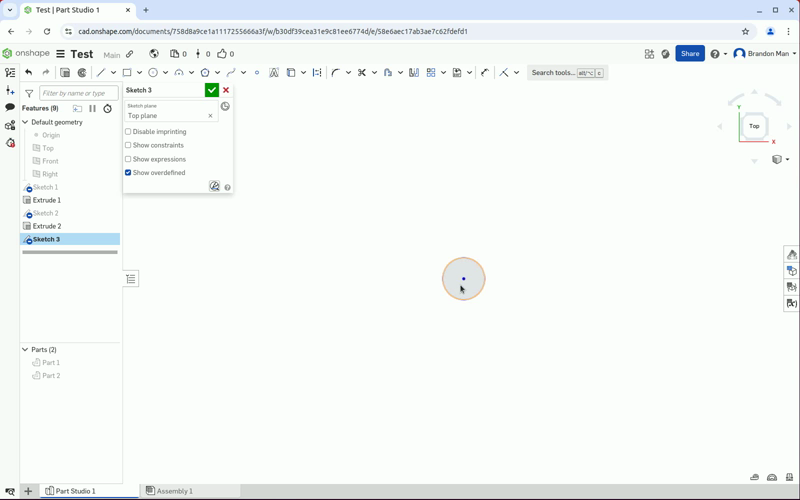
scroll(6)
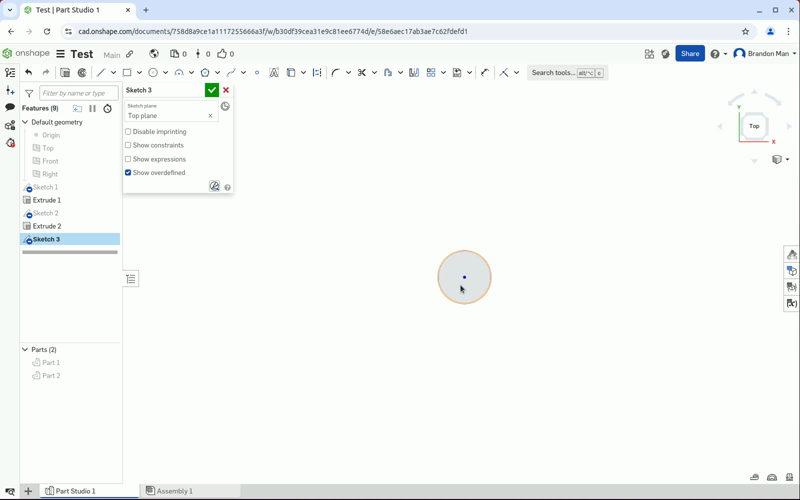
scroll(6)
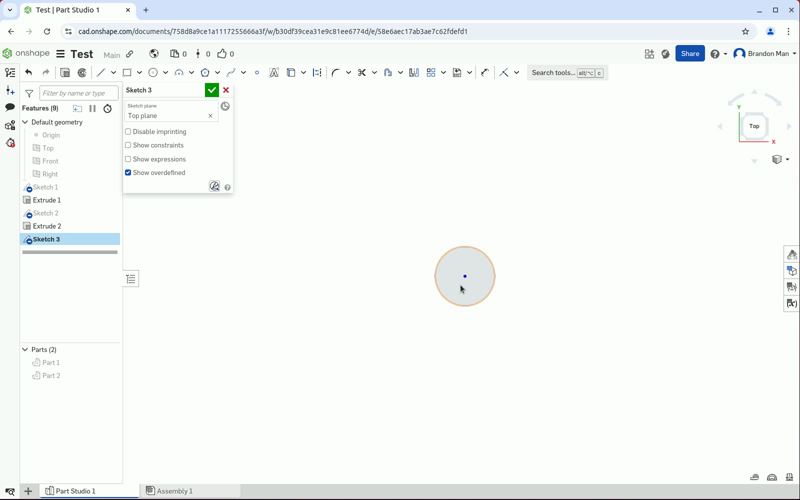
scroll(6)
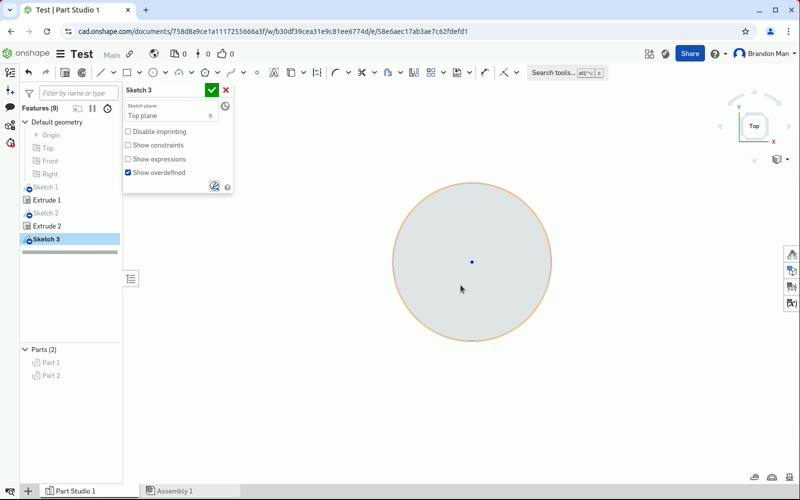
click(460, 284)
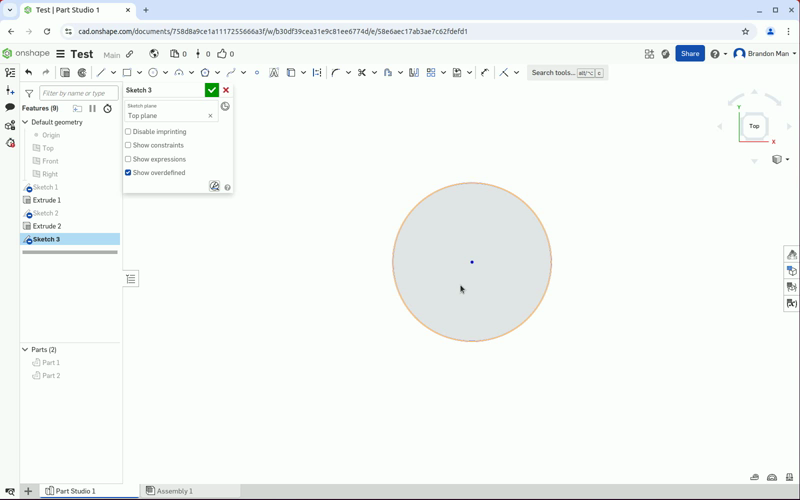
scroll(-6)
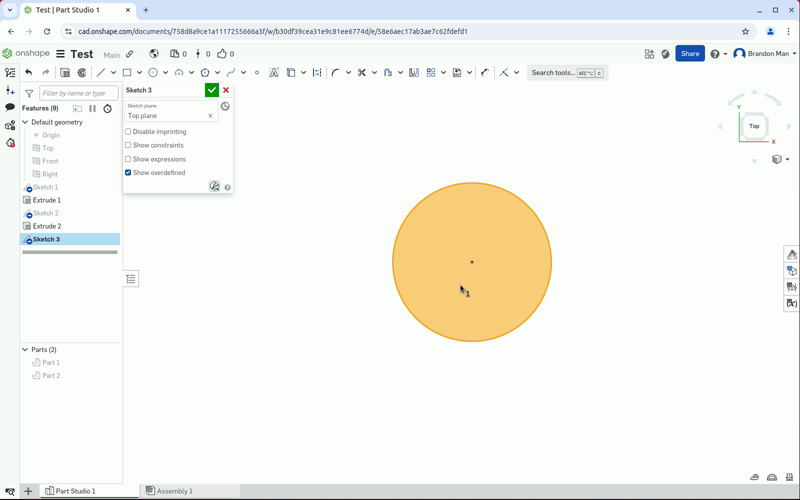
scroll(-6)
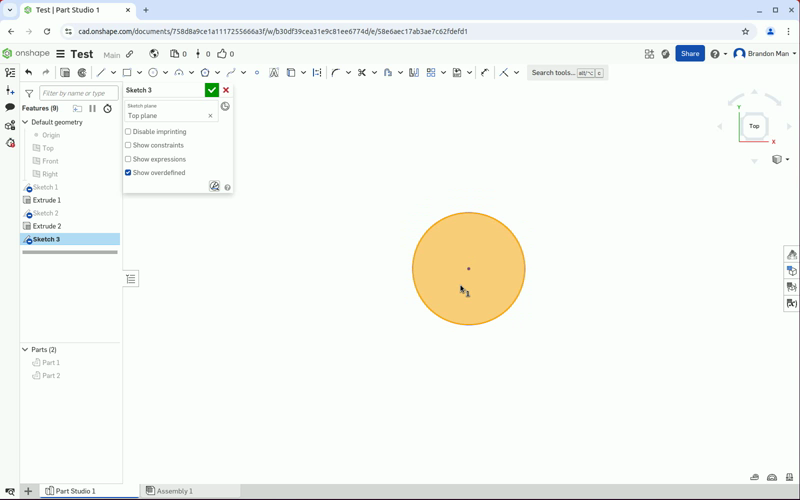
scroll(-6)
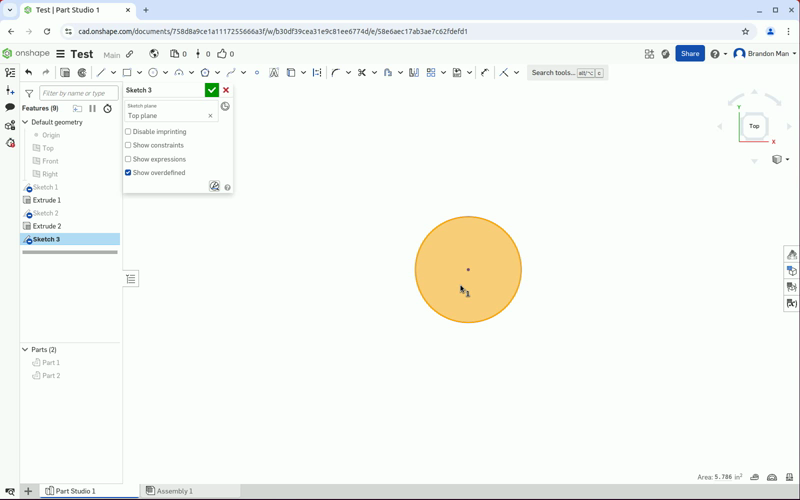
scroll(-6)
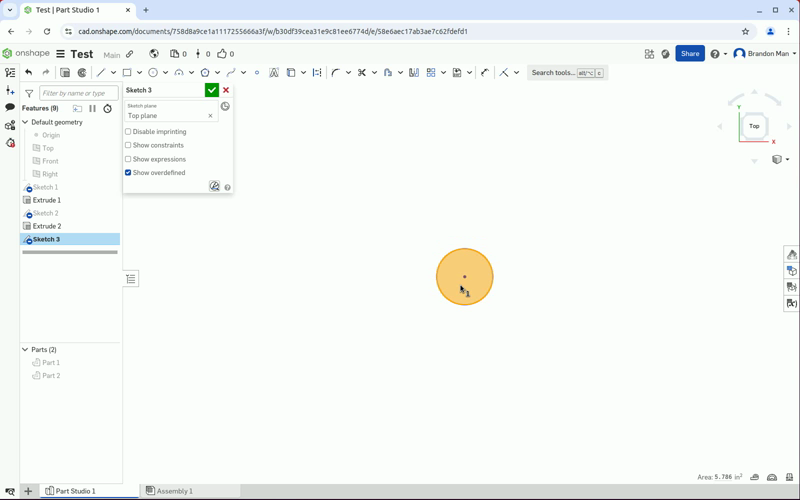
scroll(-6)
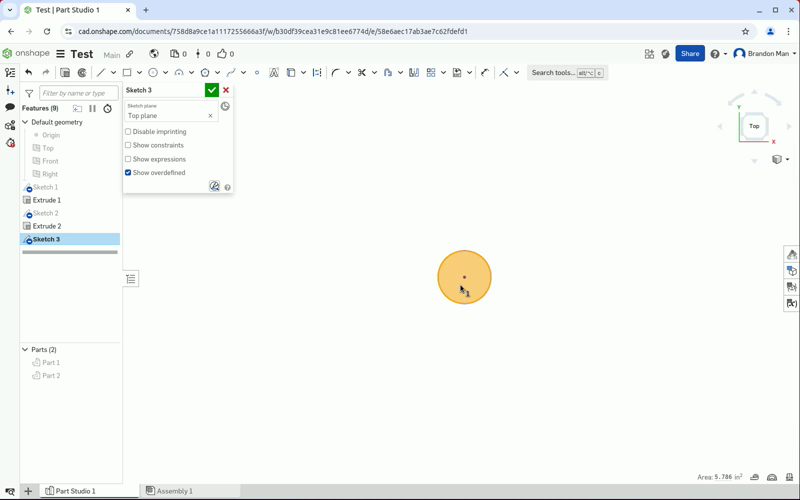
scroll(-6)
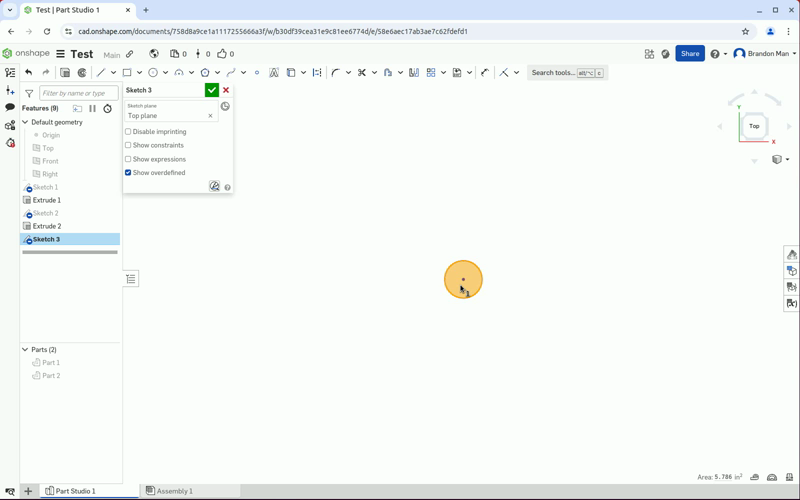
scroll(-6)
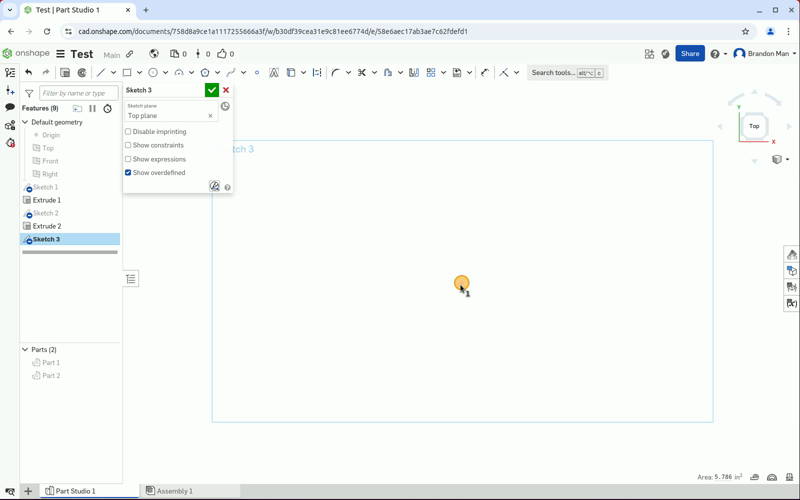
mouse_move(73, 352)
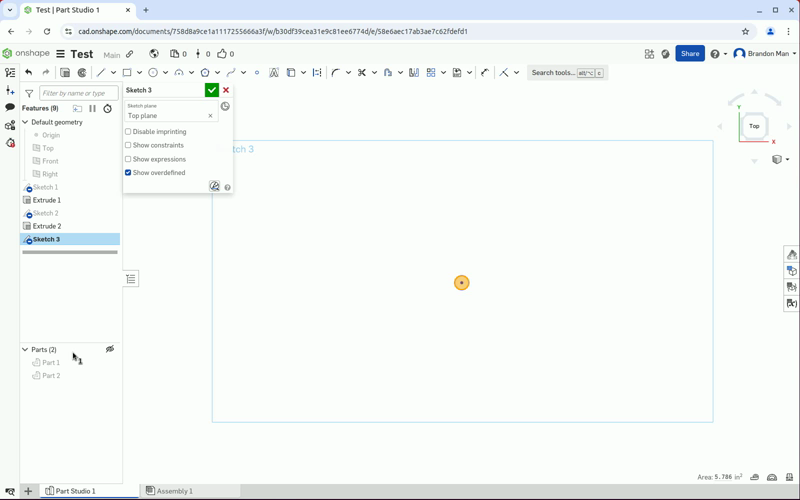
key(shift+y)
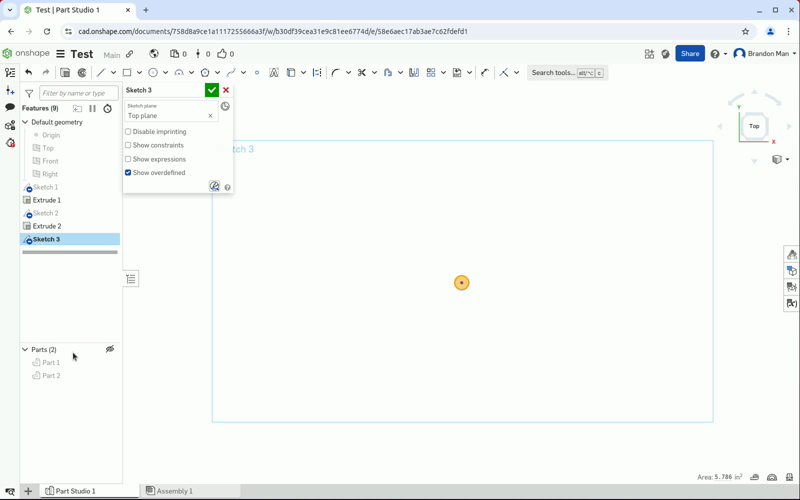
key(shift+e)
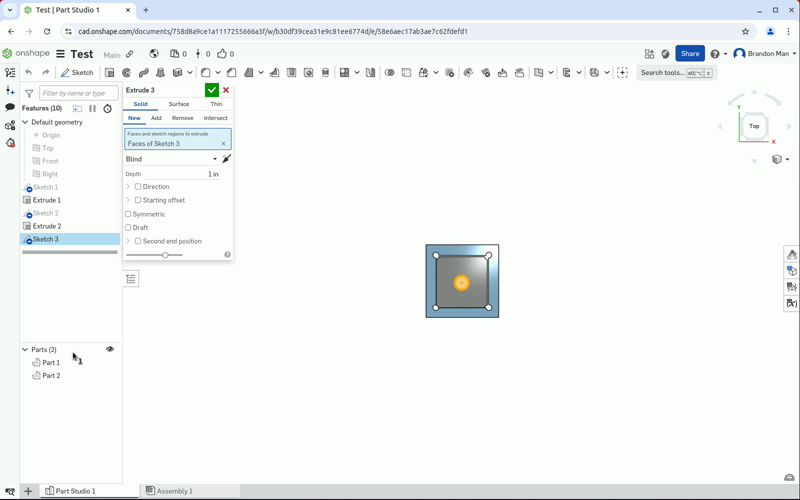
mouse_move(143, 106)
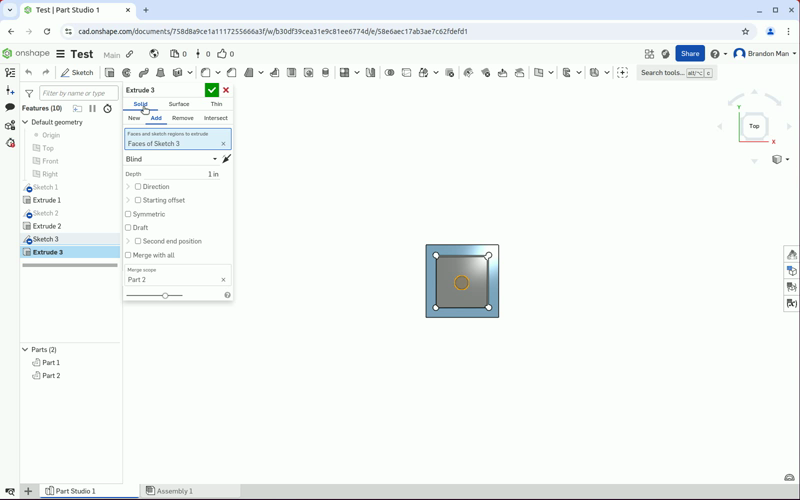
click(143, 106)
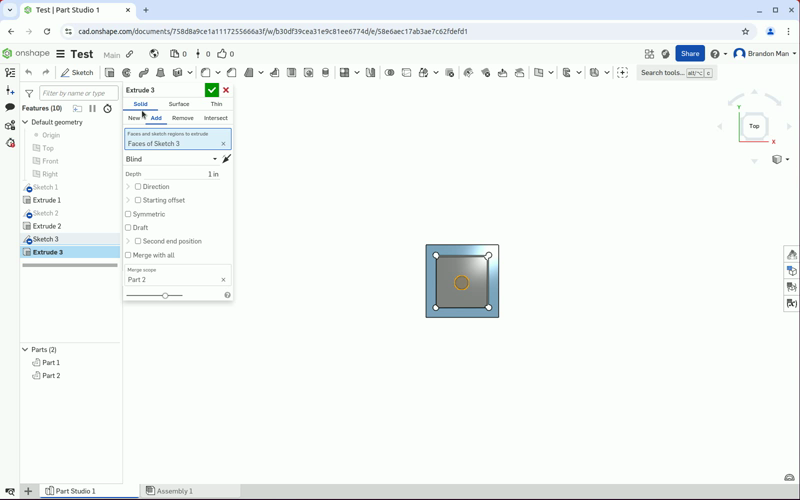
mouse_move(137, 120)
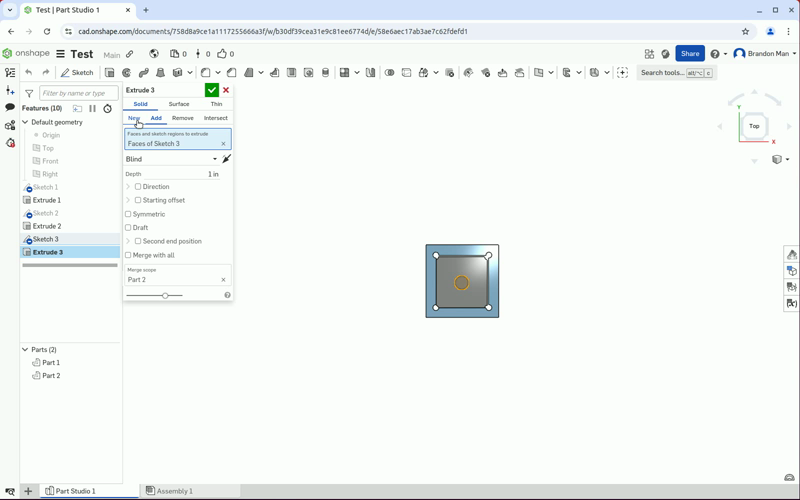
click(137, 120)
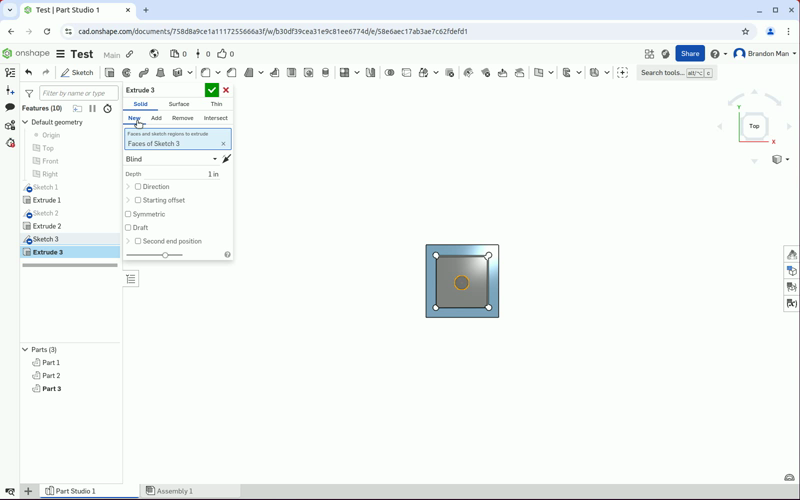
key(tab, 4)
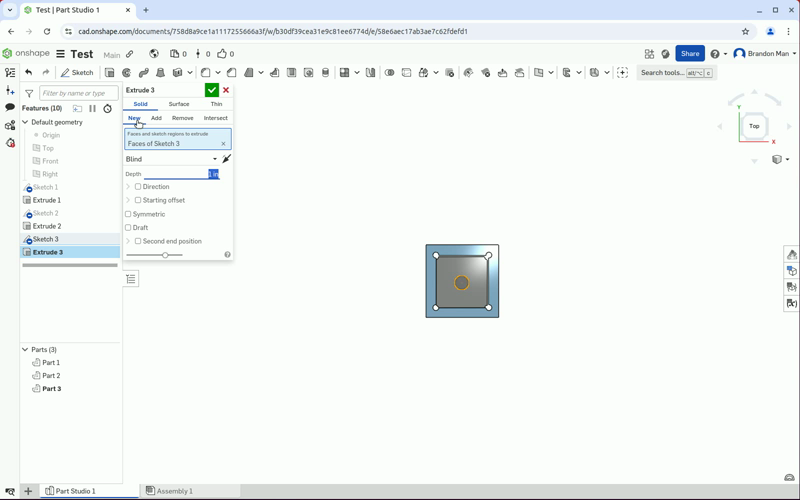
text(13.961)
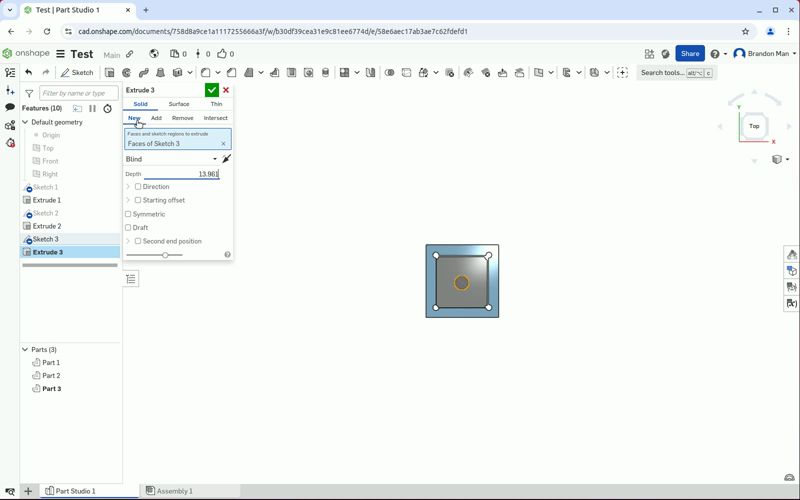
key(enter)
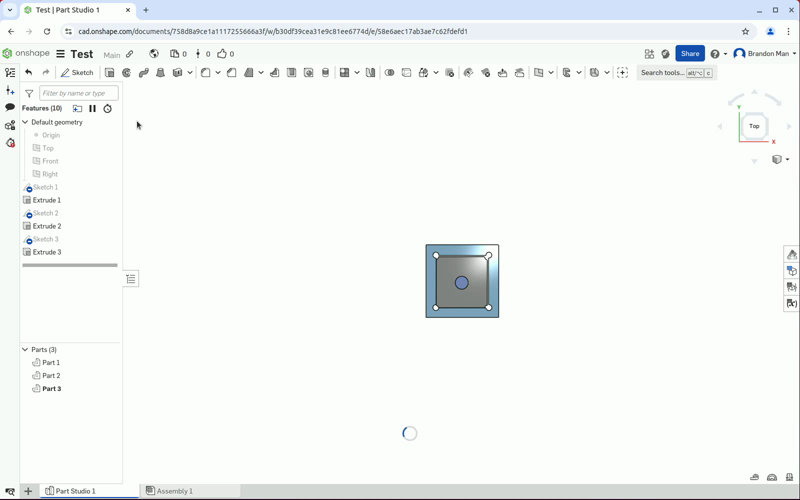
key(shift+h)
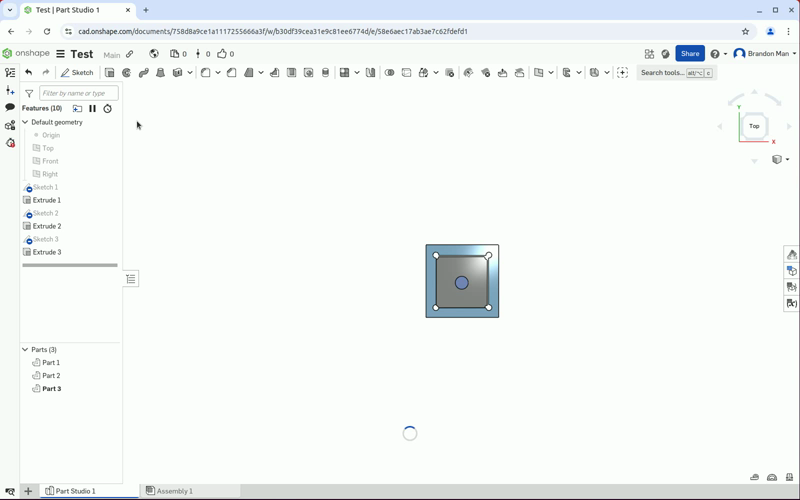
key(shift+h)
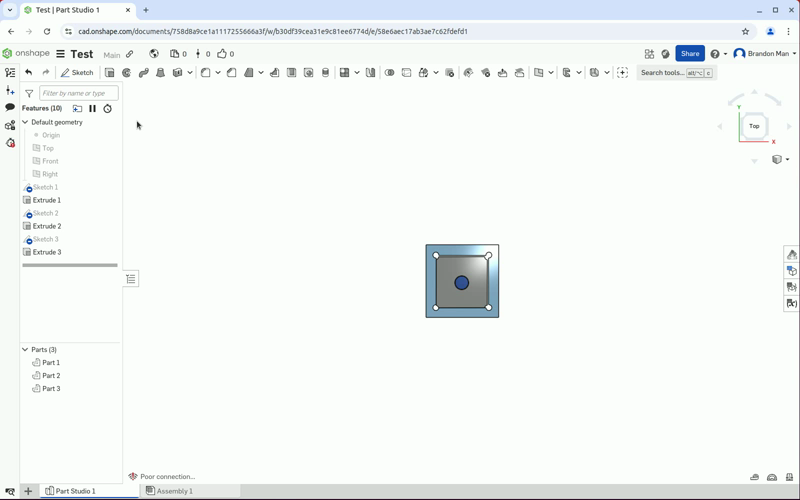
mouse_move(73, 189)
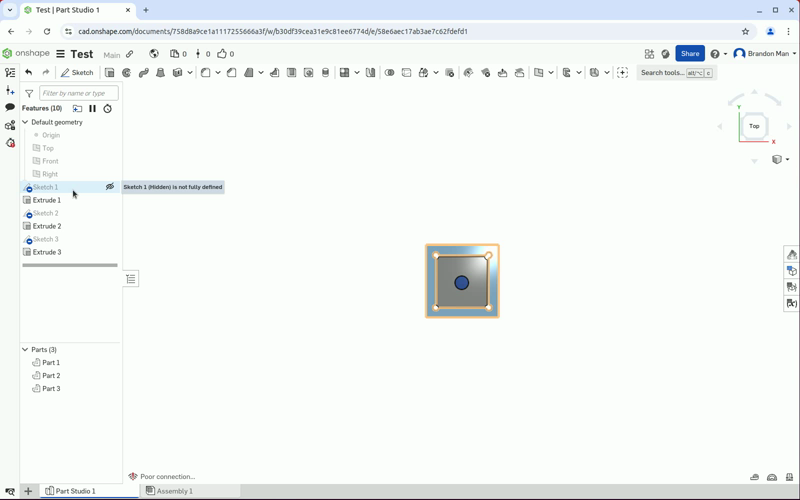
click(73, 189)
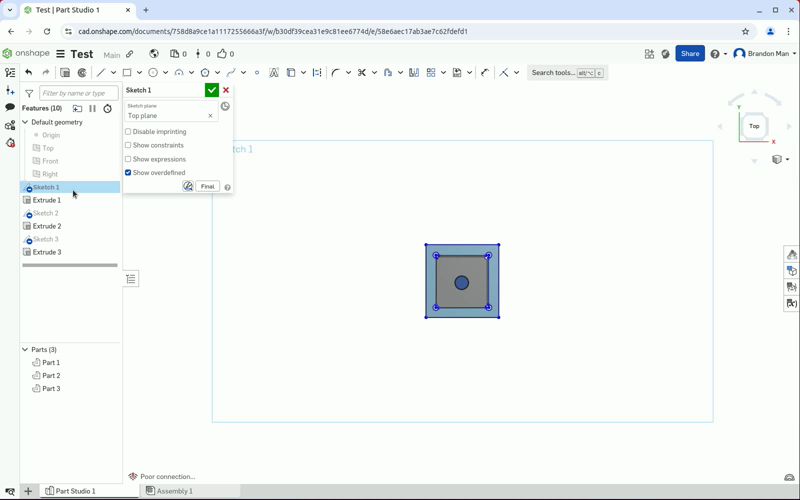
mouse_move(229, 92)
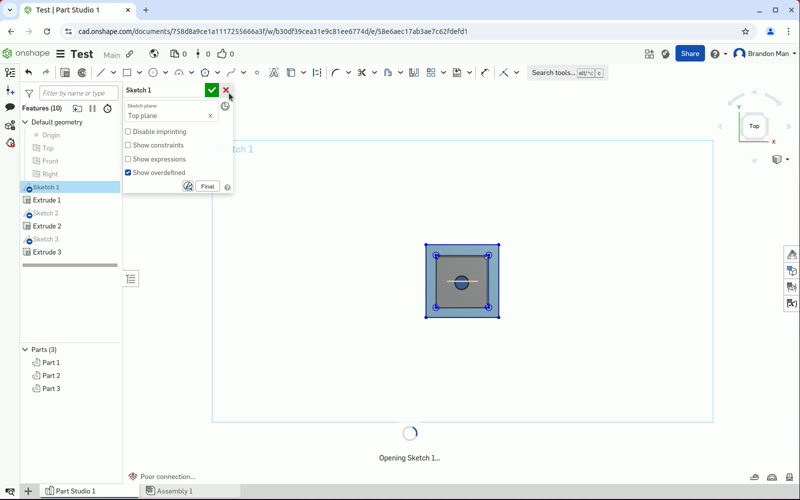
click(229, 92)
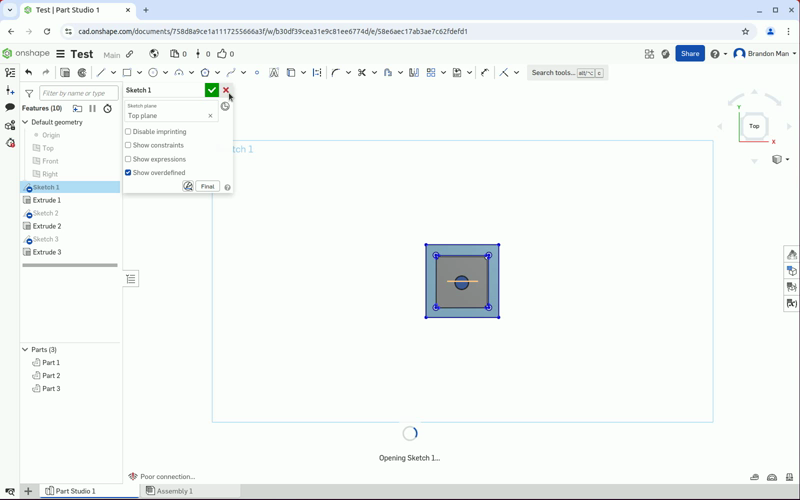
key(shift+s)
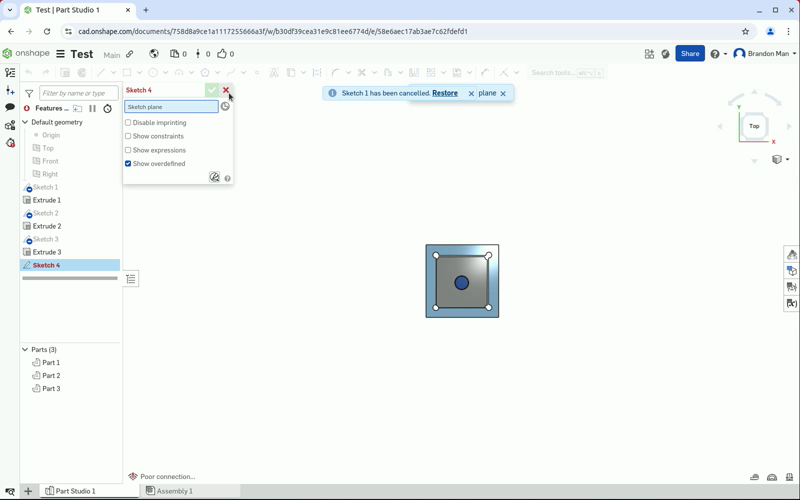
mouse_move(73, 150)
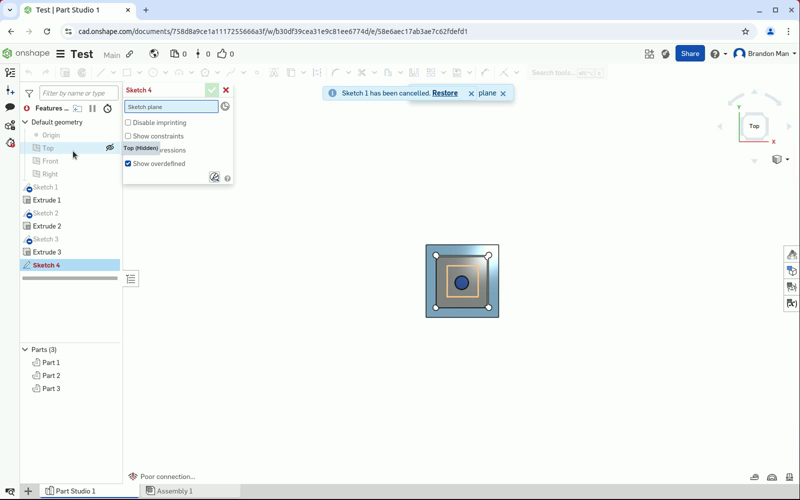
click(73, 150)
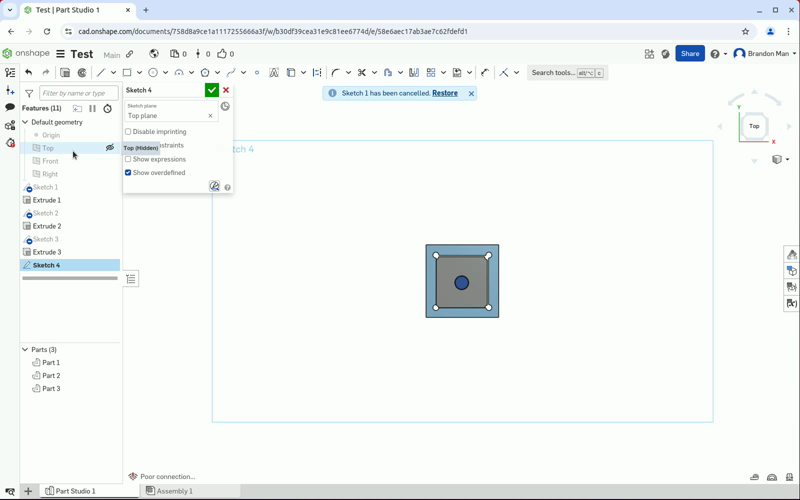
mouse_move(73, 352)
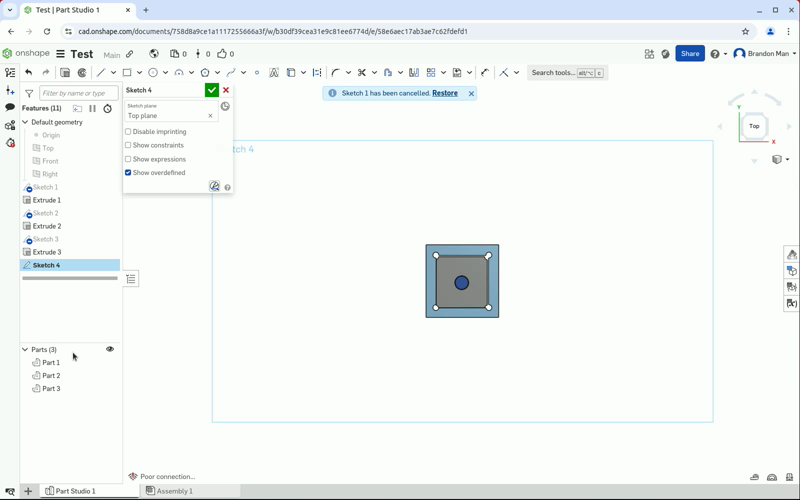
key(y)
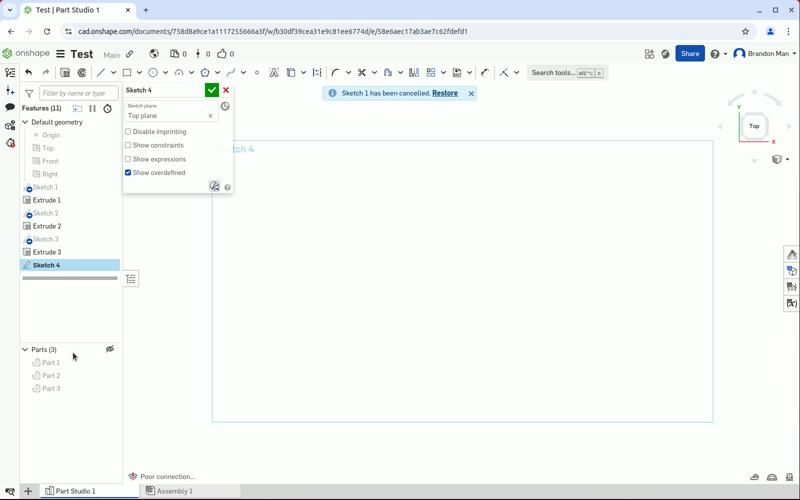
key(c)
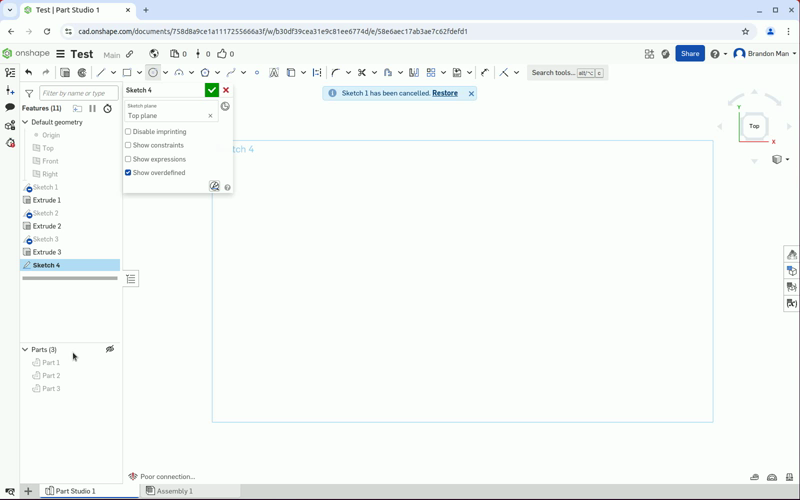
key_down(shift)
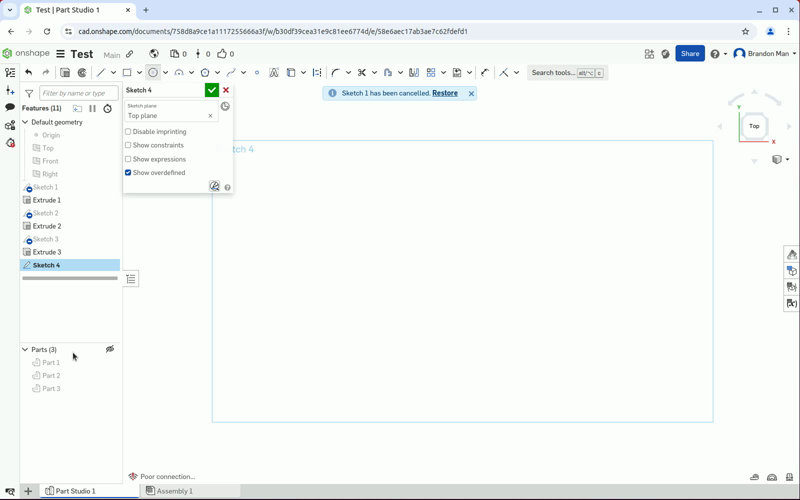
mouse_move(461, 282)
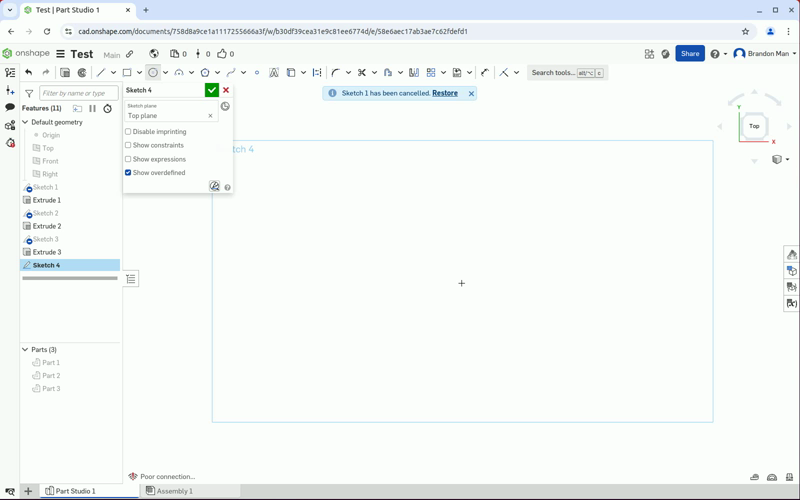
click(461, 282)
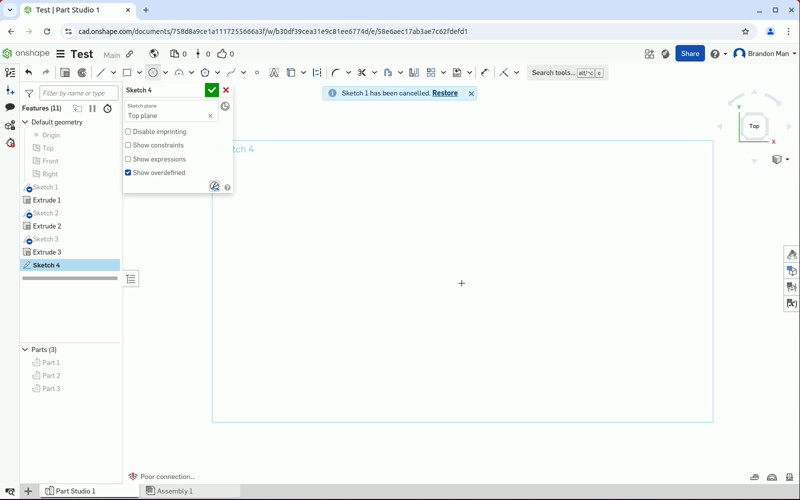
key_up(shift)
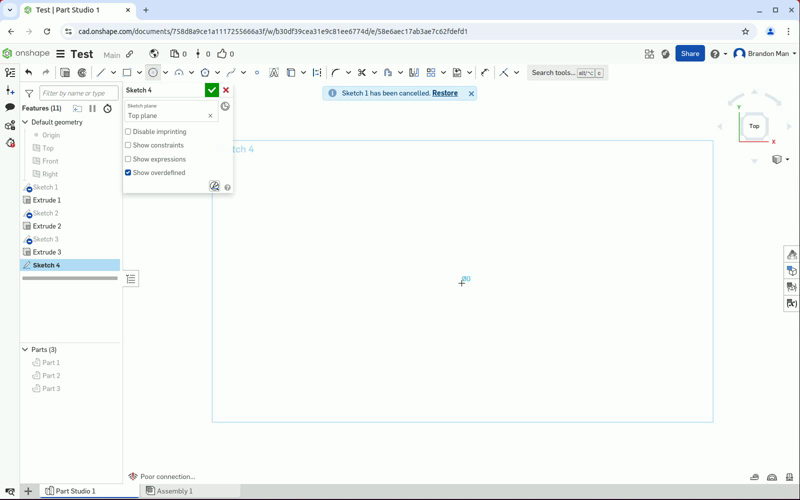
mouse_move(468, 282)
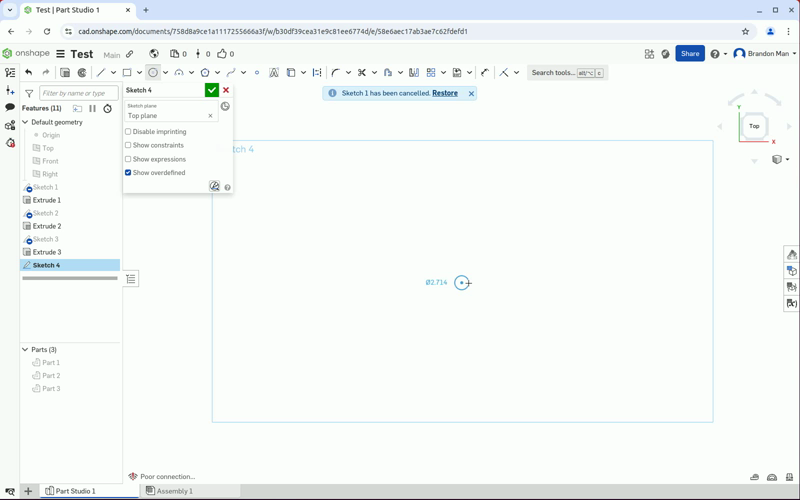
click(468, 282)
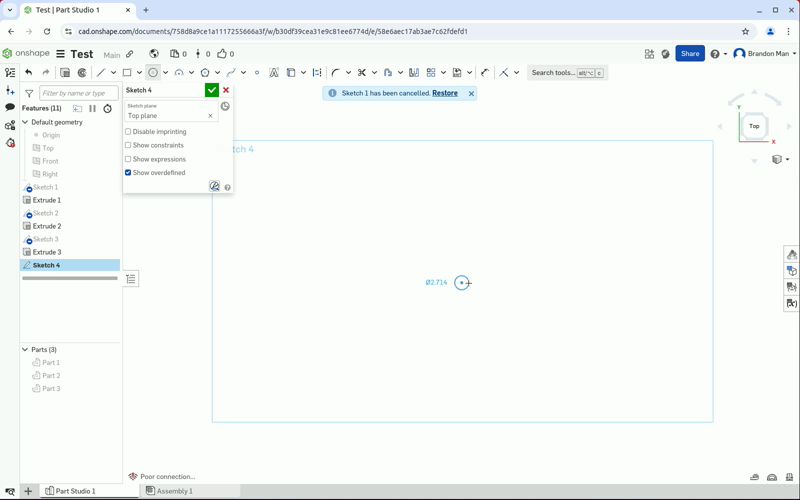
key(esc)
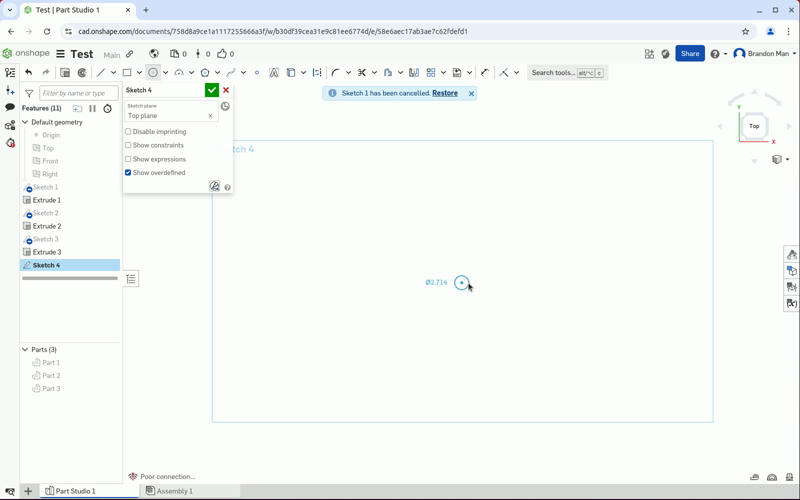
mouse_move(462, 276)
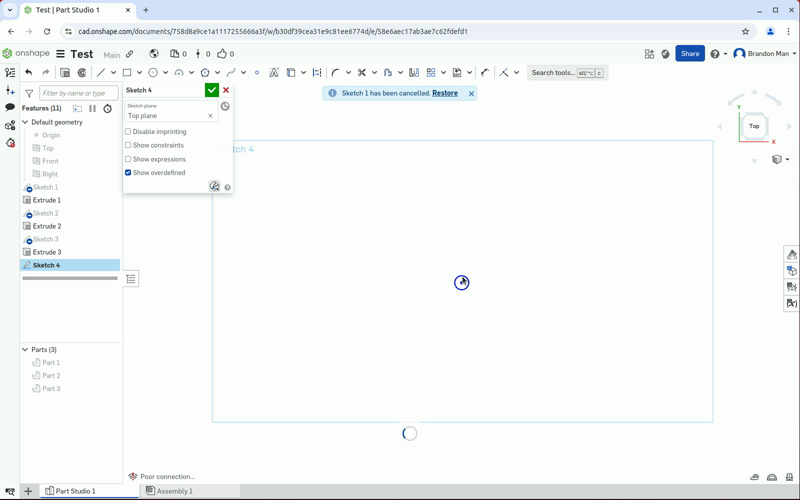
scroll(6)
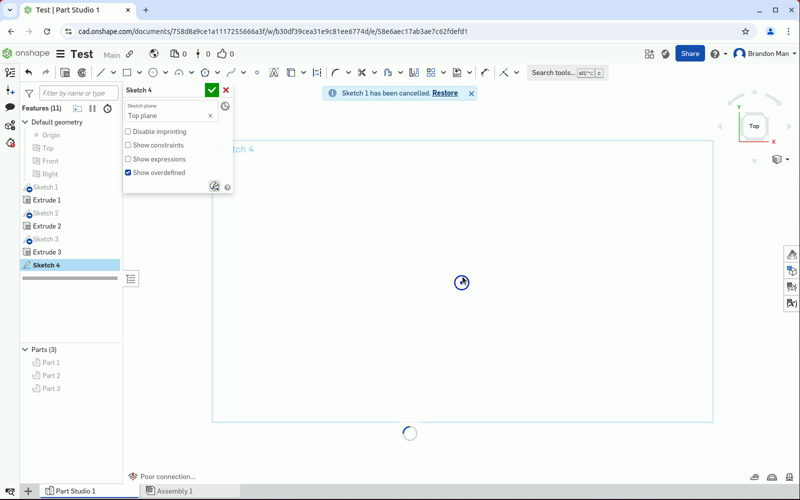
scroll(6)
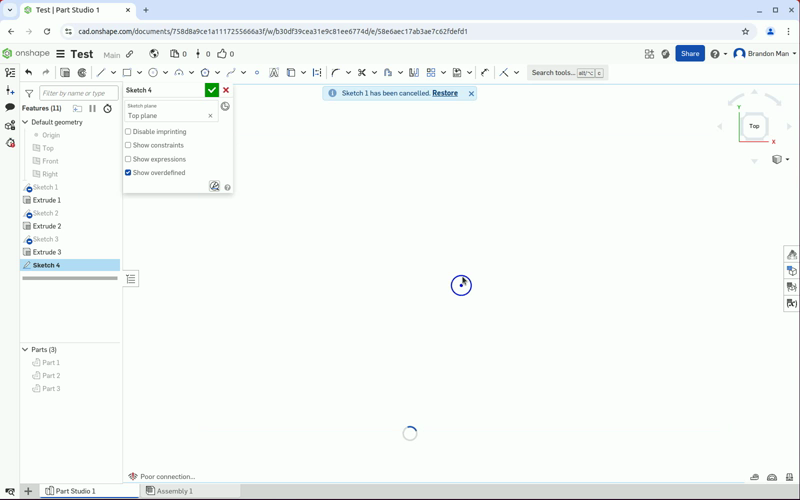
scroll(6)
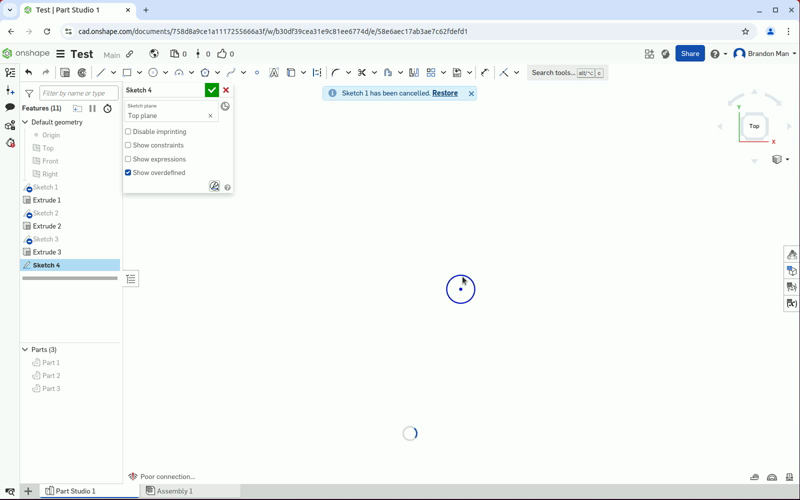
scroll(6)
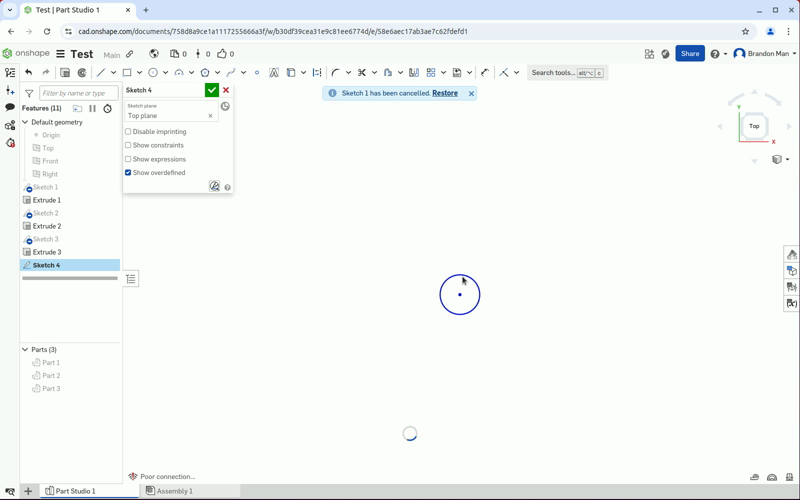
scroll(6)
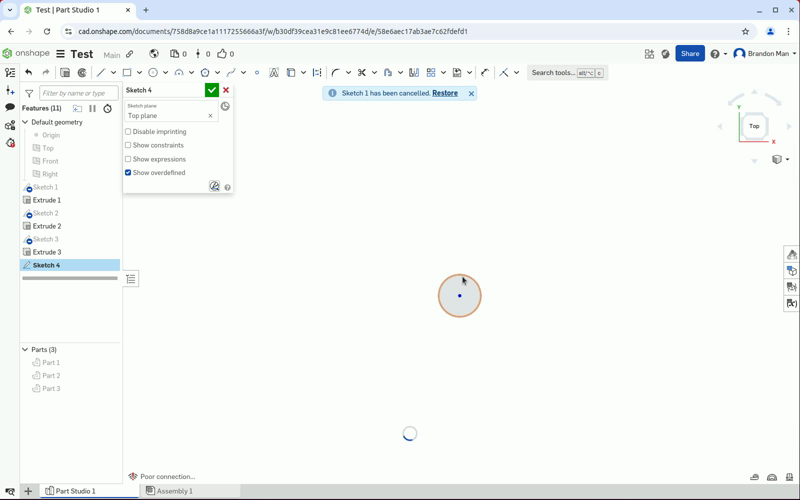
scroll(6)
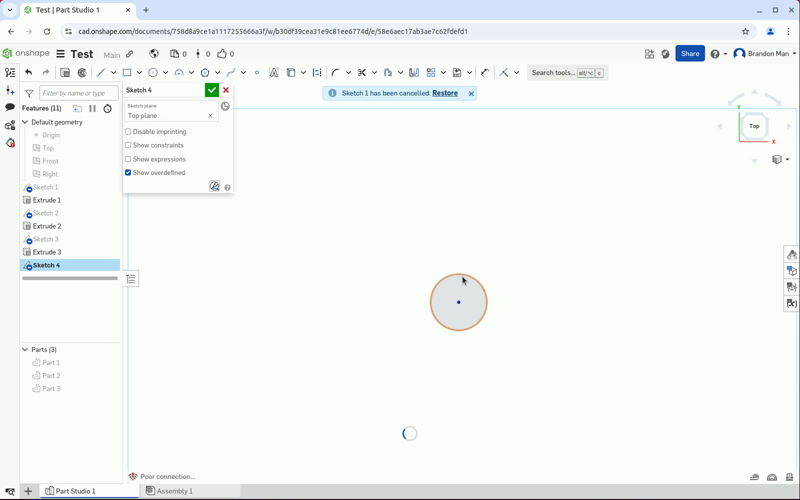
scroll(6)
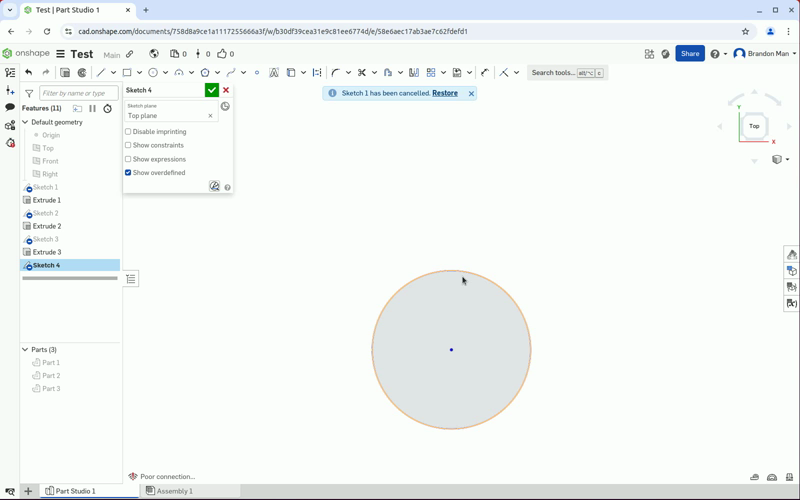
click(462, 276)
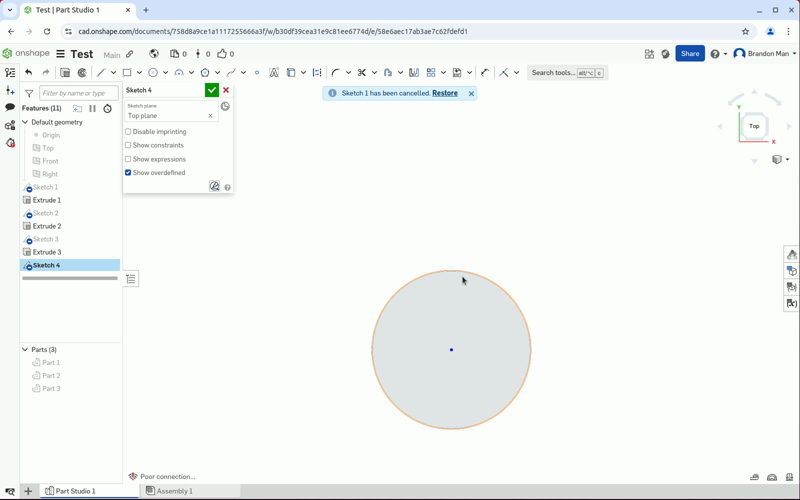
scroll(-6)
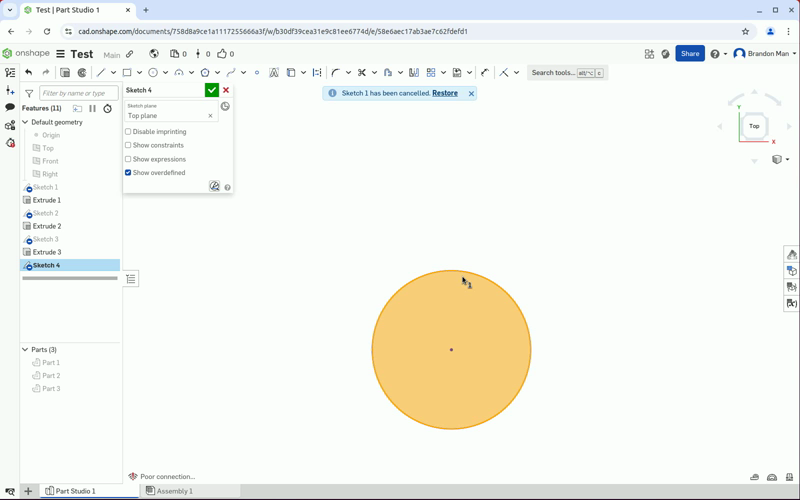
scroll(-6)
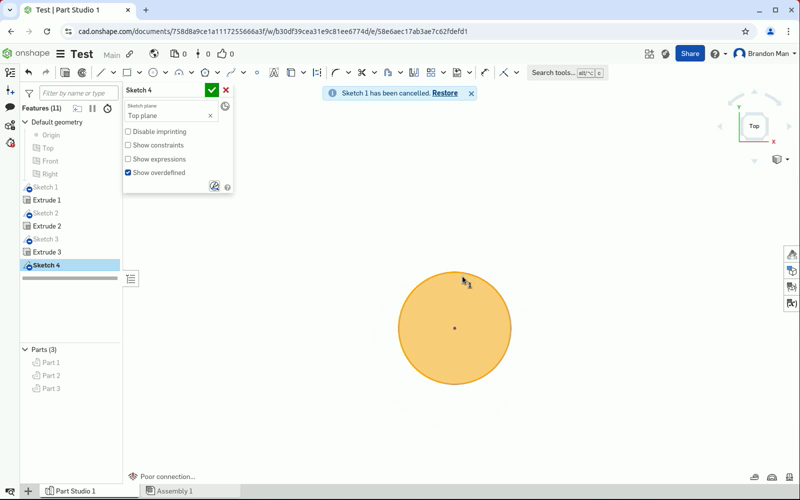
scroll(-6)
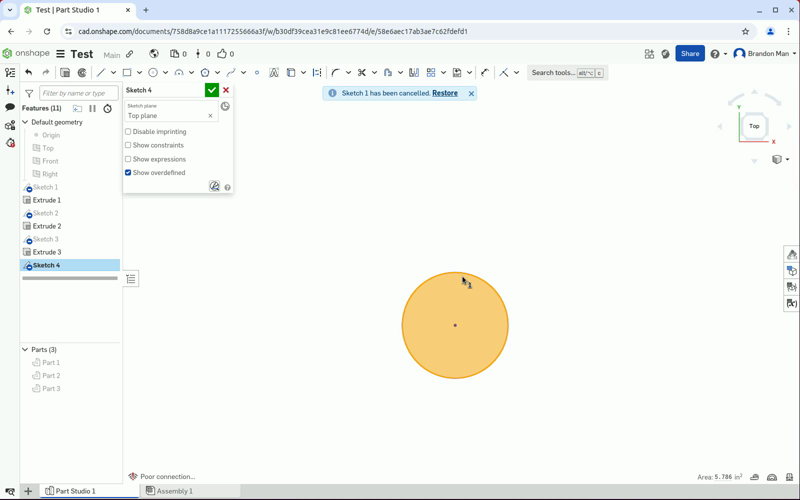
scroll(-6)
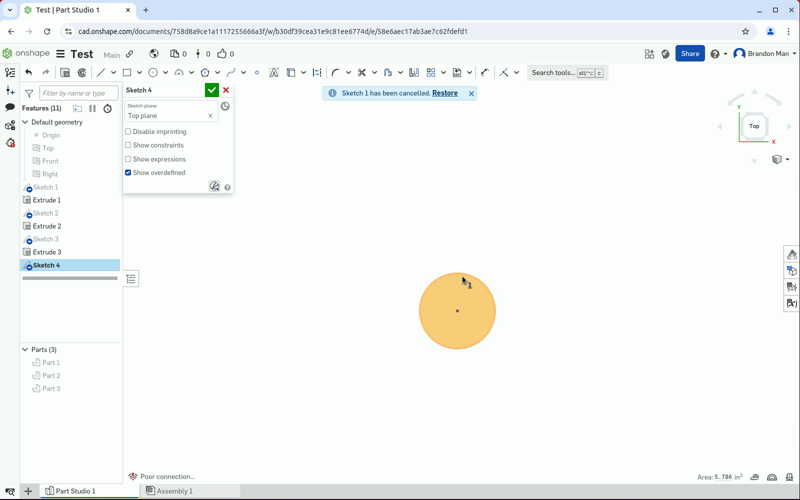
scroll(-6)
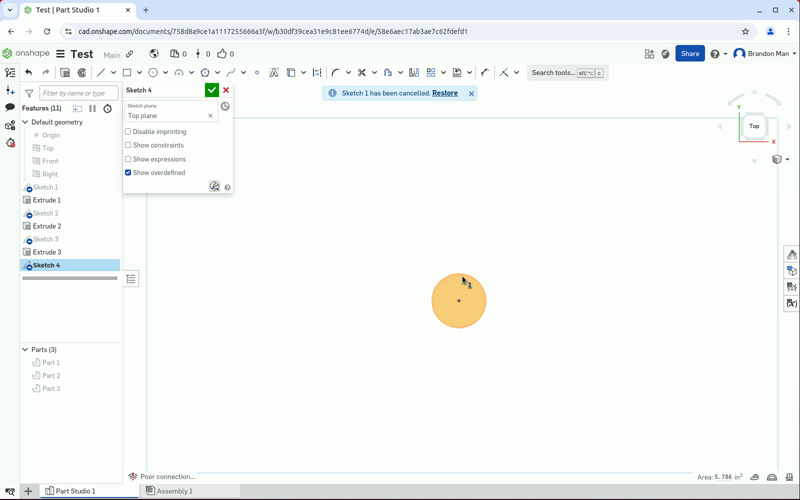
scroll(-6)
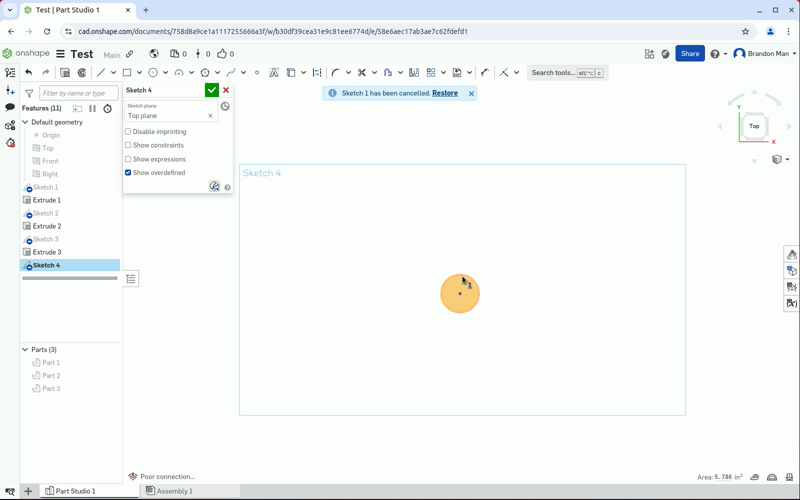
scroll(-6)
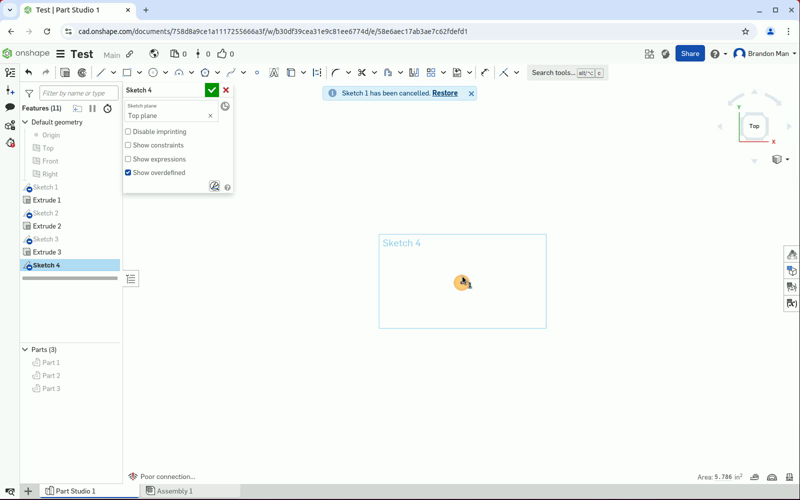
mouse_move(73, 352)
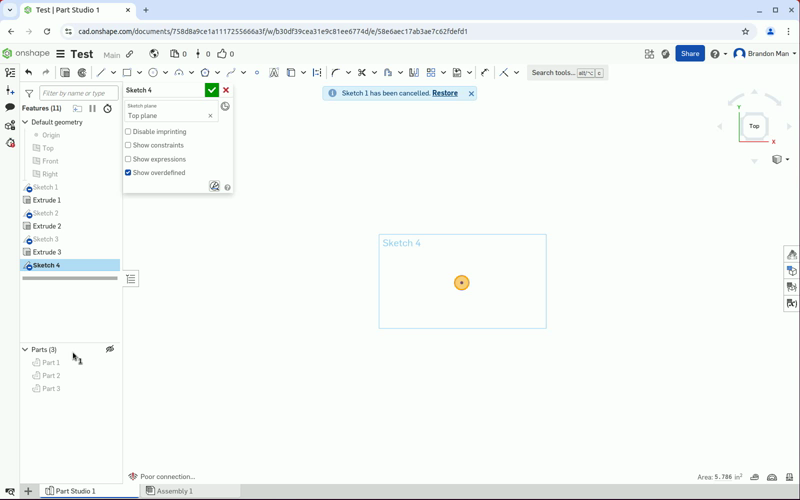
key(shift+y)
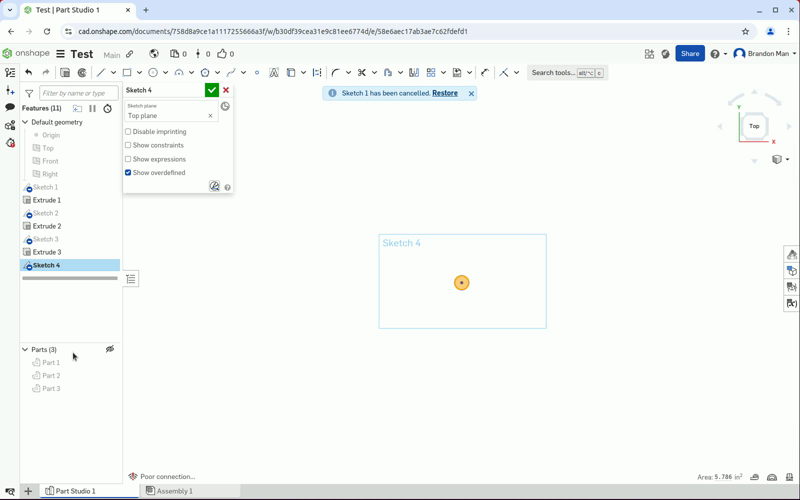
key(shift+e)
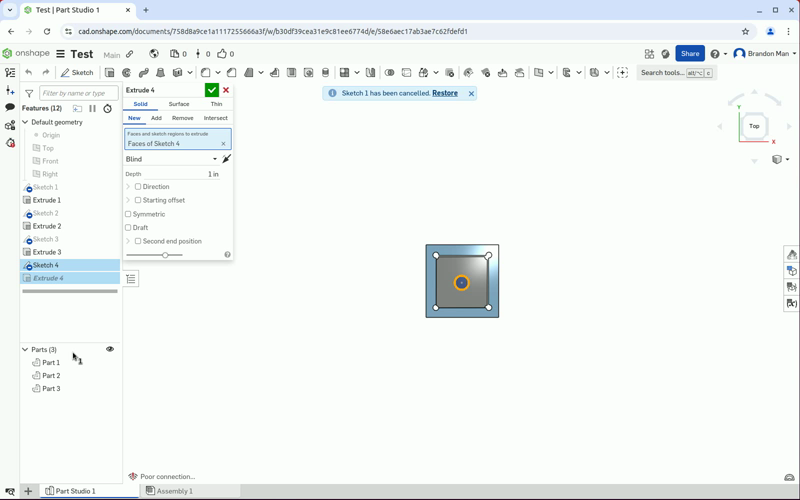
mouse_move(143, 106)
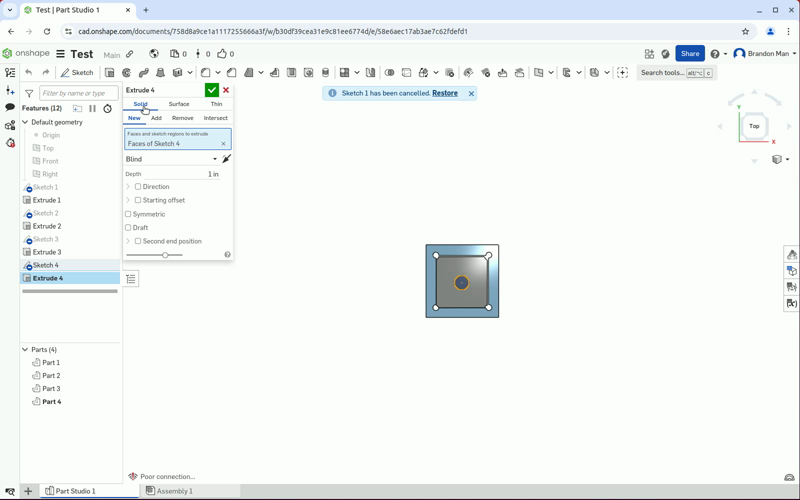
click(143, 106)
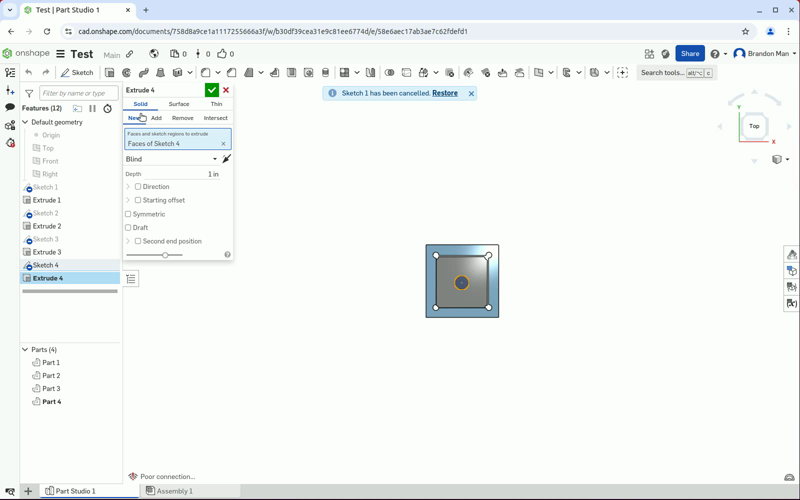
mouse_move(137, 120)
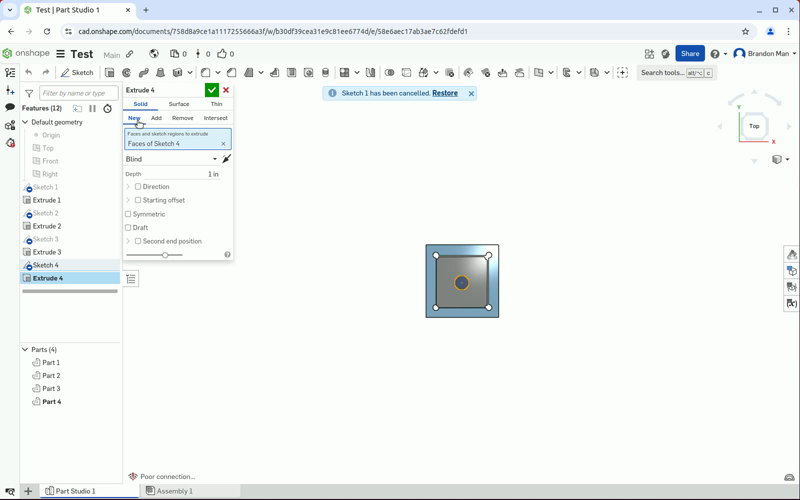
click(137, 120)
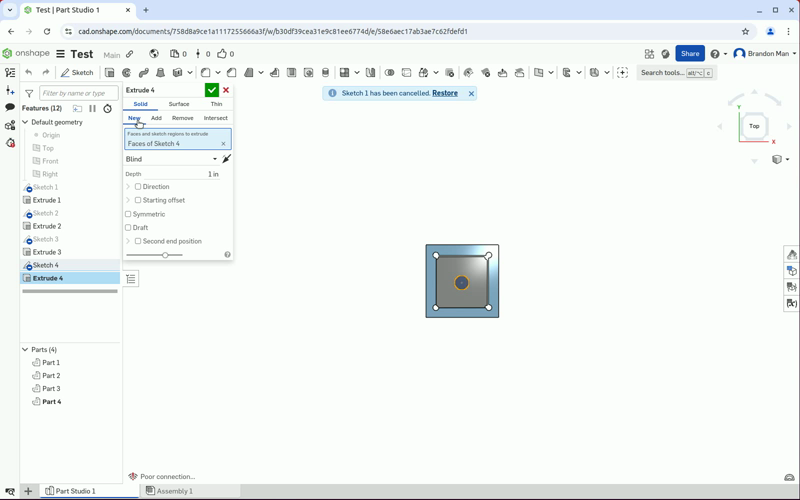
key(tab, 4)
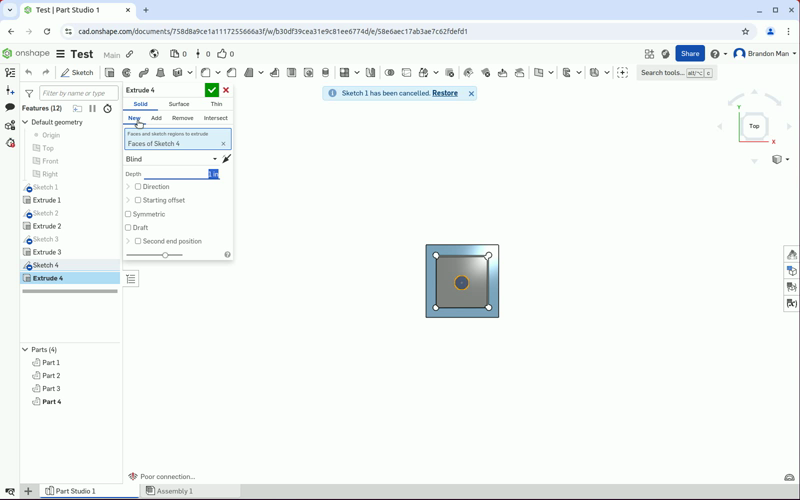
text(23.108)
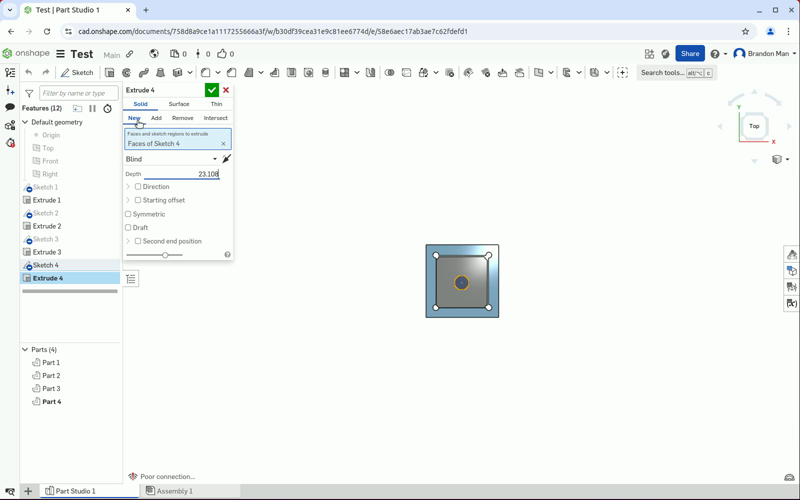
key(enter)
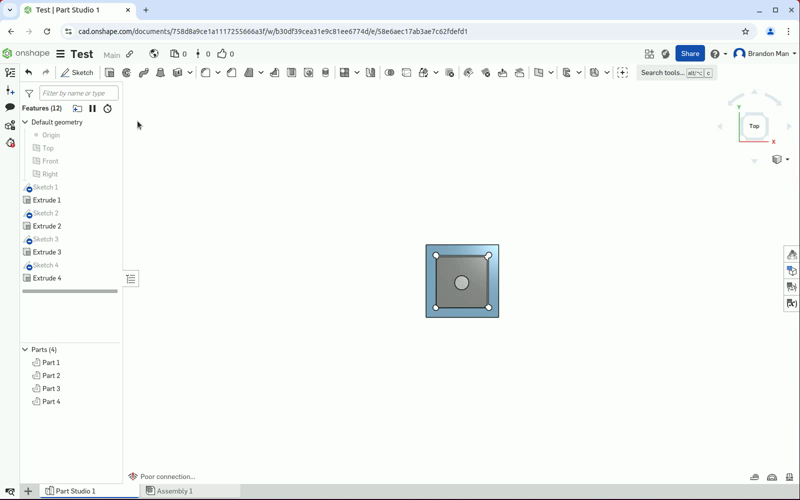
key(shift+h)
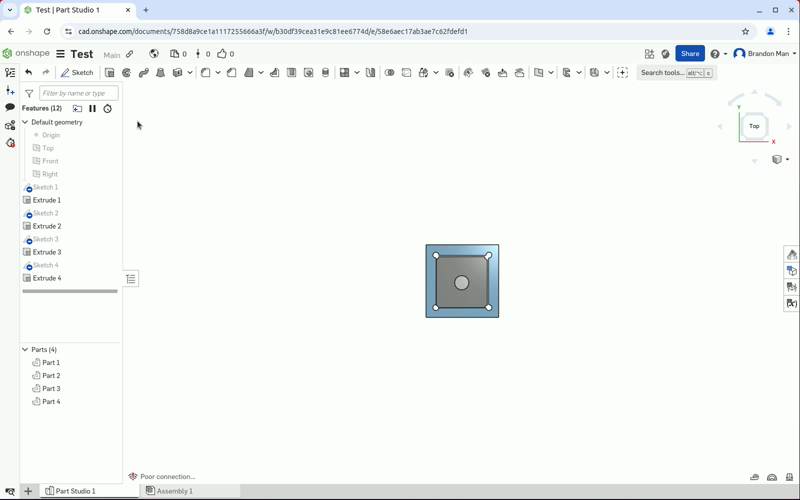
key(shift+h)
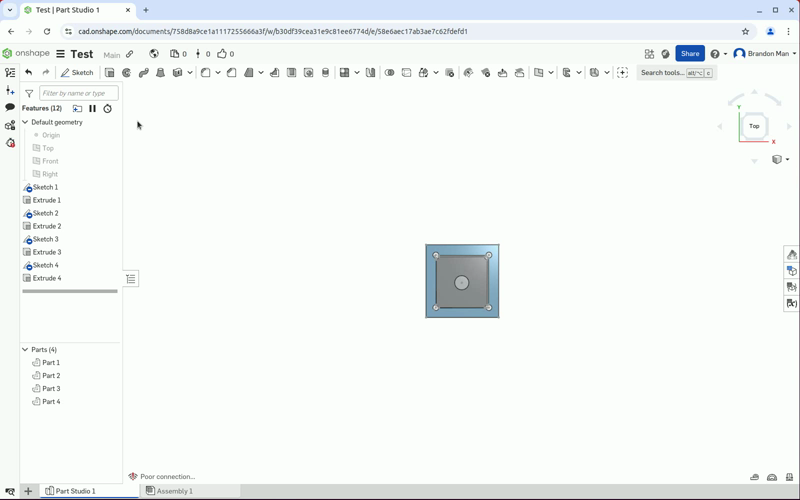
key(shift+7)
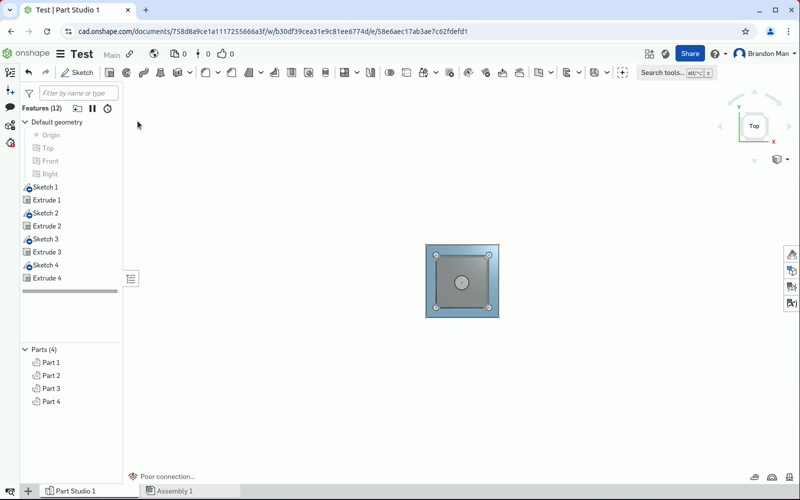
key(up, 3)
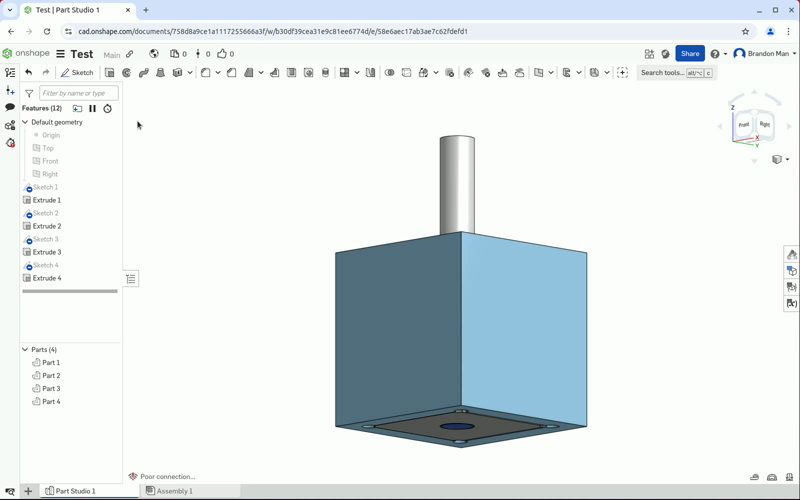
key(left, 3)
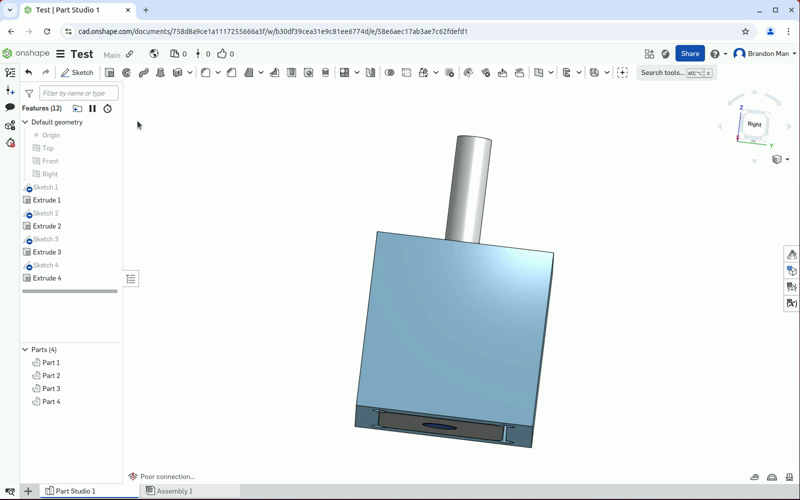
key(right, 3)
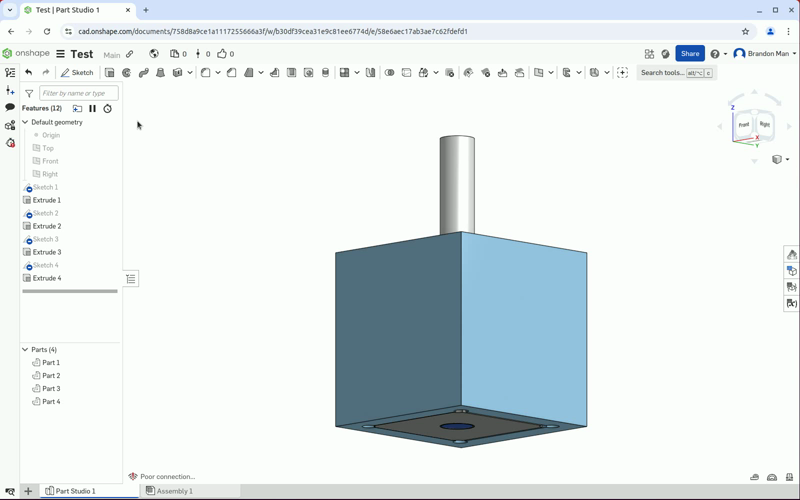
key(down, 3)
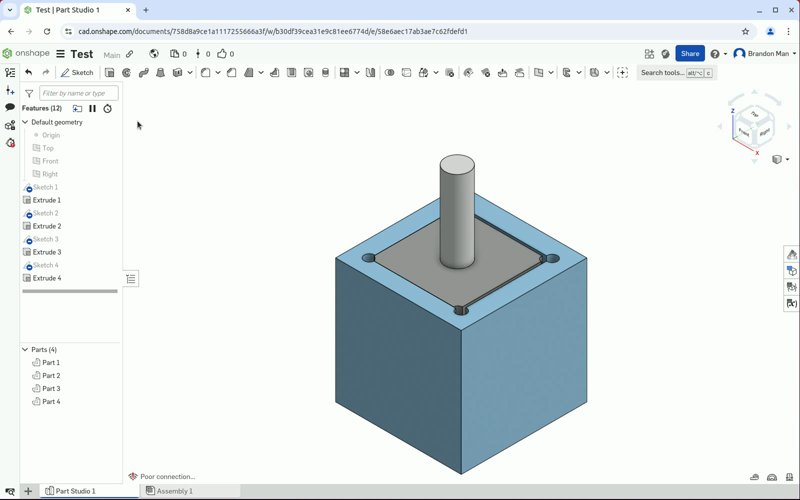
mouse_move(73, 189)
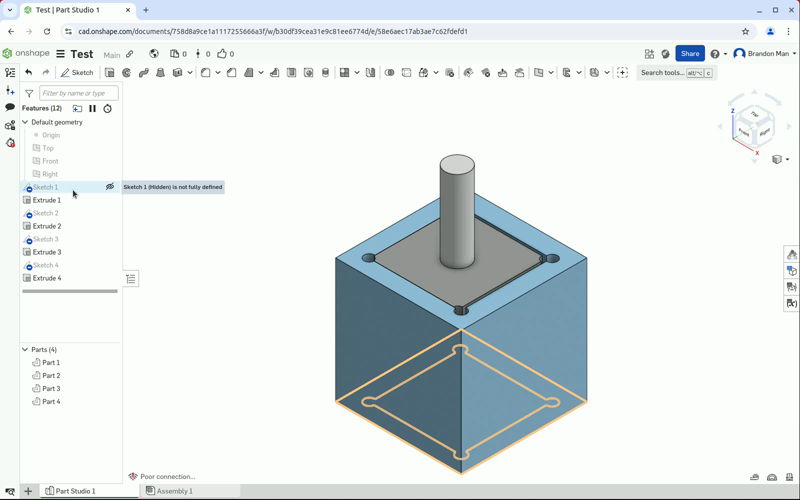
click(73, 189)